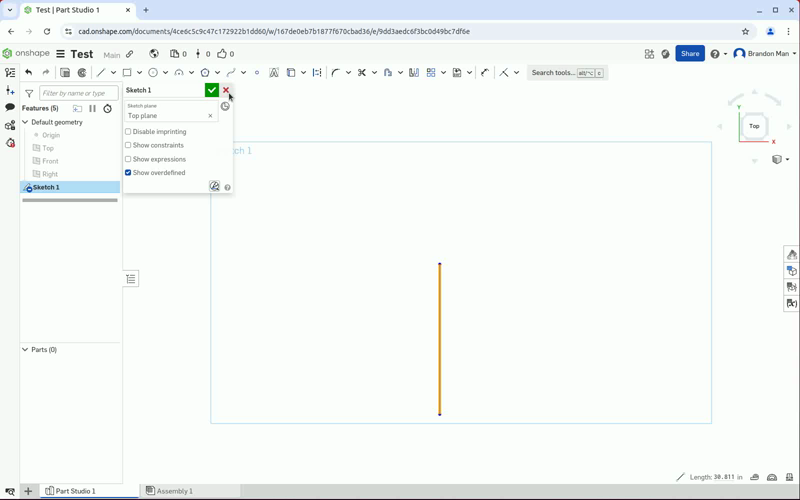
key(shift+h)
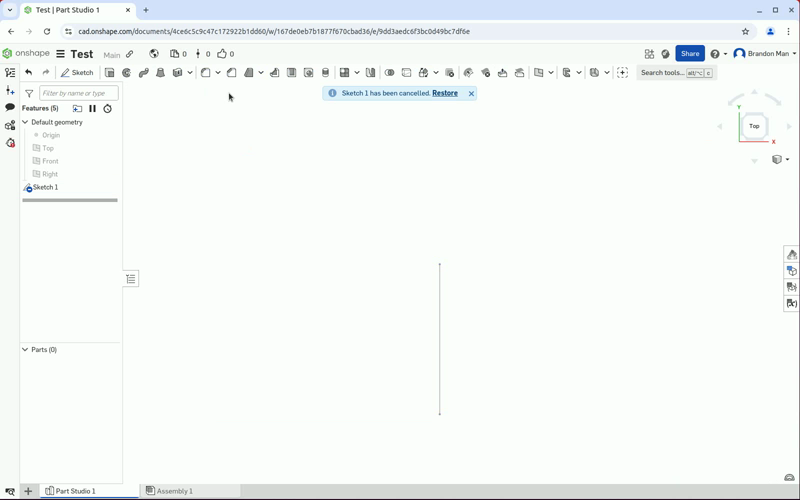
key(shift+s)
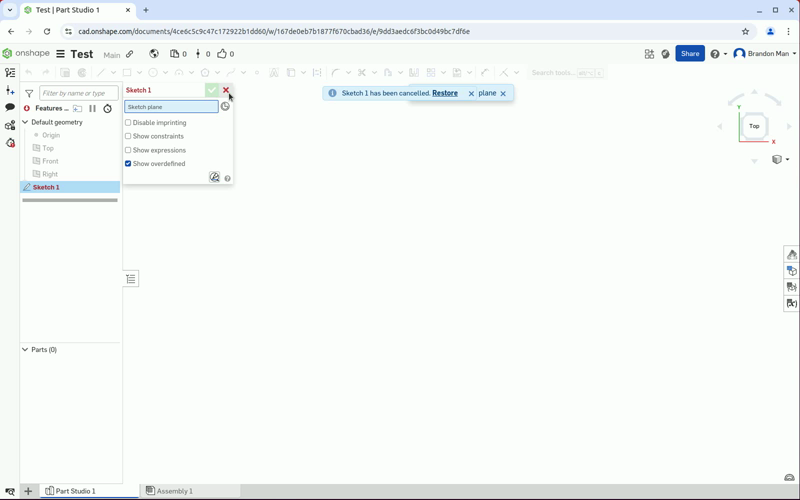
mouse_move(73, 150)
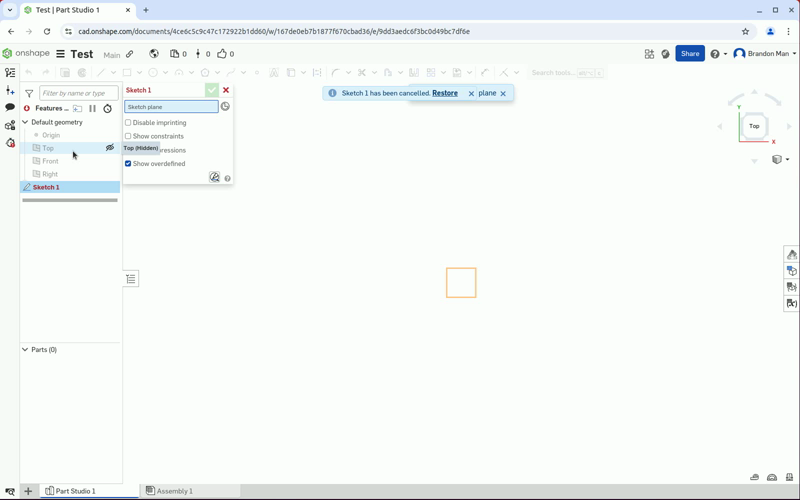
click(73, 150)
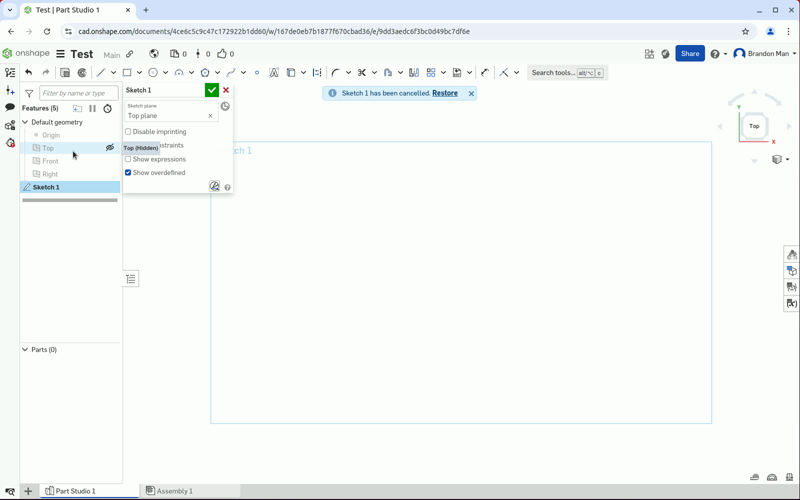
mouse_move(73, 352)
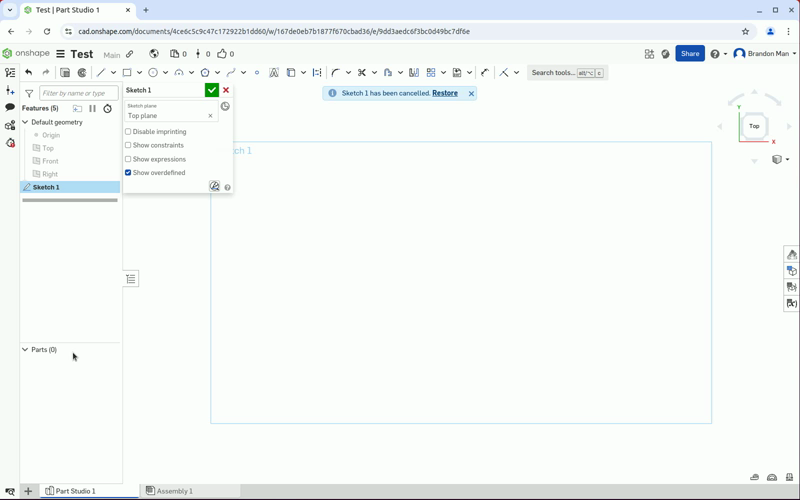
key(y)
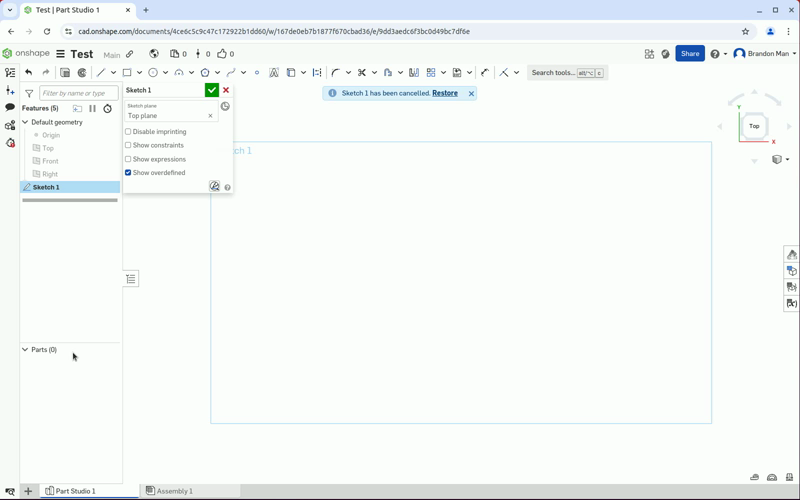
key(l)
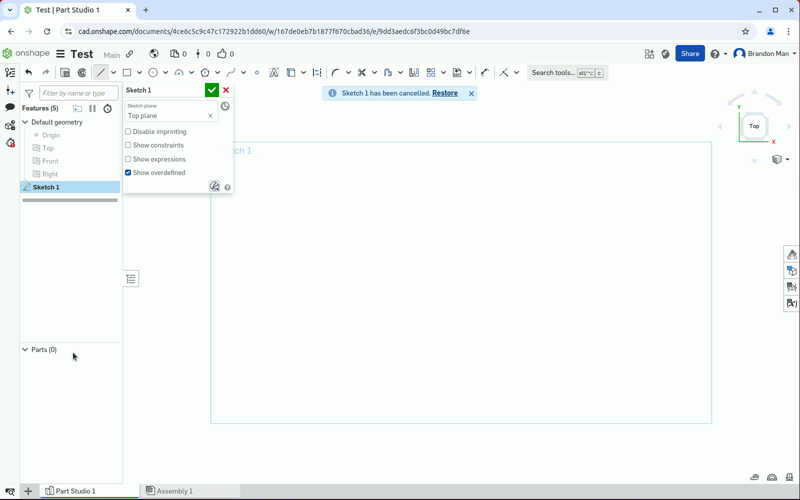
key_down(shift)
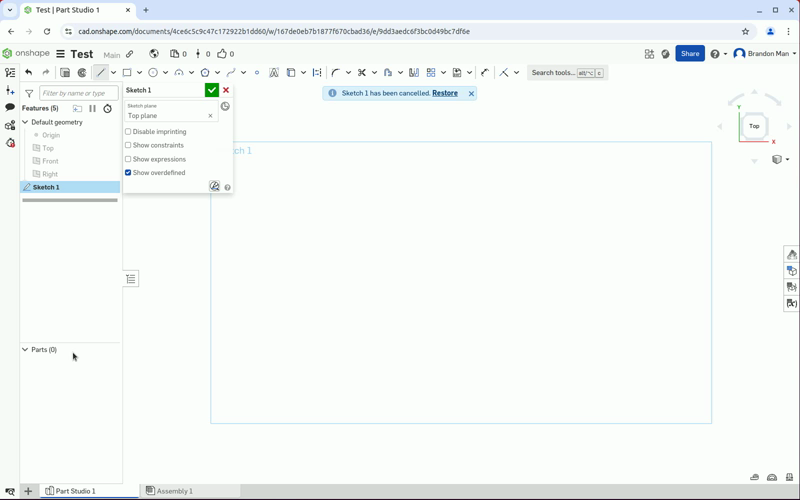
mouse_move(391, 343)
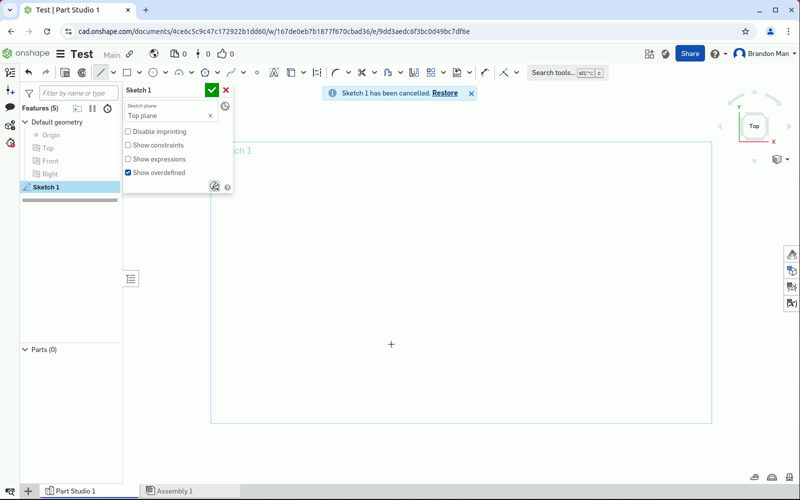
click(391, 343)
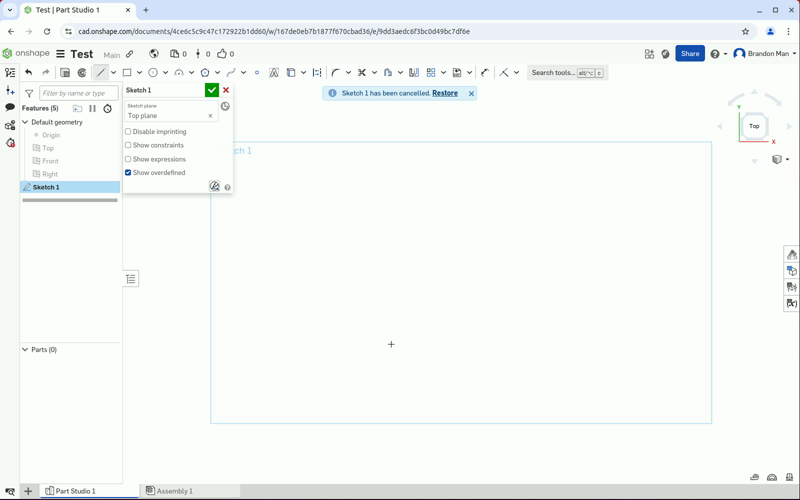
key_up(shift)
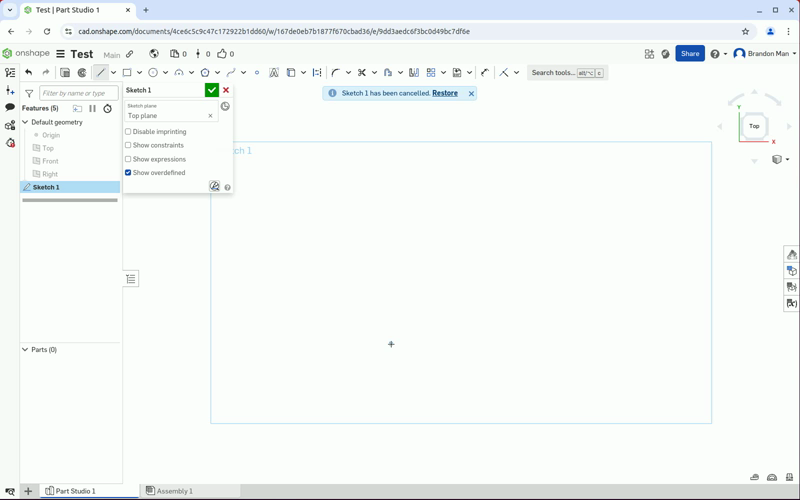
key_down(shift)
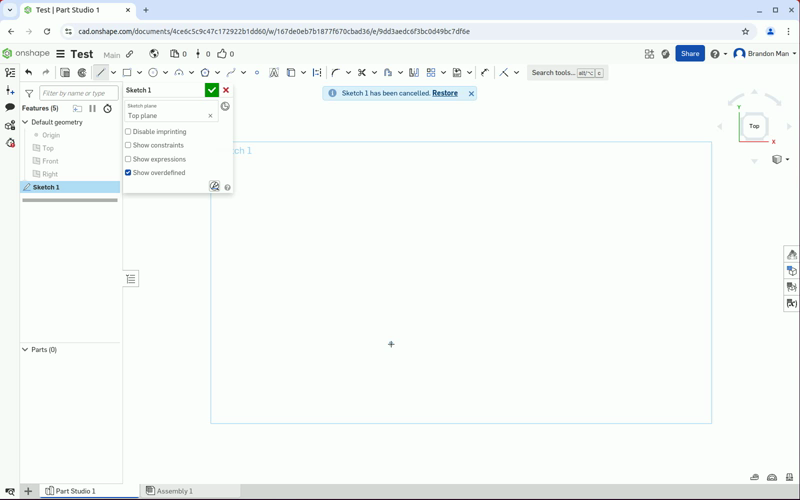
mouse_move(498, 343)
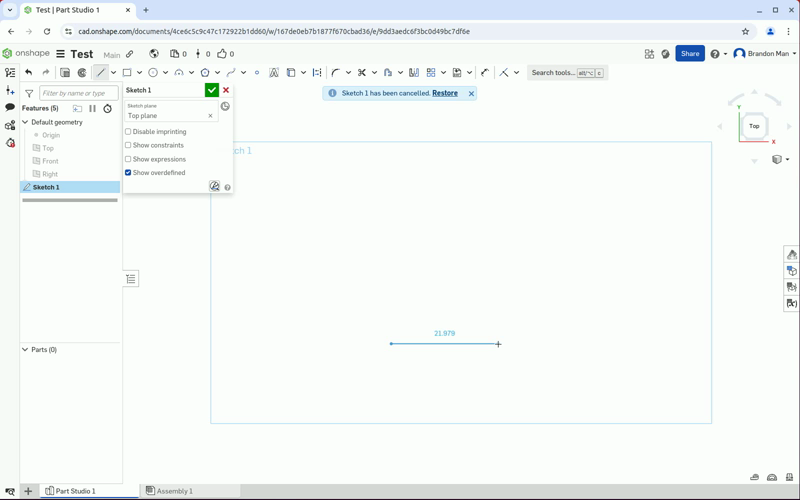
click(498, 343)
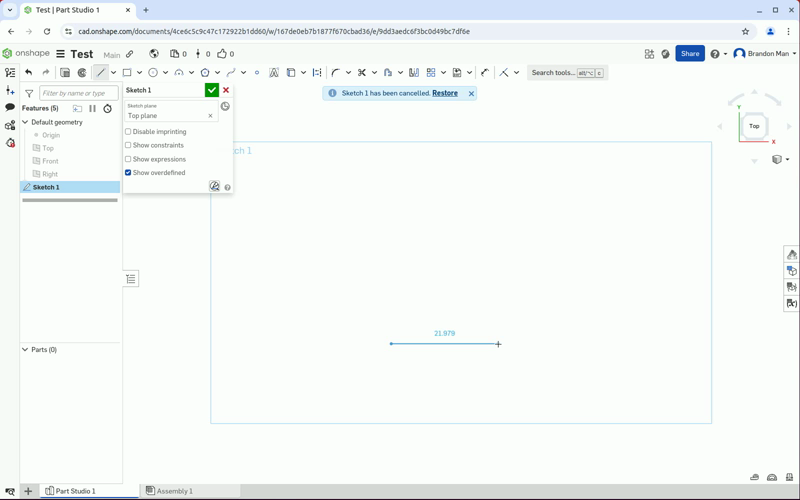
key_up(shift)
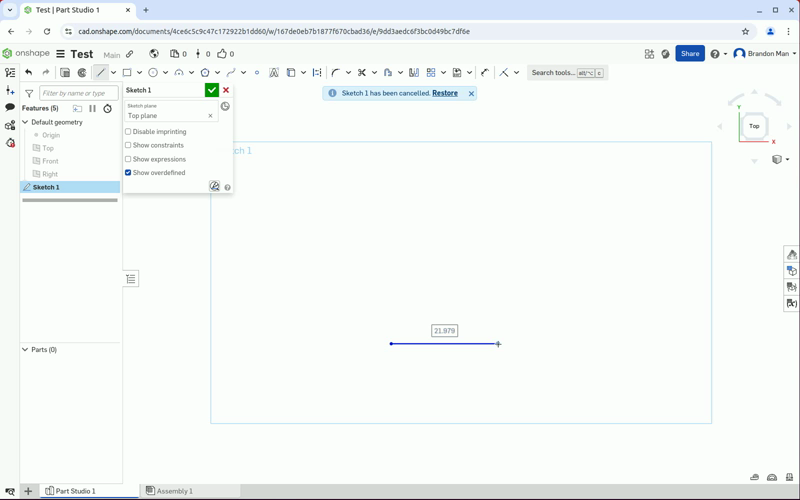
key_down(shift)
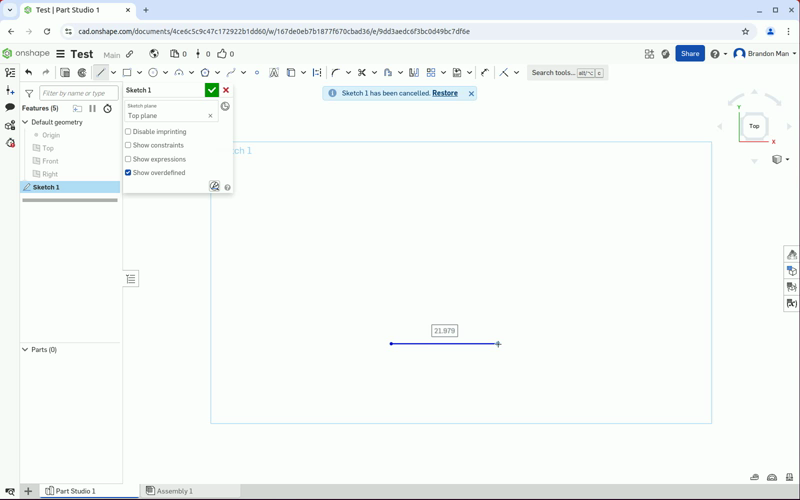
mouse_move(498, 237)
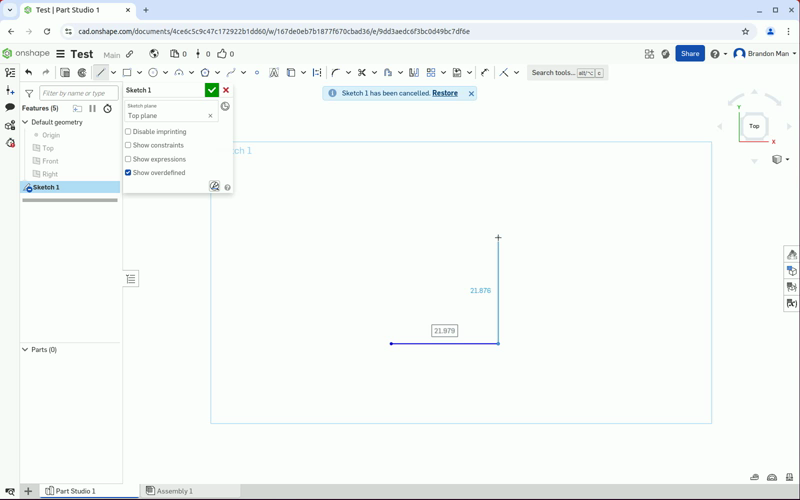
click(498, 237)
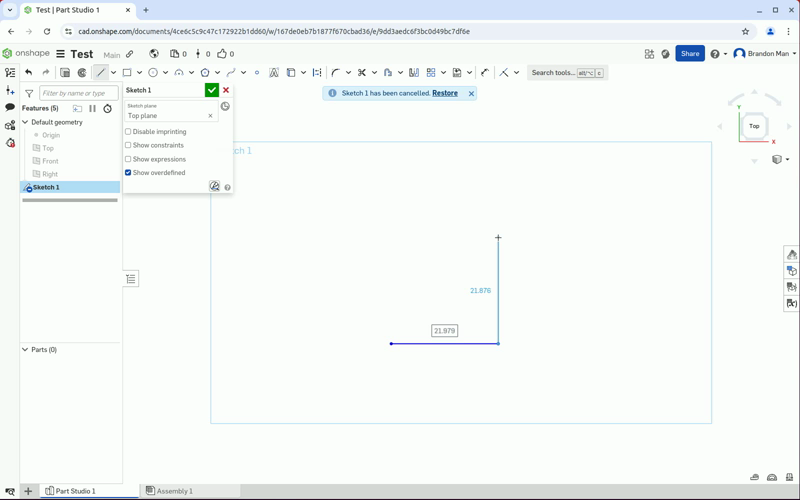
key_up(shift)
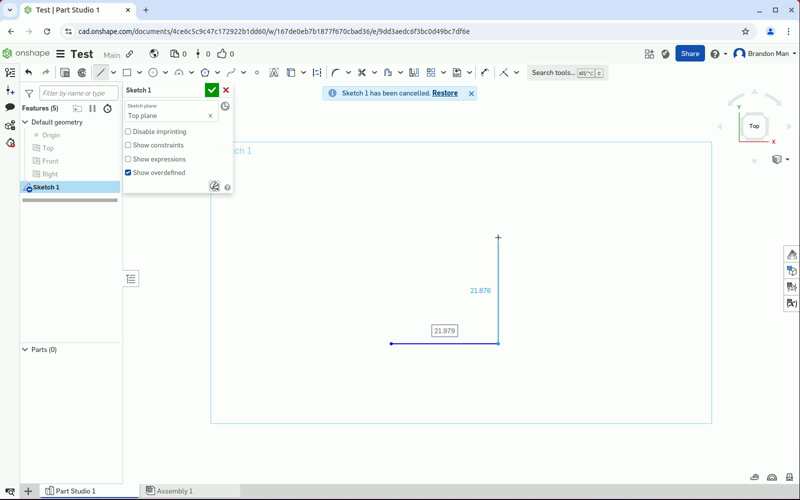
key_down(shift)
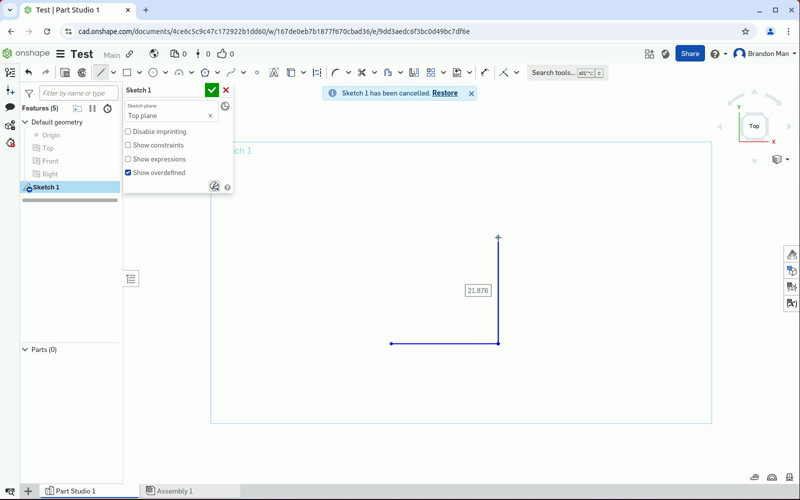
mouse_move(391, 237)
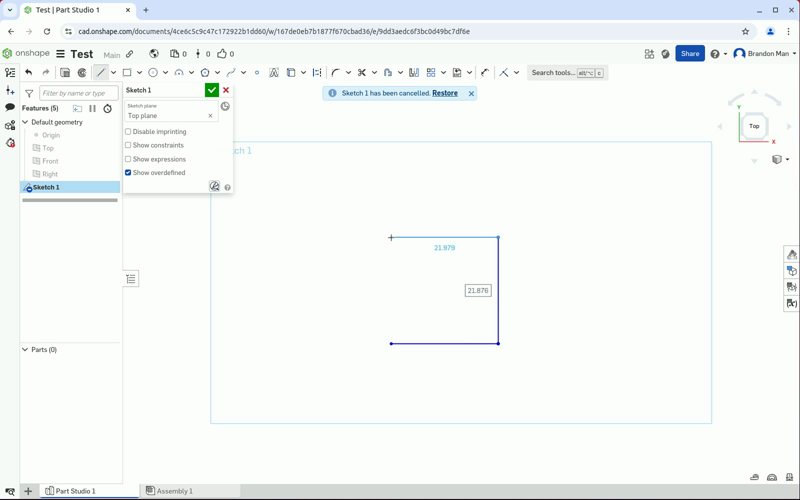
click(391, 237)
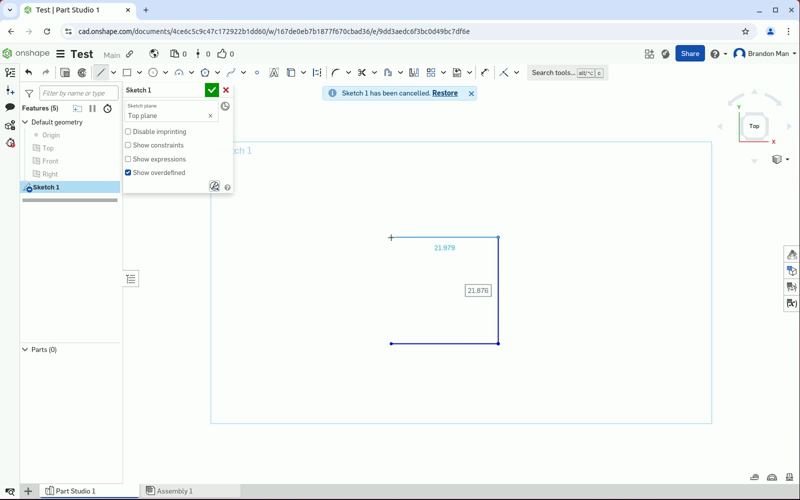
key_up(shift)
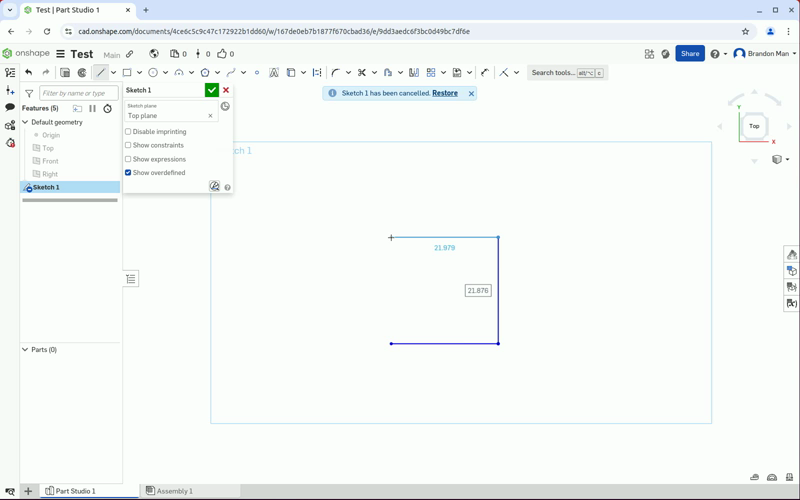
key_down(shift)
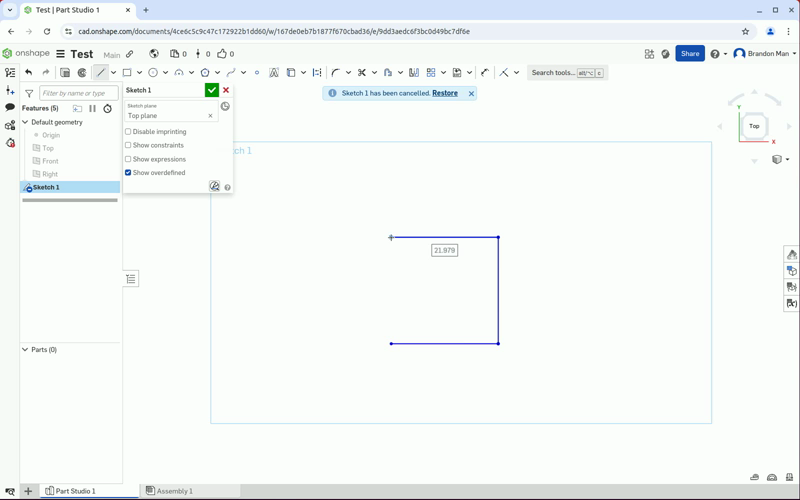
mouse_move(391, 343)
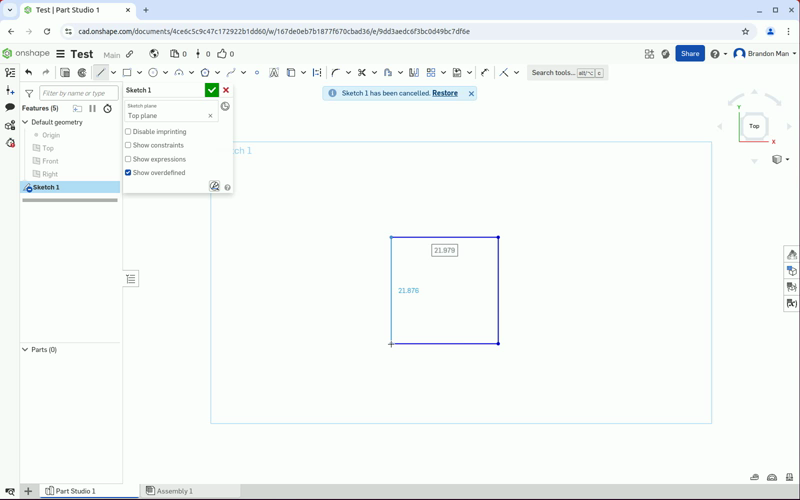
key_up(shift)
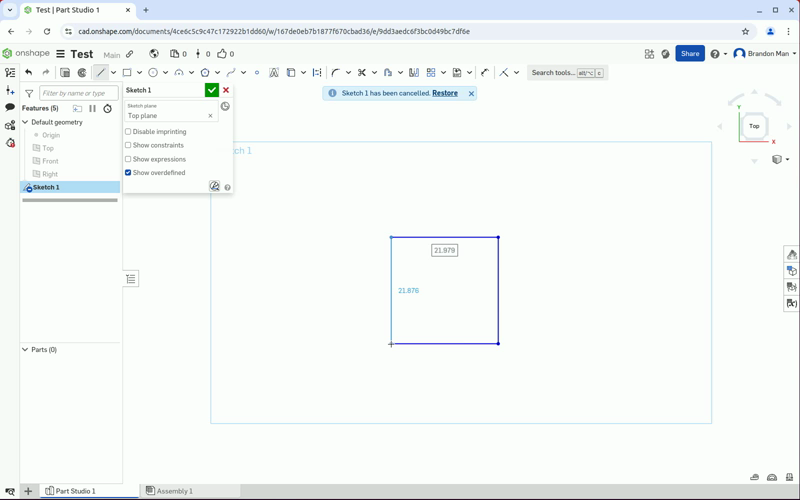
click(391, 343)
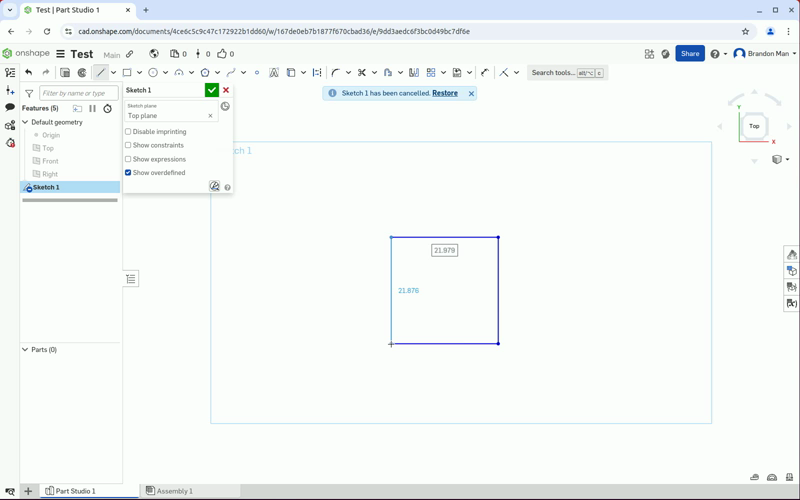
key(esc)
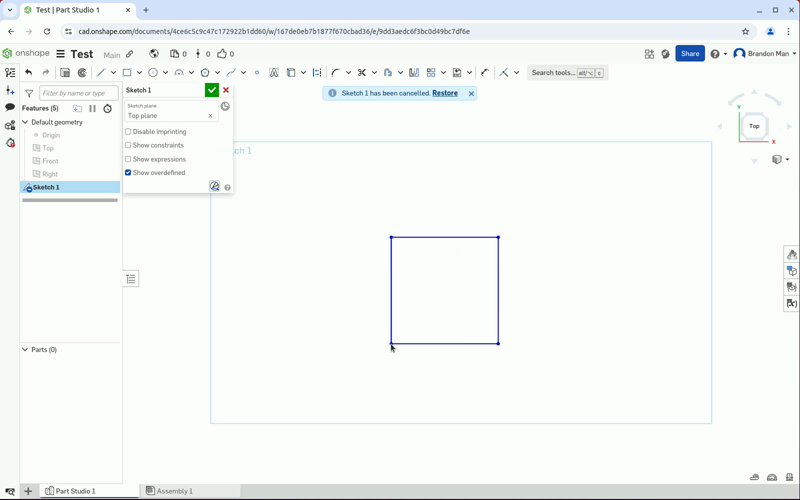
mouse_move(435, 283)
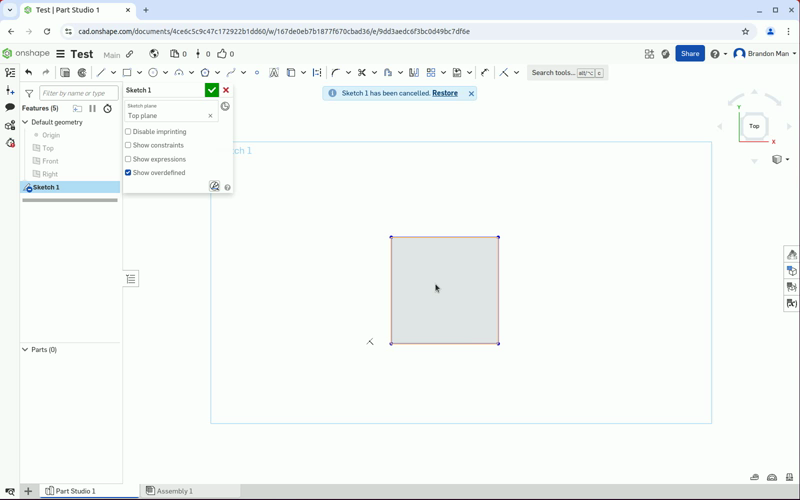
click(435, 283)
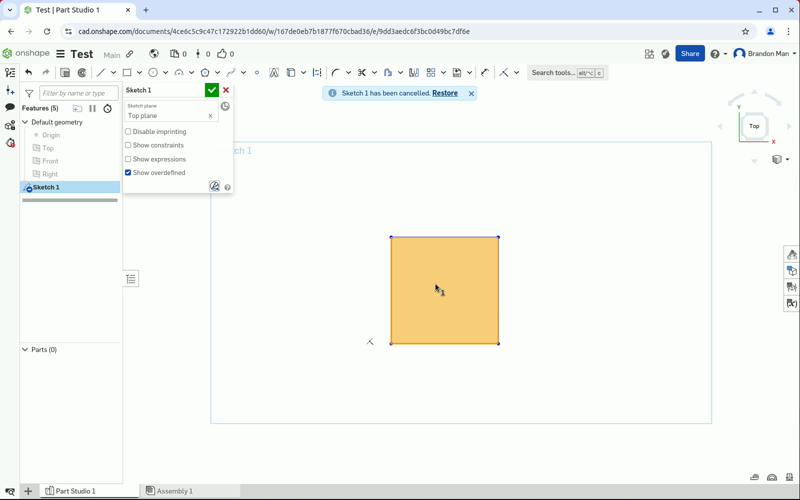
mouse_move(73, 352)
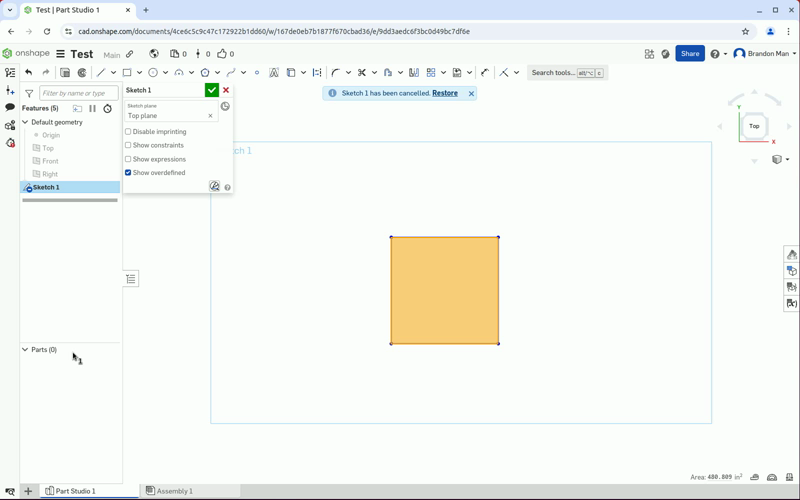
key(shift+y)
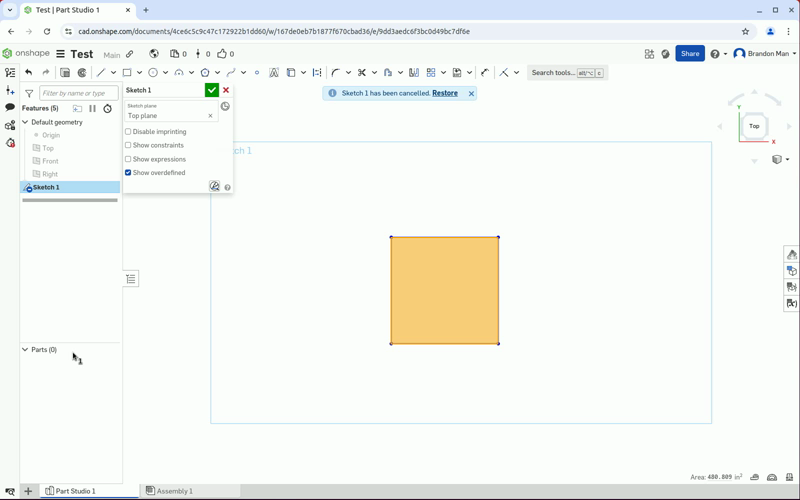
key(shift+e)
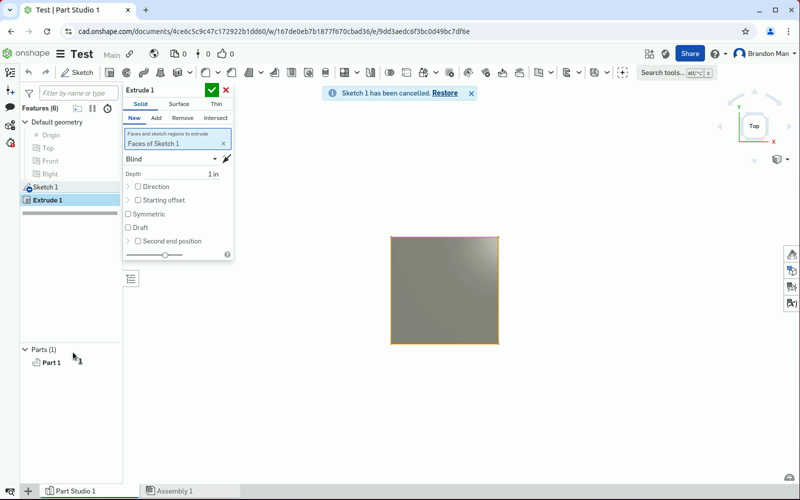
mouse_move(143, 106)
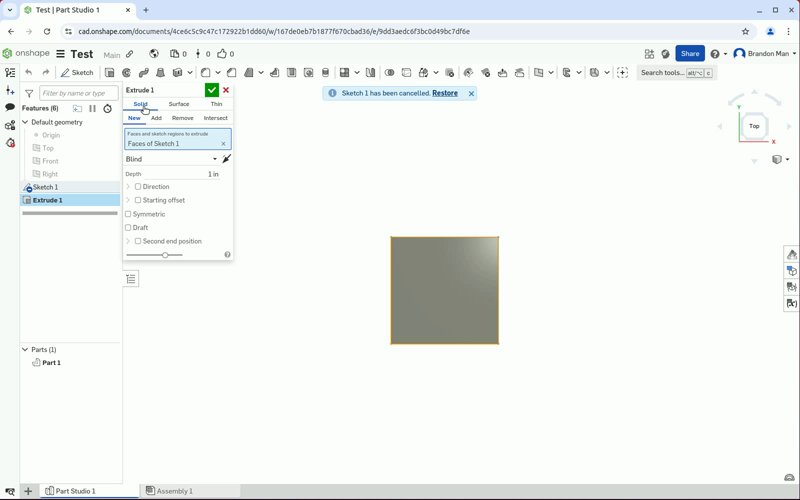
click(143, 106)
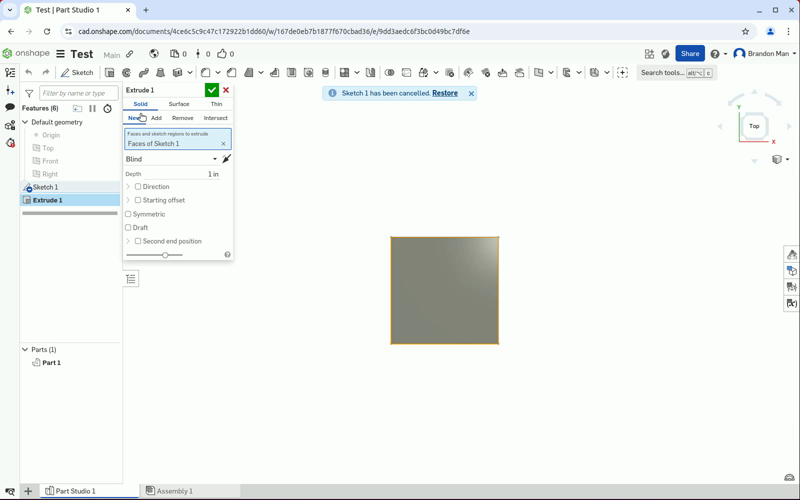
mouse_move(137, 120)
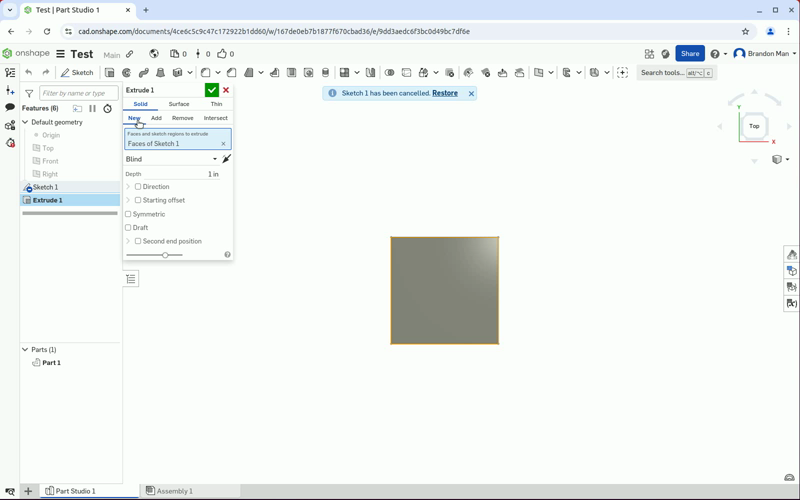
click(137, 120)
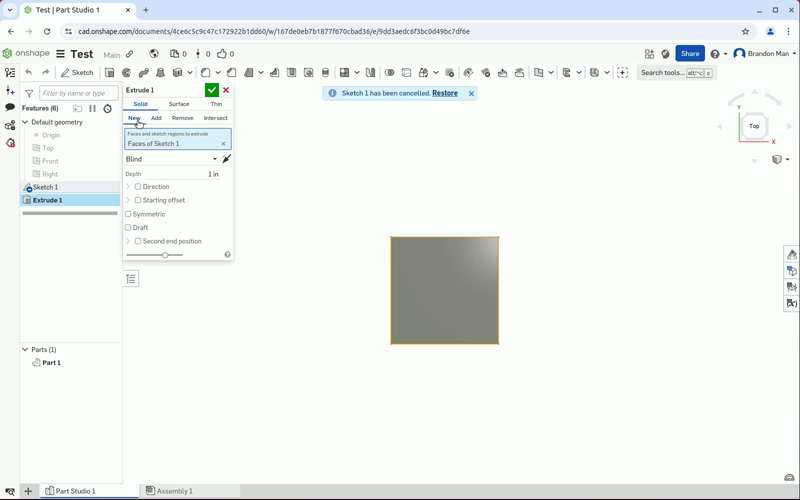
key(tab, 4)
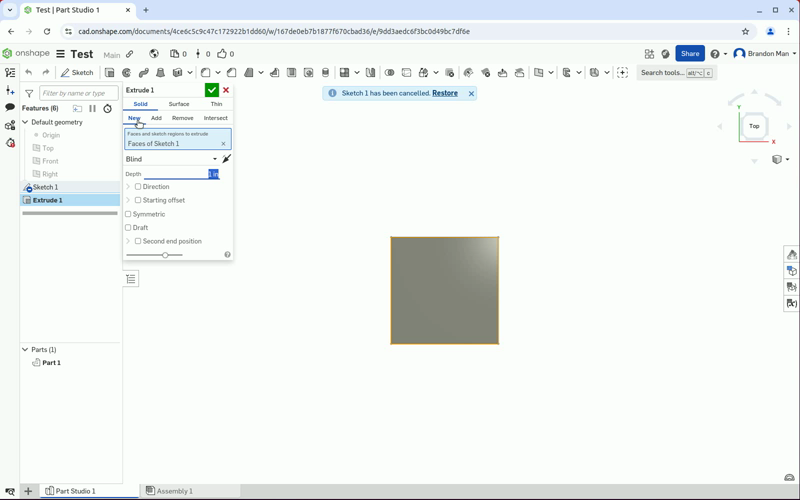
text(0.722)
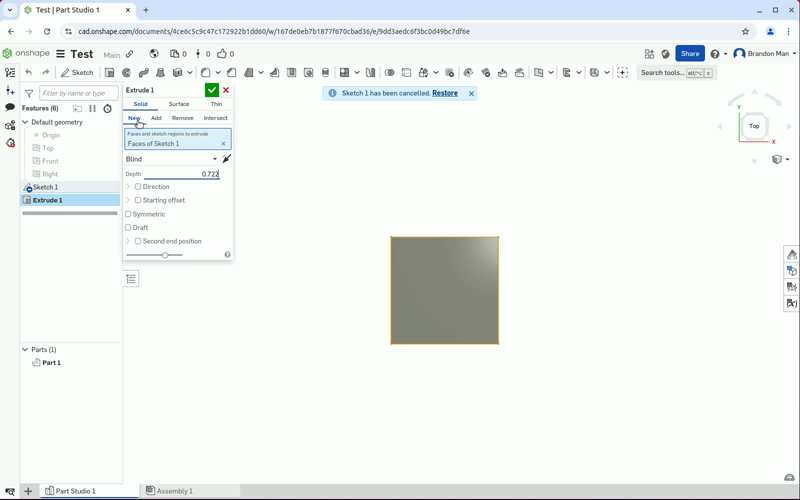
key(enter)
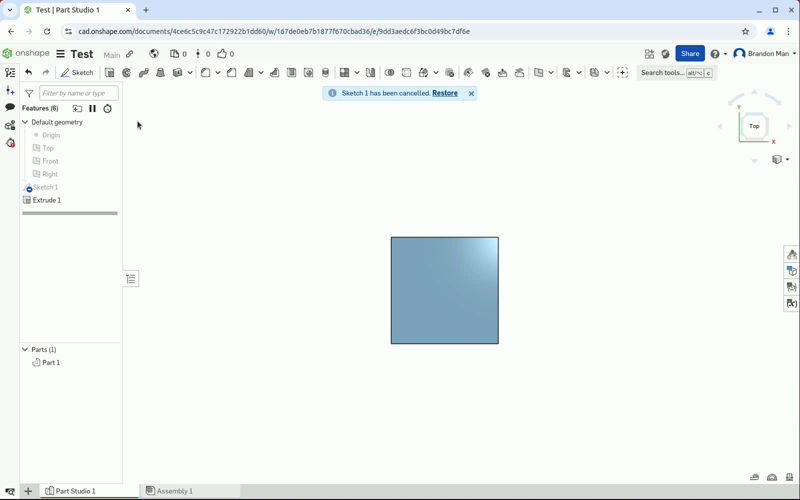
key(shift+h)
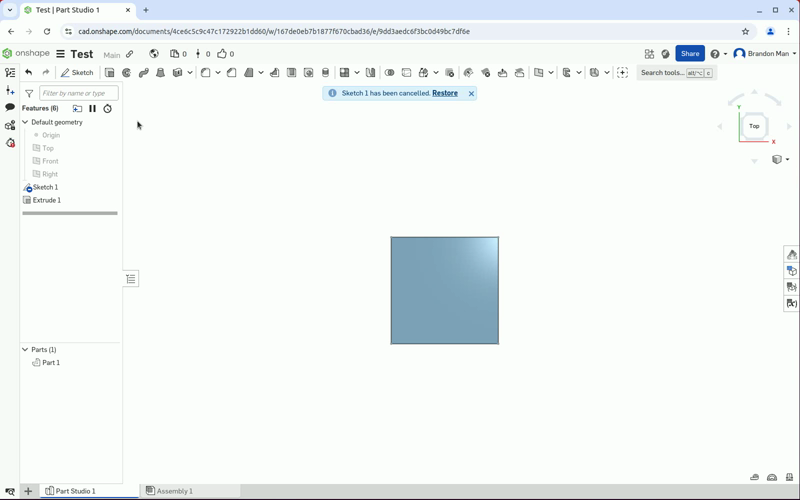
key(shift+h)
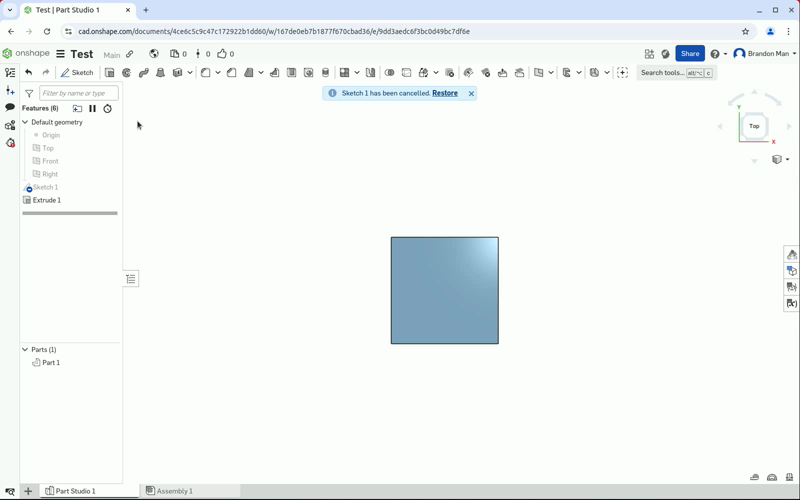
mouse_move(73, 189)
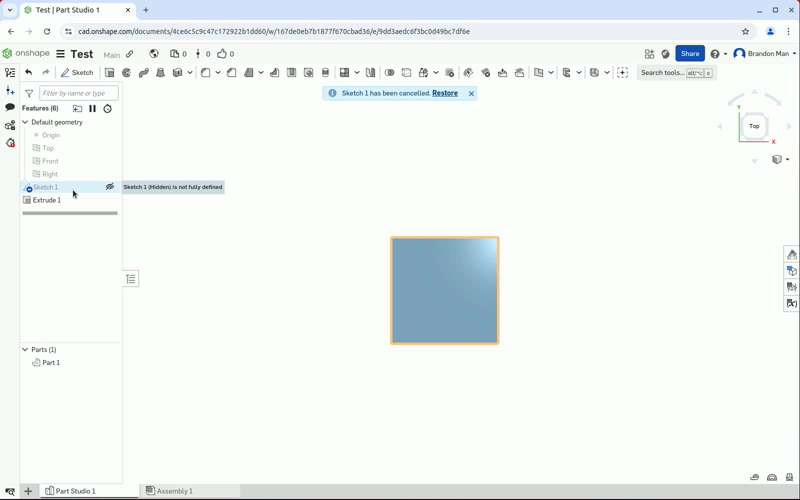
click(73, 189)
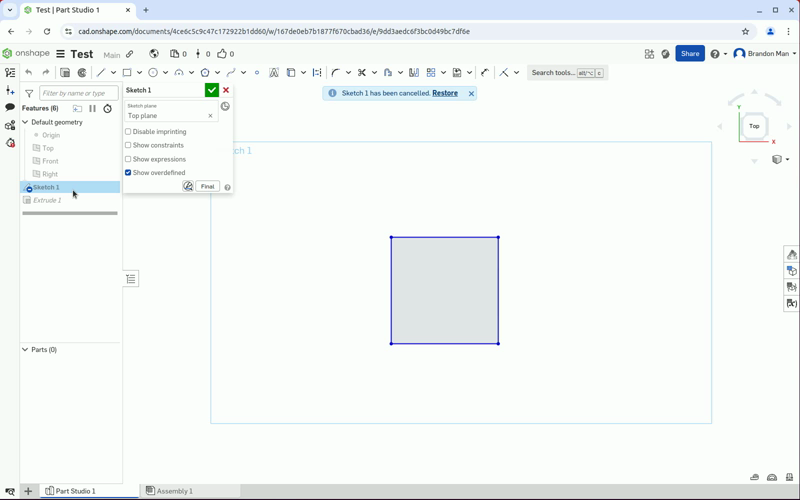
mouse_move(229, 92)
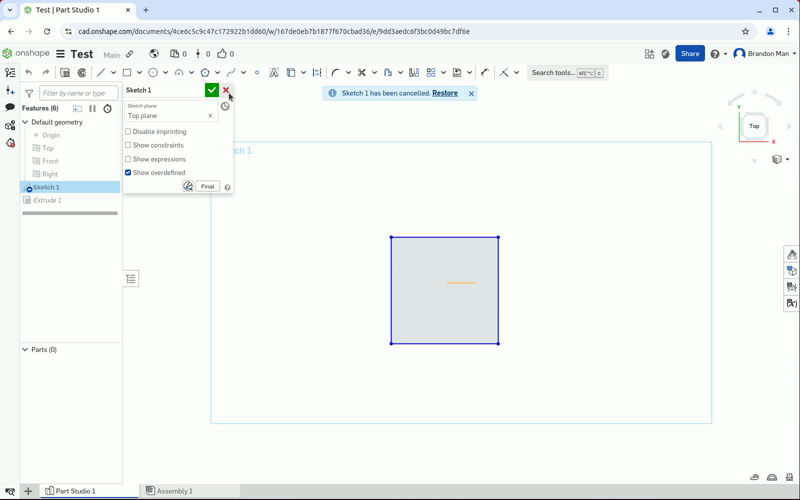
click(229, 92)
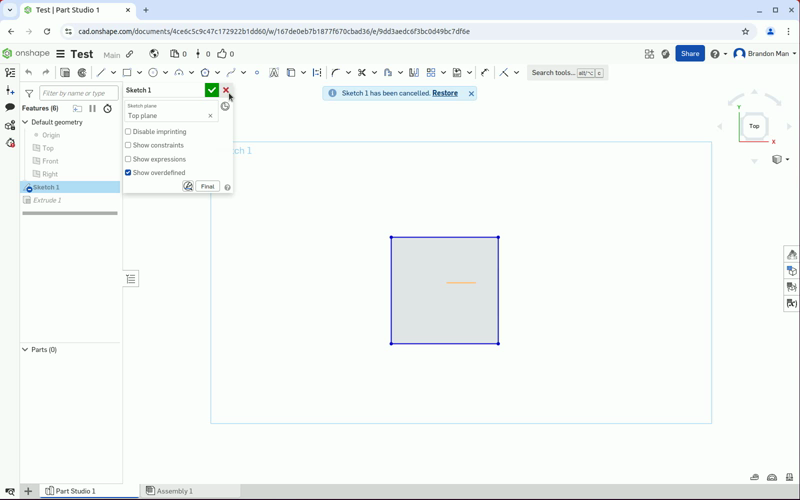
key(shift+s)
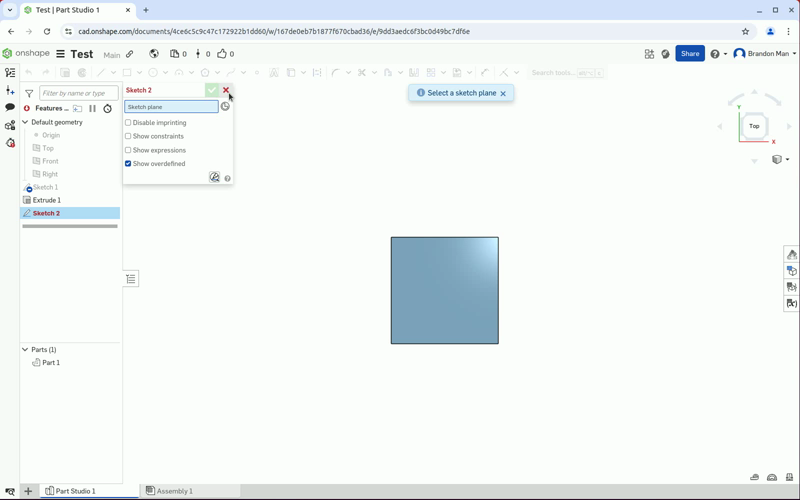
mouse_move(73, 150)
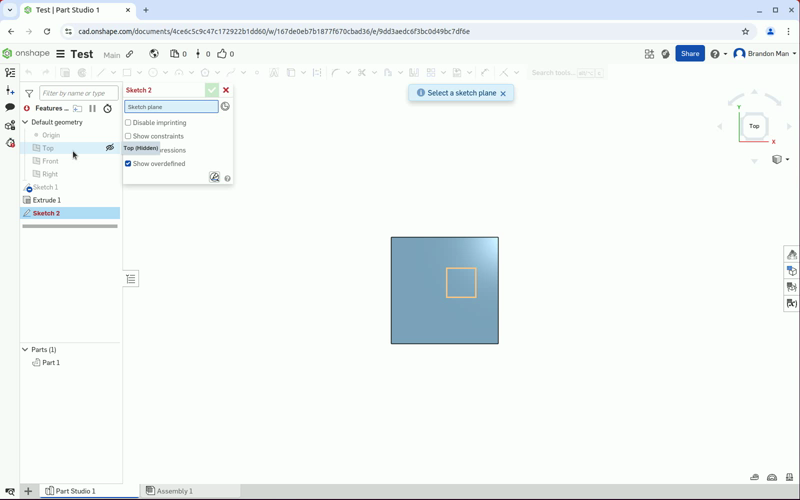
click(73, 150)
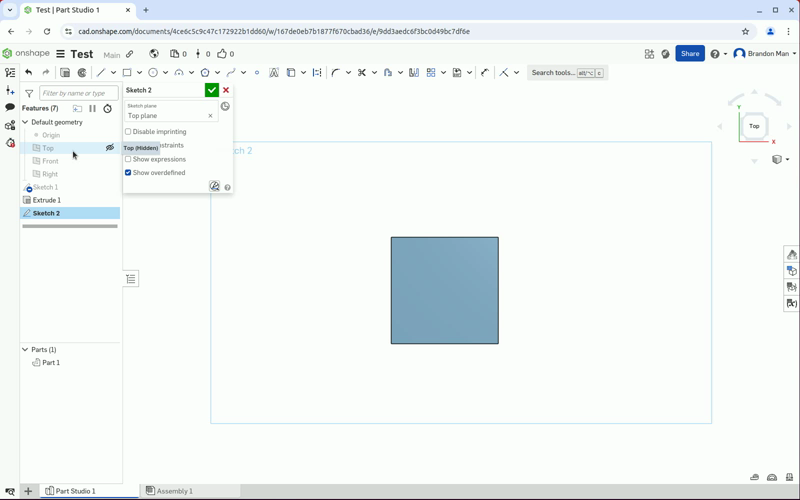
mouse_move(73, 352)
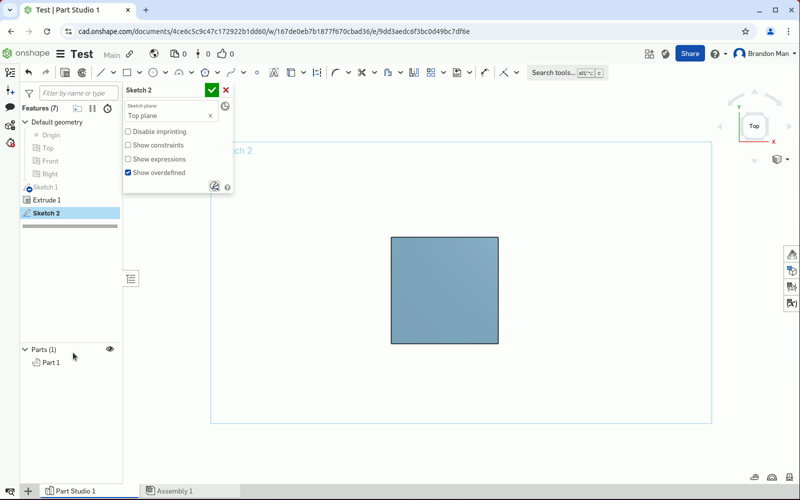
key(y)
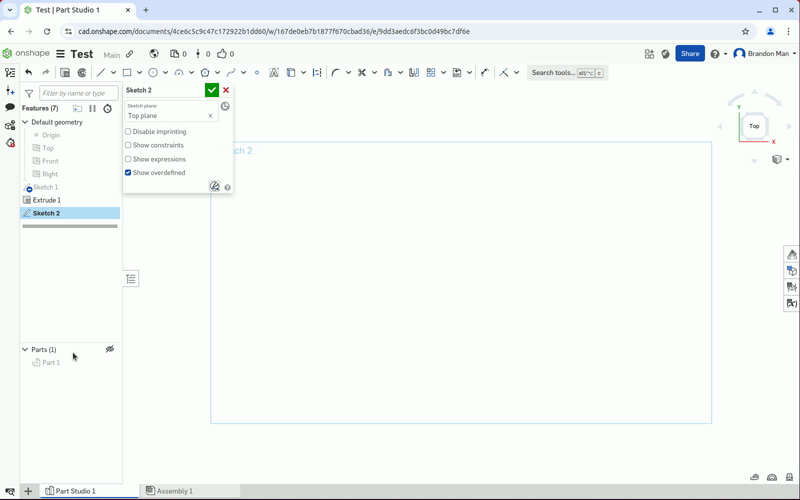
key(l)
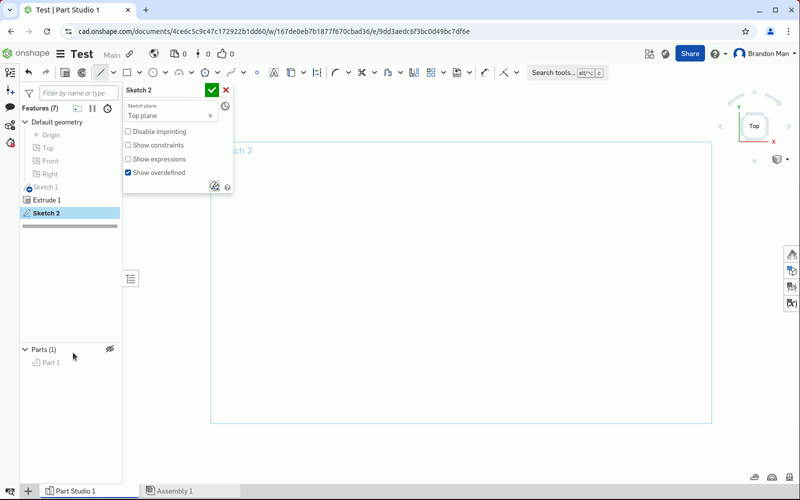
key_down(shift)
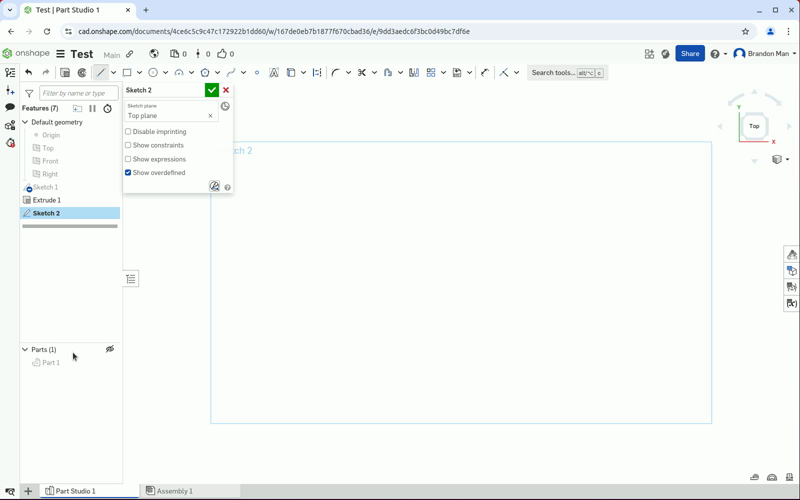
mouse_move(389, 345)
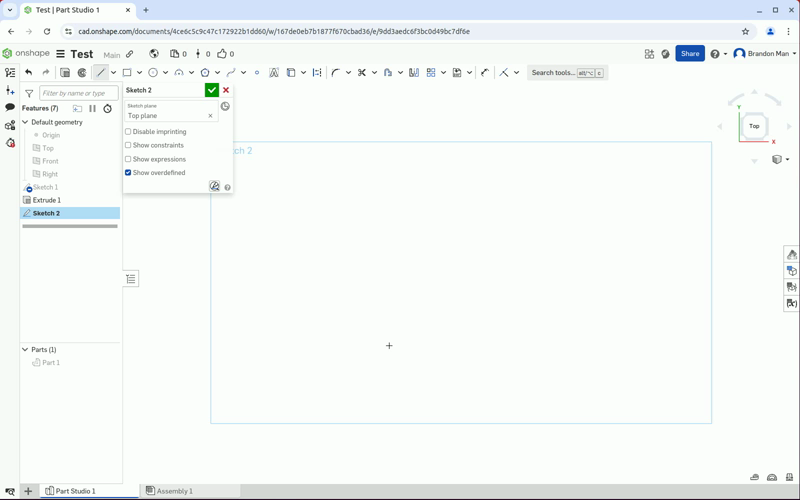
click(389, 345)
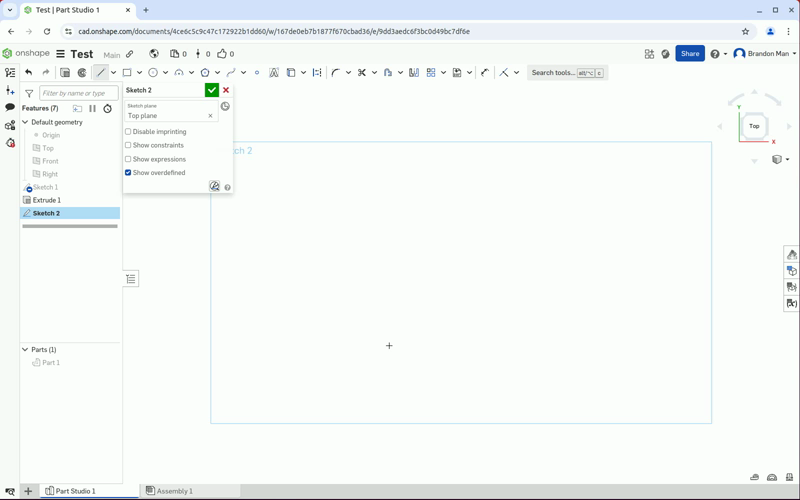
key_up(shift)
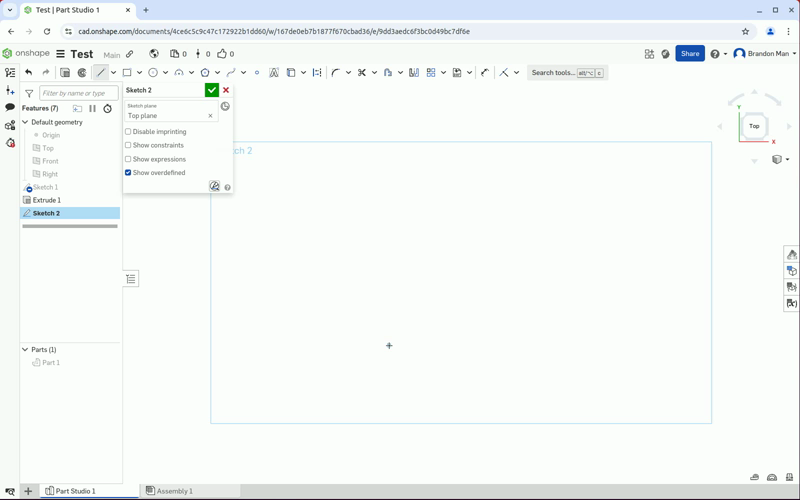
key_down(shift)
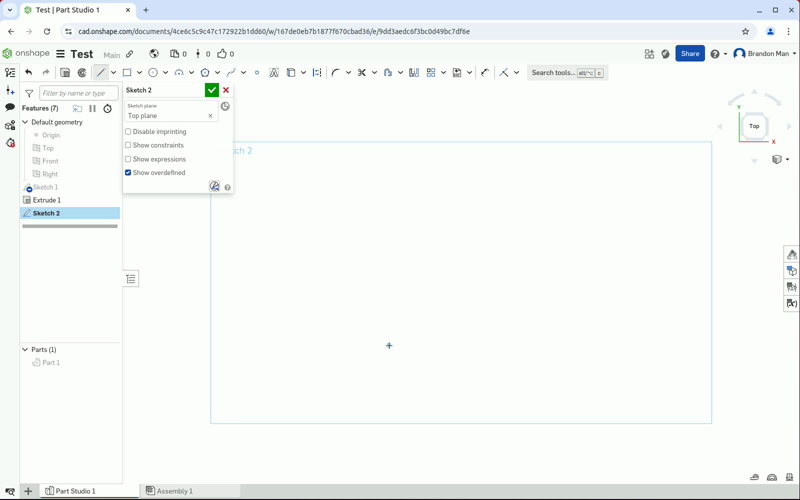
mouse_move(499, 345)
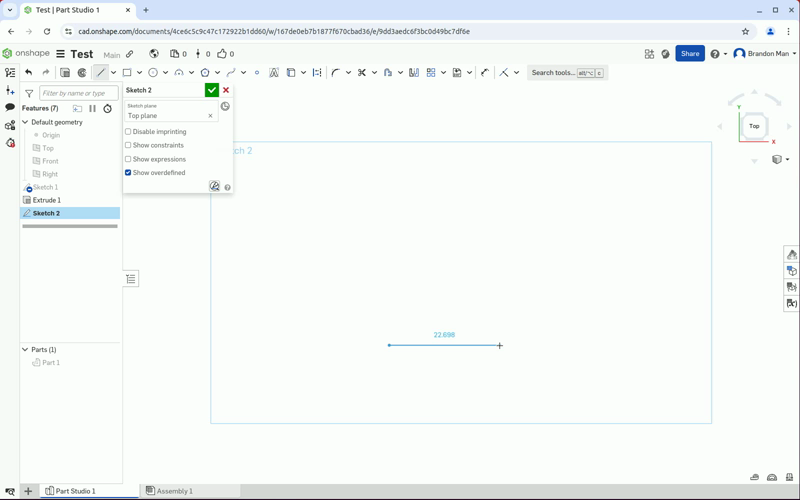
click(499, 345)
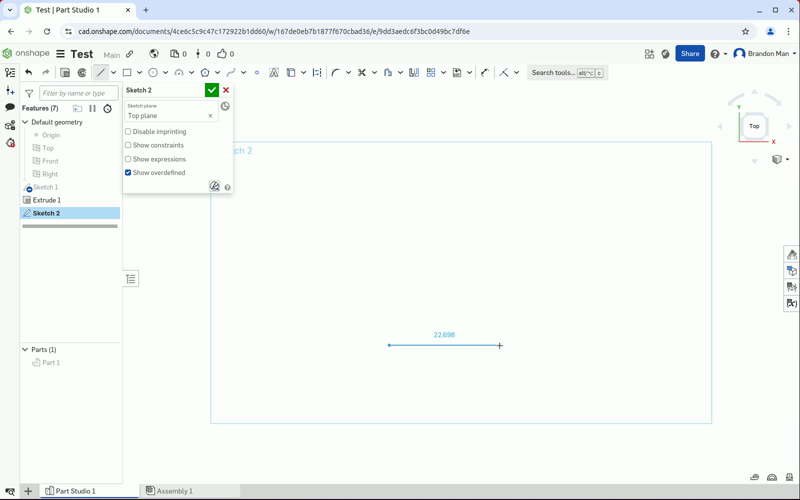
key_up(shift)
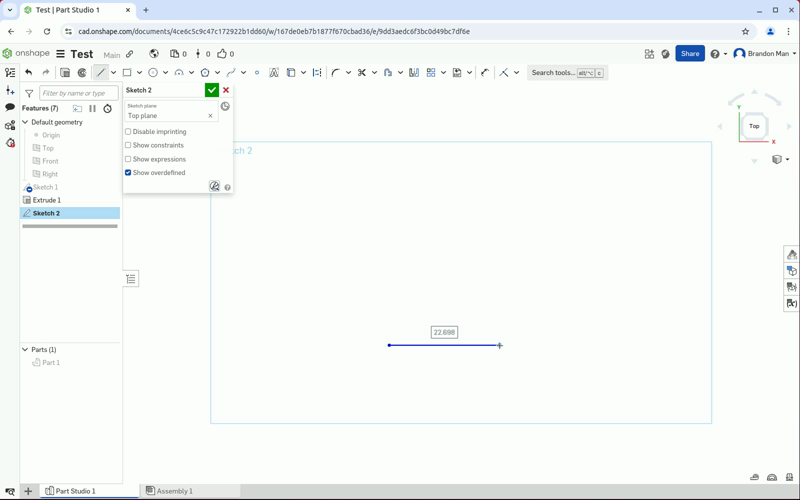
key_down(shift)
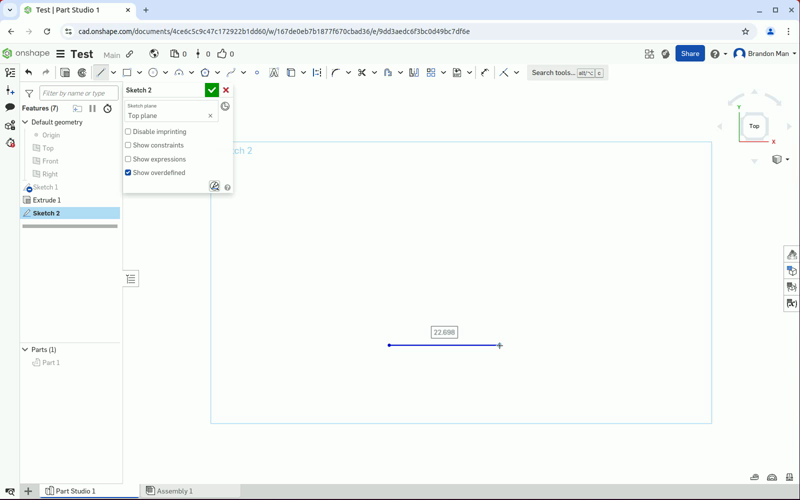
mouse_move(499, 234)
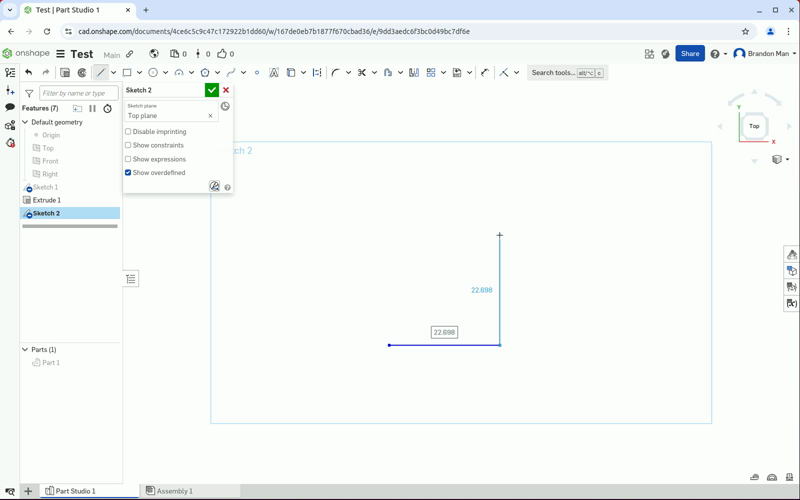
click(499, 234)
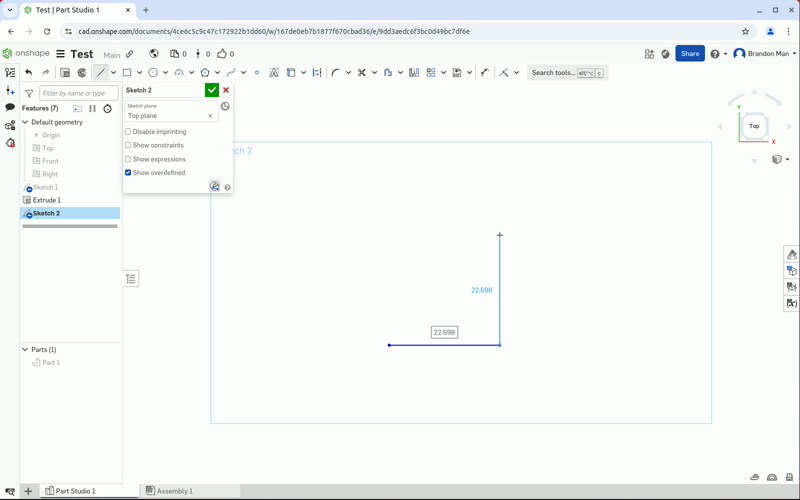
key_up(shift)
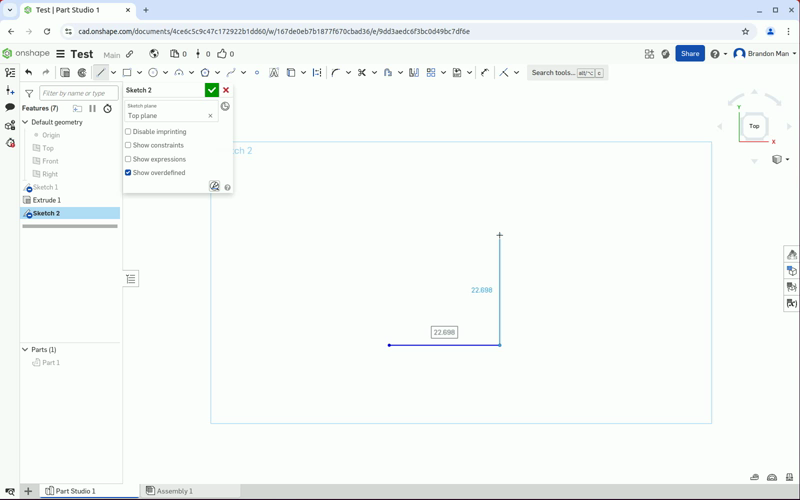
key_down(shift)
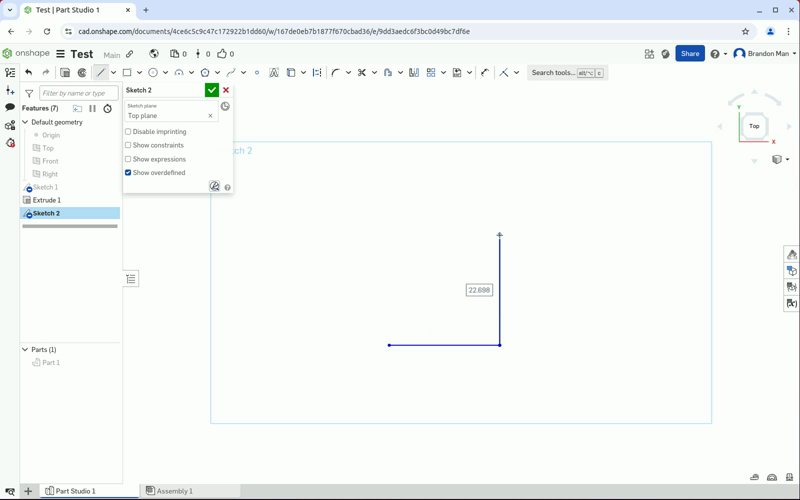
mouse_move(389, 234)
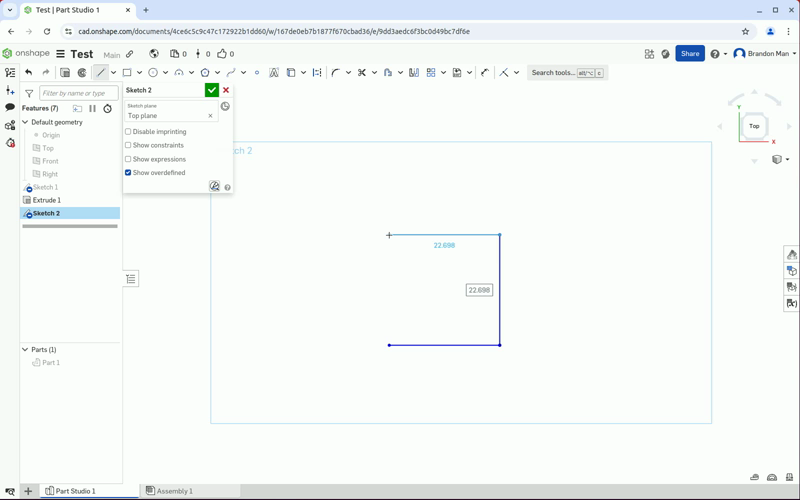
click(389, 234)
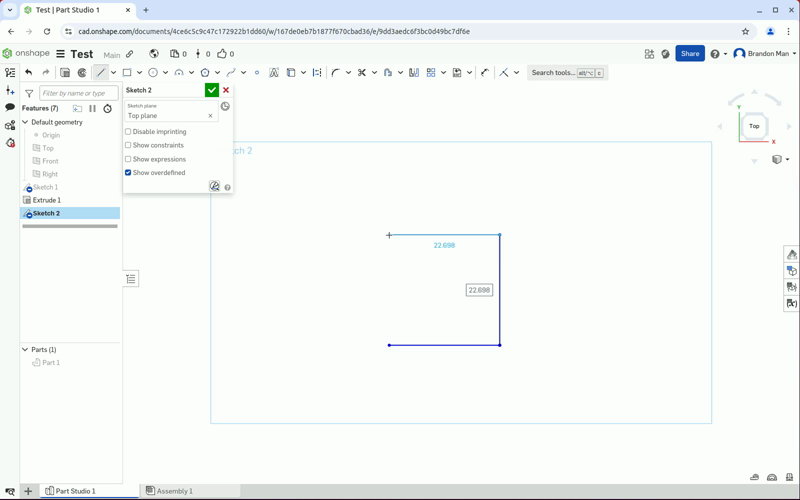
key_up(shift)
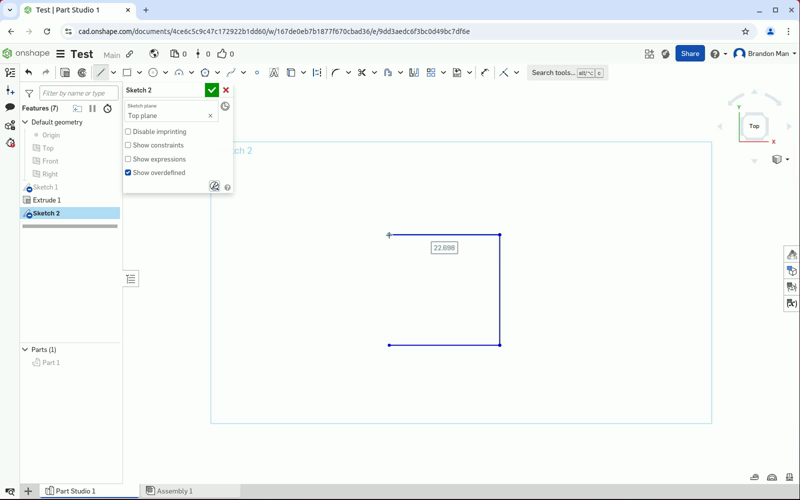
key_down(shift)
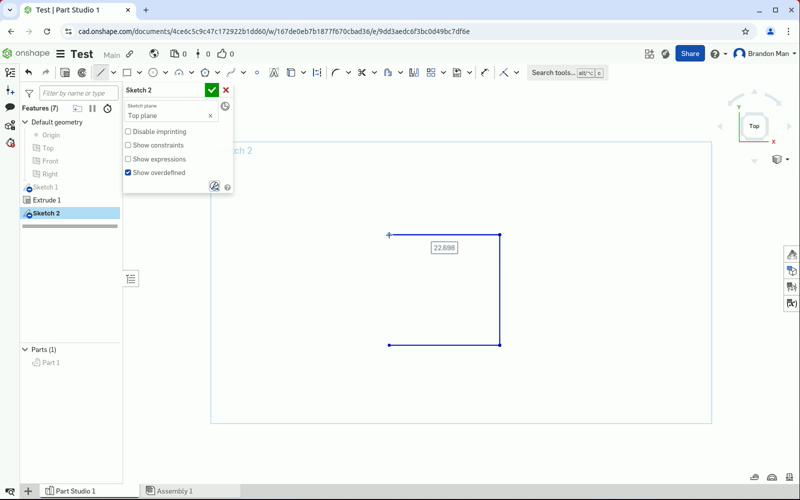
mouse_move(389, 345)
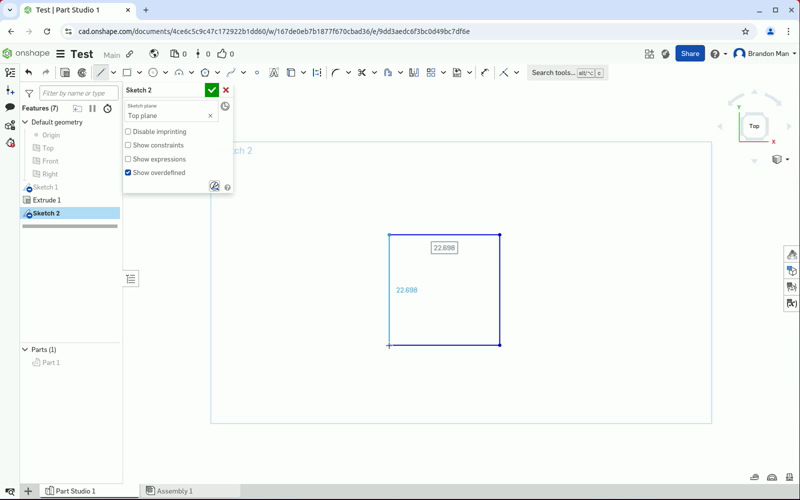
key_up(shift)
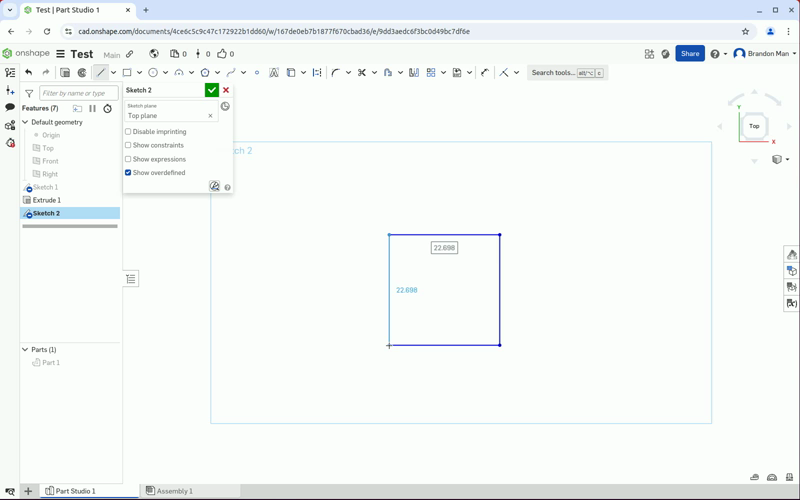
click(389, 345)
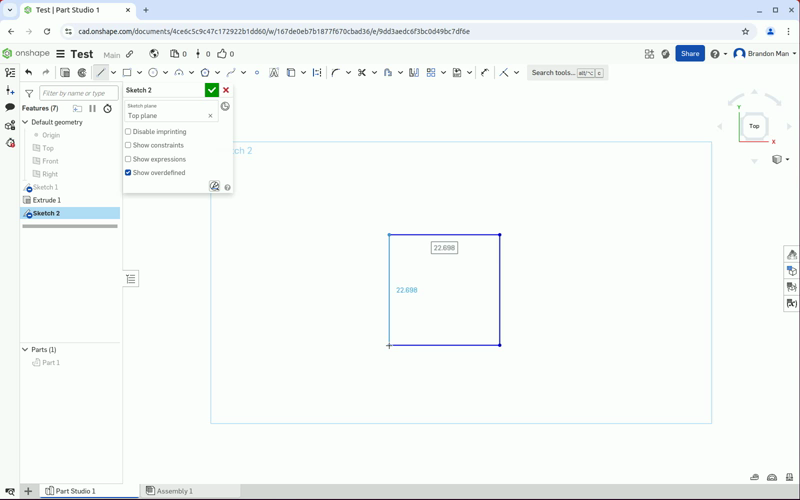
key(esc)
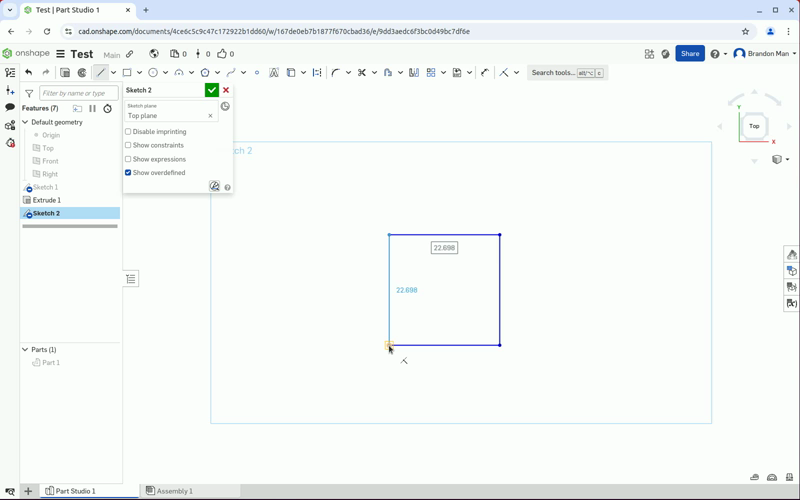
key(l)
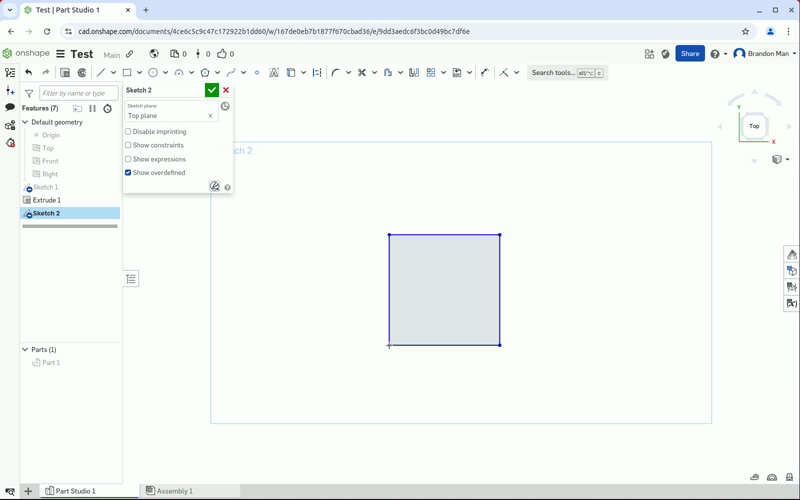
key_down(shift)
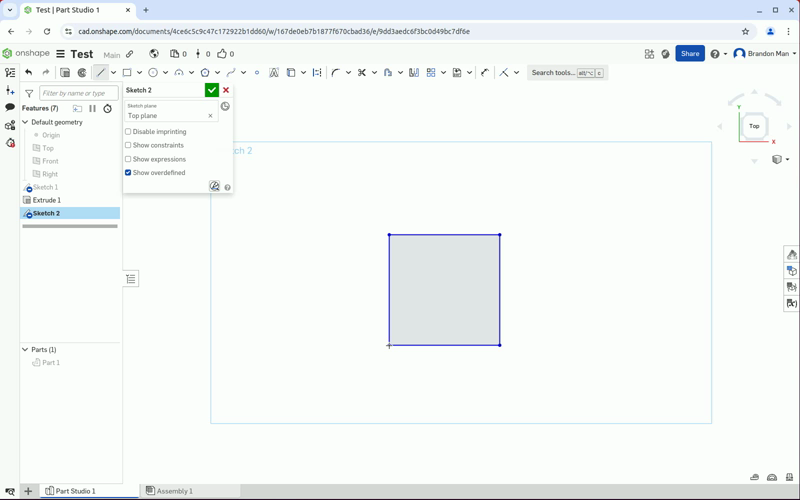
mouse_move(391, 342)
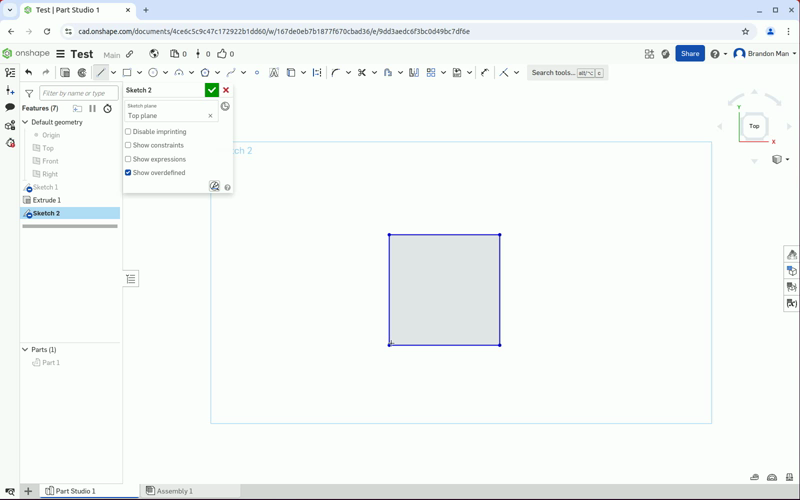
scroll(6)
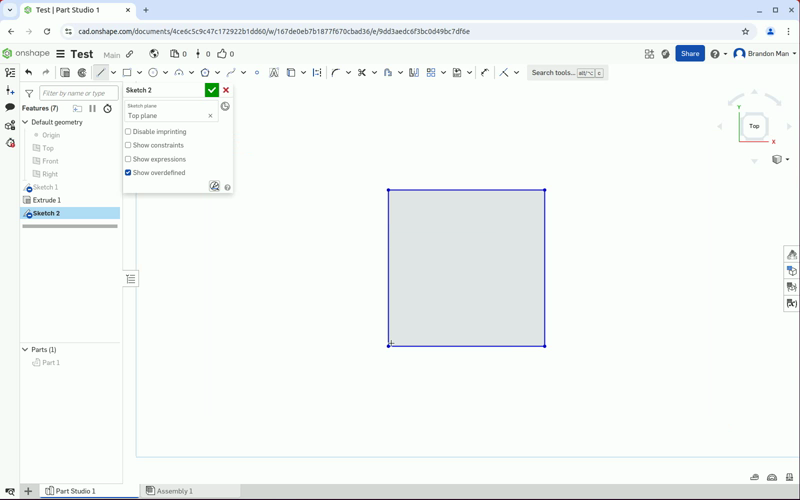
scroll(6)
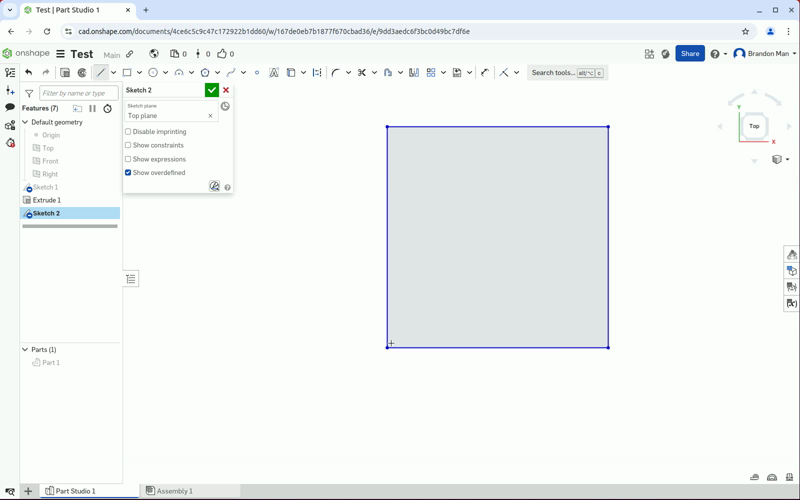
scroll(6)
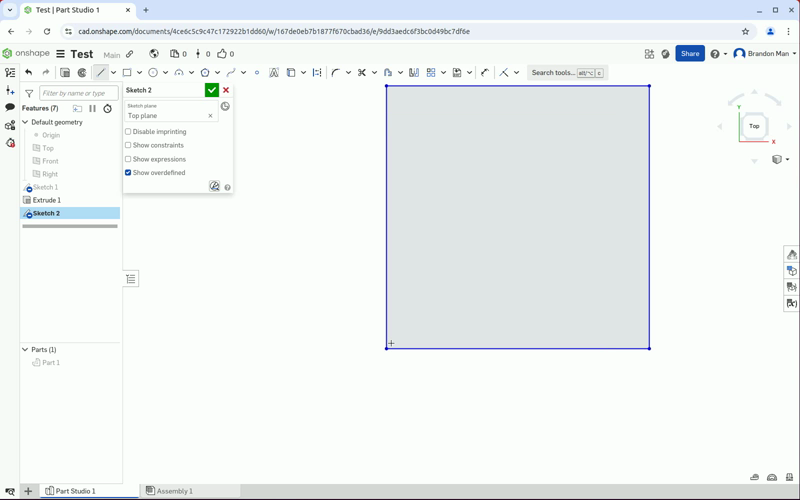
scroll(6)
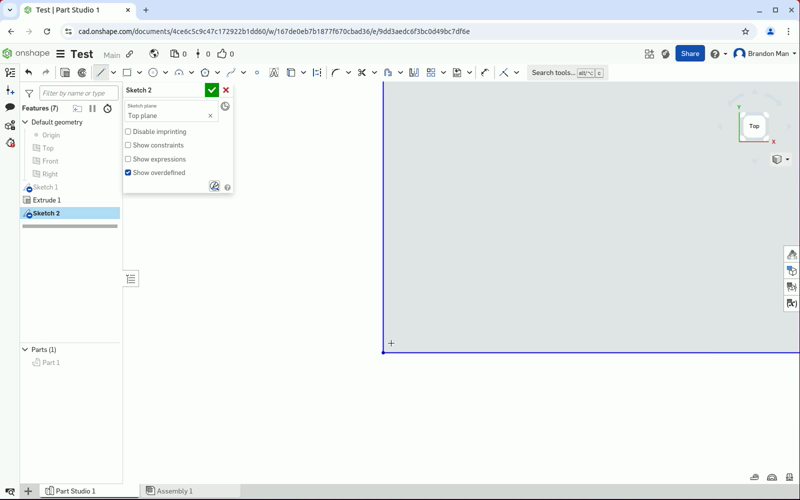
scroll(6)
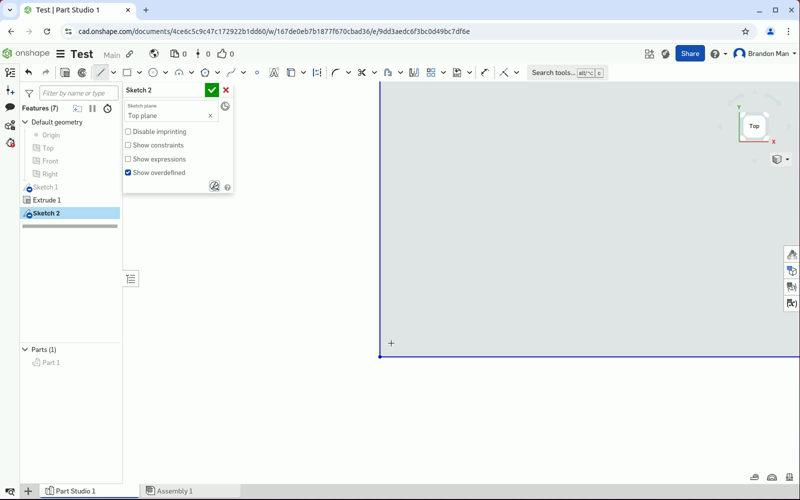
scroll(6)
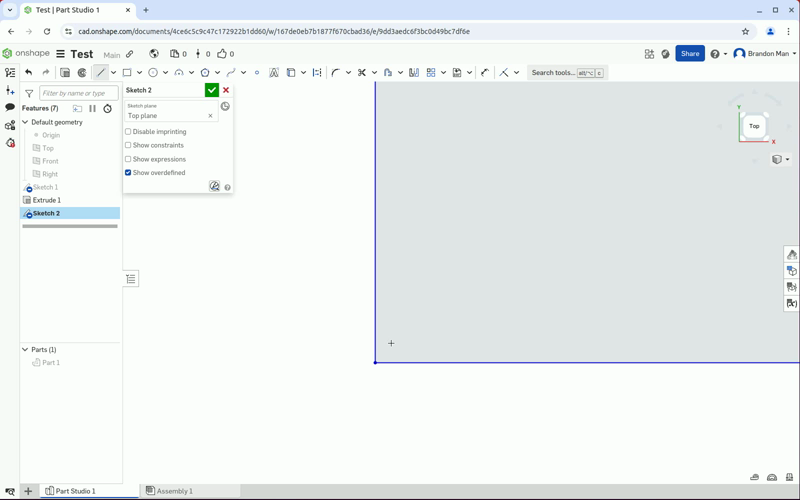
scroll(6)
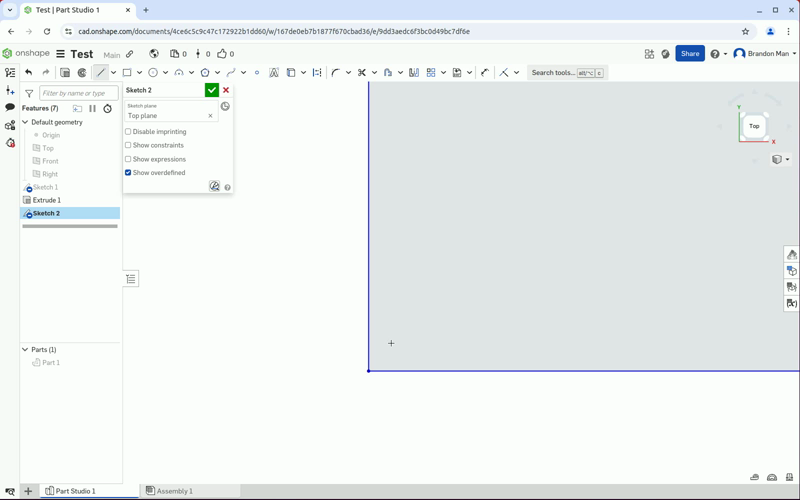
click(391, 342)
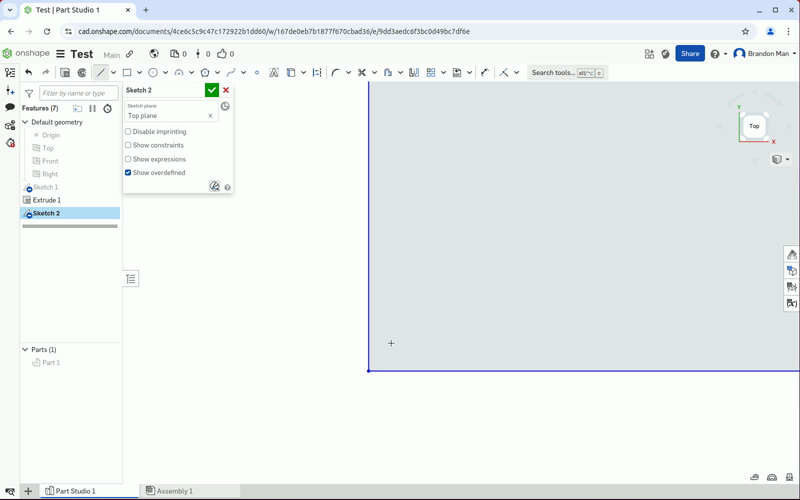
scroll(-6)
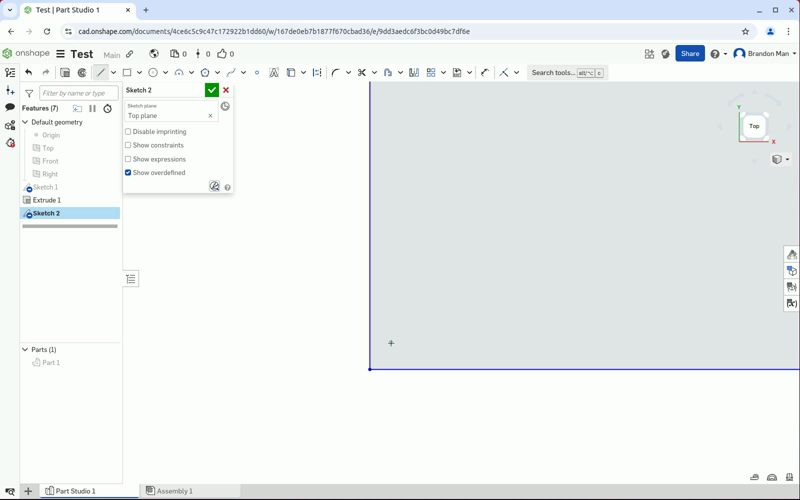
scroll(-6)
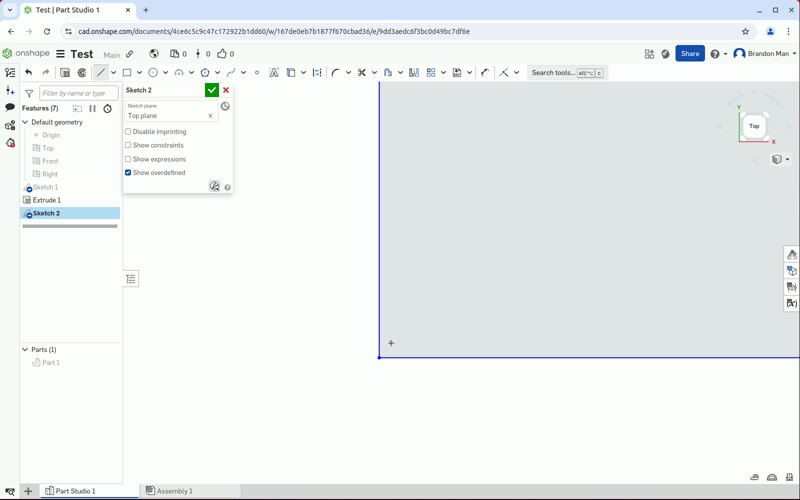
scroll(-6)
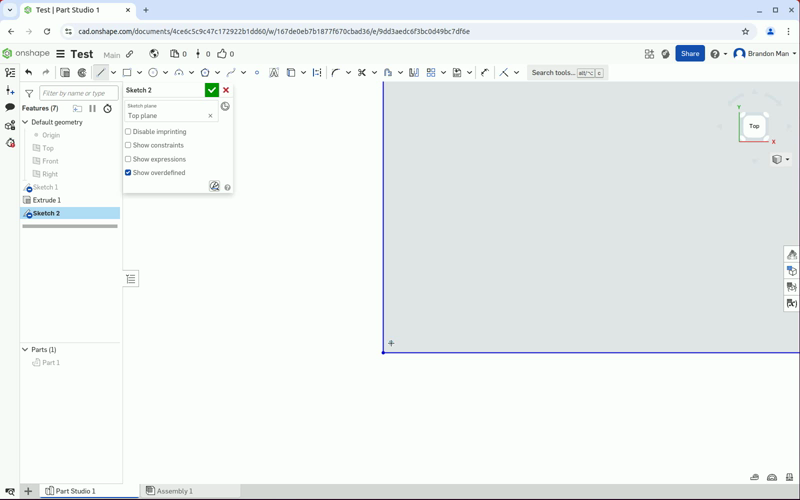
scroll(-6)
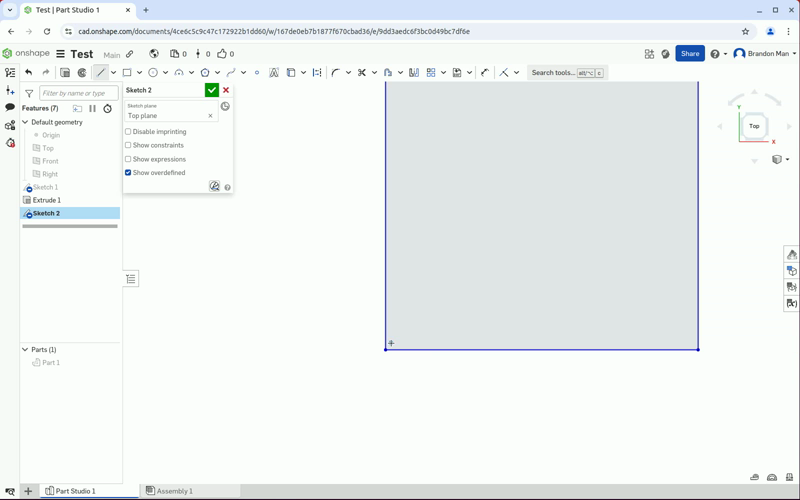
scroll(-6)
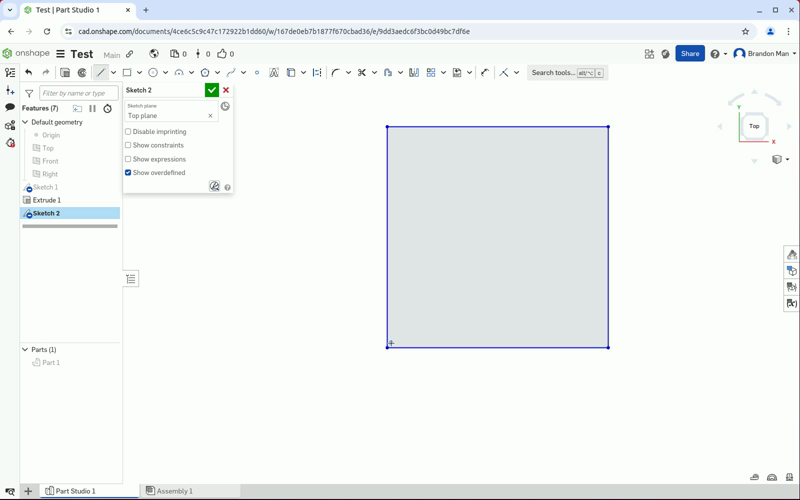
scroll(-6)
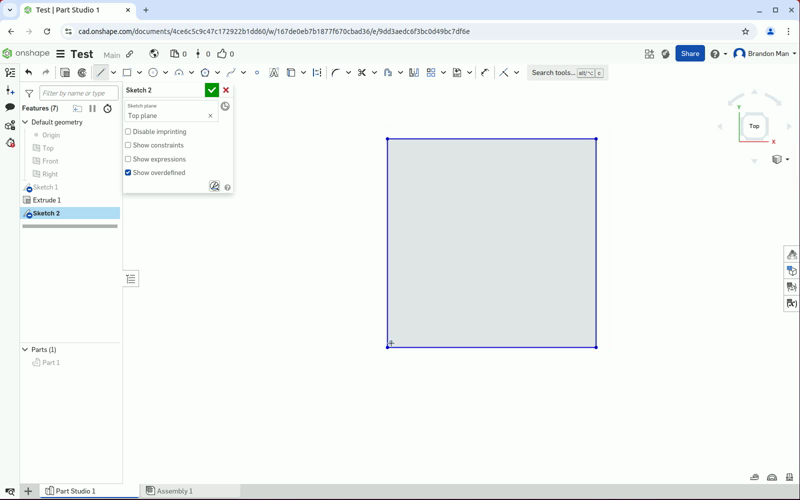
scroll(-6)
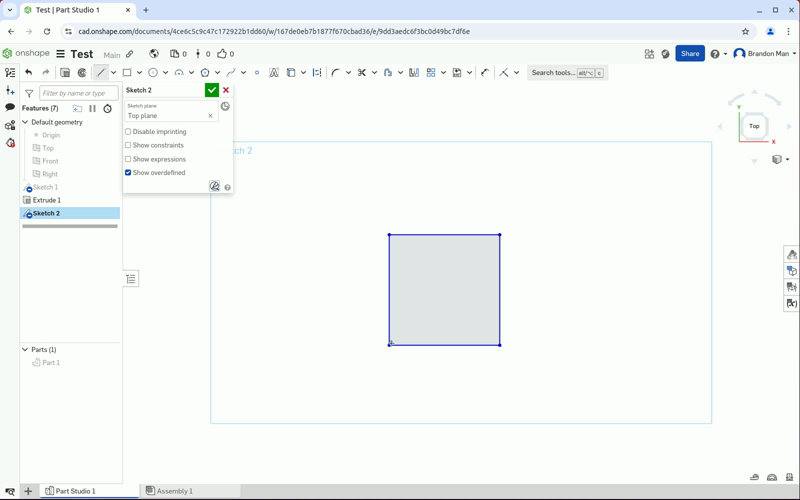
key_up(shift)
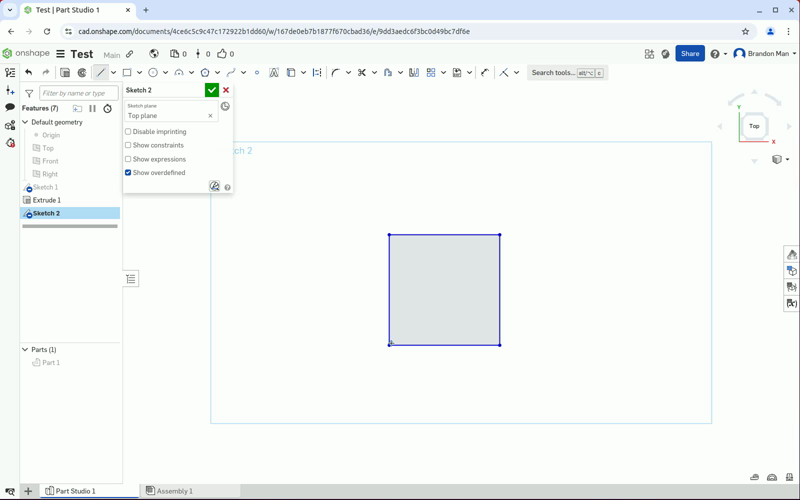
key_down(shift)
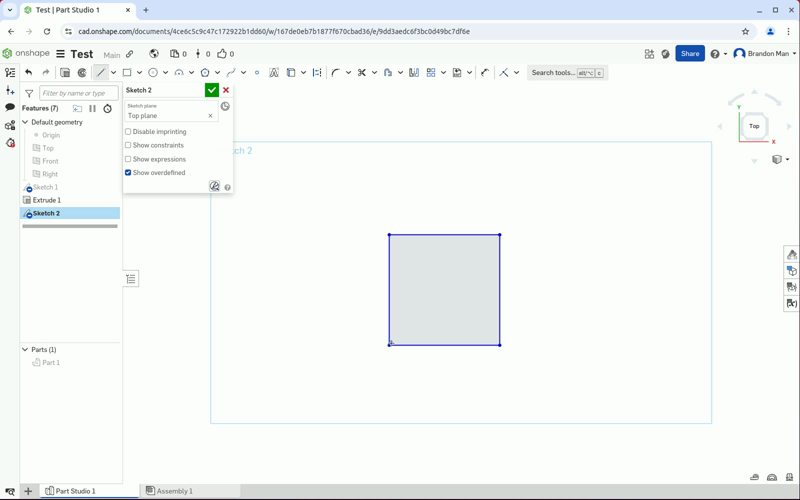
mouse_move(497, 342)
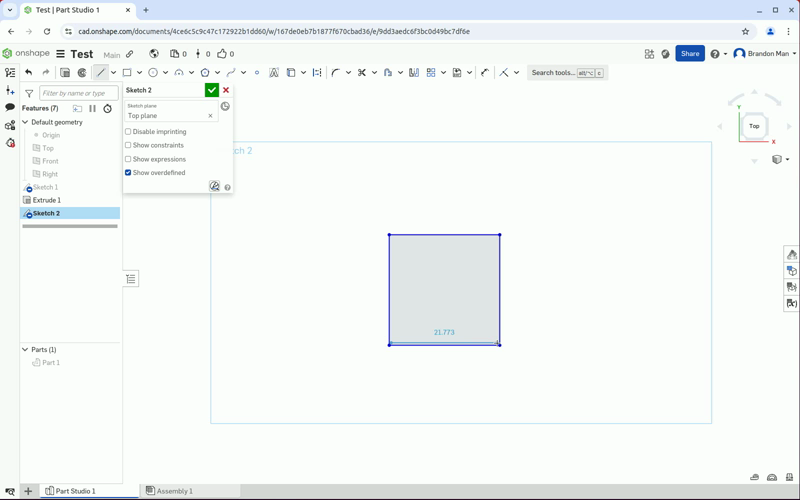
scroll(6)
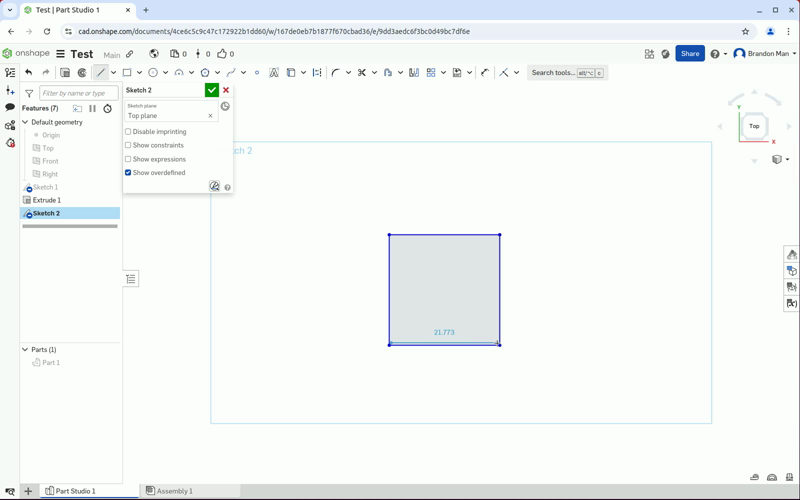
scroll(6)
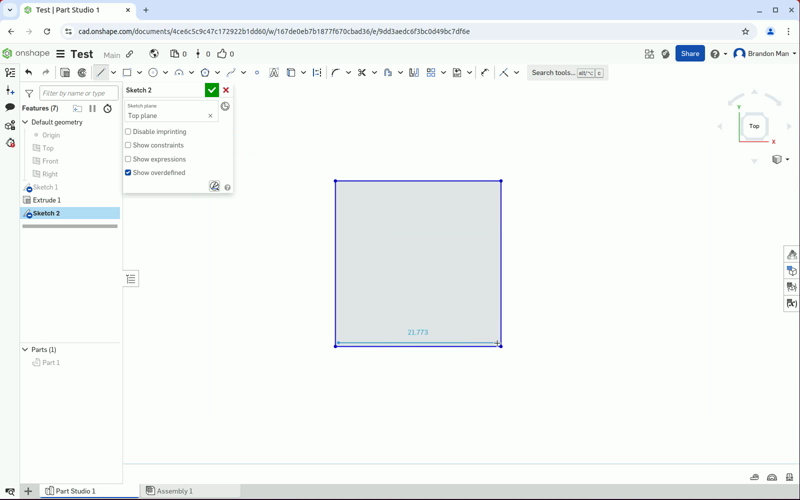
scroll(6)
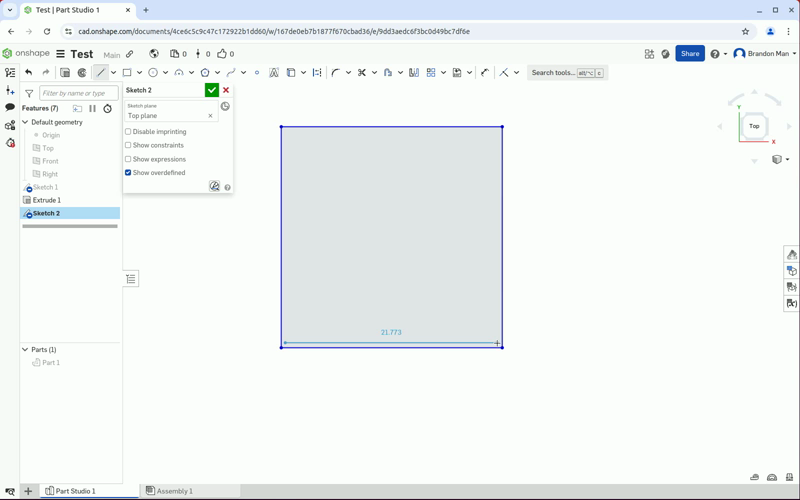
scroll(6)
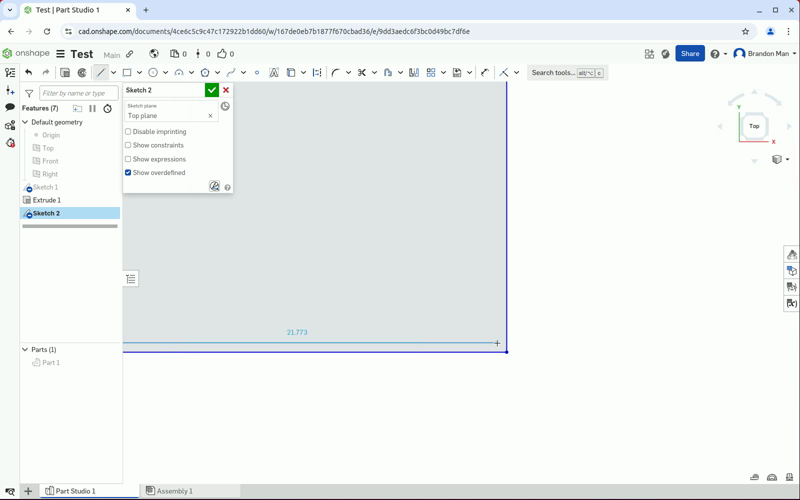
scroll(6)
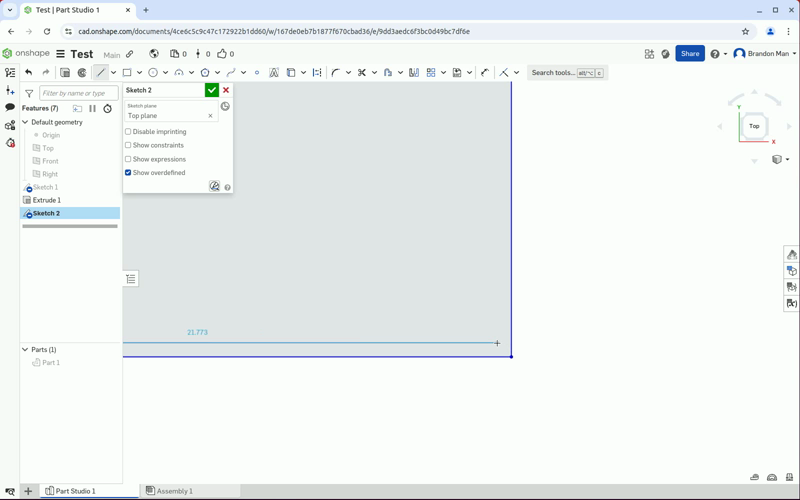
scroll(6)
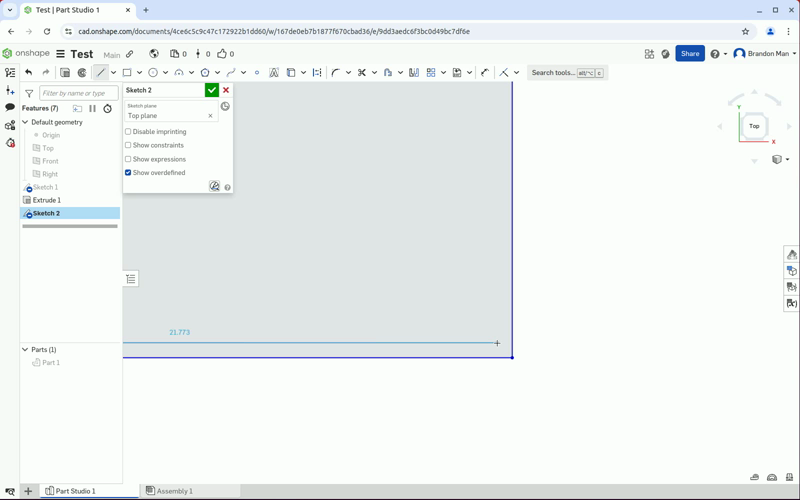
scroll(6)
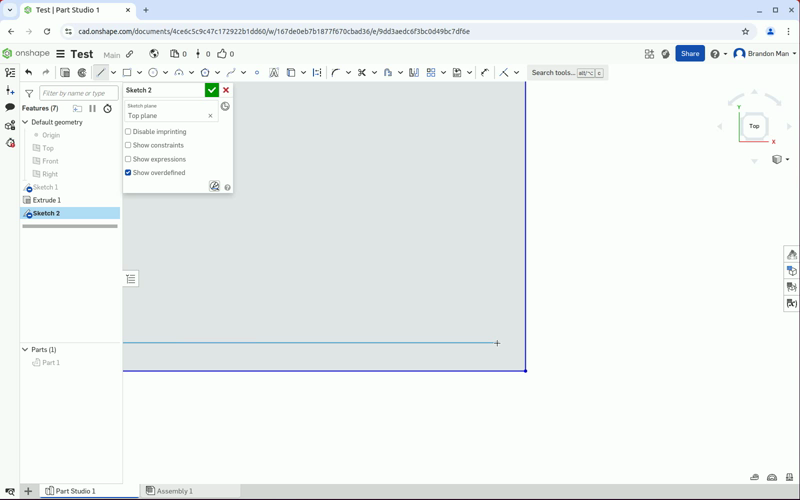
click(497, 342)
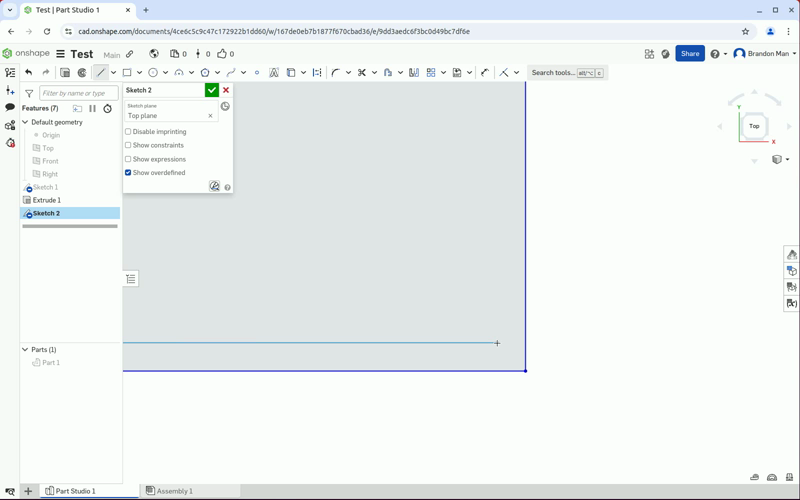
scroll(-6)
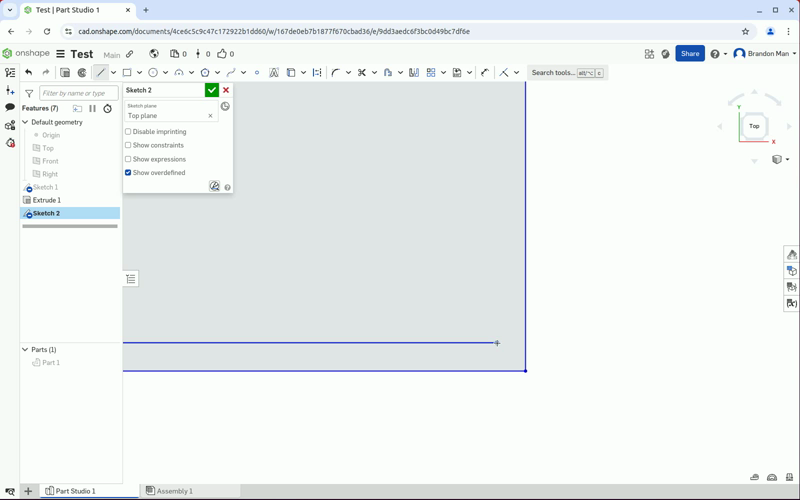
scroll(-6)
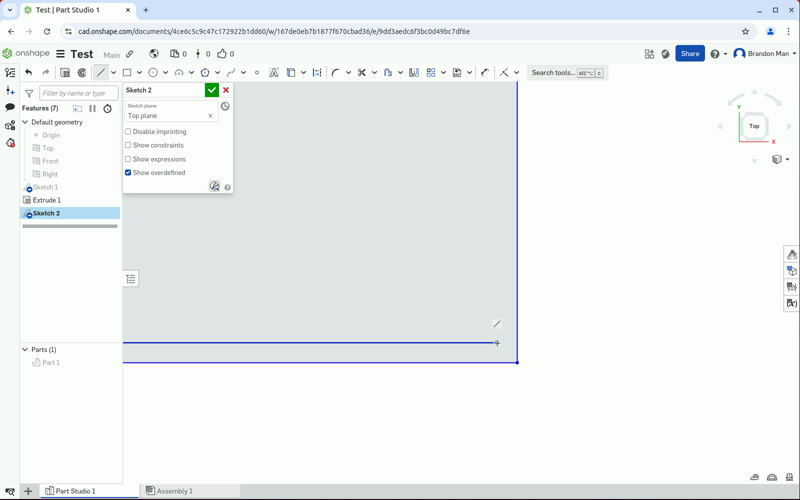
scroll(-6)
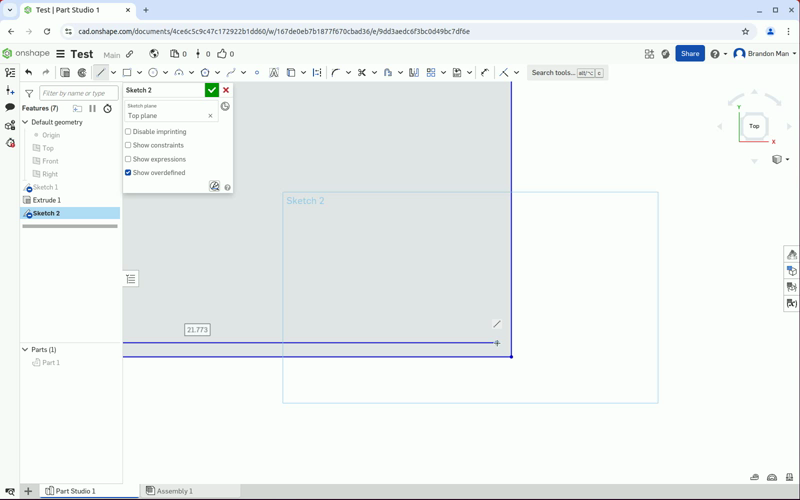
scroll(-6)
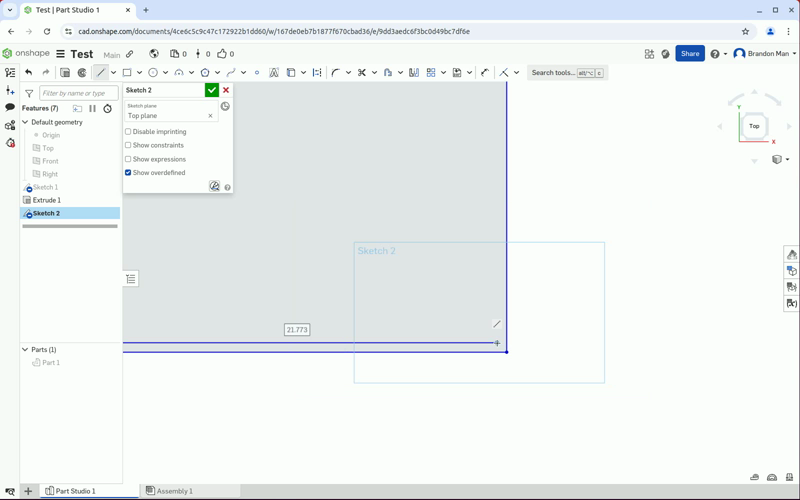
scroll(-6)
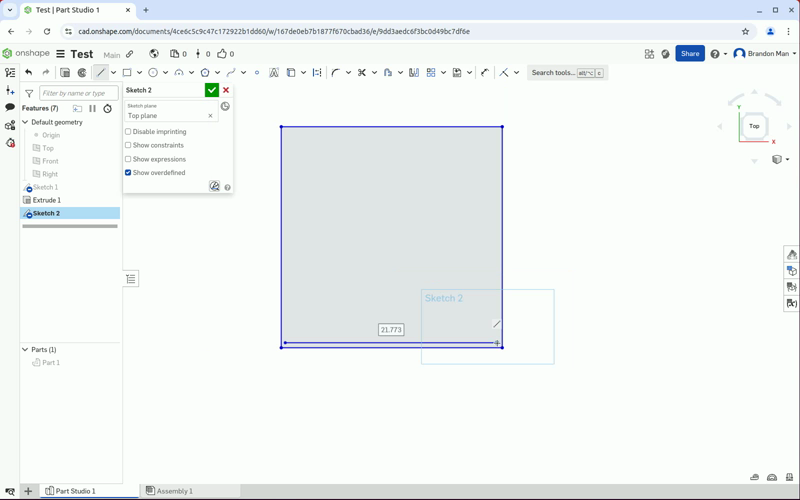
scroll(-6)
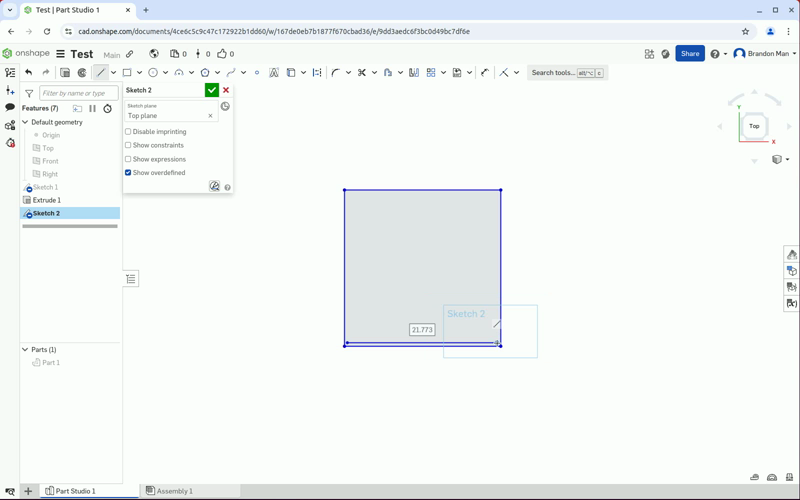
scroll(-6)
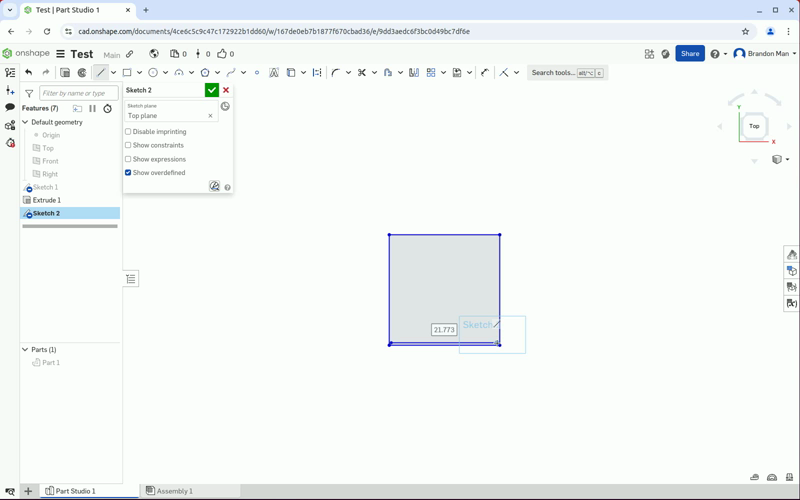
key_up(shift)
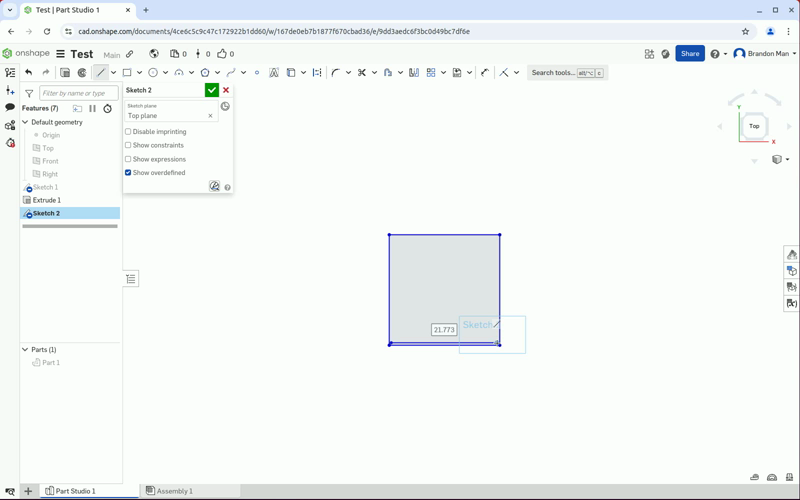
key_down(shift)
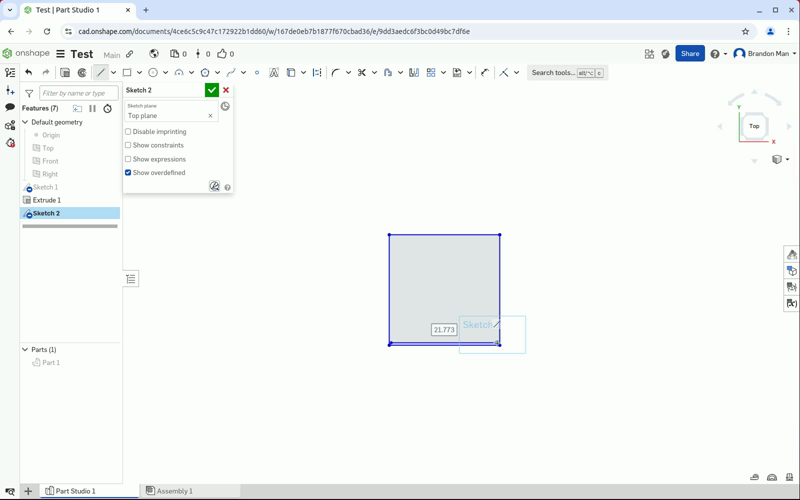
mouse_move(497, 237)
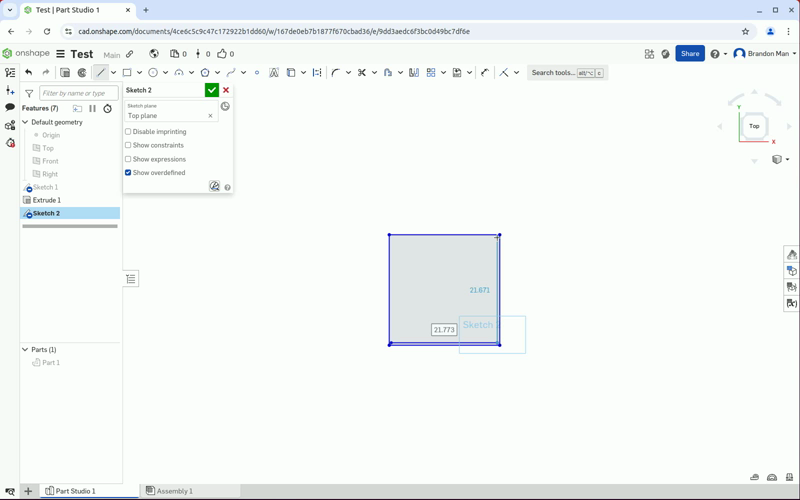
scroll(6)
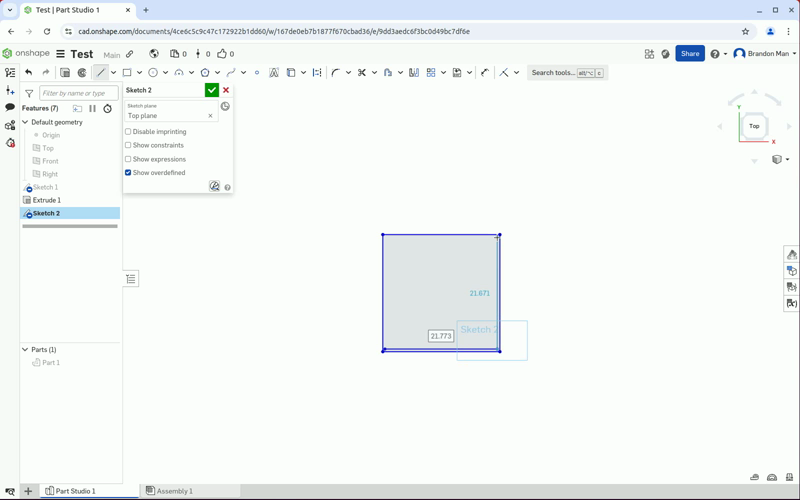
scroll(6)
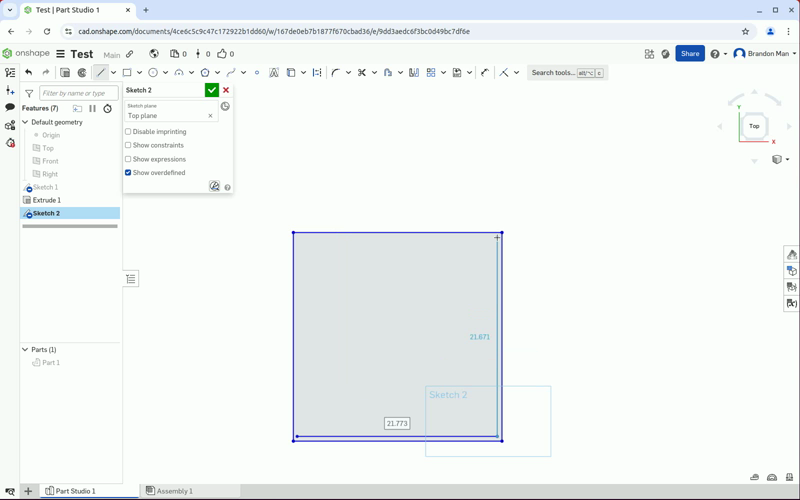
scroll(6)
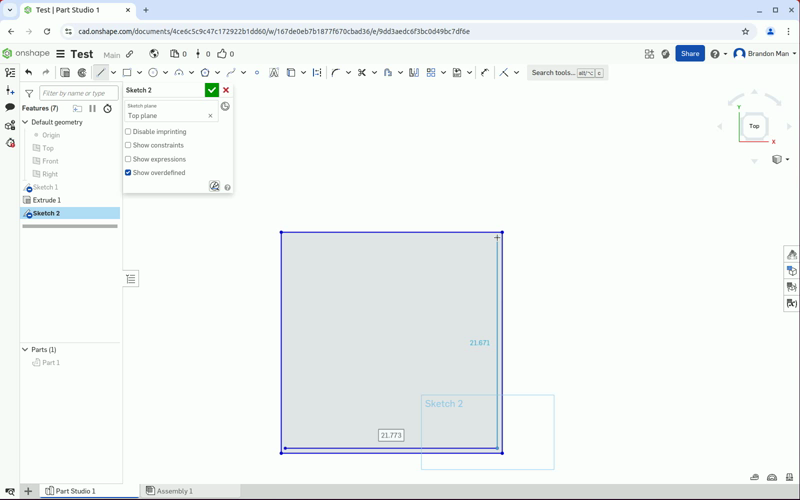
scroll(6)
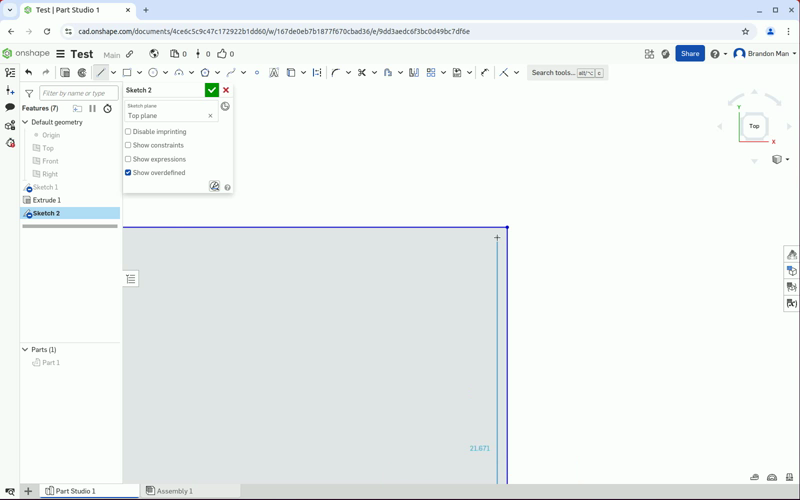
scroll(6)
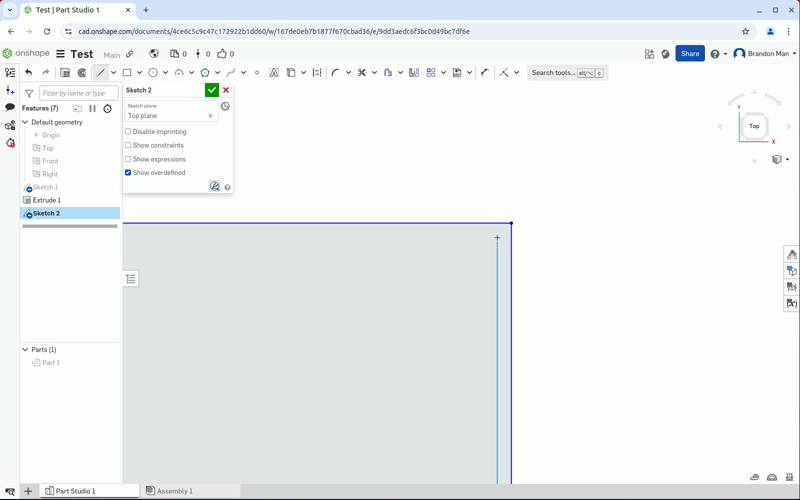
scroll(6)
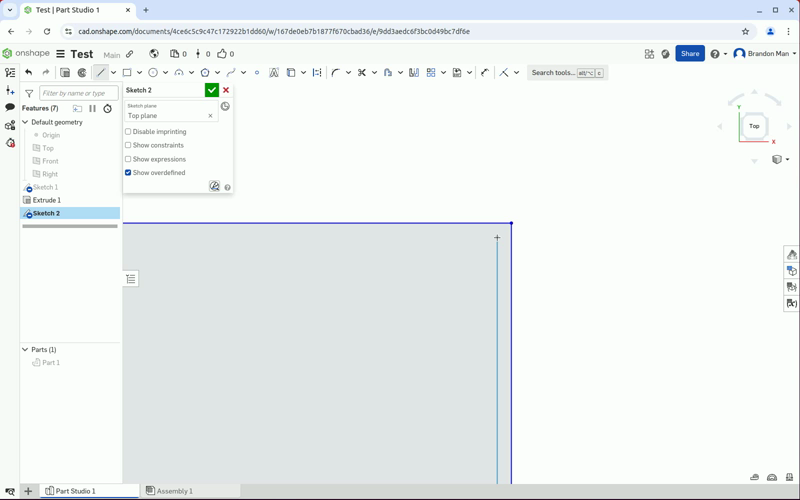
scroll(6)
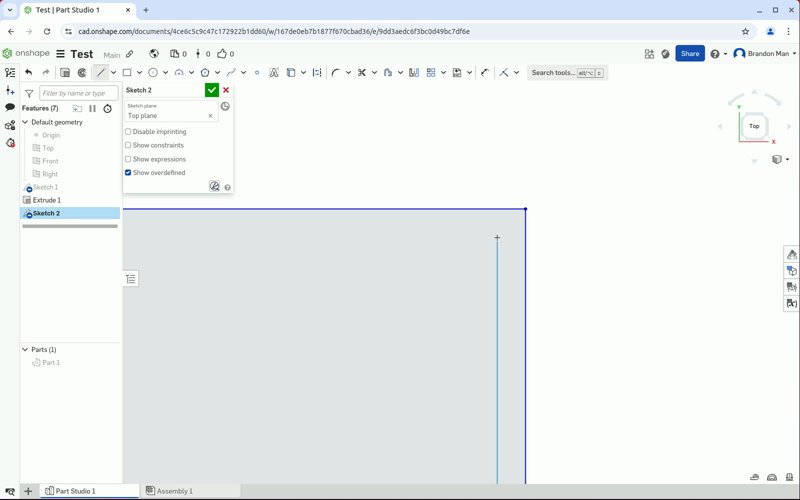
click(497, 237)
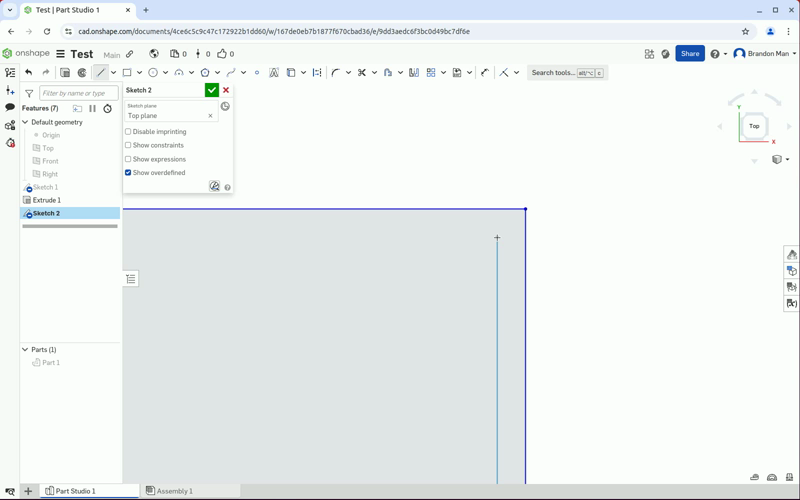
scroll(-6)
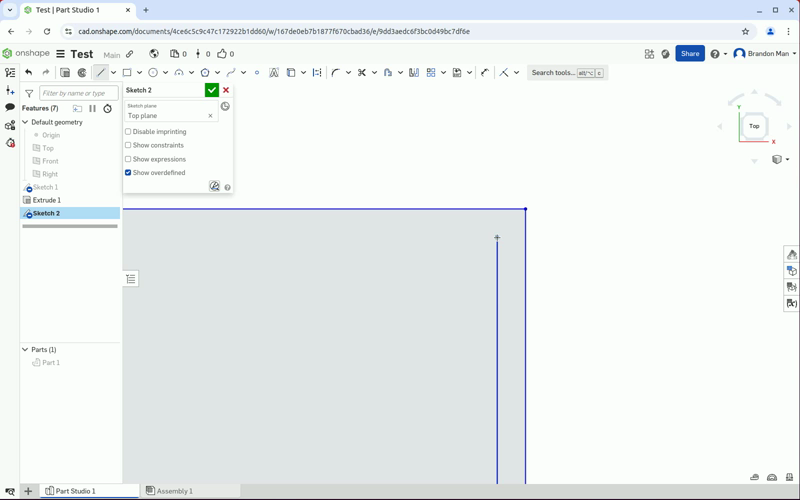
scroll(-6)
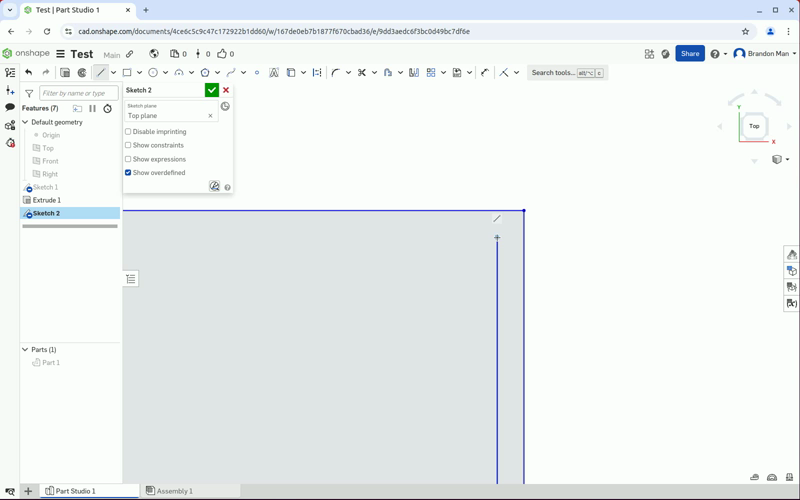
scroll(-6)
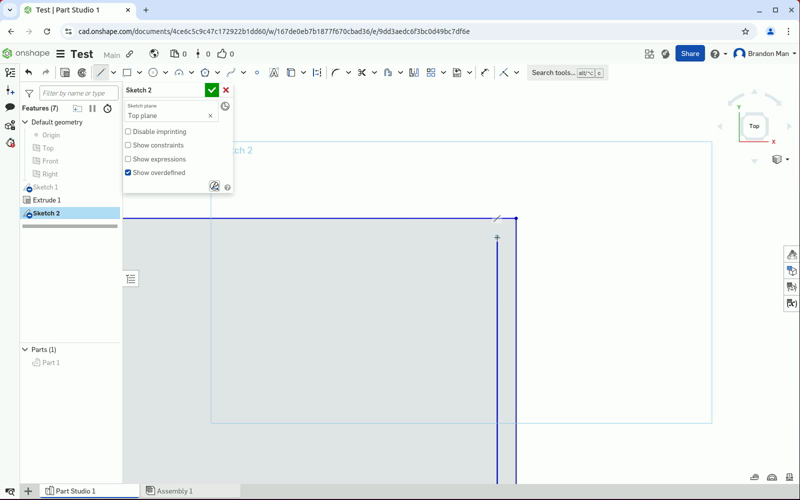
scroll(-6)
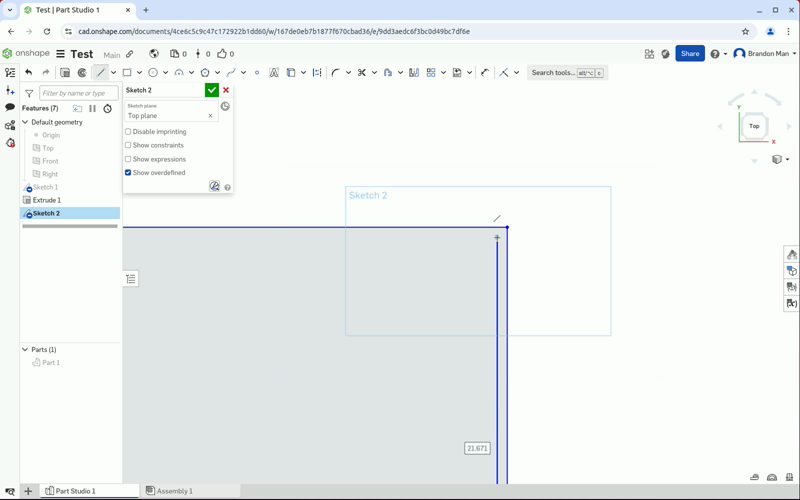
scroll(-6)
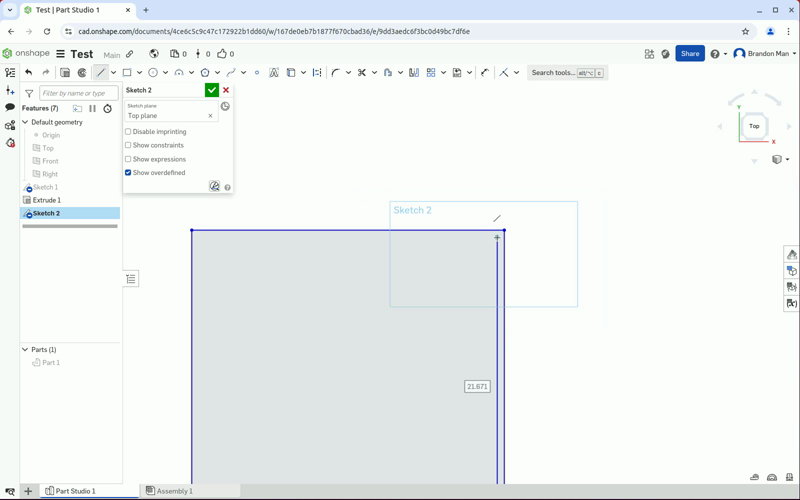
scroll(-6)
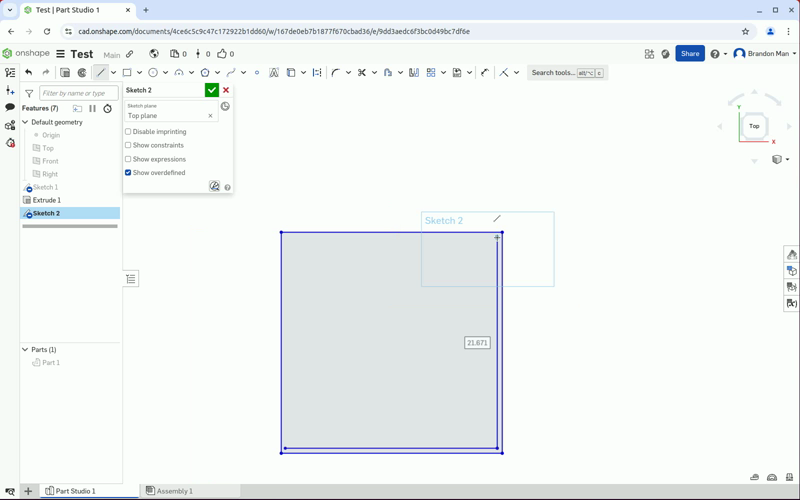
scroll(-6)
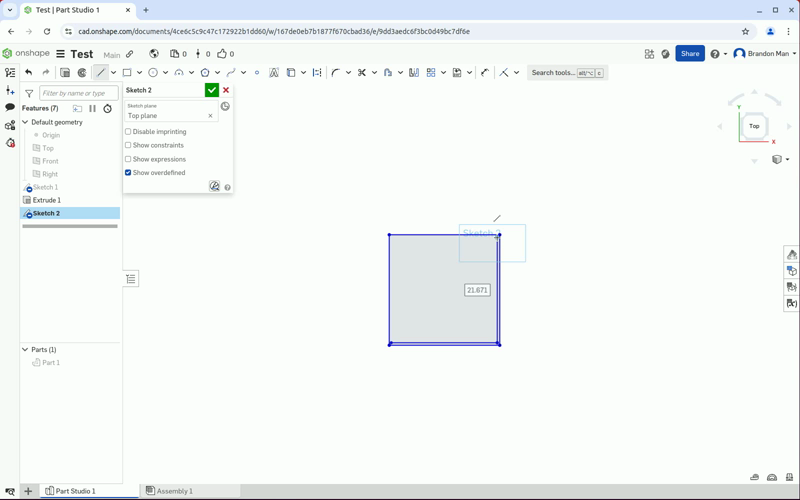
key_up(shift)
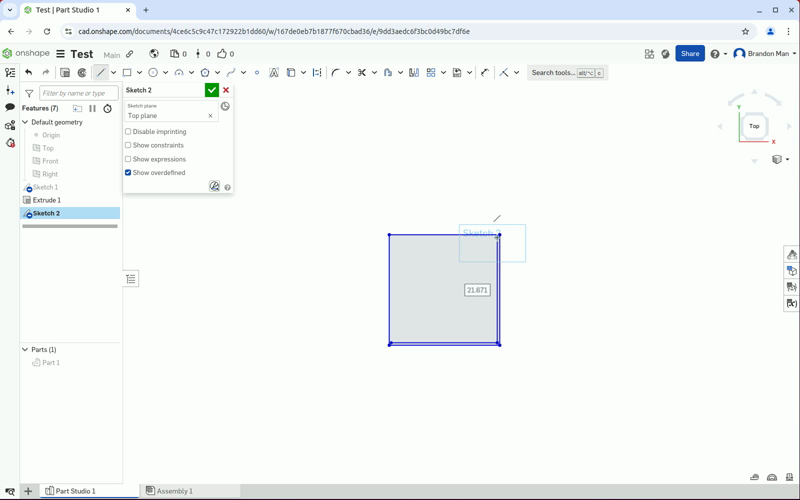
key_down(shift)
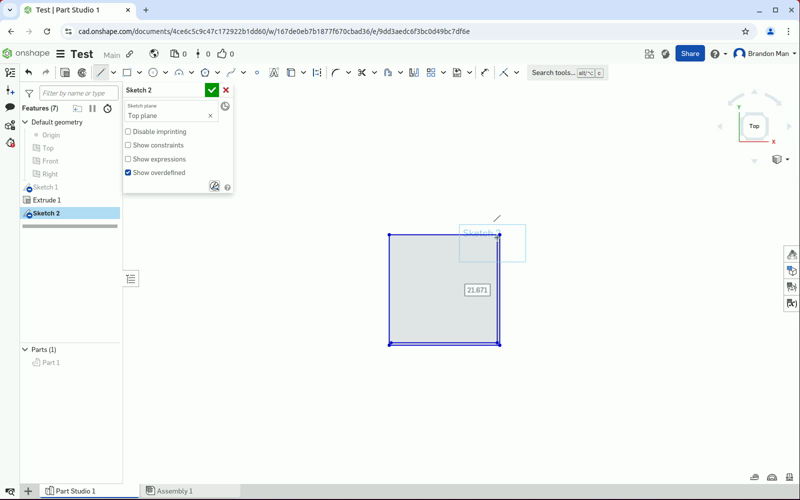
mouse_move(391, 237)
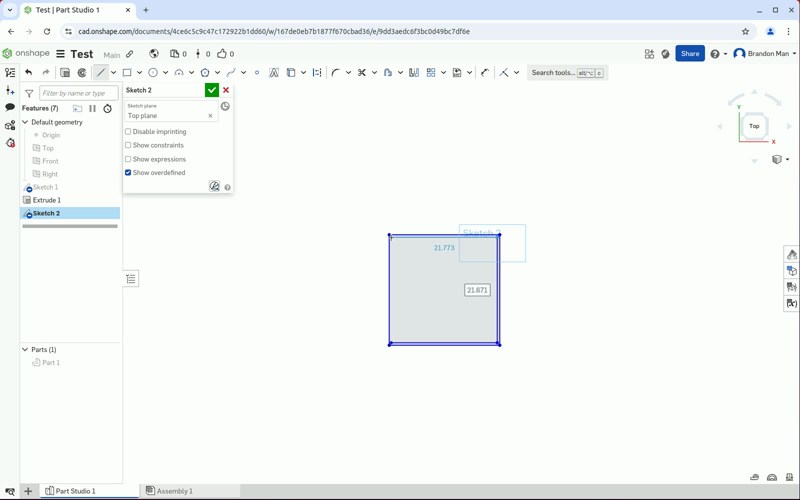
scroll(6)
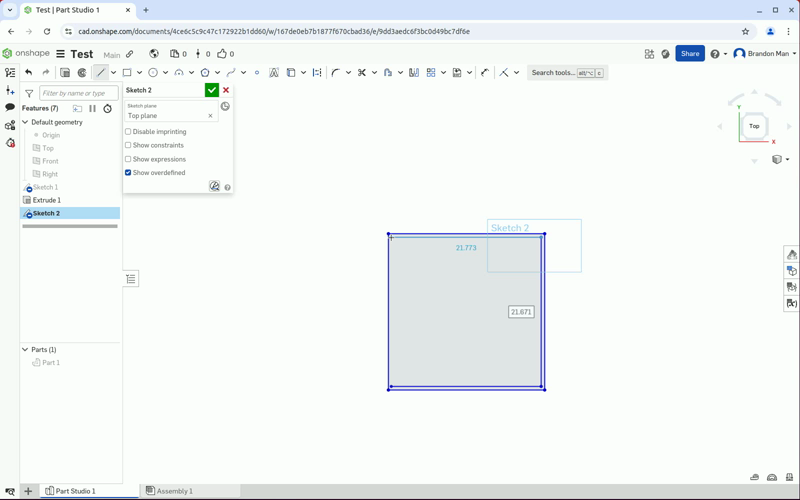
scroll(6)
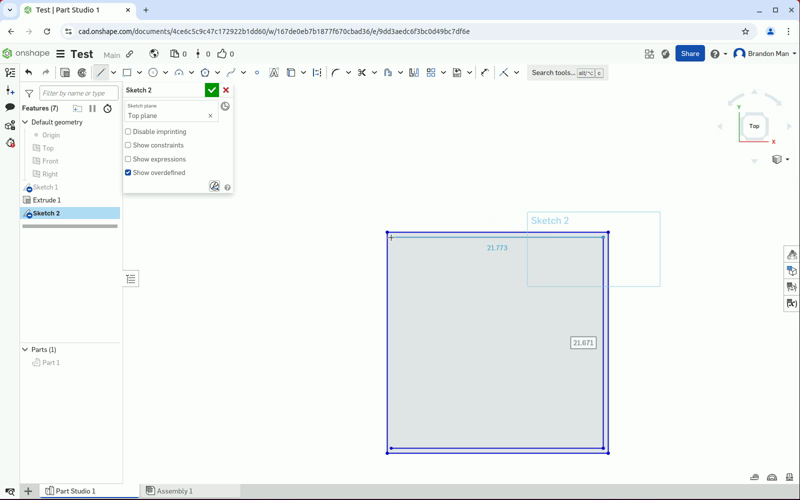
scroll(6)
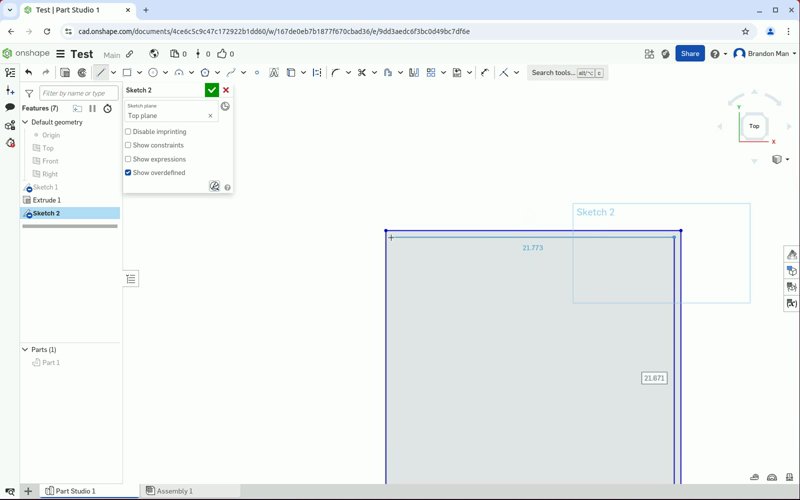
scroll(6)
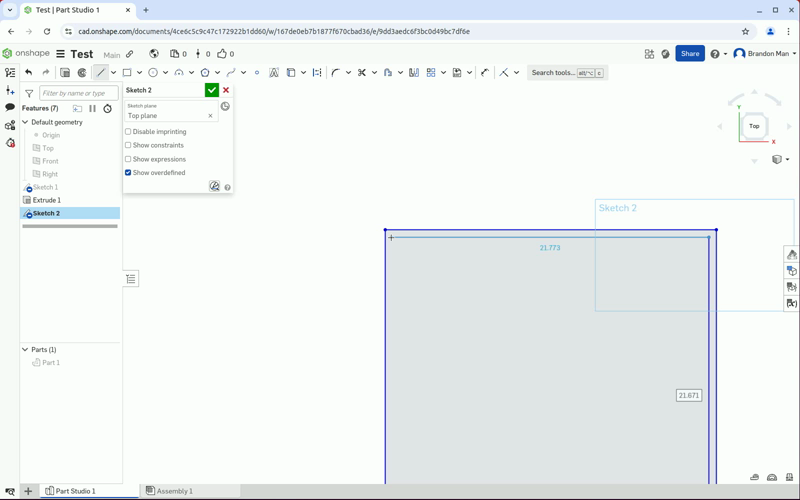
scroll(6)
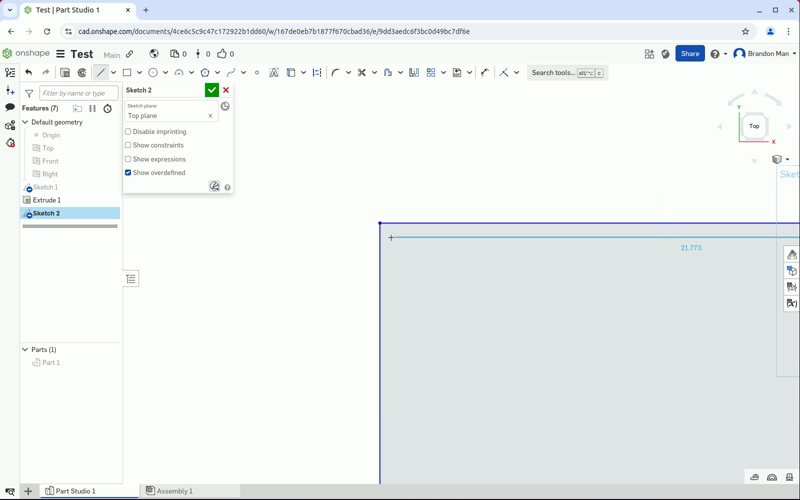
scroll(6)
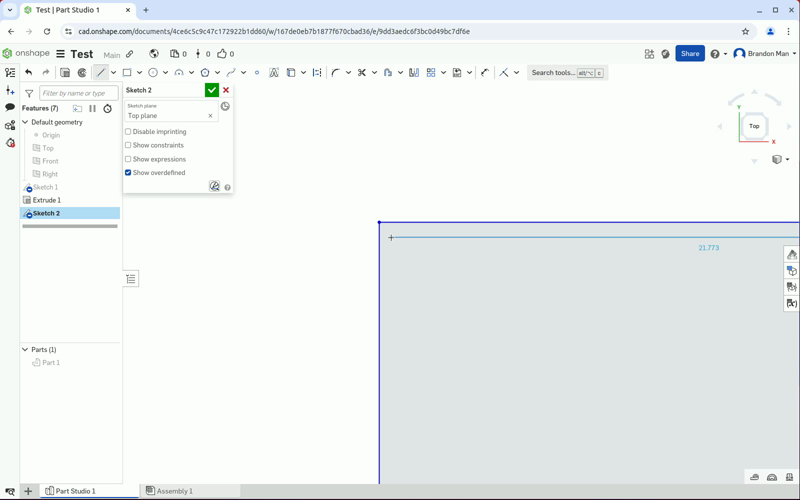
scroll(6)
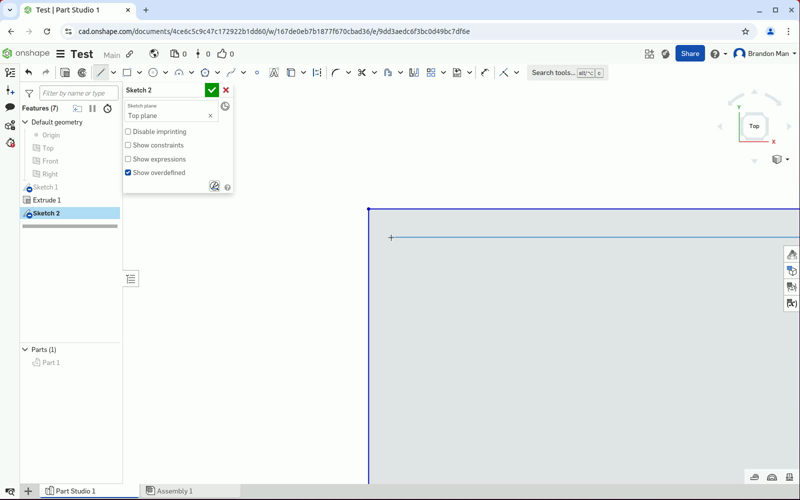
click(391, 237)
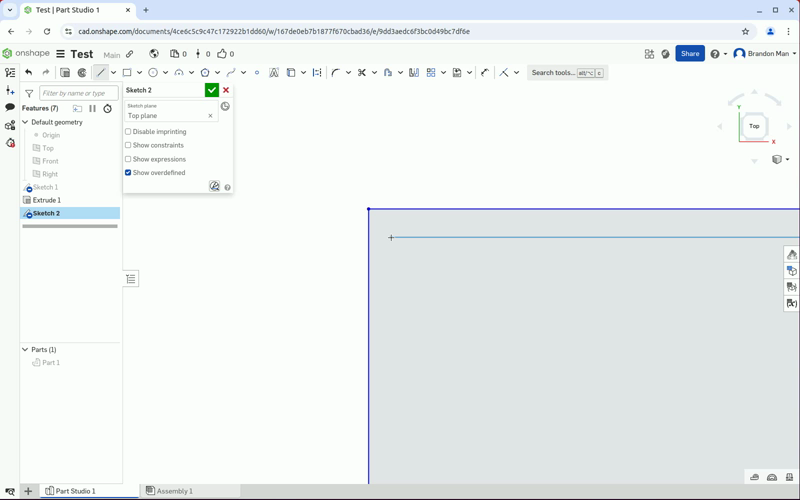
scroll(-6)
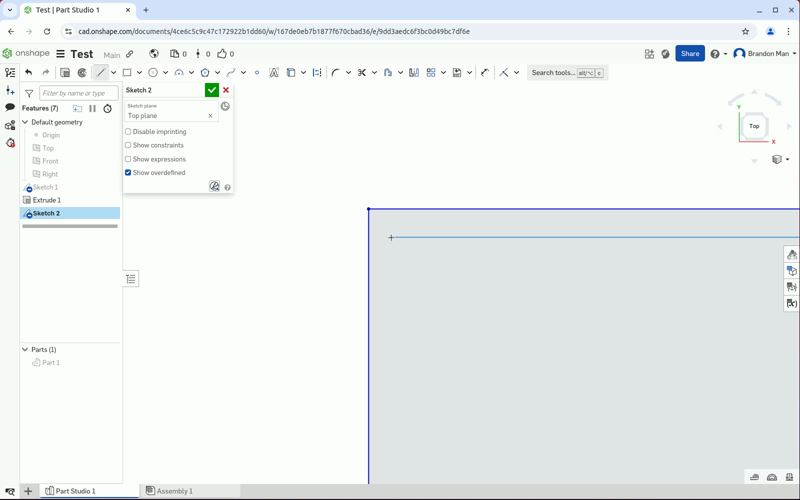
scroll(-6)
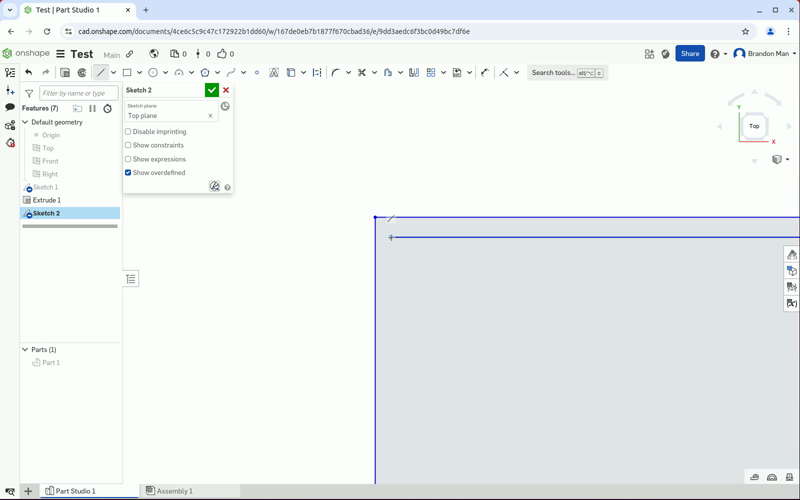
scroll(-6)
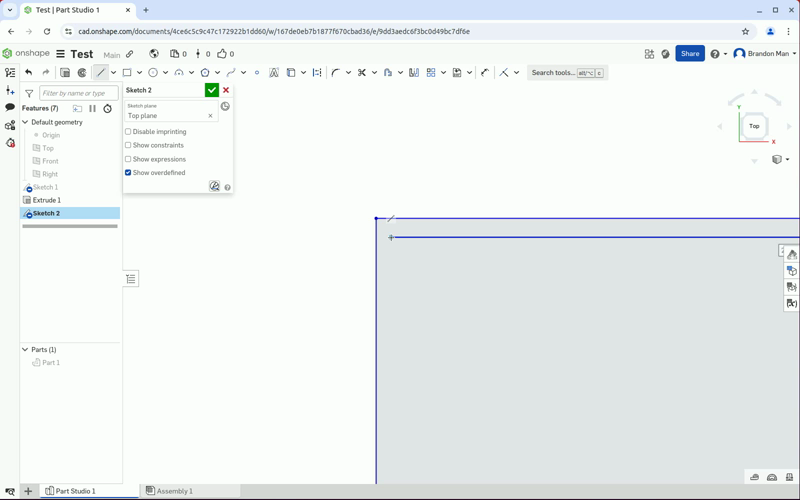
scroll(-6)
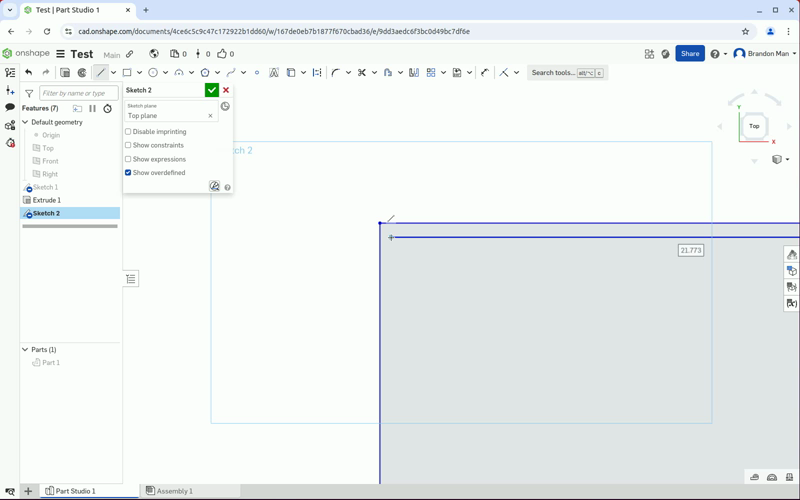
scroll(-6)
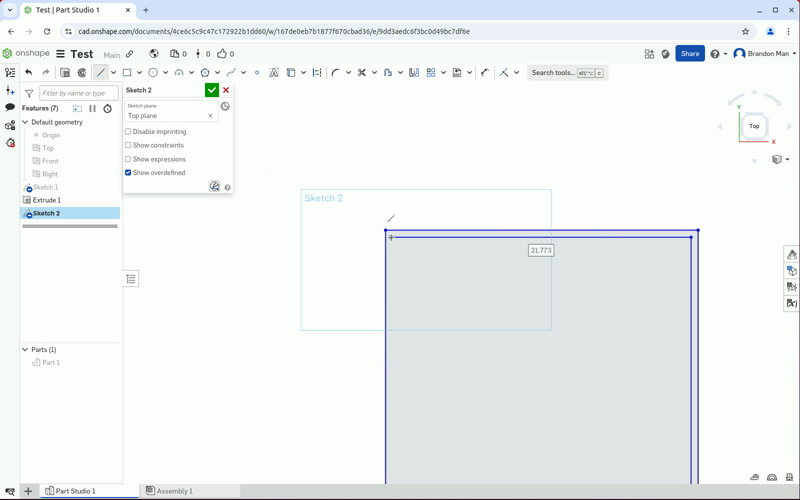
scroll(-6)
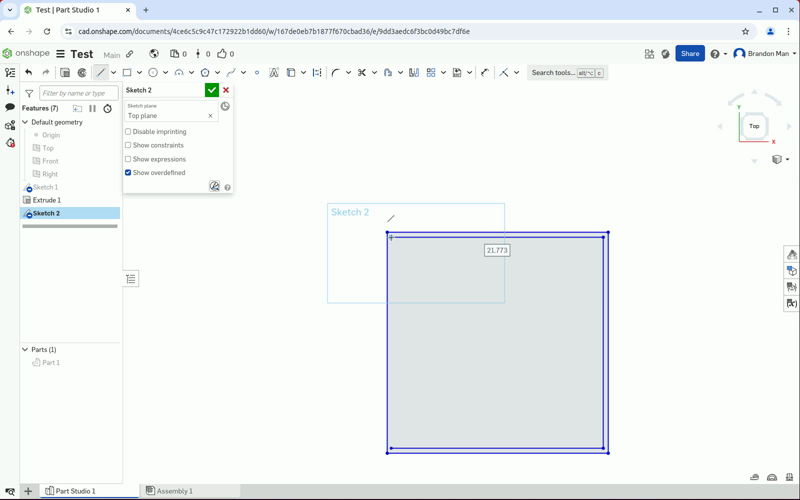
scroll(-6)
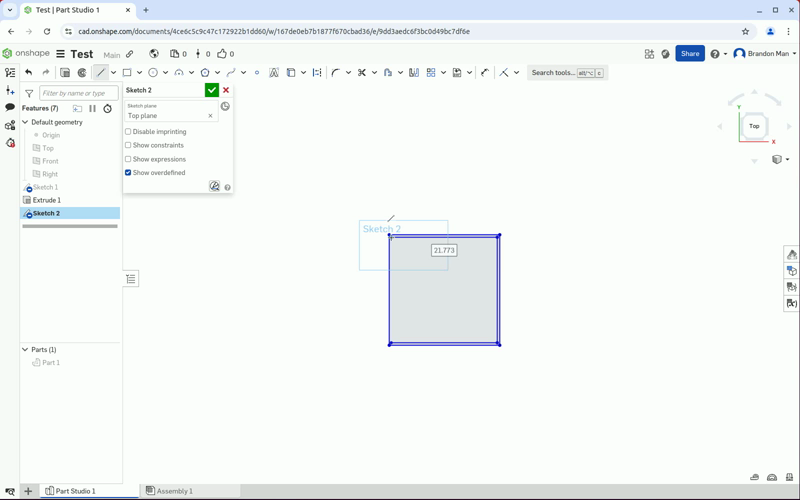
key_up(shift)
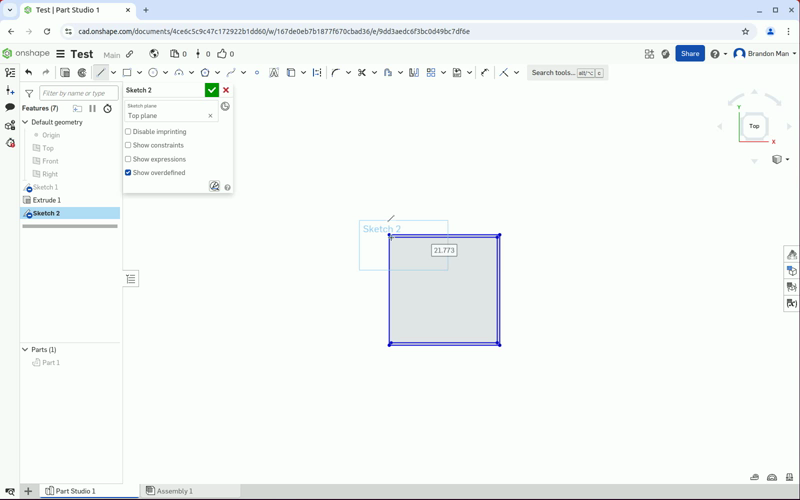
key_down(shift)
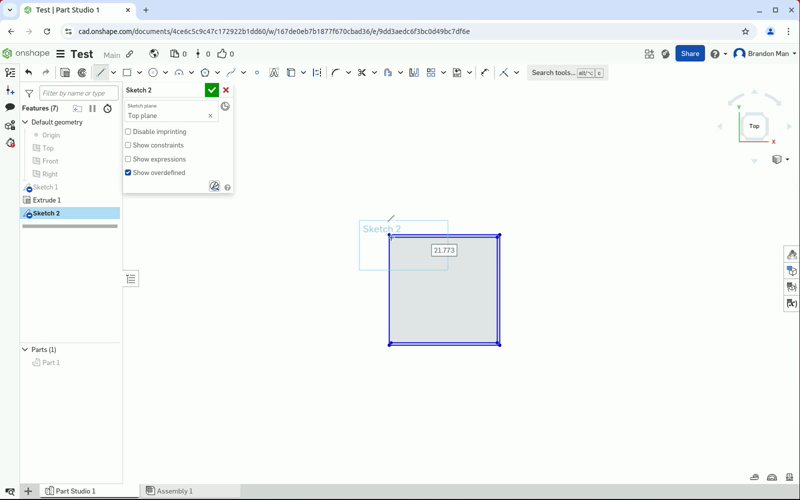
mouse_move(391, 342)
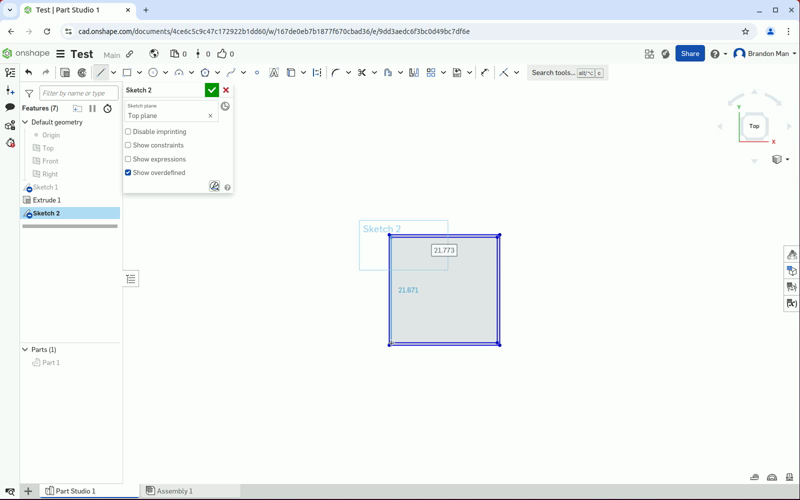
scroll(6)
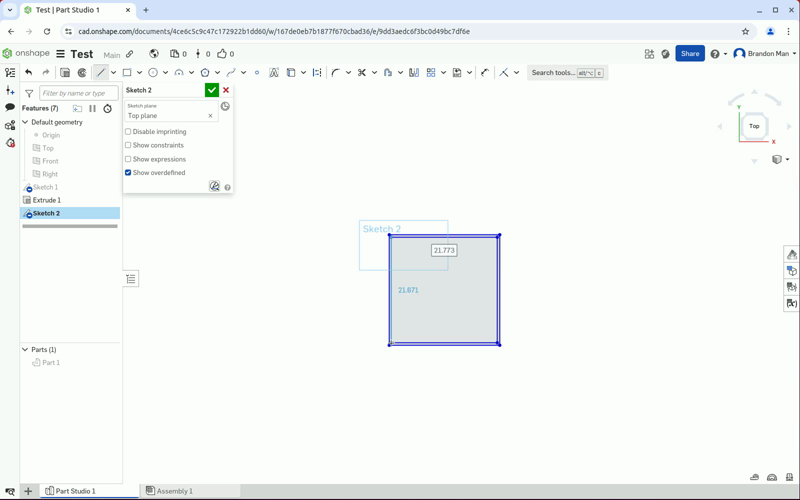
scroll(6)
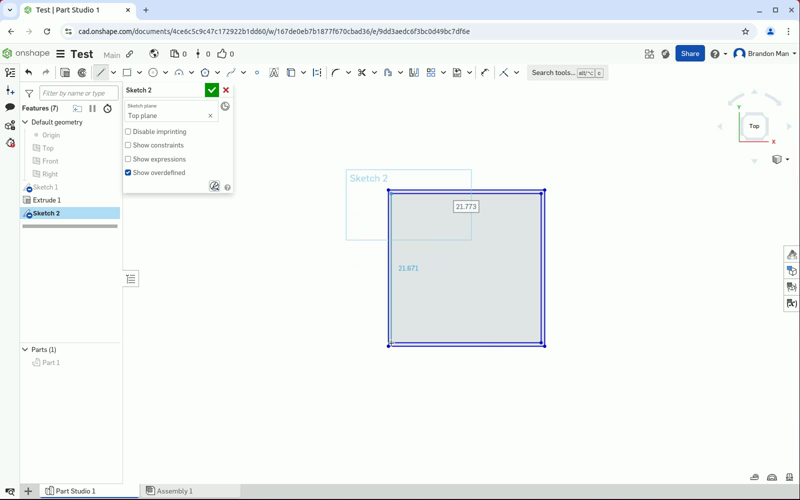
scroll(6)
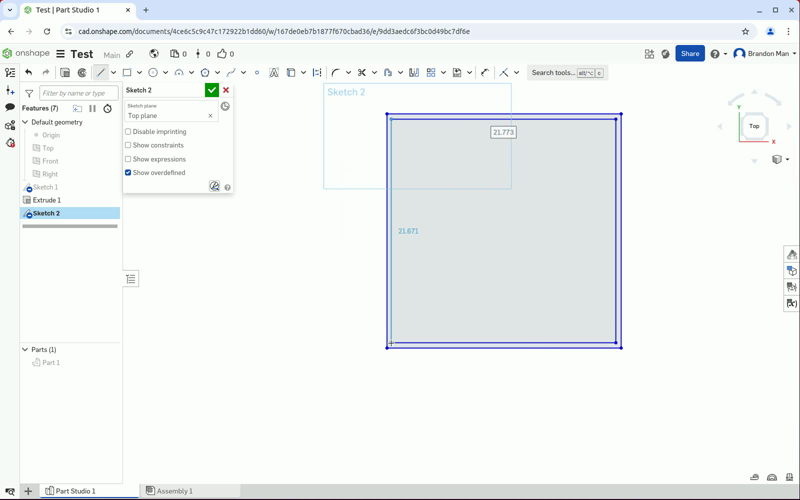
scroll(6)
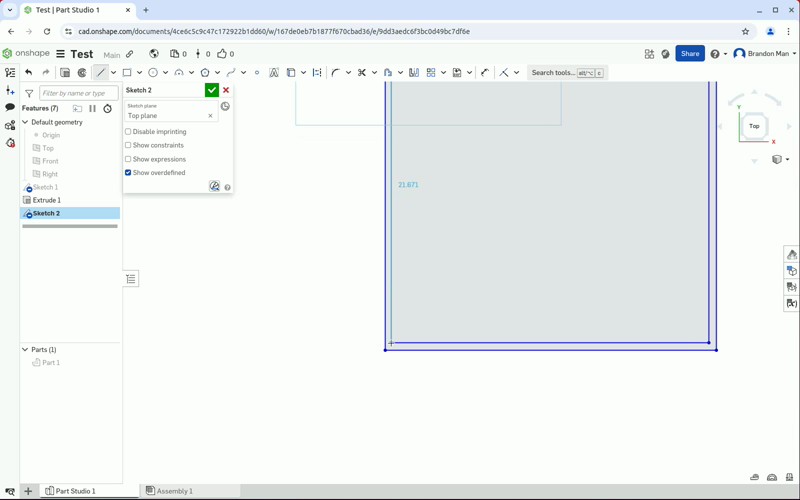
scroll(6)
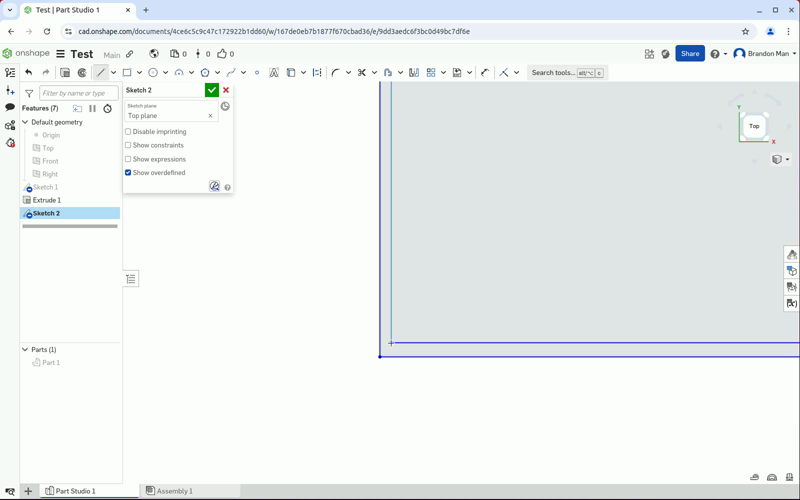
scroll(6)
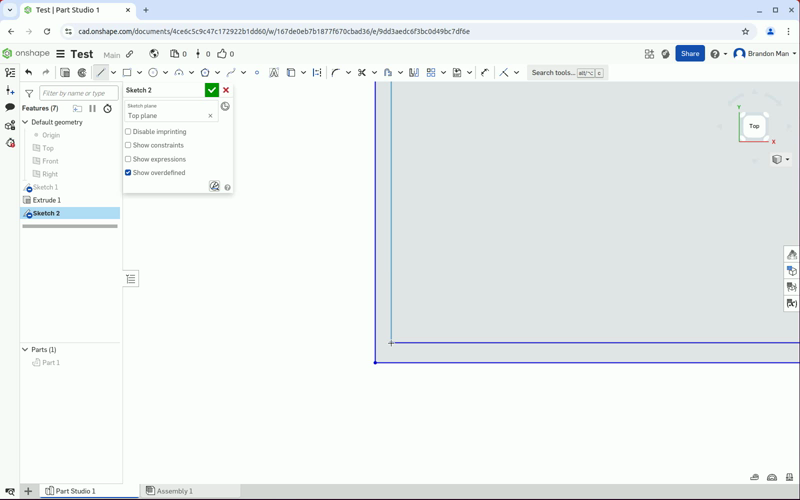
scroll(6)
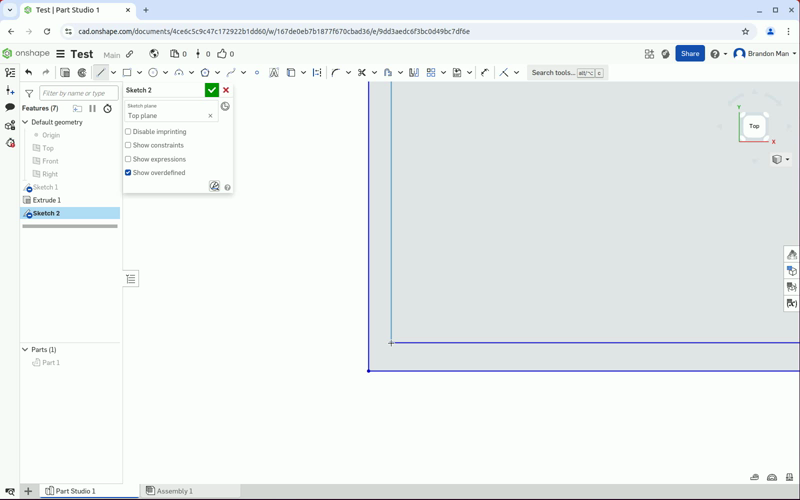
key_up(shift)
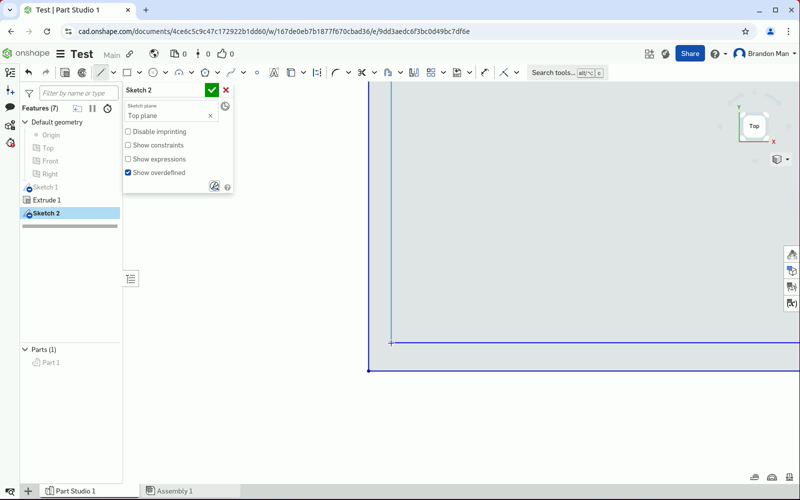
click(391, 342)
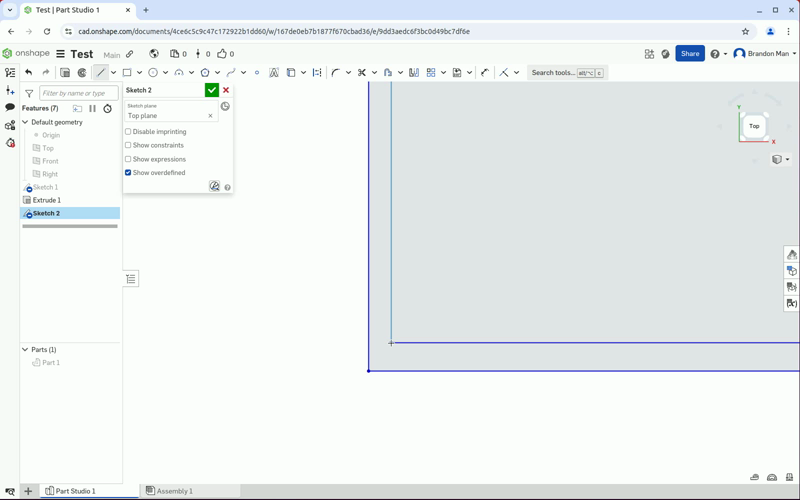
scroll(-6)
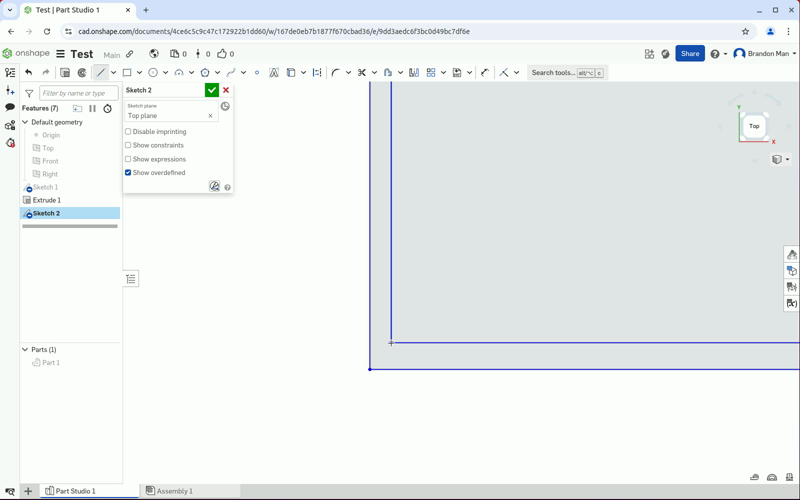
scroll(-6)
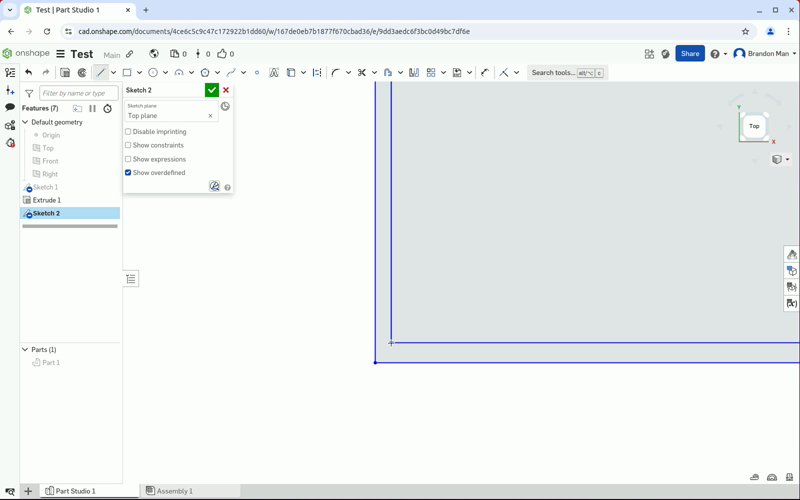
scroll(-6)
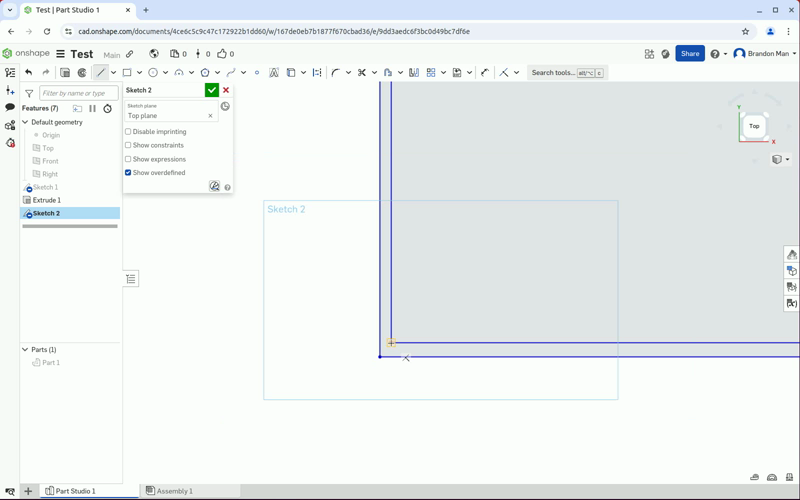
scroll(-6)
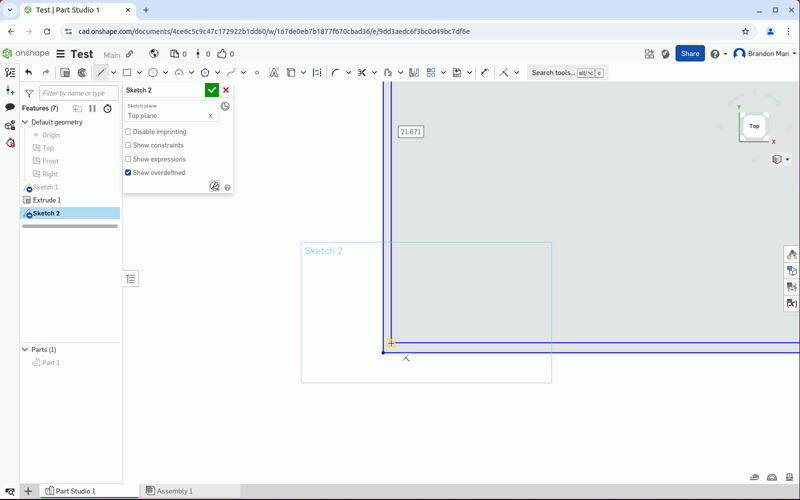
scroll(-6)
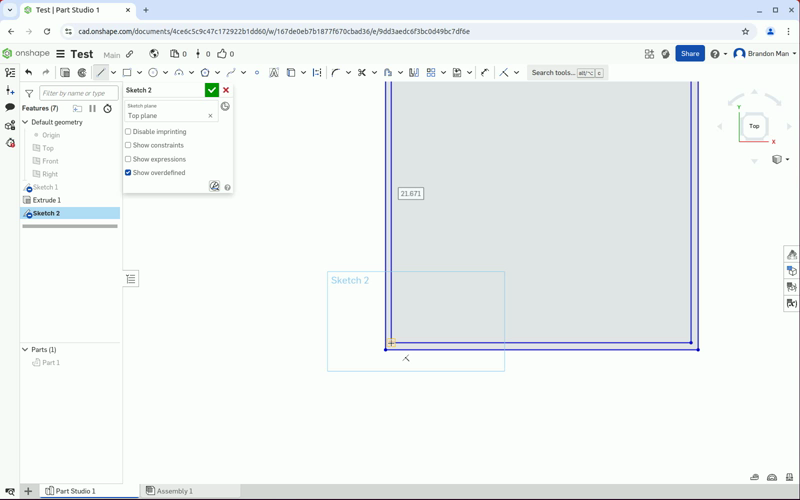
scroll(-6)
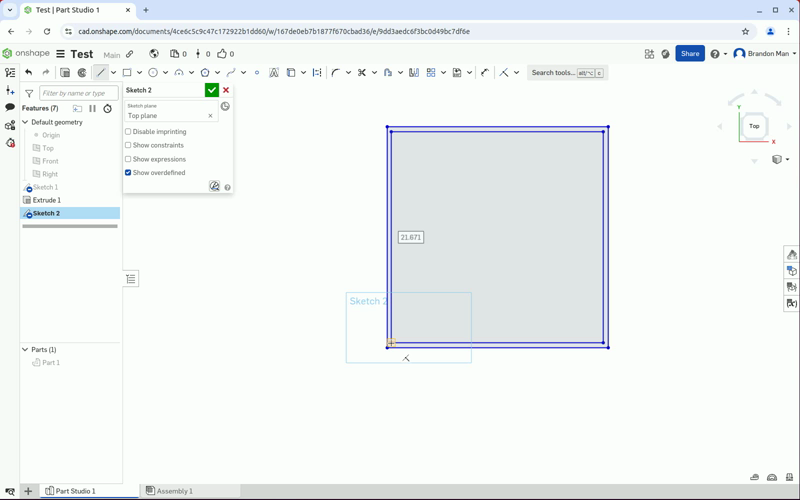
scroll(-6)
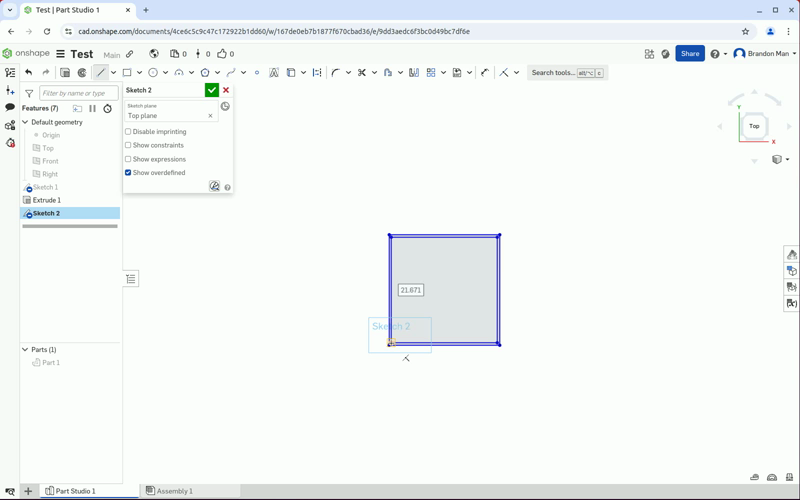
key(esc)
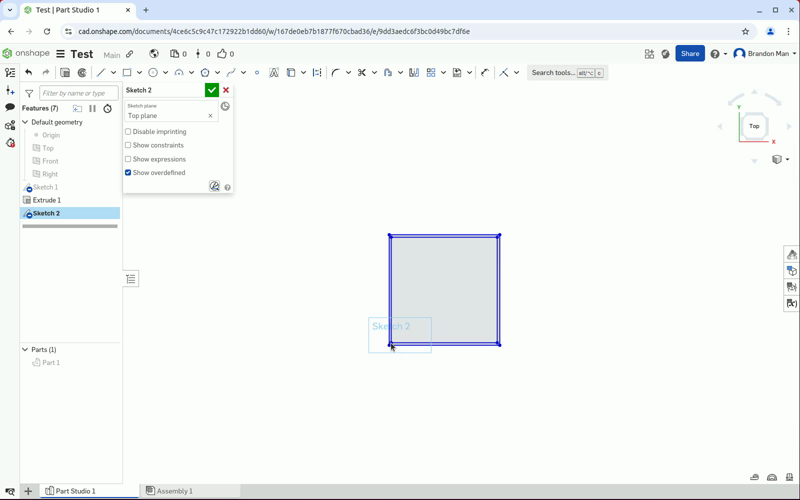
mouse_move(469, 235)
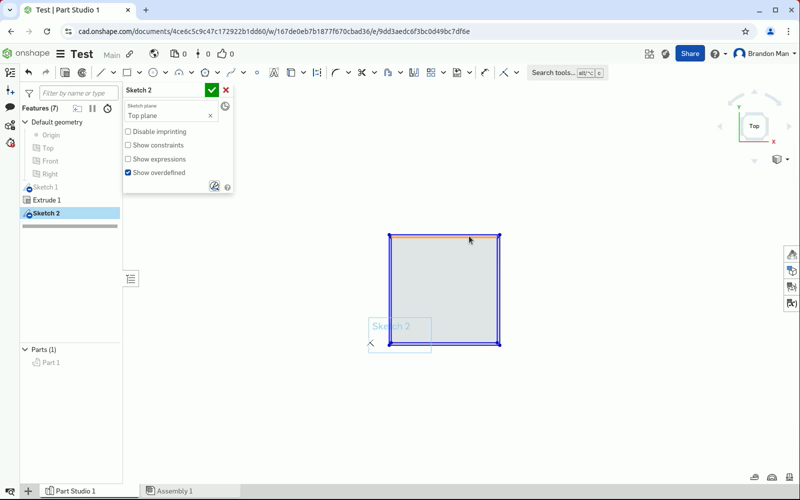
scroll(6)
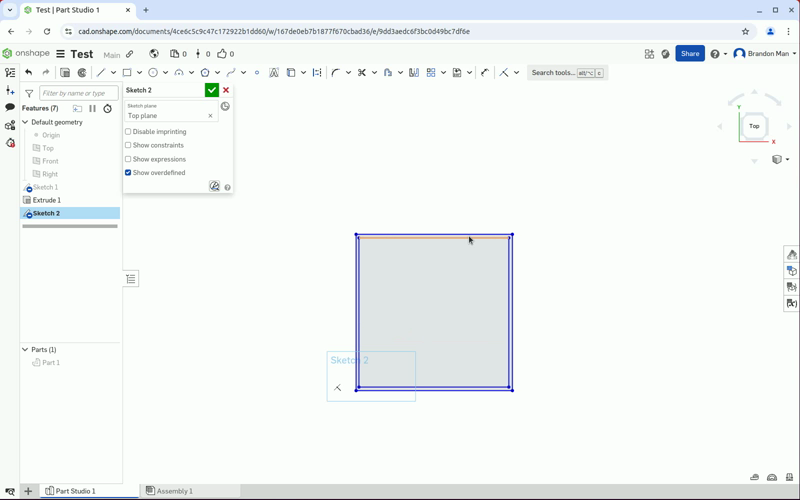
scroll(6)
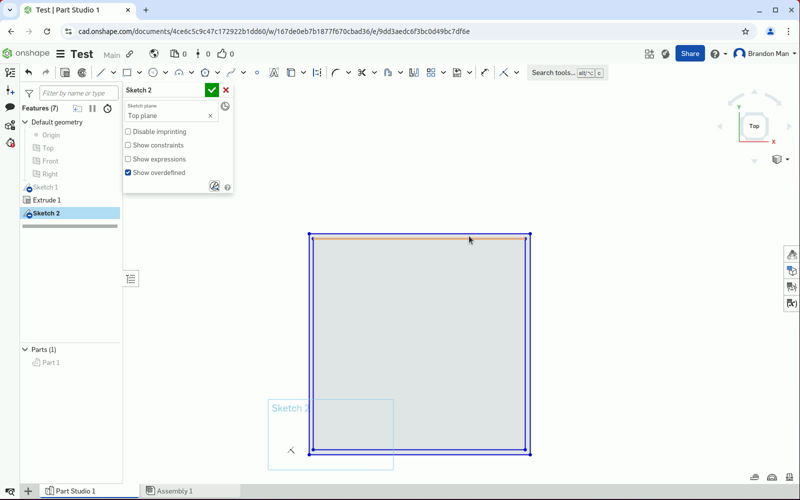
scroll(6)
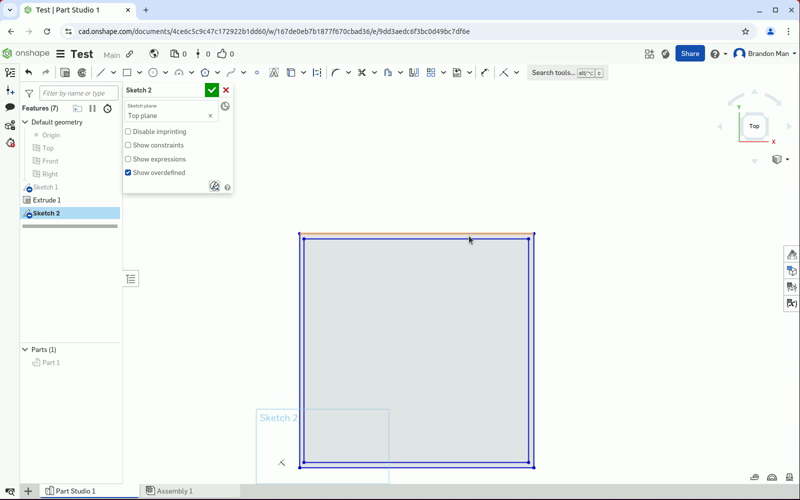
scroll(6)
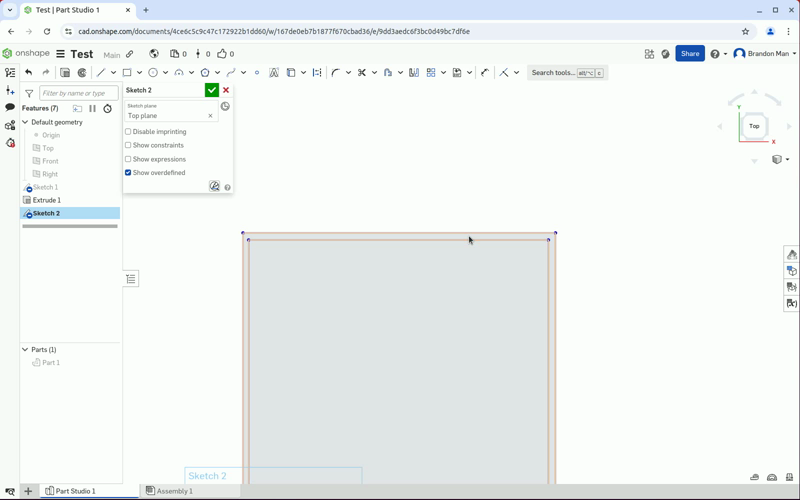
scroll(6)
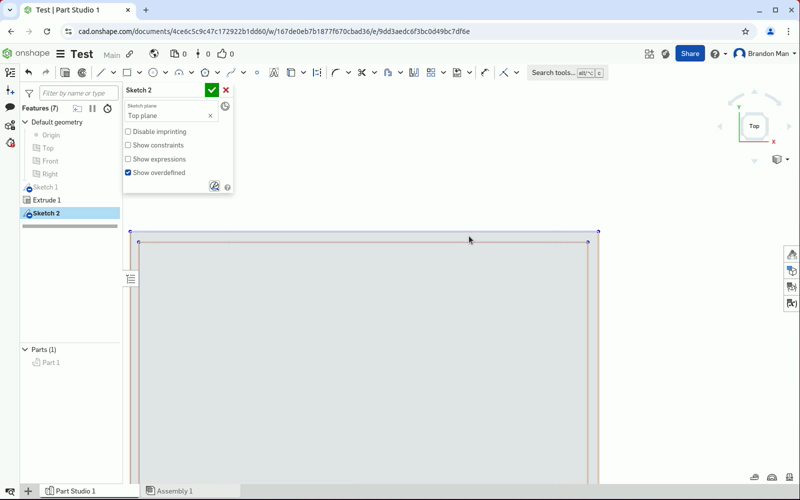
scroll(6)
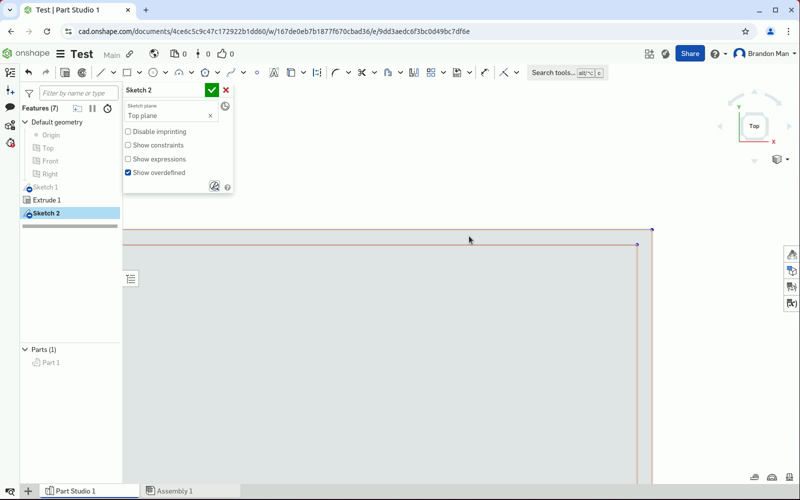
scroll(6)
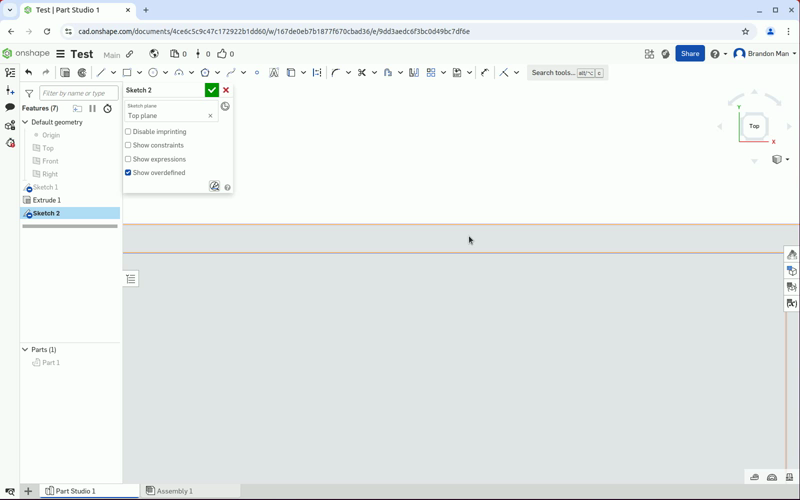
click(469, 235)
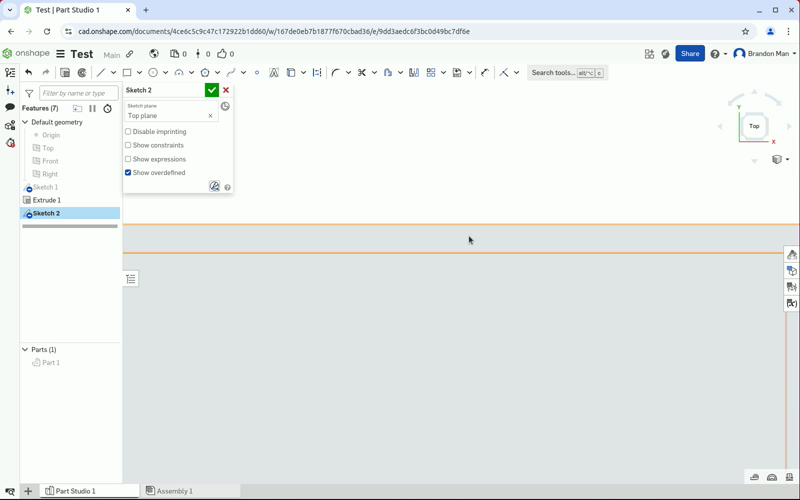
scroll(-6)
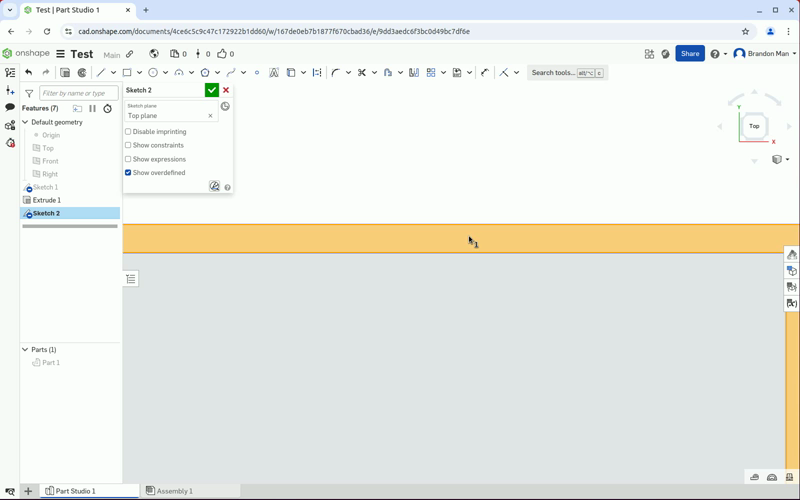
scroll(-6)
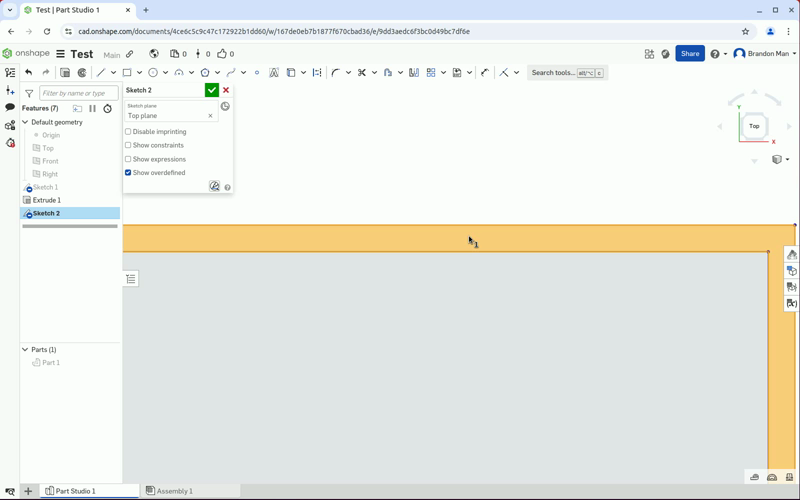
scroll(-6)
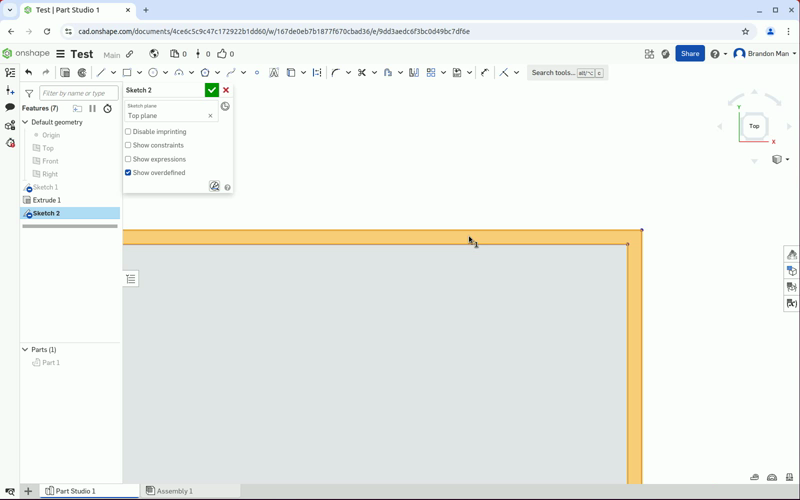
scroll(-6)
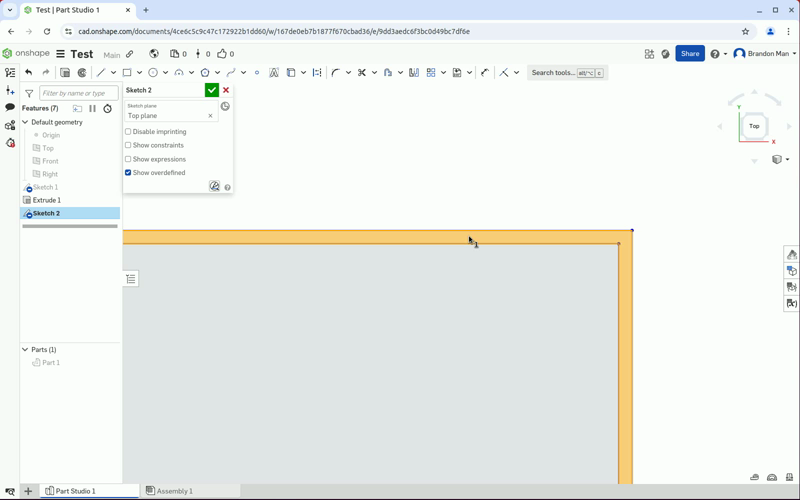
scroll(-6)
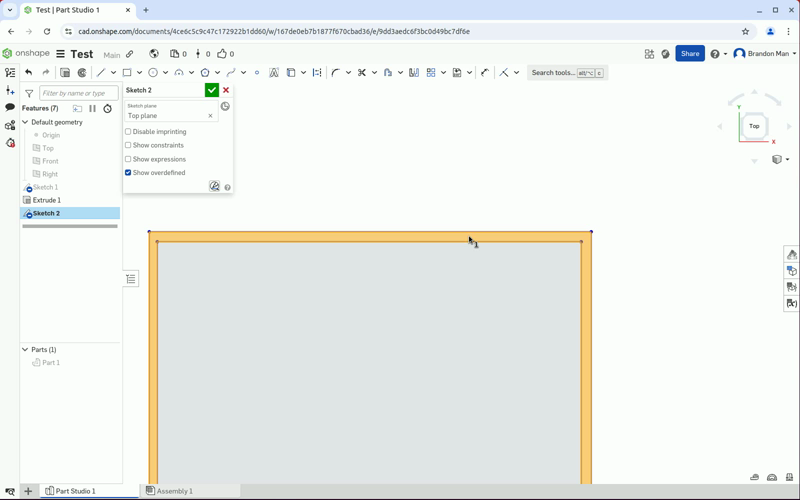
scroll(-6)
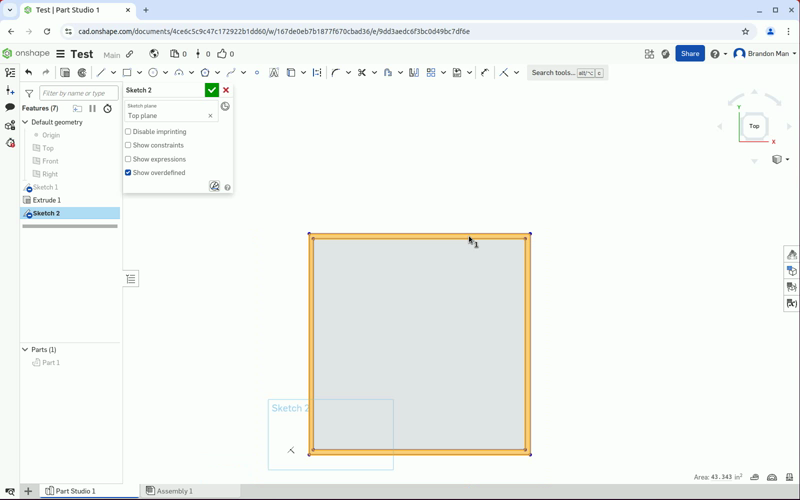
scroll(-6)
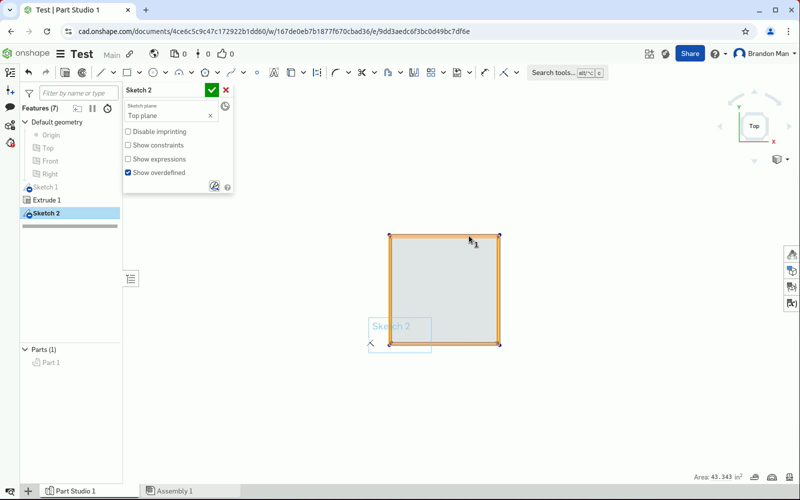
mouse_move(73, 352)
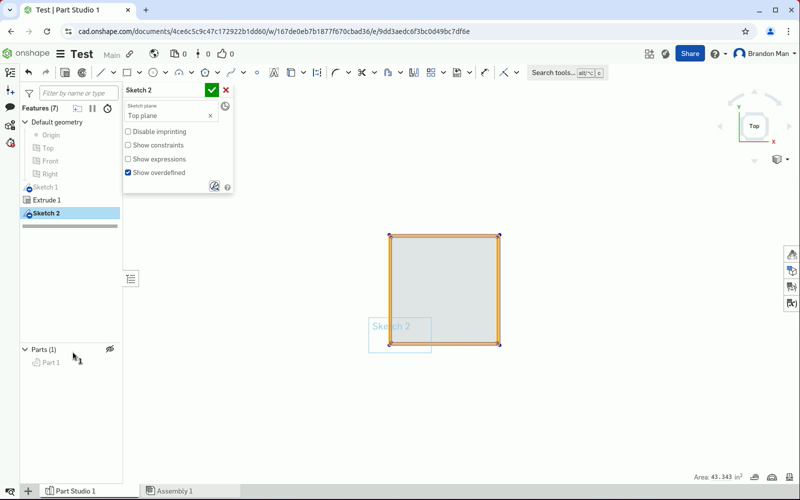
key(shift+y)
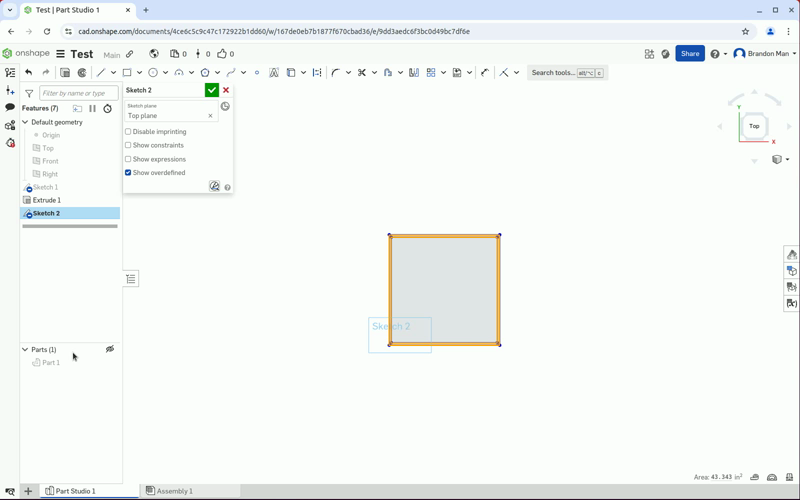
key(shift+e)
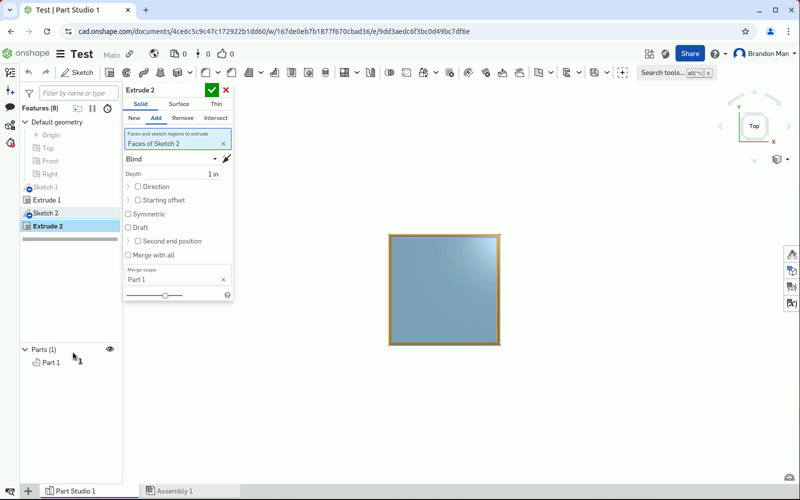
mouse_move(143, 106)
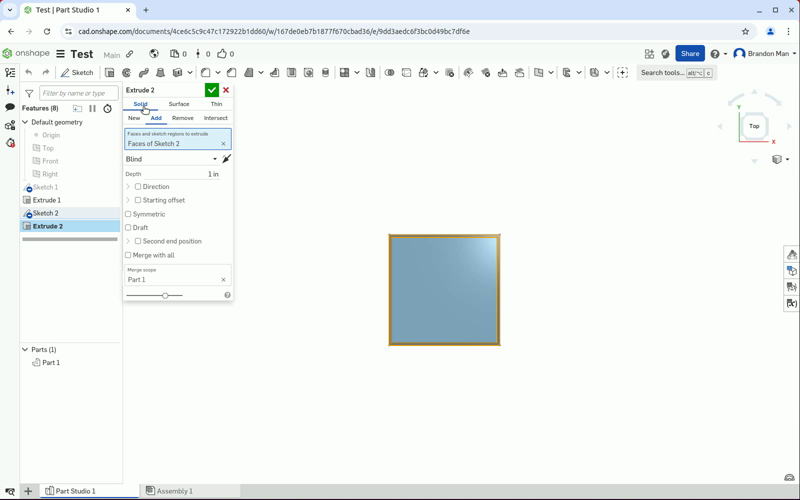
click(143, 106)
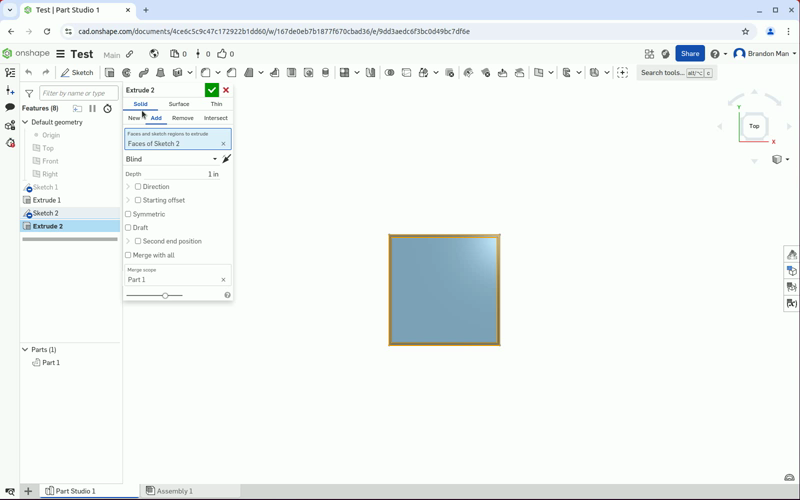
mouse_move(137, 120)
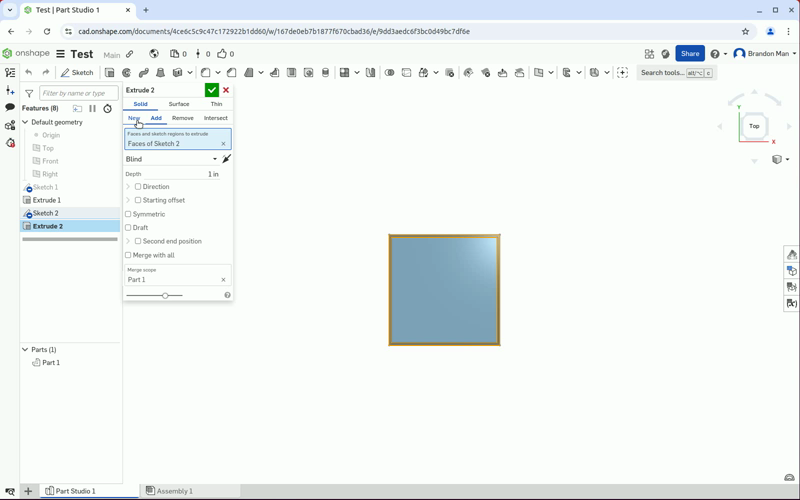
click(137, 120)
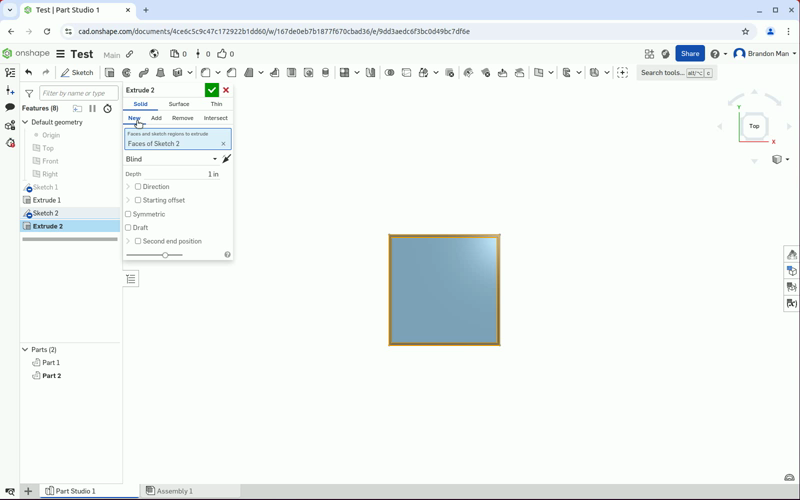
key(tab, 4)
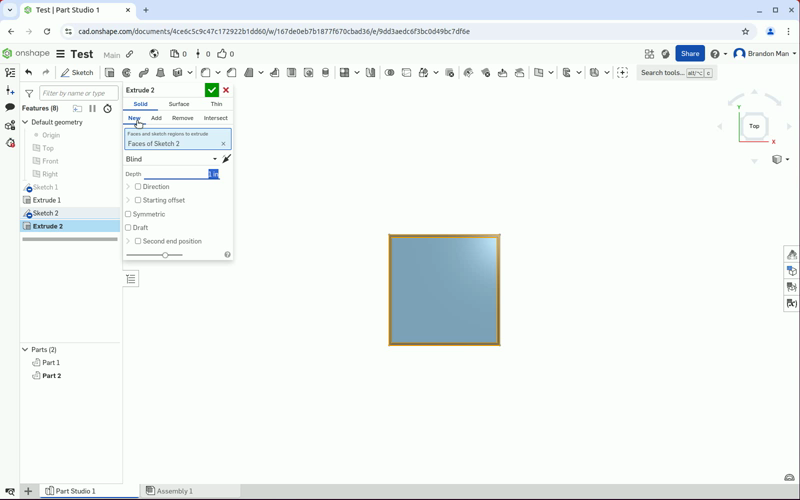
text(21.905)
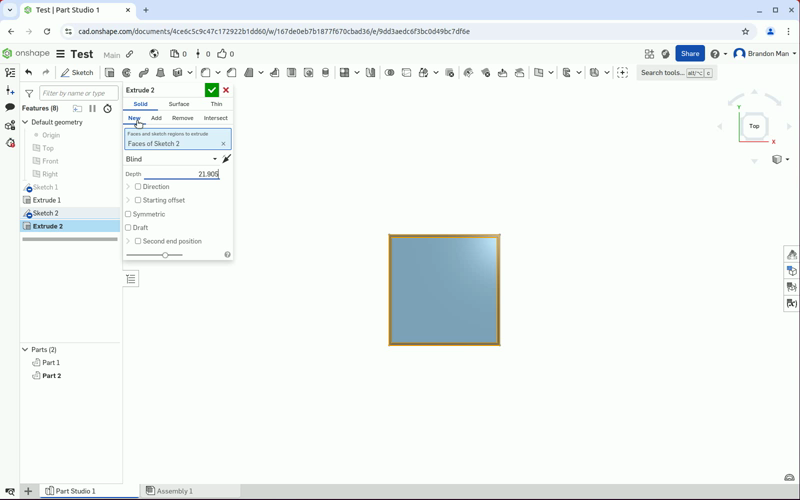
key(enter)
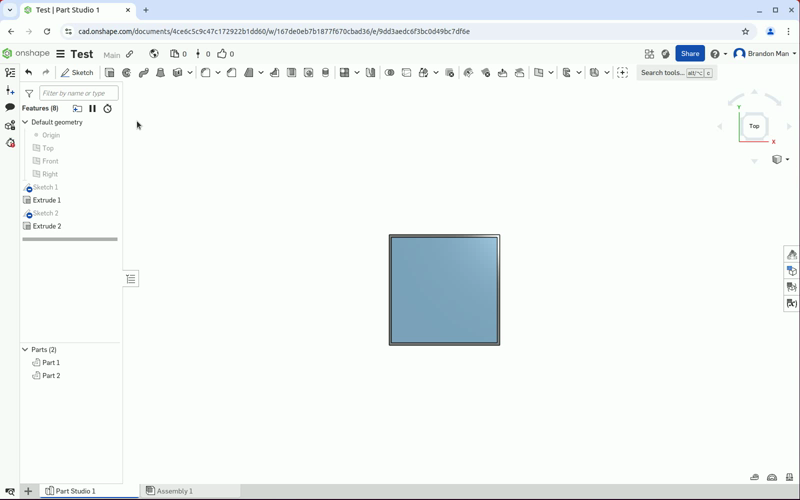
key(shift+h)
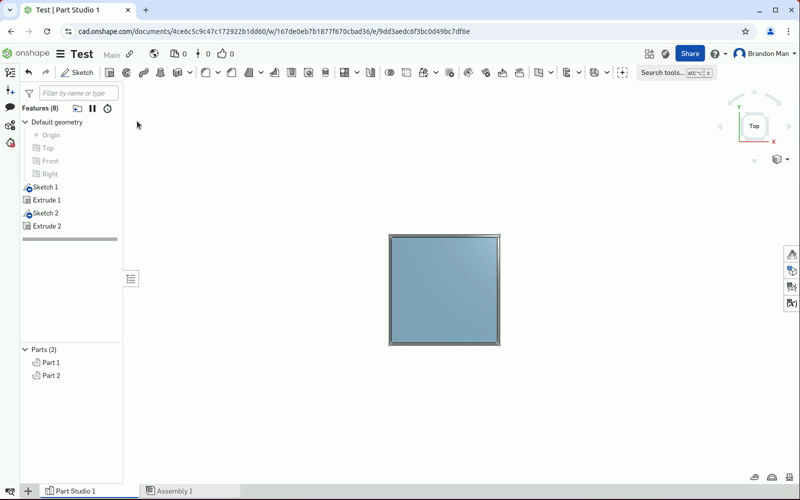
key(shift+h)
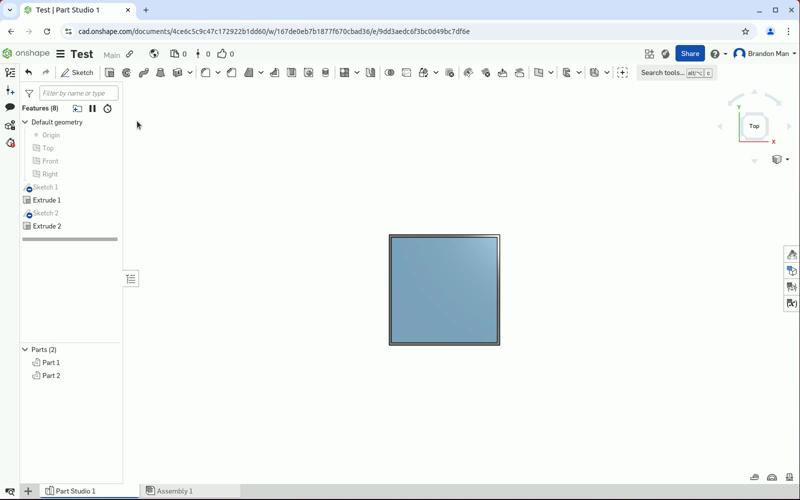
mouse_move(73, 189)
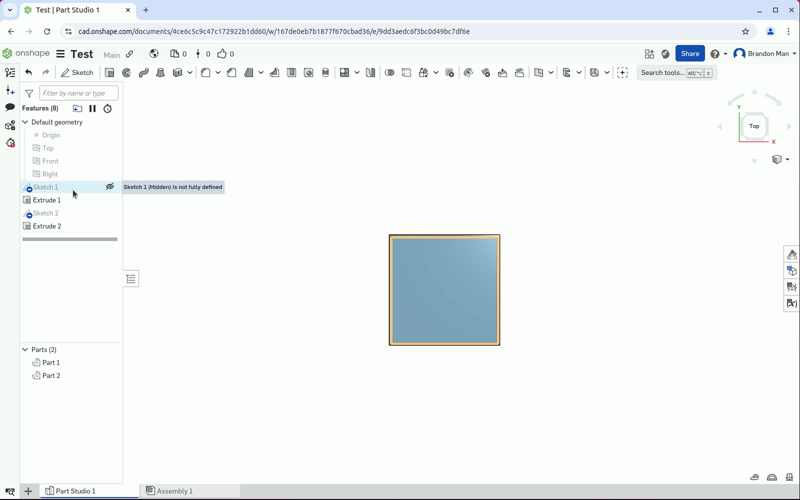
click(73, 189)
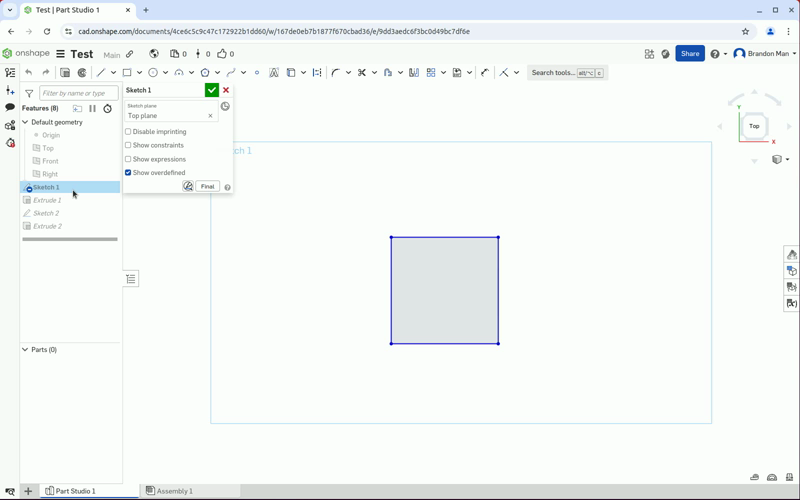
mouse_move(229, 92)
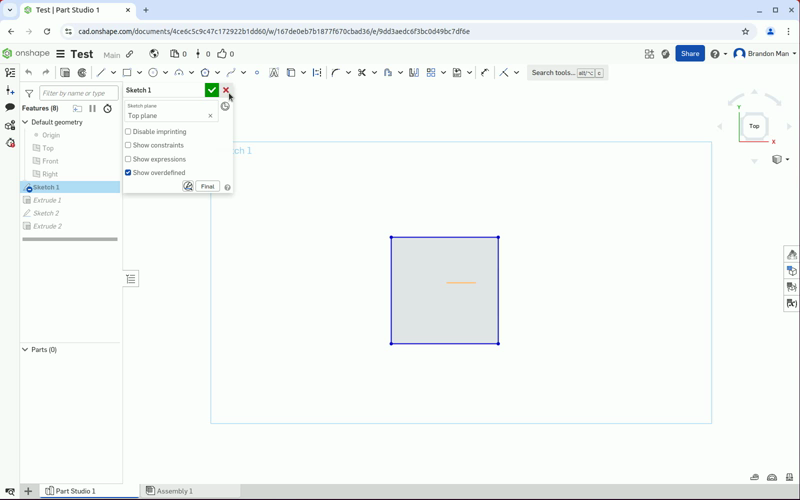
click(229, 92)
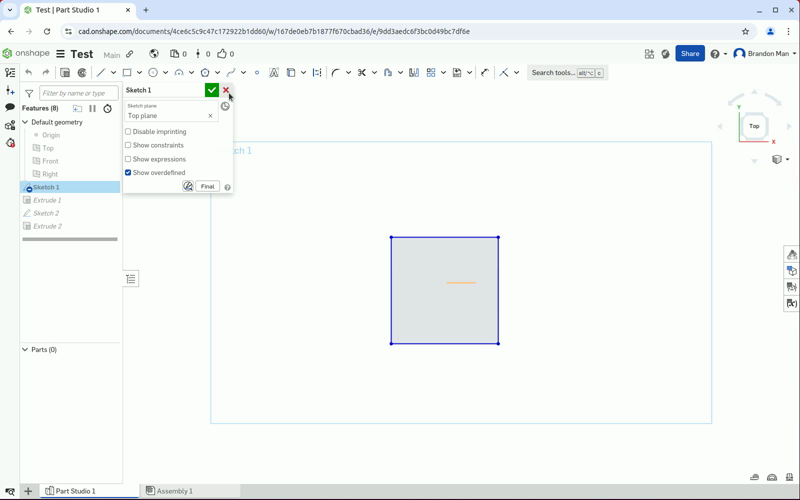
key(shift+s)
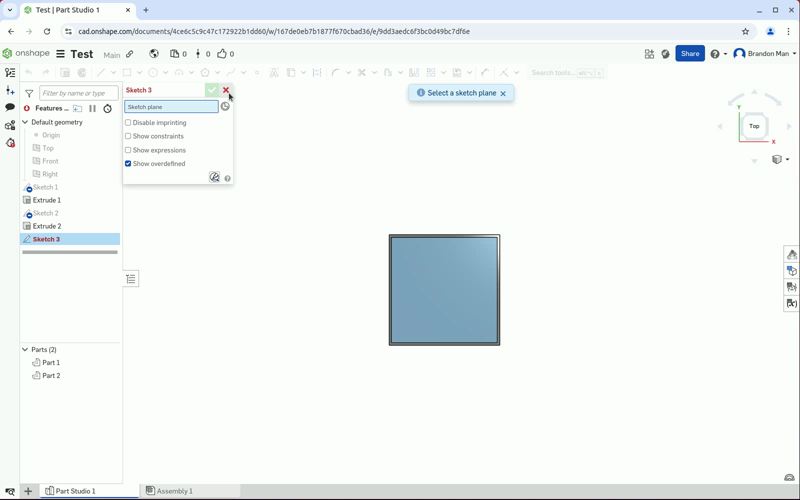
mouse_move(73, 150)
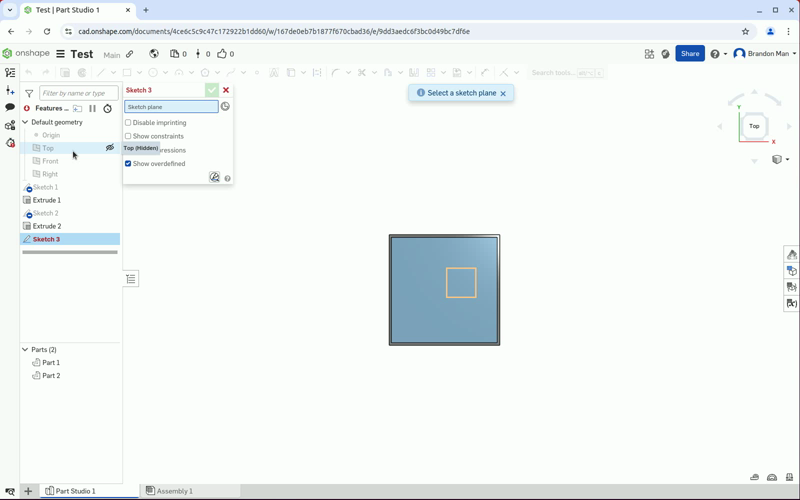
click(73, 150)
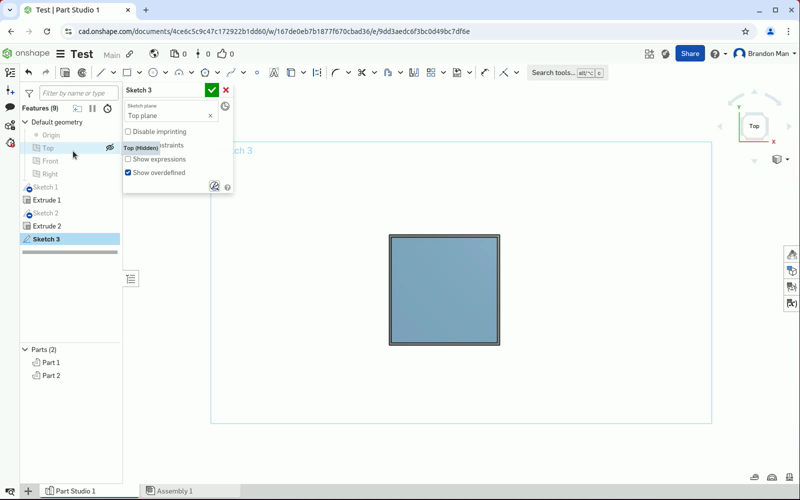
mouse_move(73, 352)
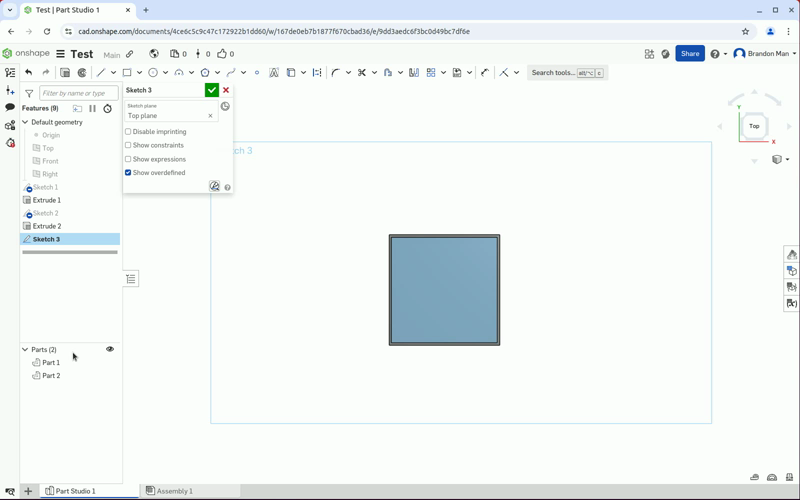
key(y)
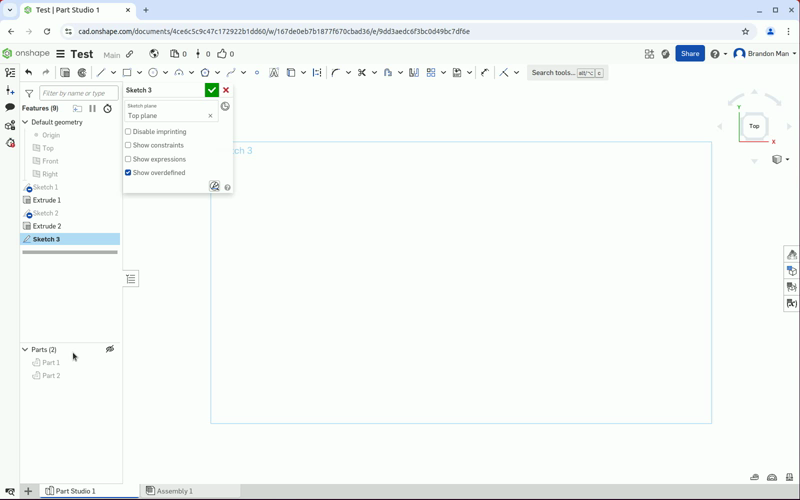
key(l)
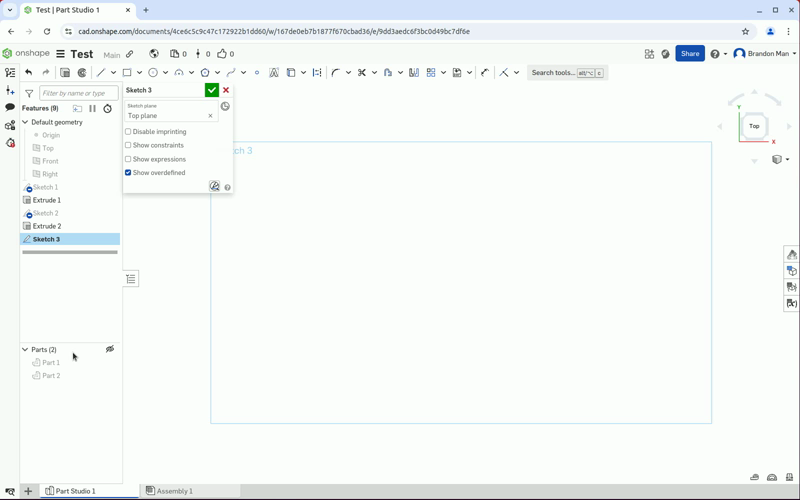
key_down(shift)
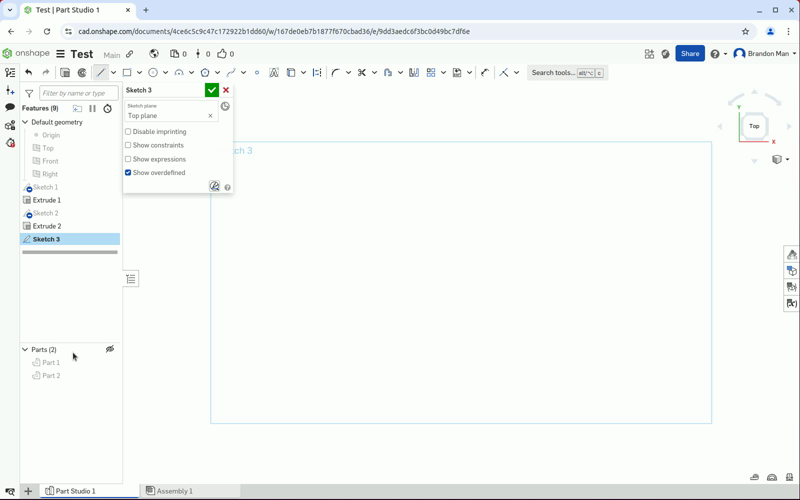
mouse_move(388, 347)
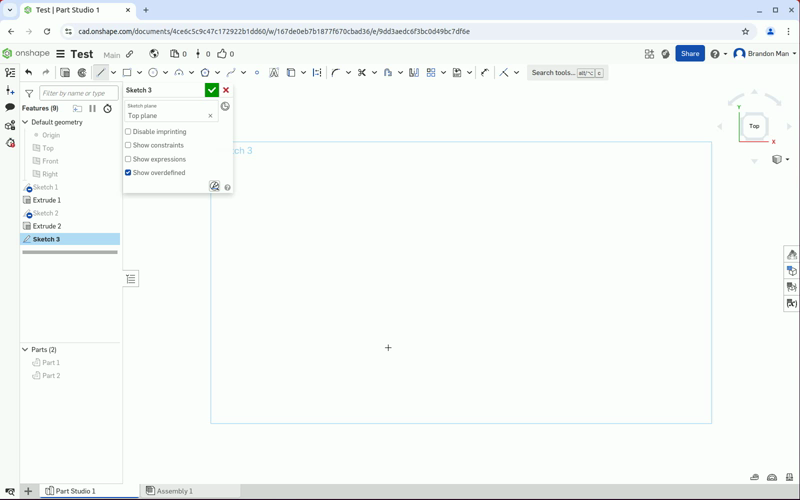
click(388, 347)
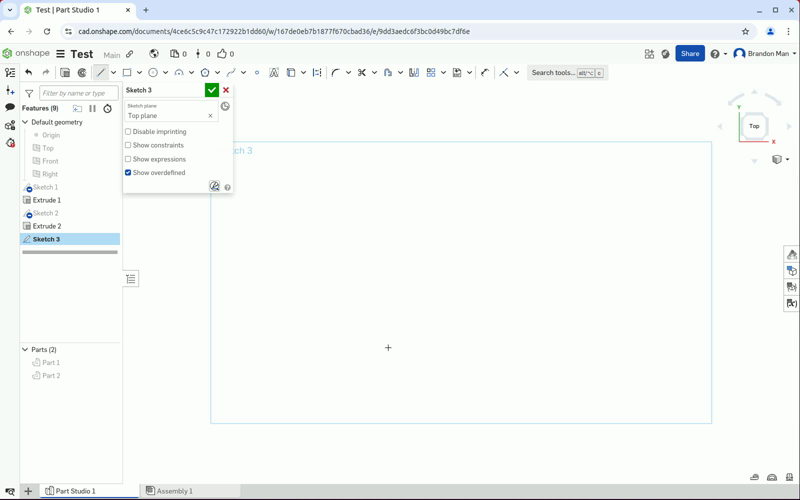
key_up(shift)
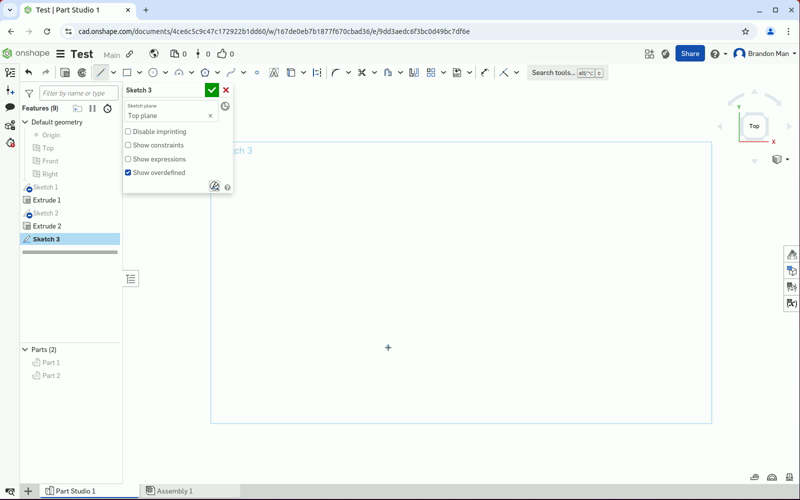
key_down(shift)
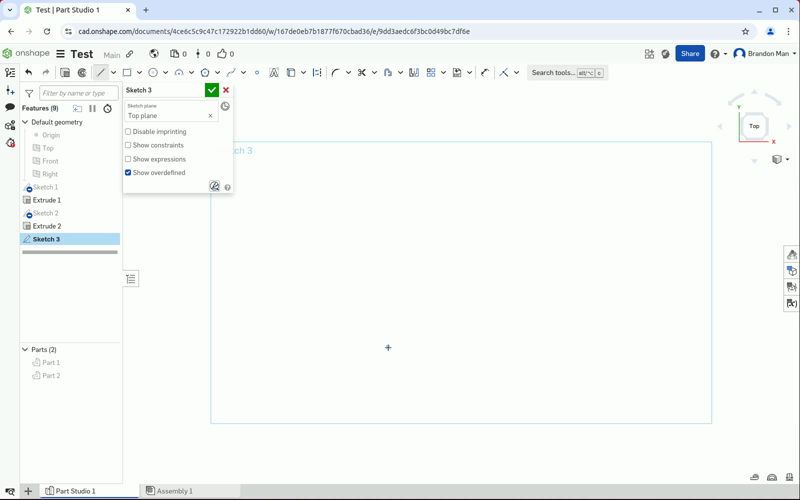
mouse_move(503, 347)
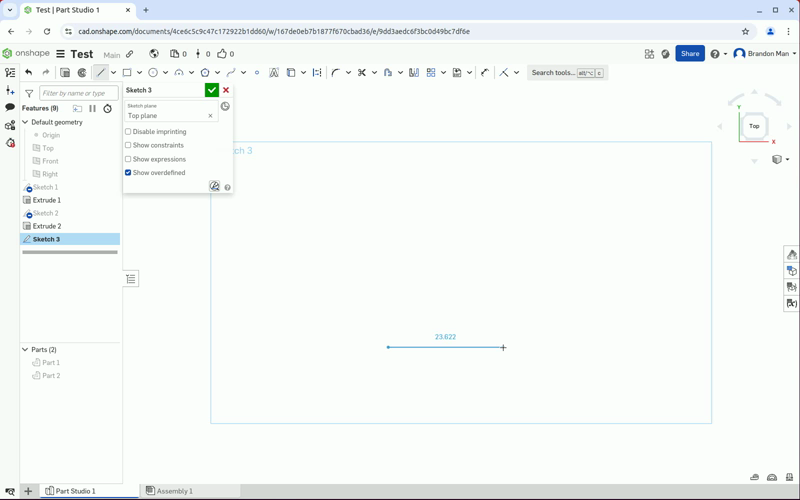
click(503, 347)
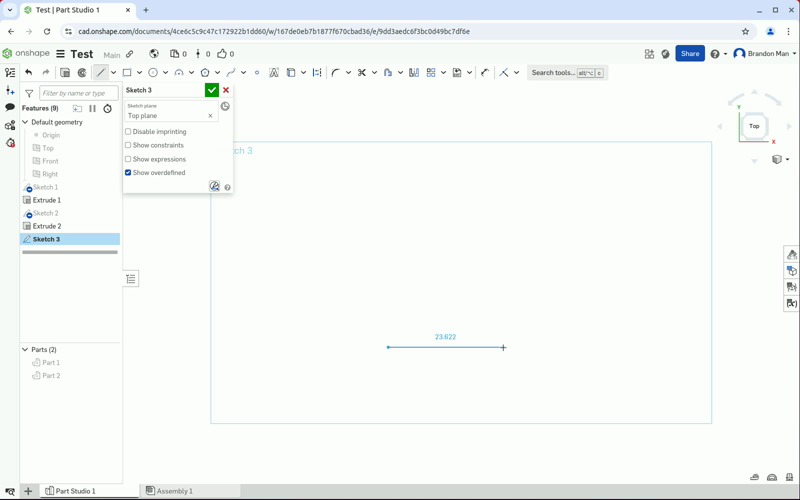
key_up(shift)
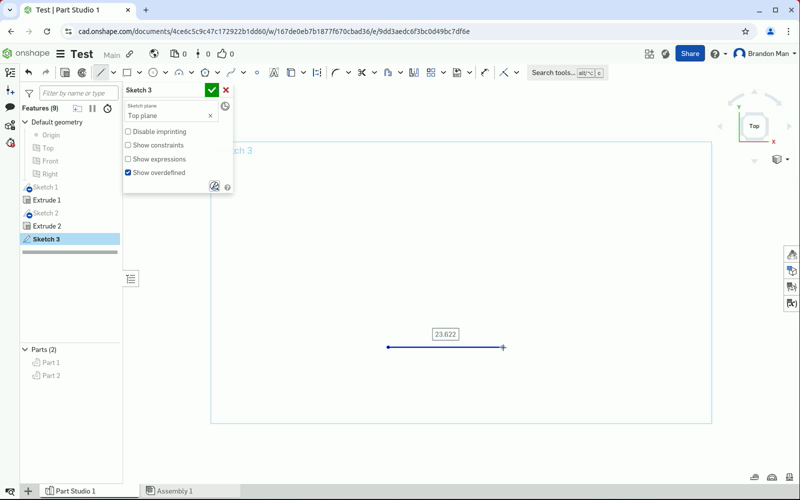
key_down(shift)
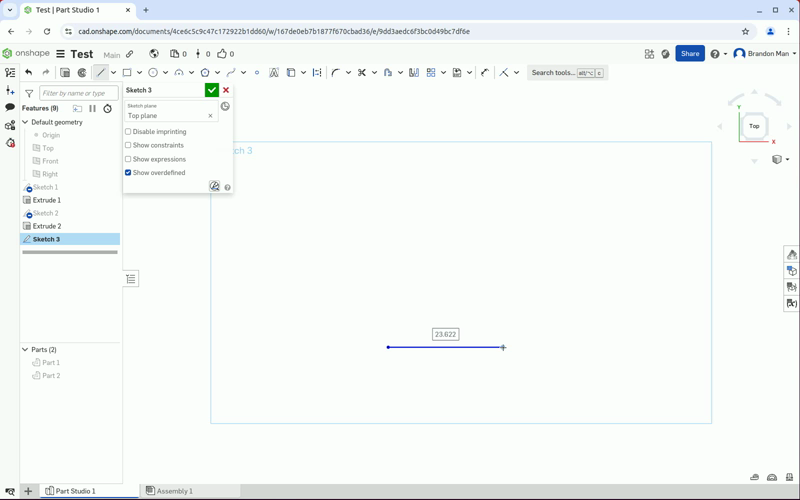
mouse_move(503, 232)
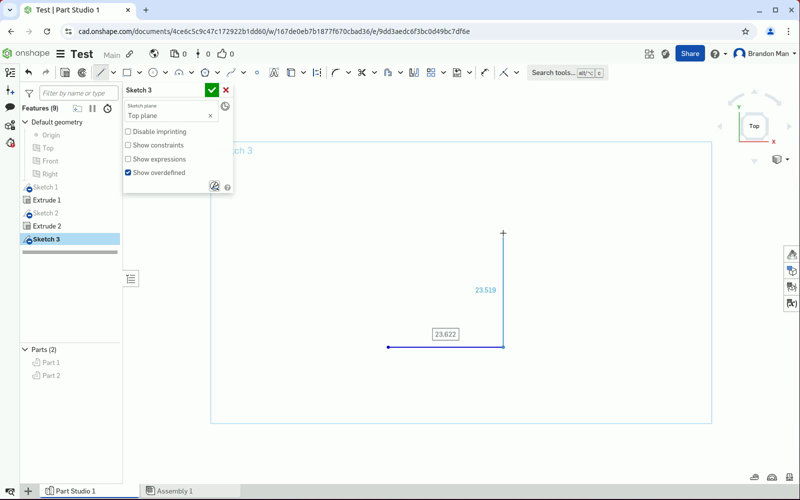
click(503, 232)
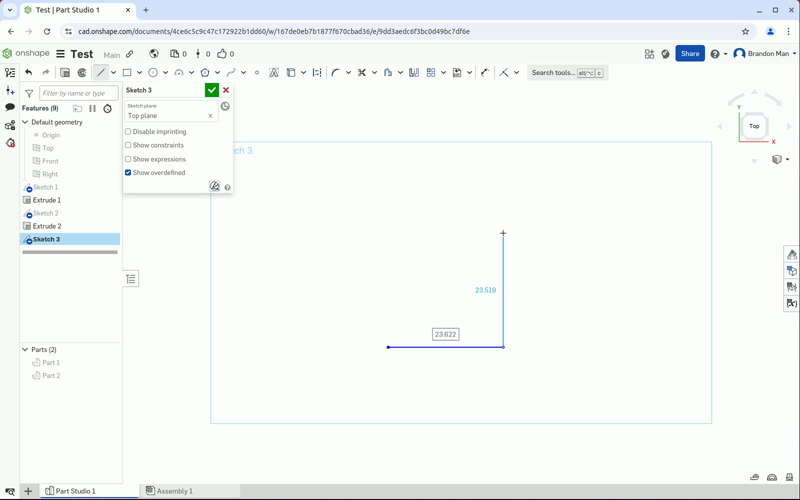
key_up(shift)
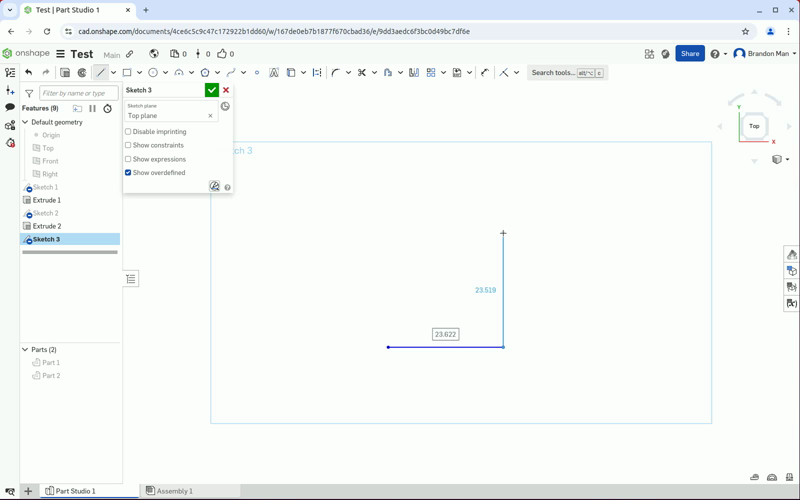
key_down(shift)
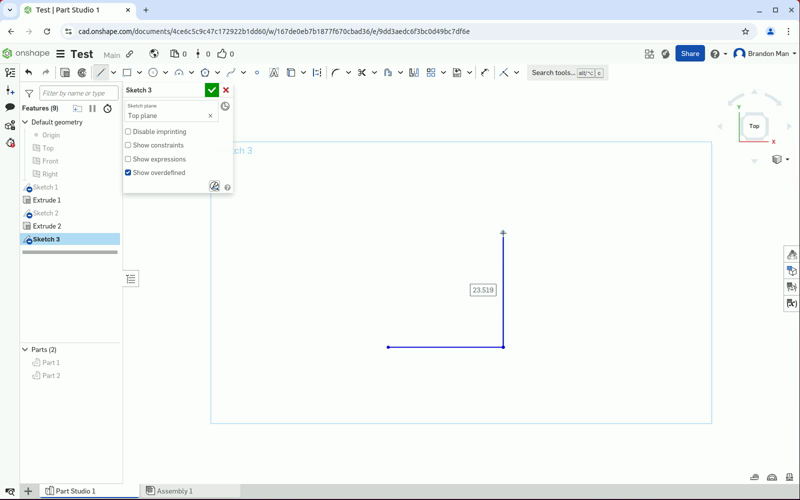
mouse_move(388, 232)
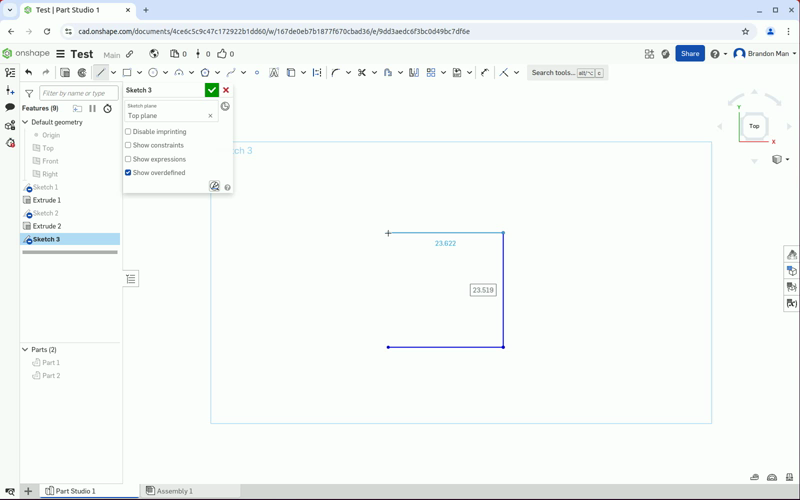
click(388, 232)
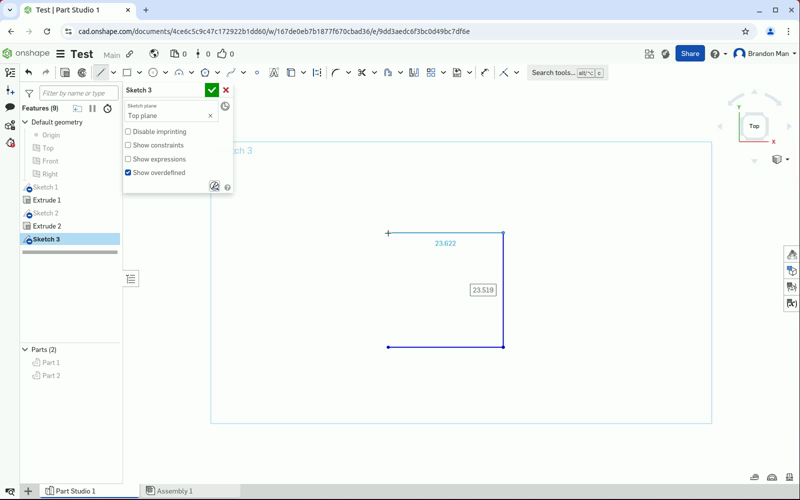
key_up(shift)
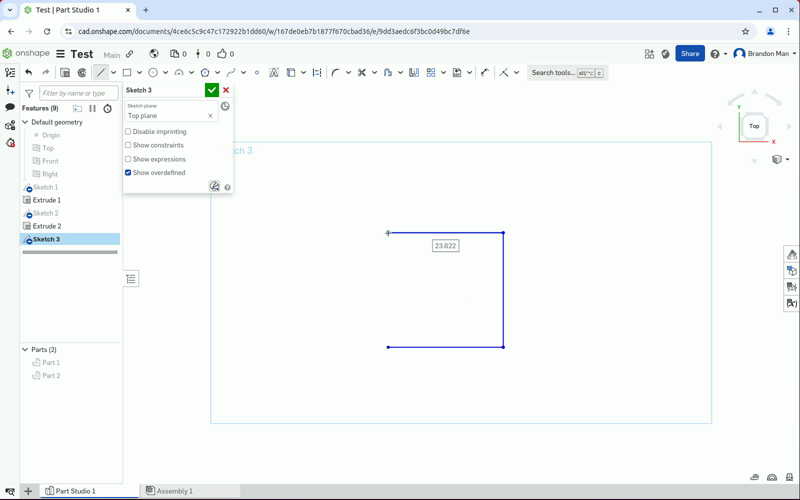
key_down(shift)
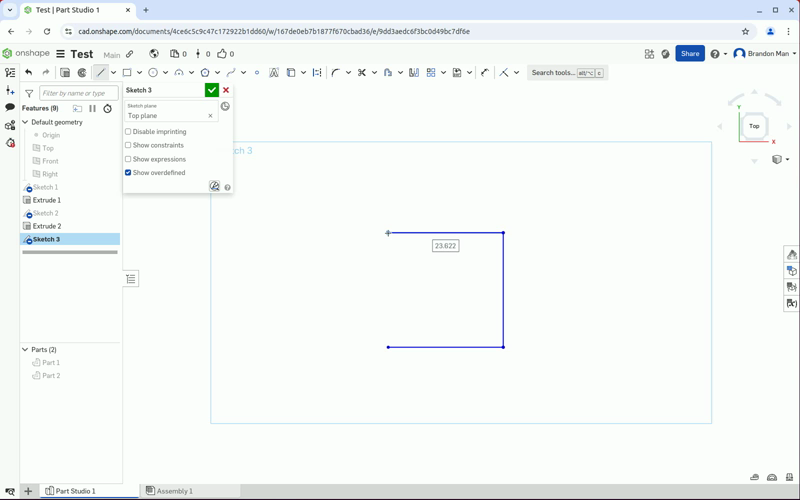
mouse_move(388, 347)
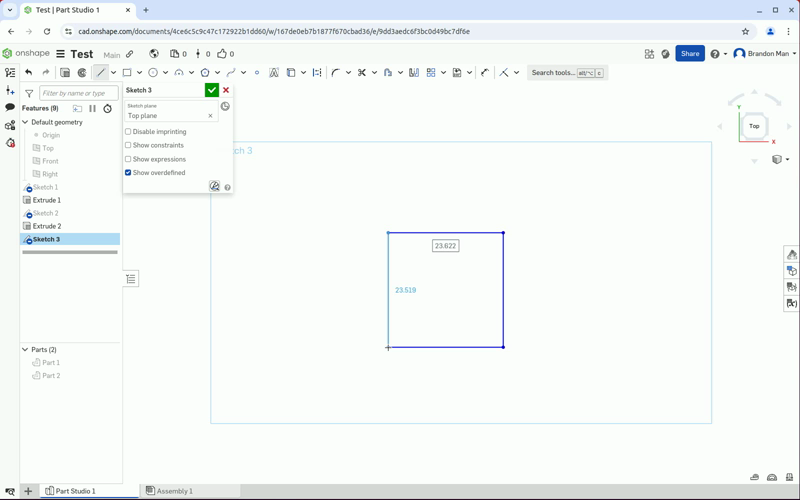
key_up(shift)
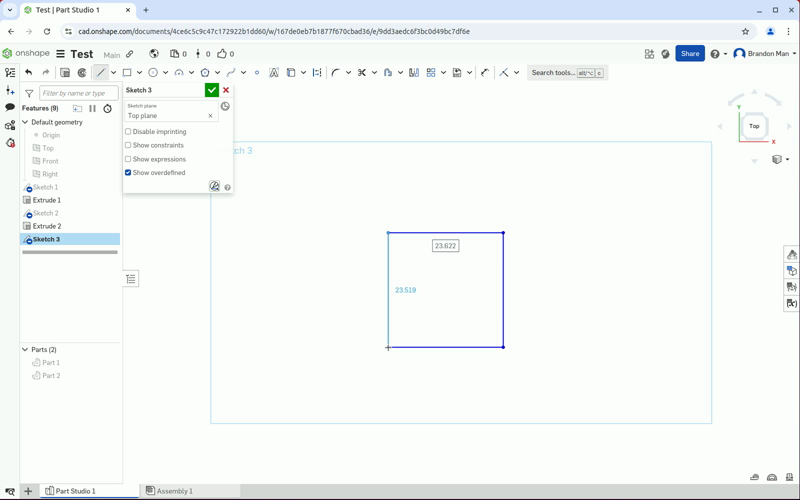
click(388, 347)
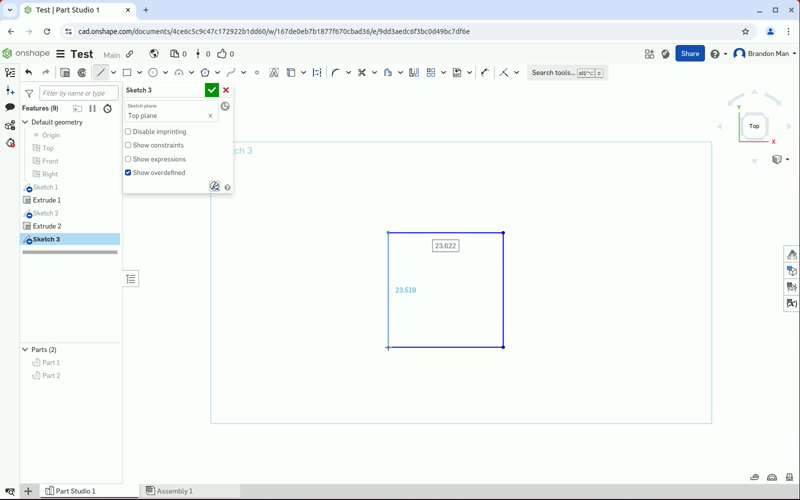
key(esc)
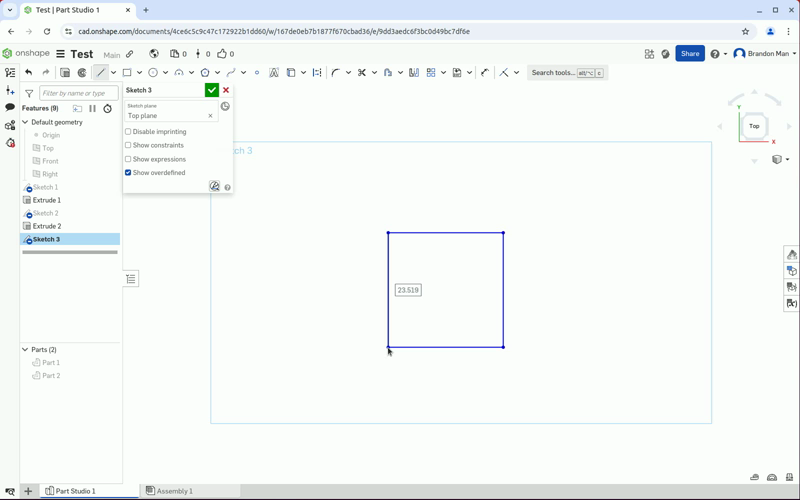
key(l)
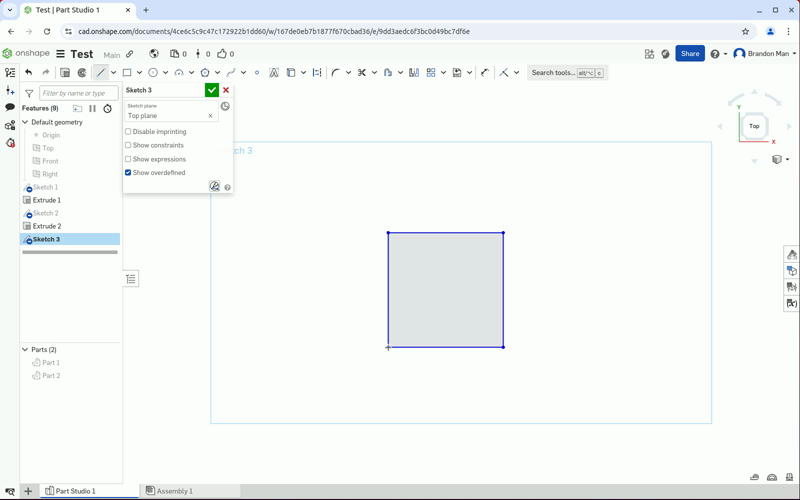
key_down(shift)
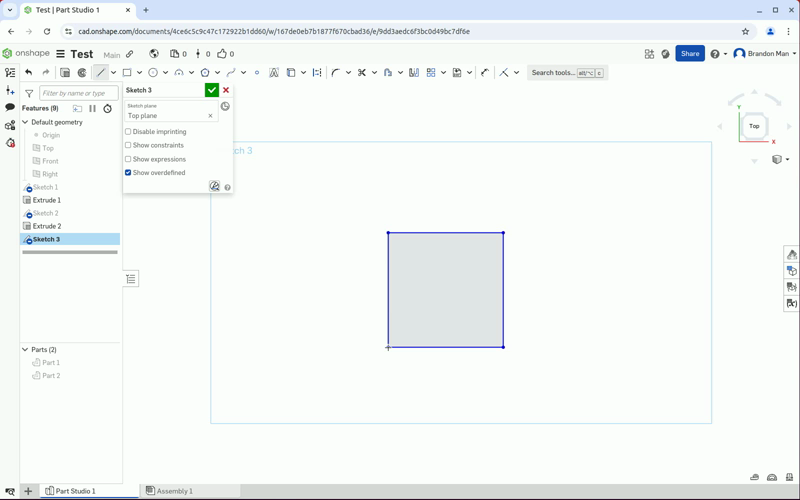
mouse_move(389, 346)
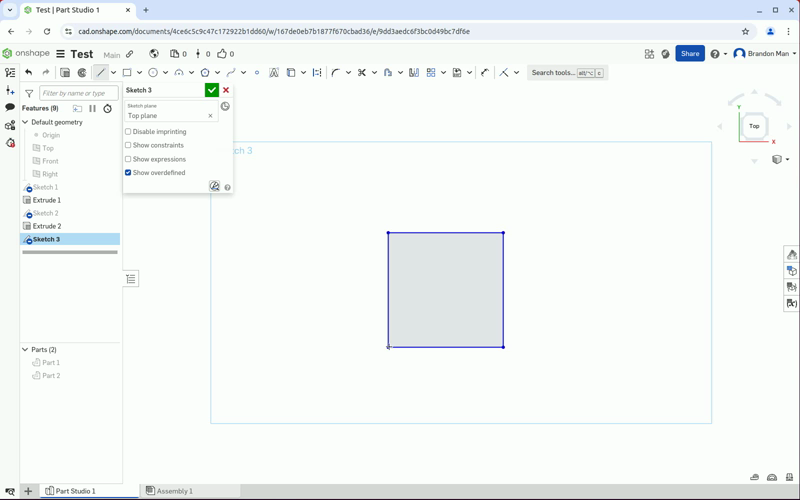
scroll(6)
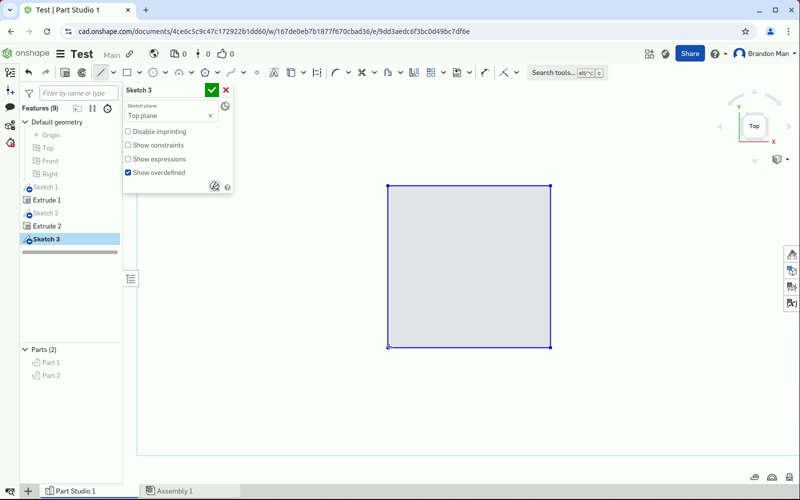
scroll(6)
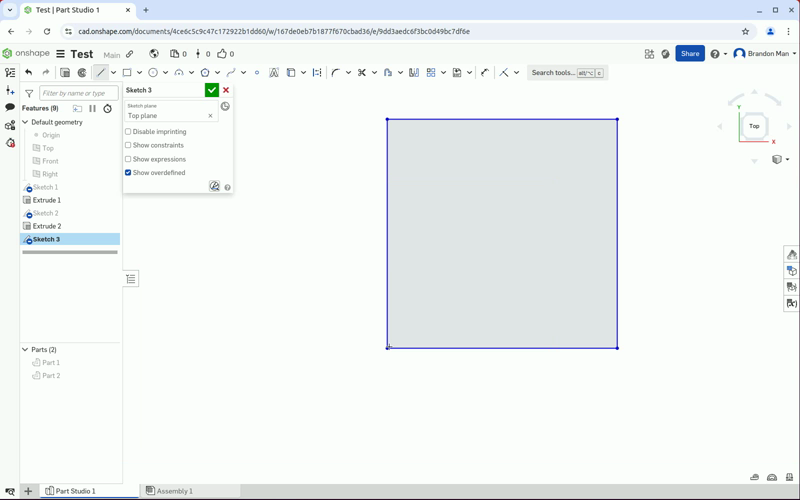
scroll(6)
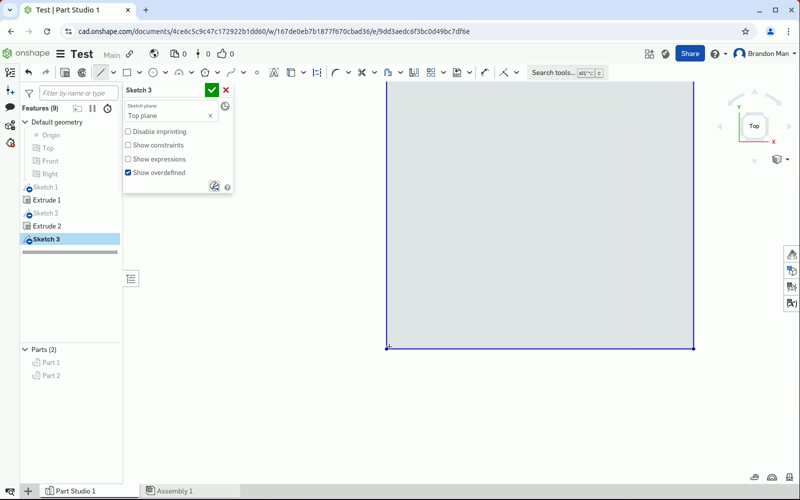
scroll(6)
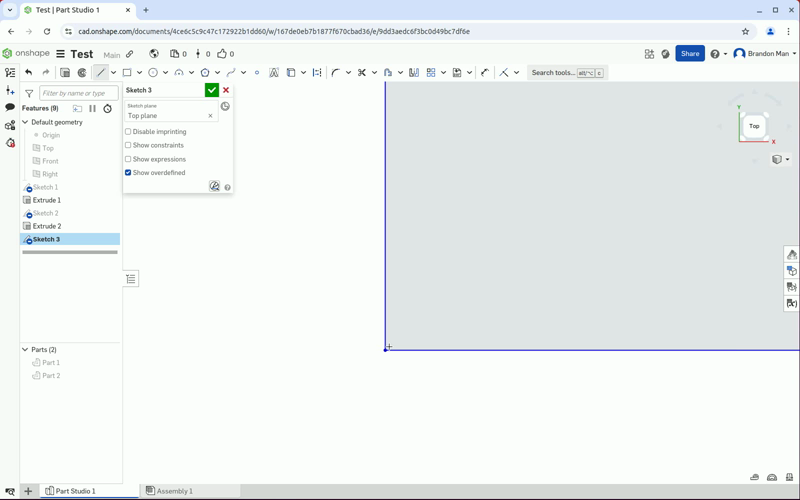
scroll(6)
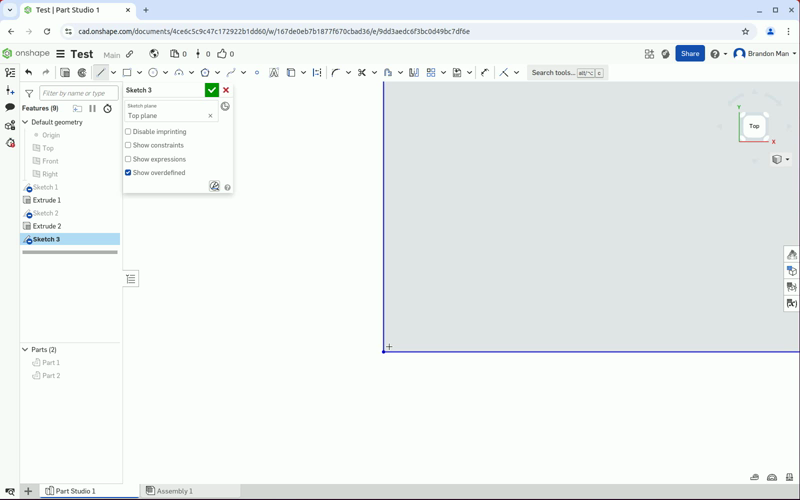
scroll(6)
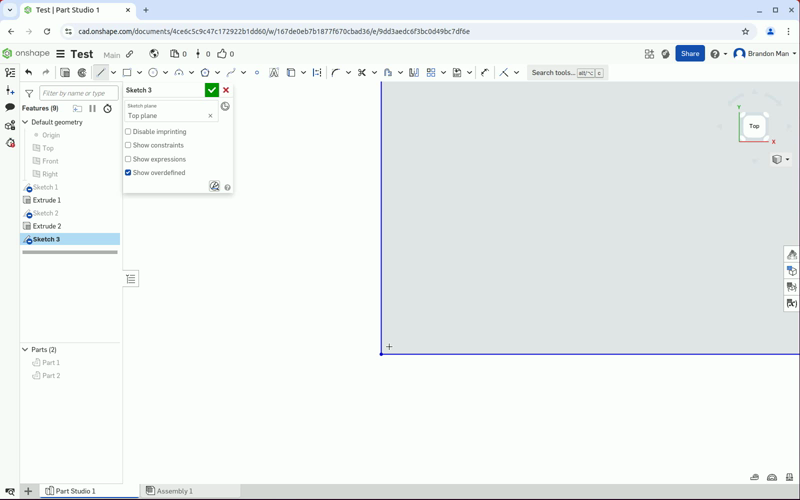
scroll(6)
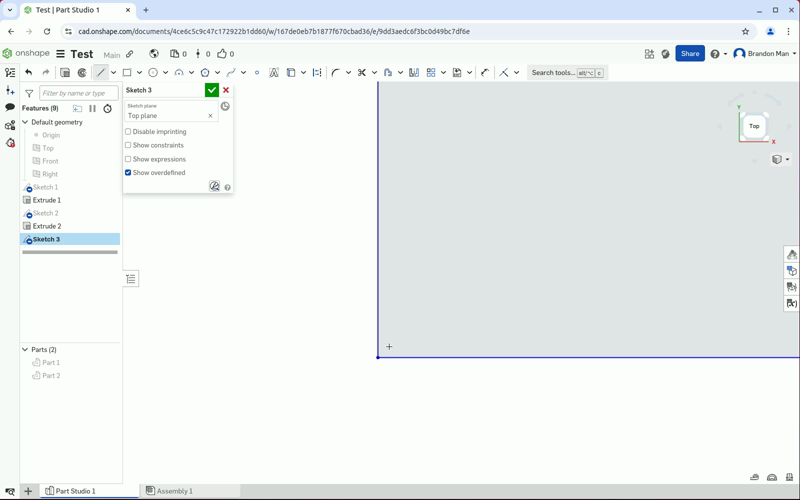
click(389, 346)
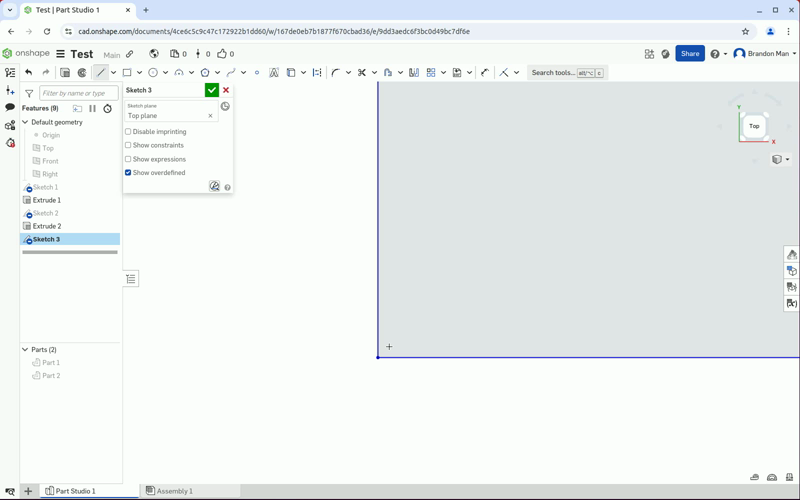
scroll(-6)
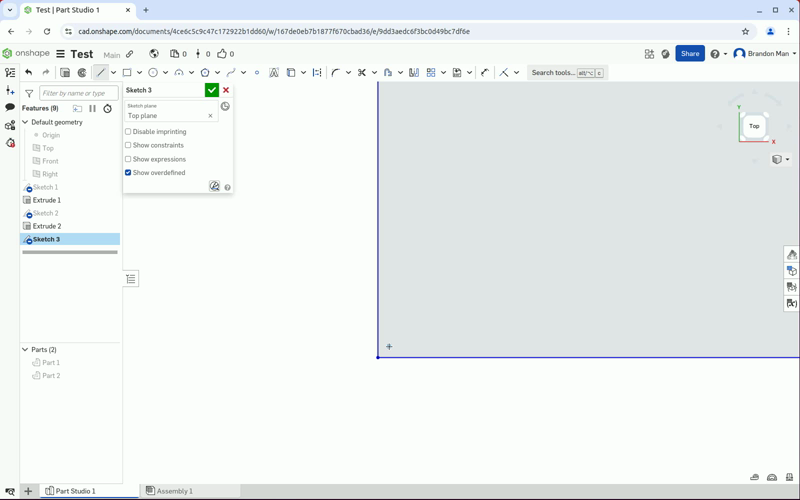
scroll(-6)
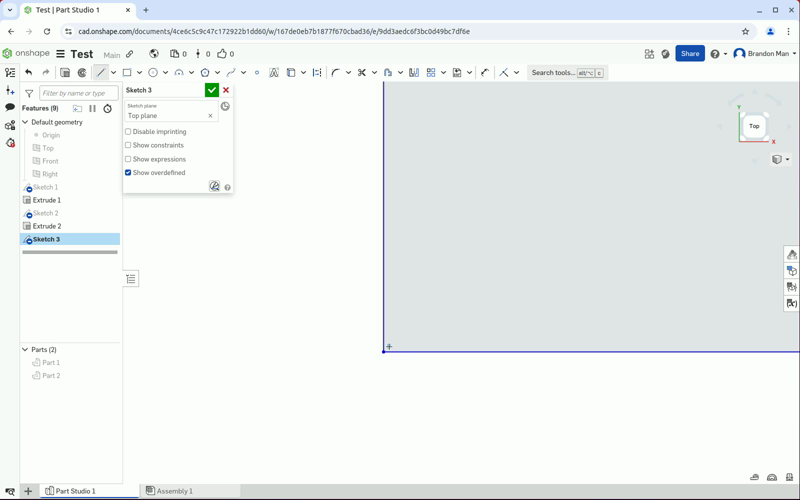
scroll(-6)
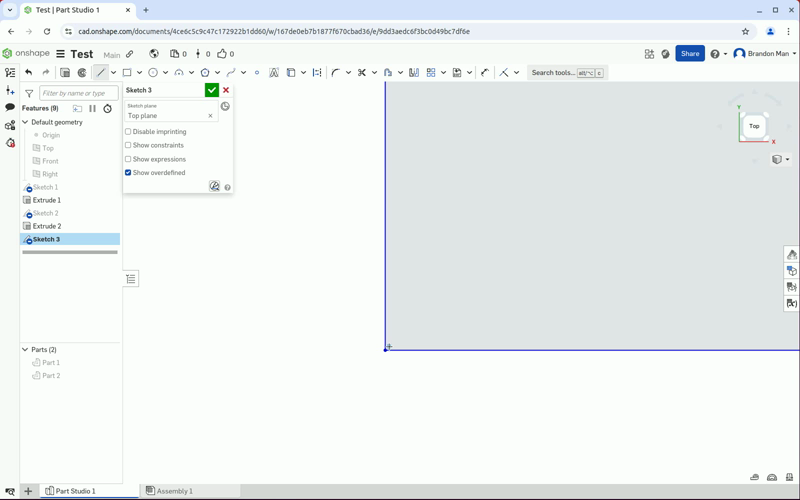
scroll(-6)
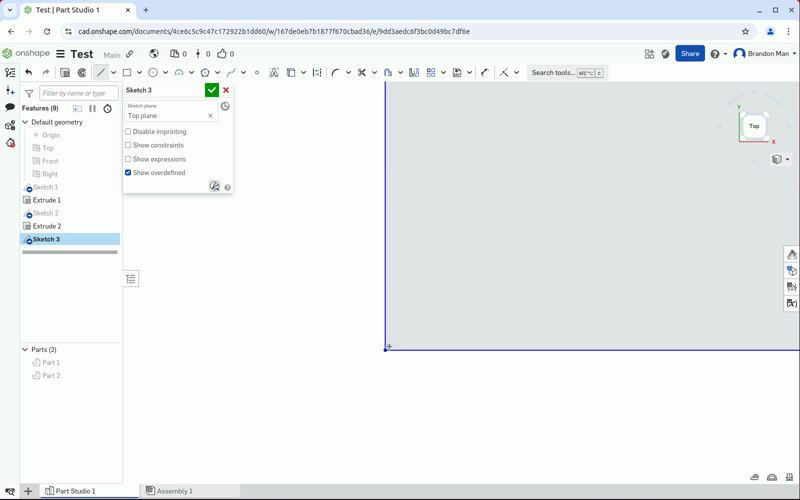
scroll(-6)
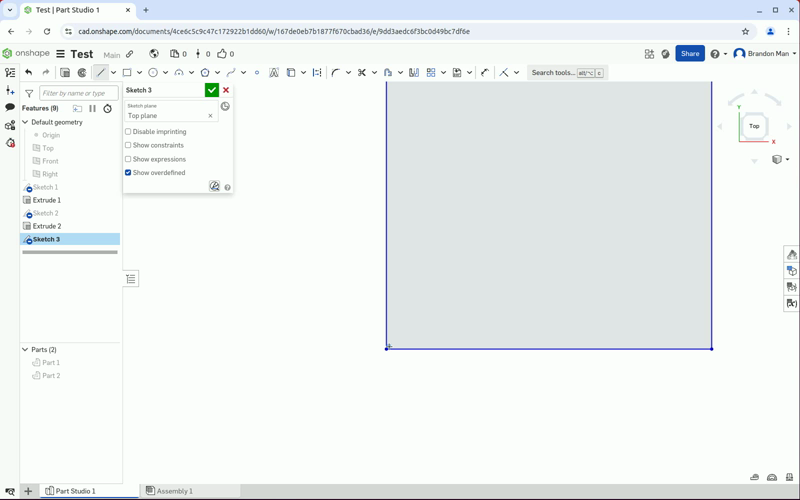
scroll(-6)
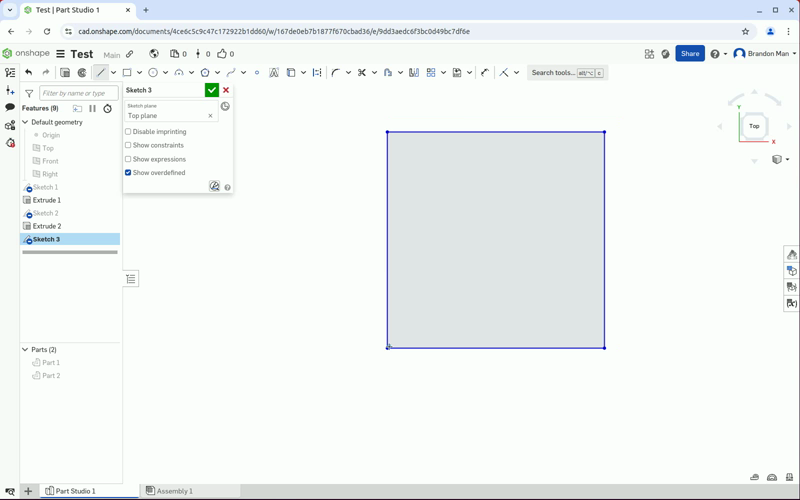
scroll(-6)
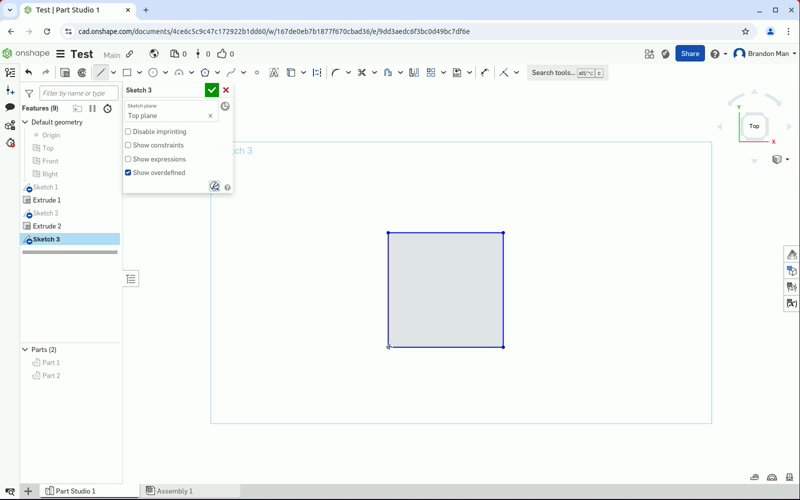
key_up(shift)
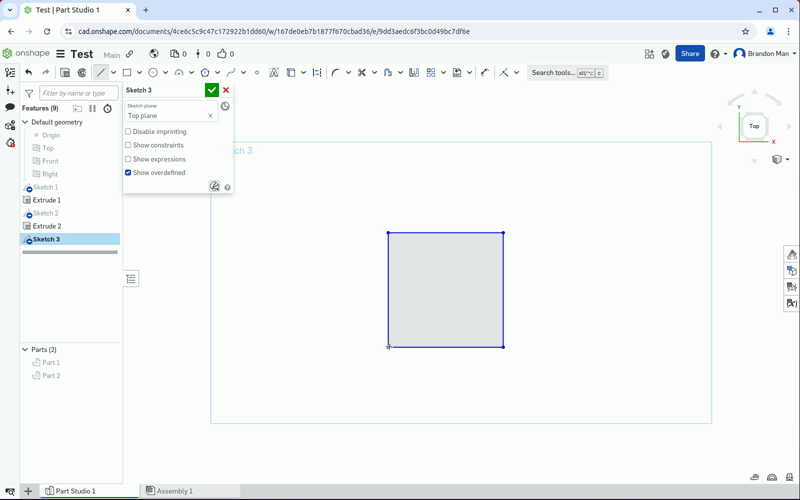
key_down(shift)
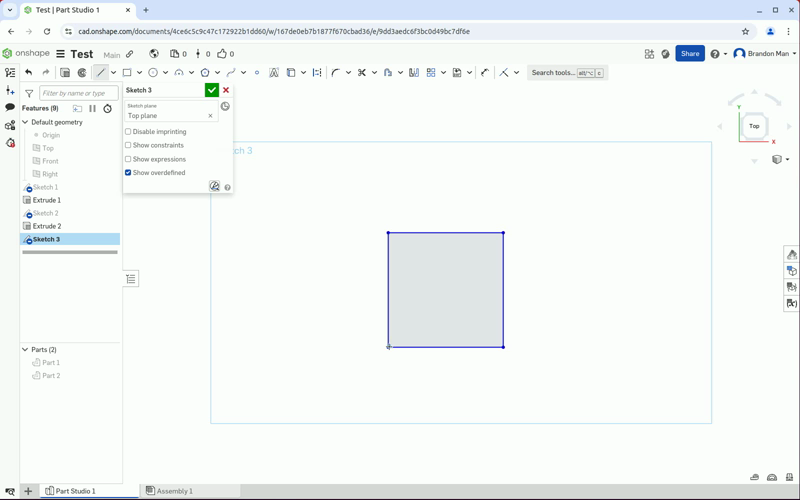
mouse_move(501, 346)
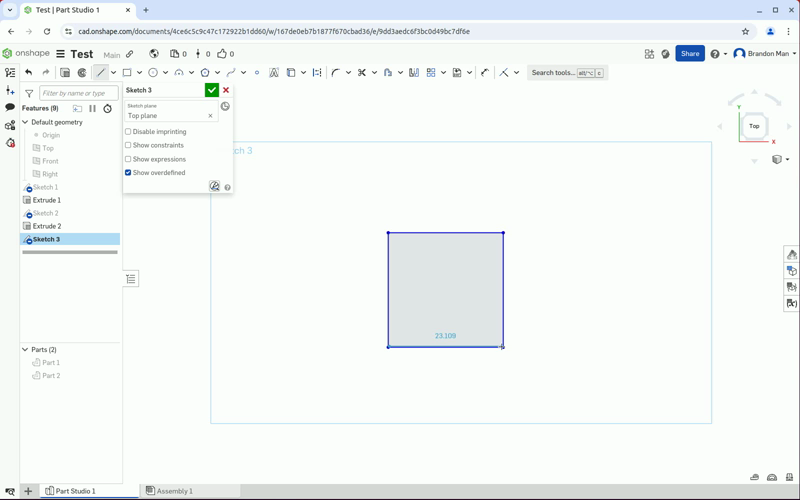
scroll(6)
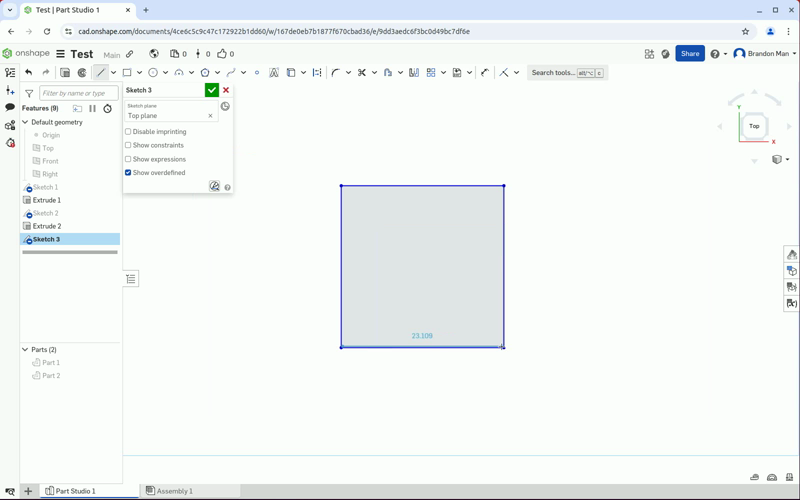
scroll(6)
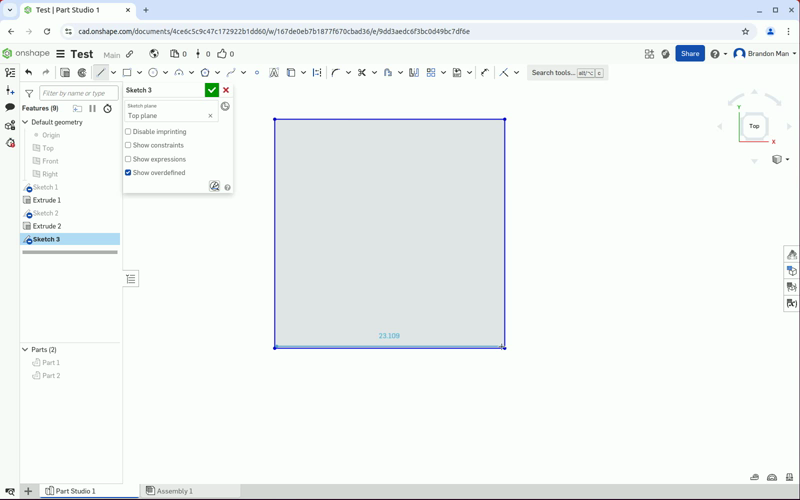
scroll(6)
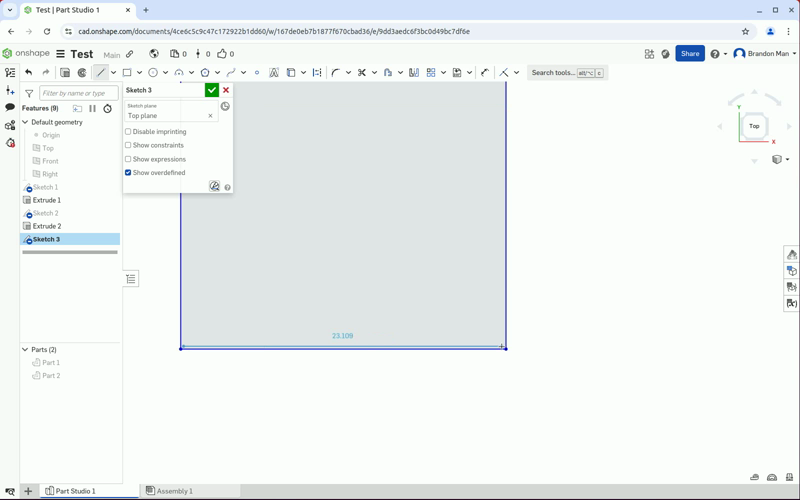
scroll(6)
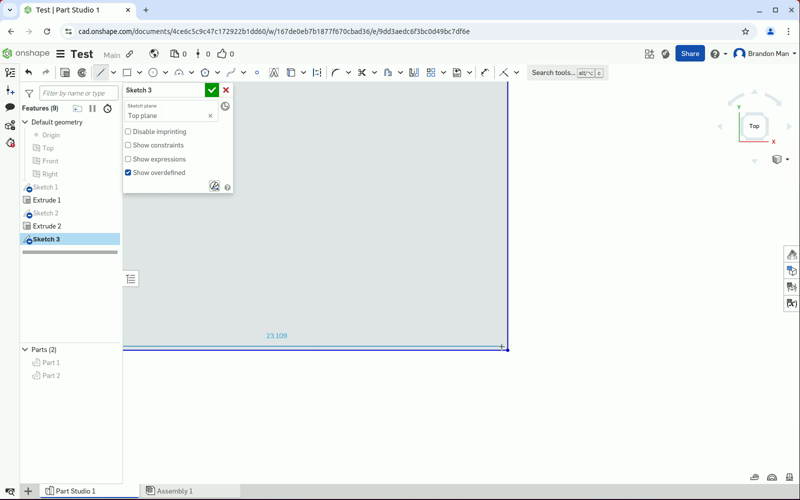
scroll(6)
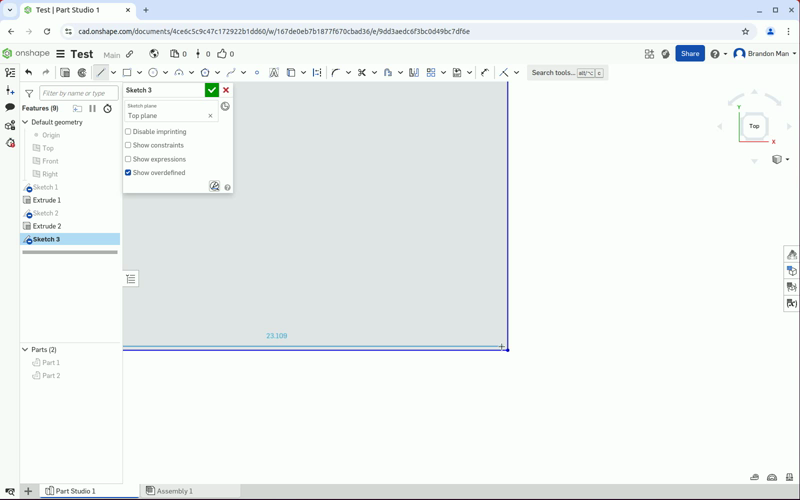
scroll(6)
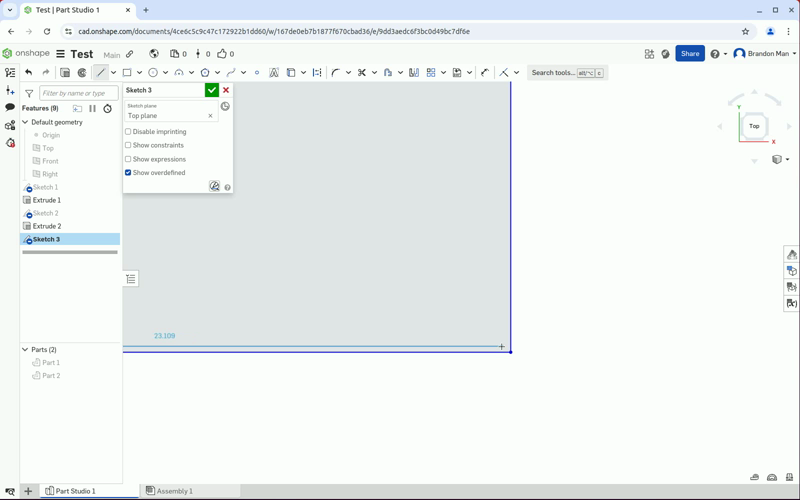
scroll(6)
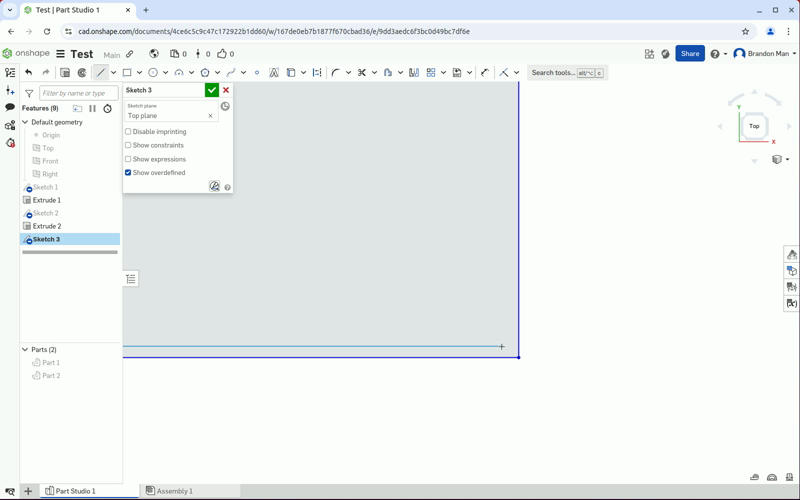
click(501, 346)
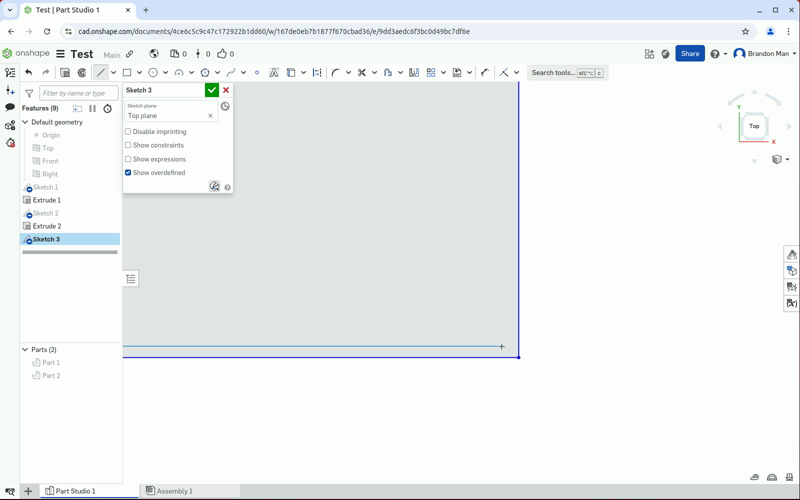
scroll(-6)
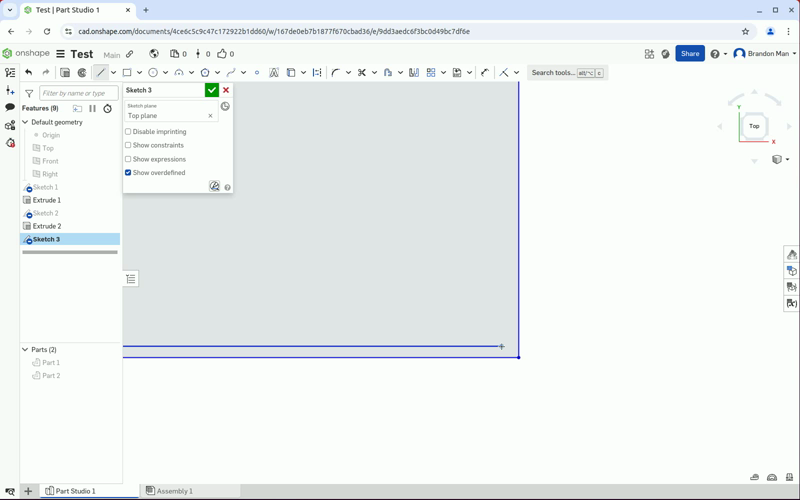
scroll(-6)
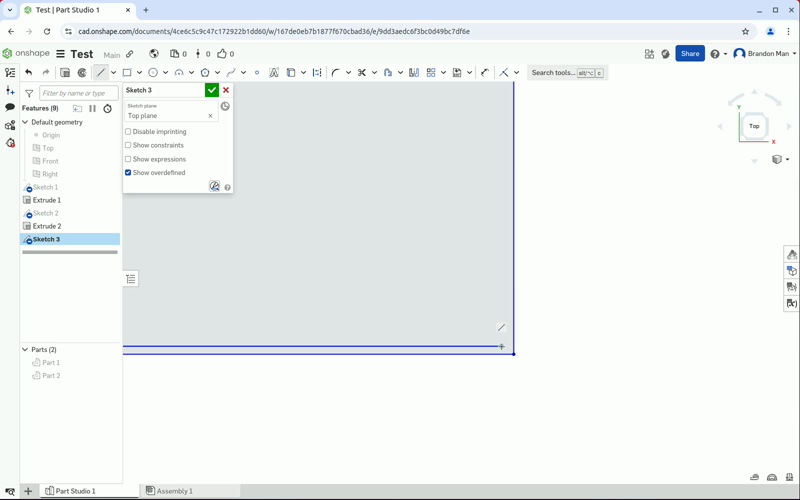
scroll(-6)
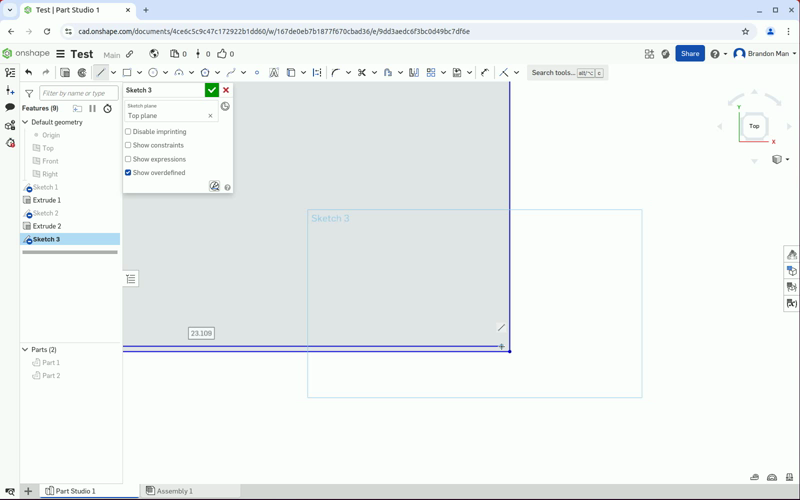
scroll(-6)
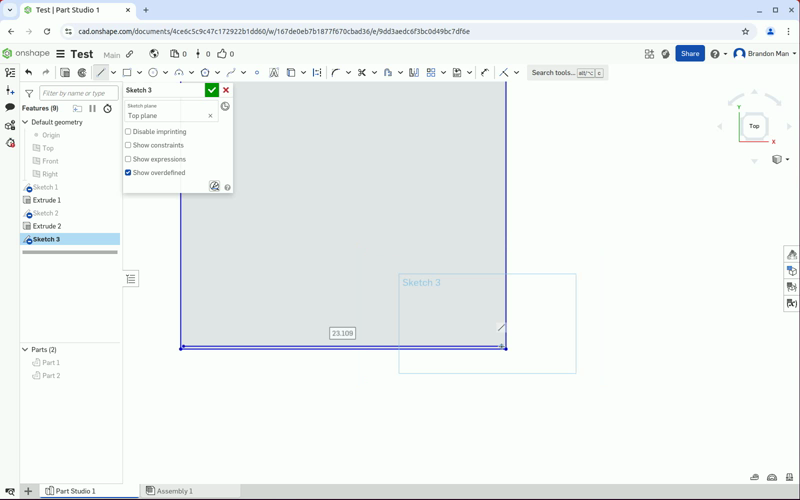
scroll(-6)
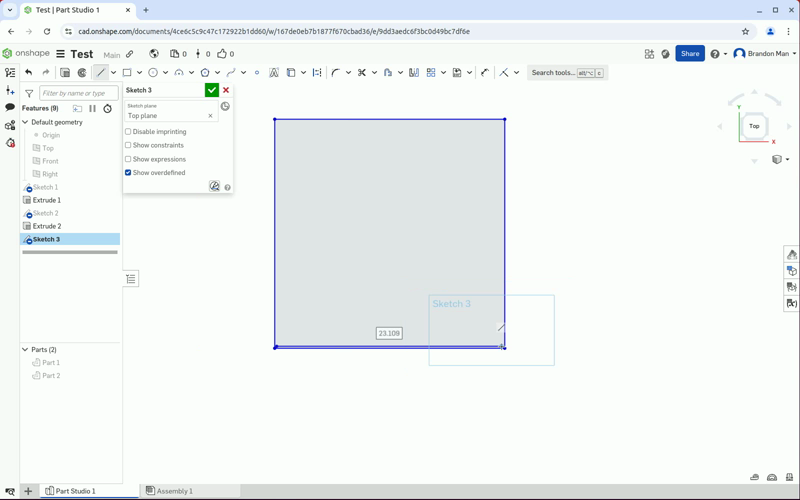
scroll(-6)
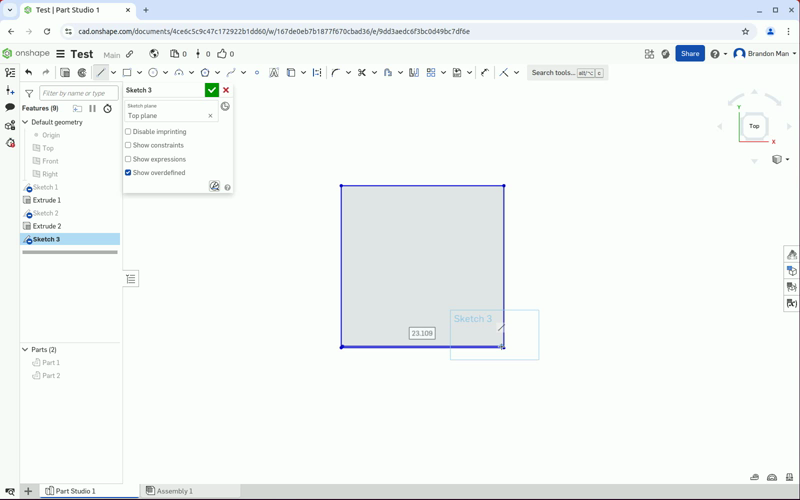
scroll(-6)
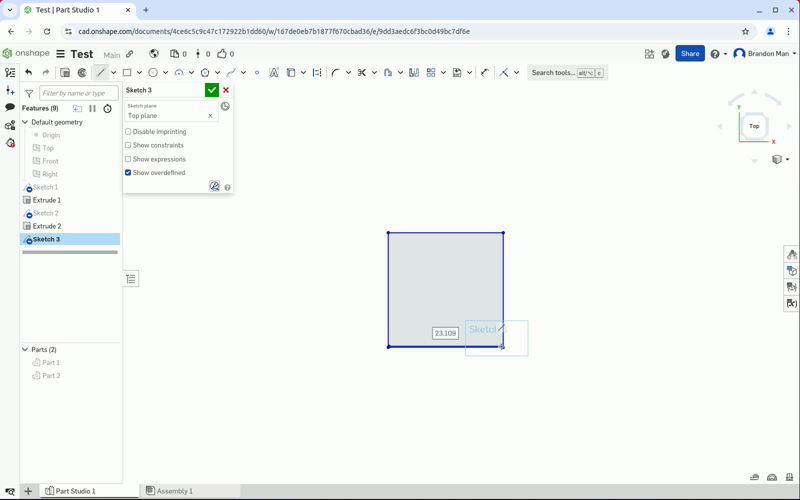
key_up(shift)
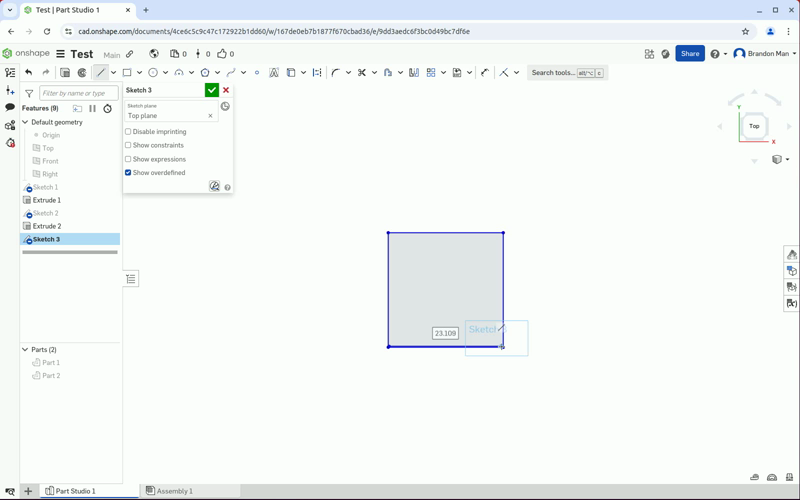
key_down(shift)
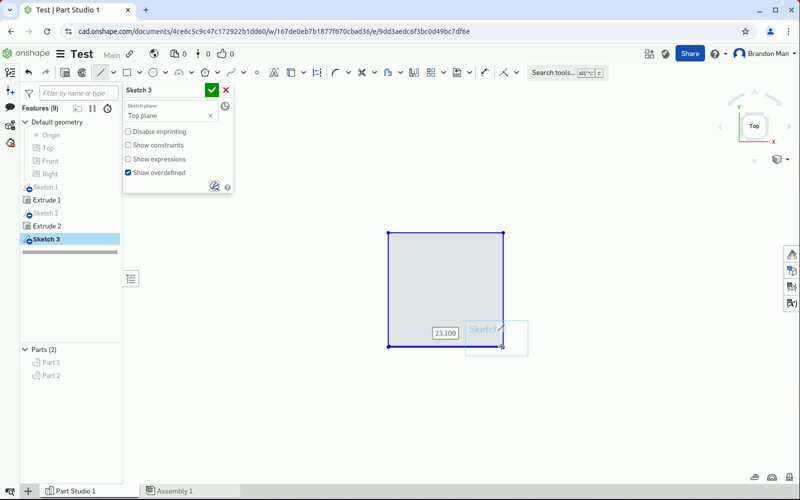
mouse_move(501, 233)
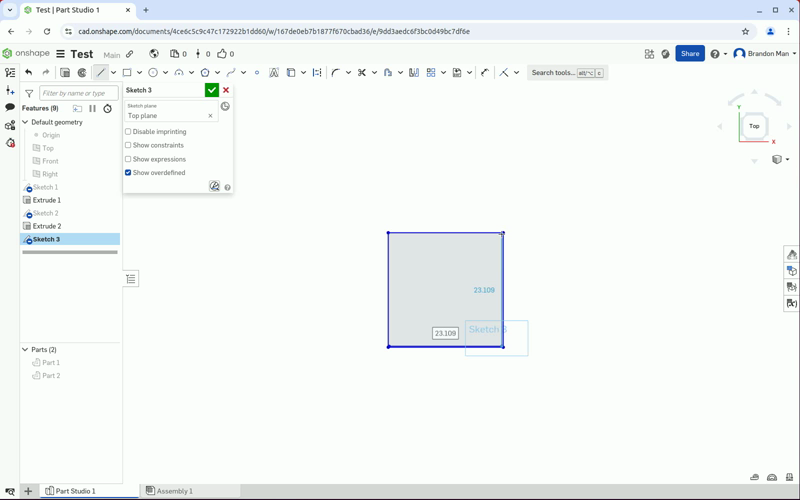
scroll(6)
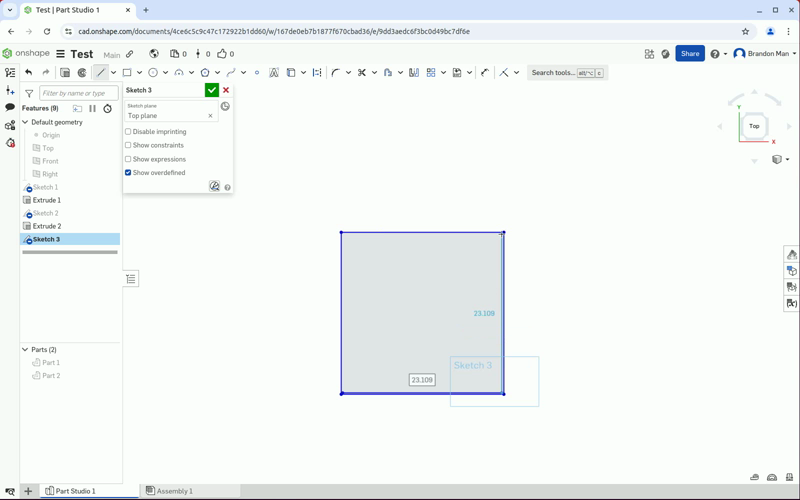
scroll(6)
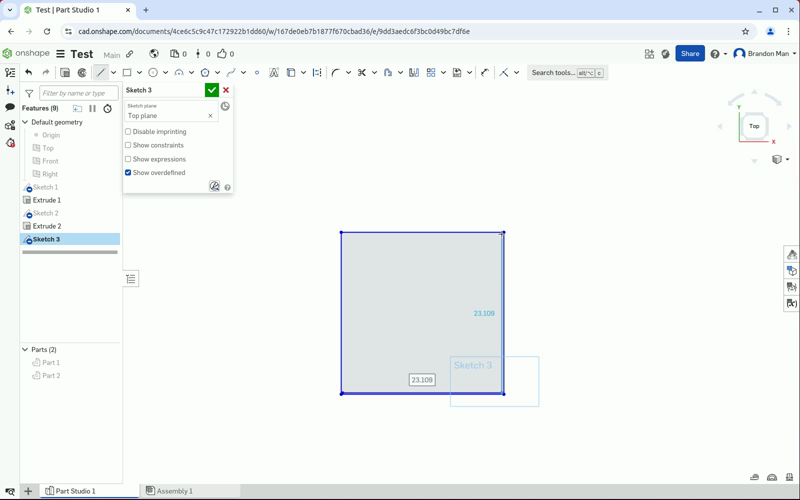
scroll(6)
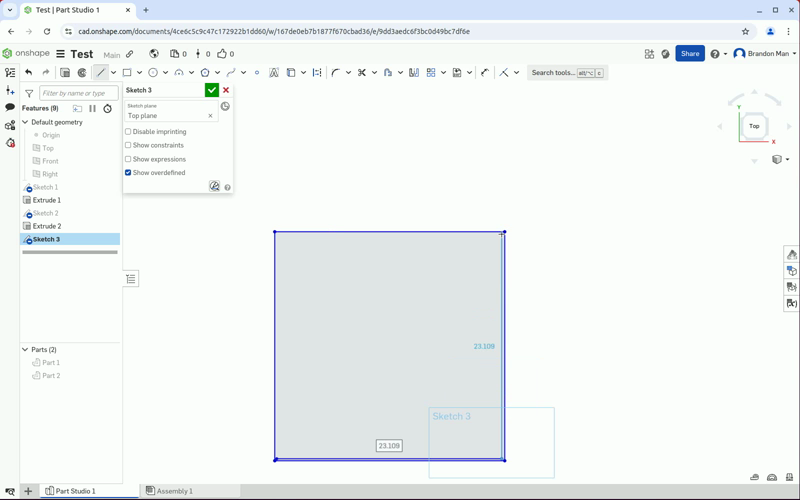
scroll(6)
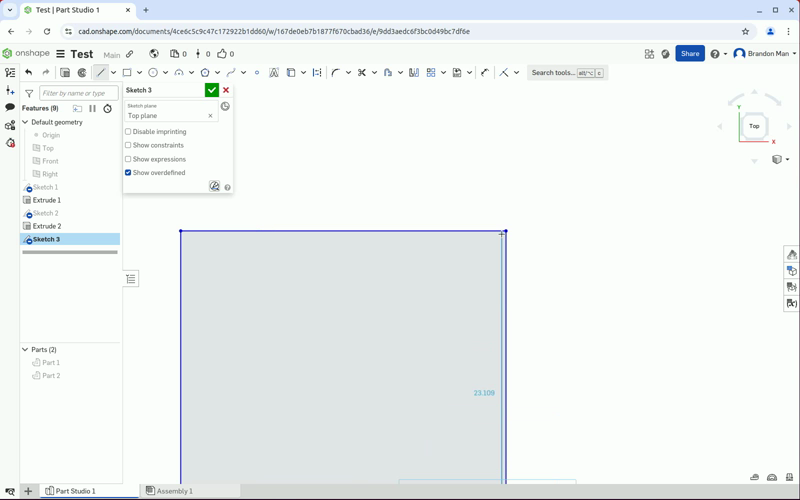
scroll(6)
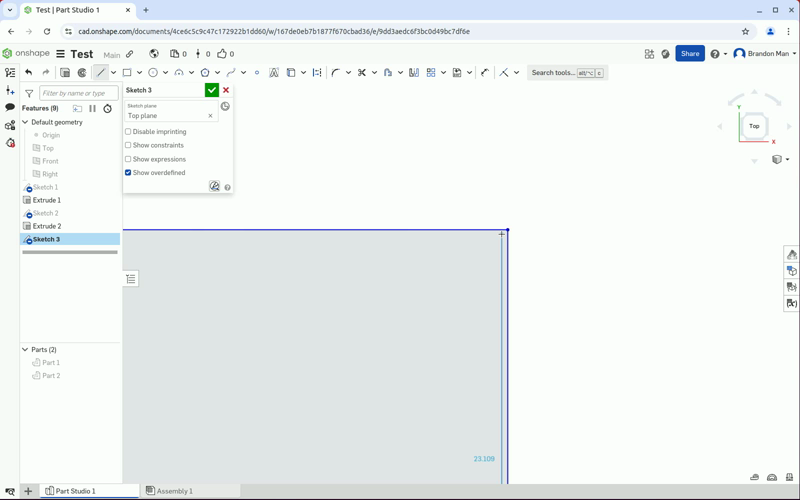
scroll(6)
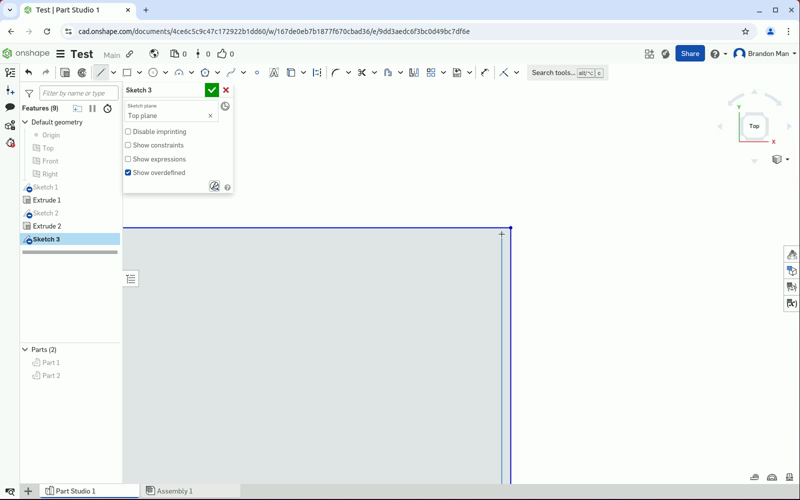
scroll(6)
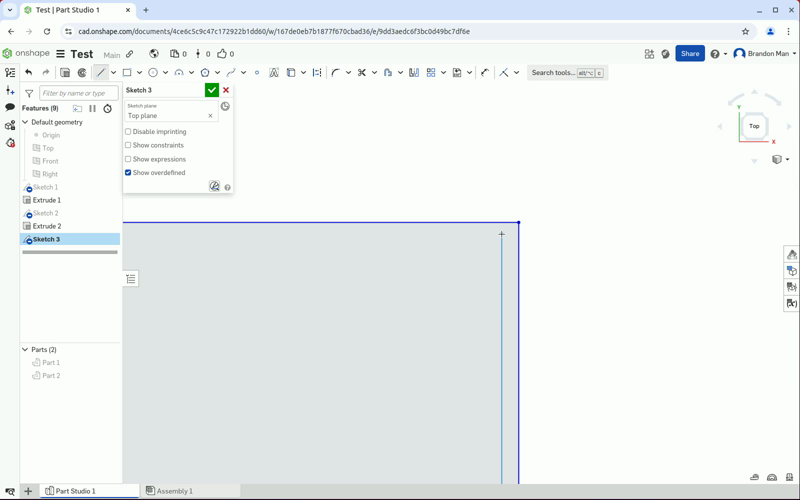
click(501, 233)
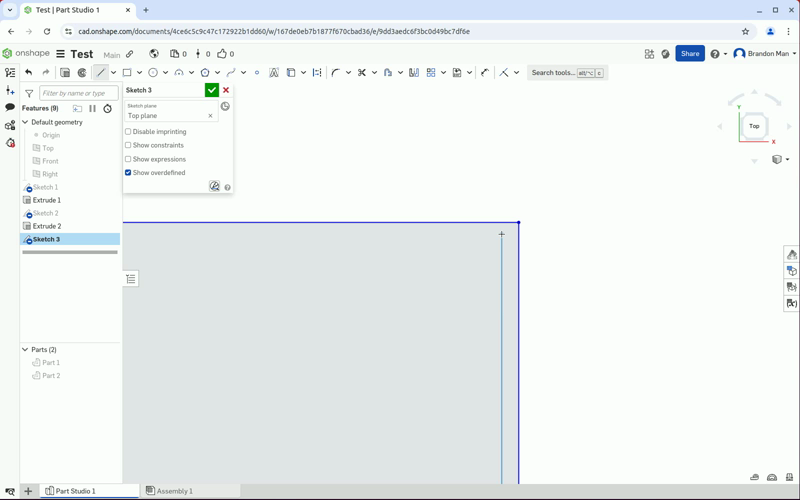
scroll(-6)
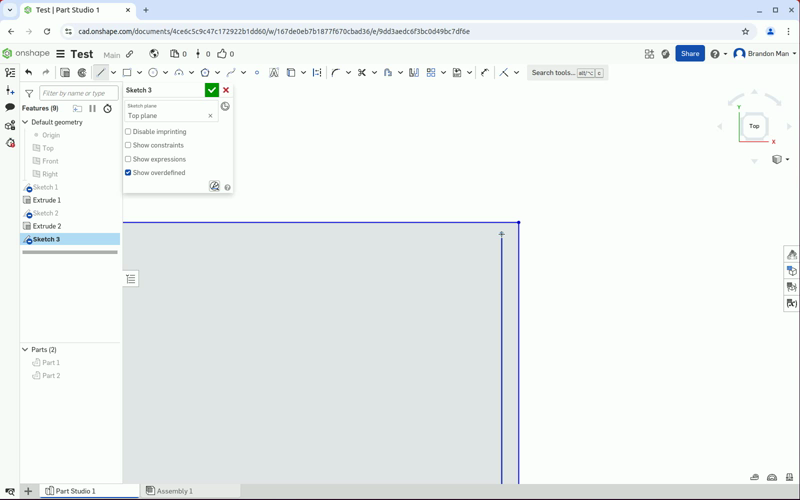
scroll(-6)
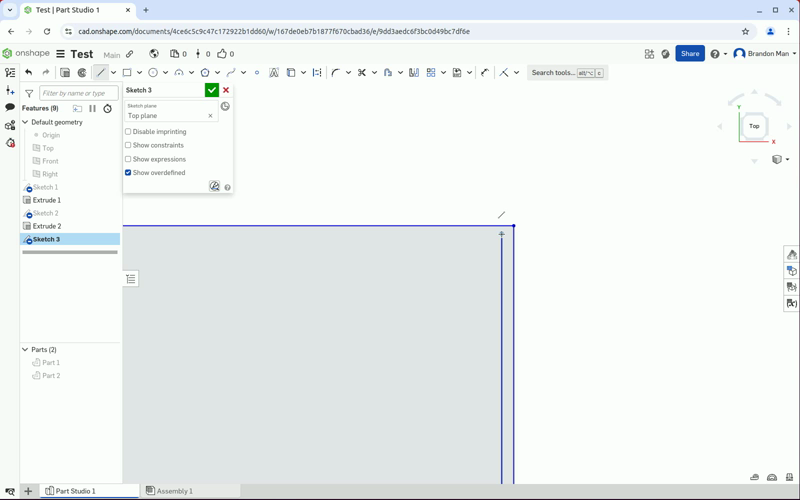
scroll(-6)
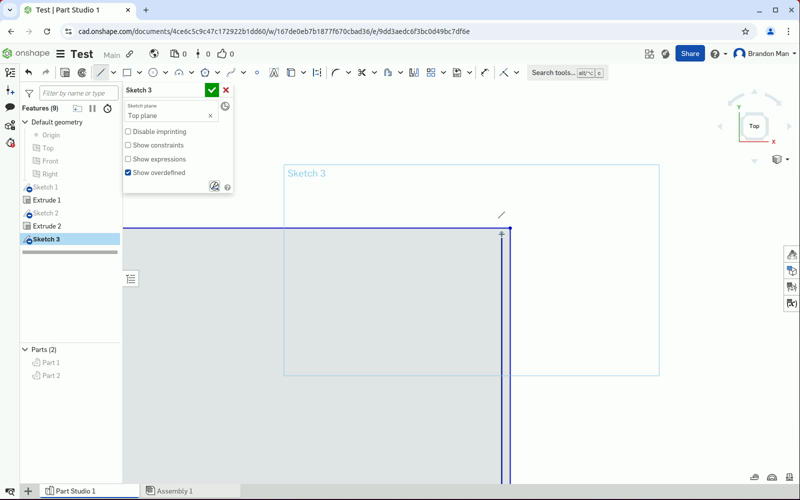
scroll(-6)
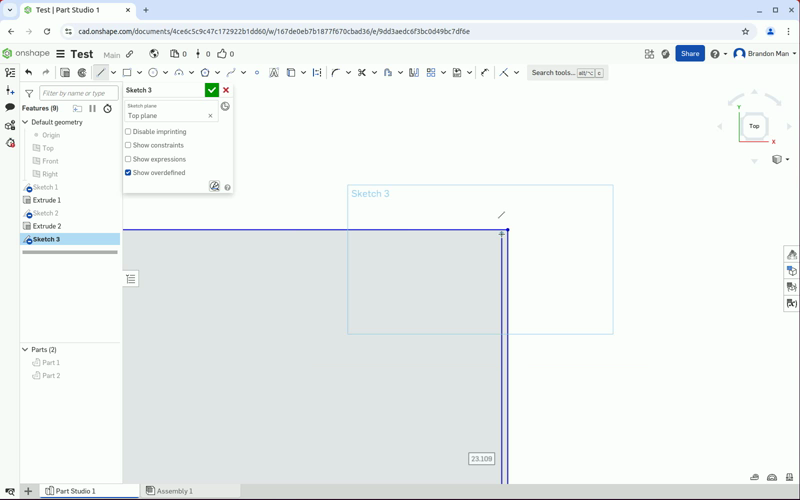
scroll(-6)
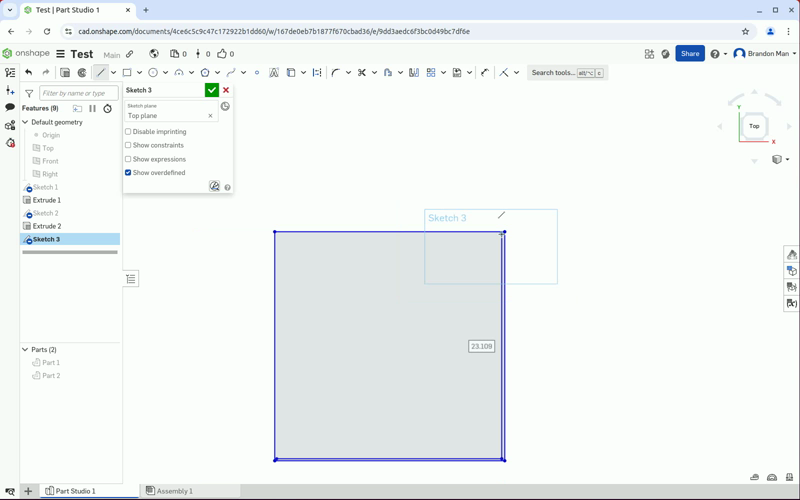
scroll(-6)
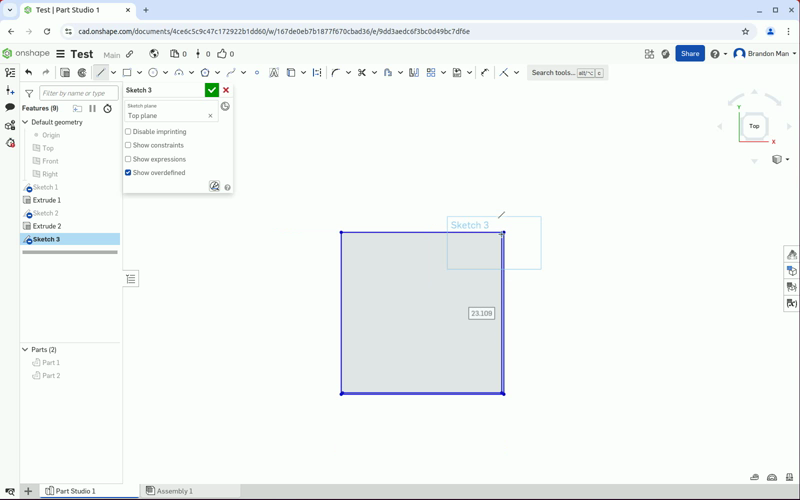
scroll(-6)
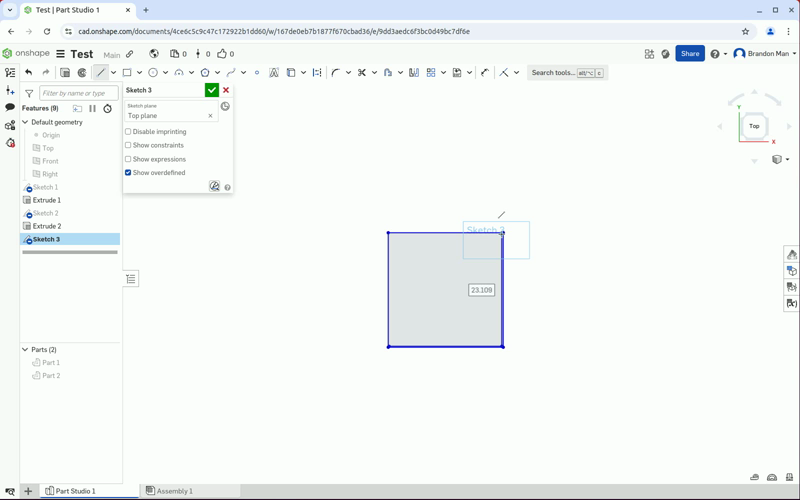
key_up(shift)
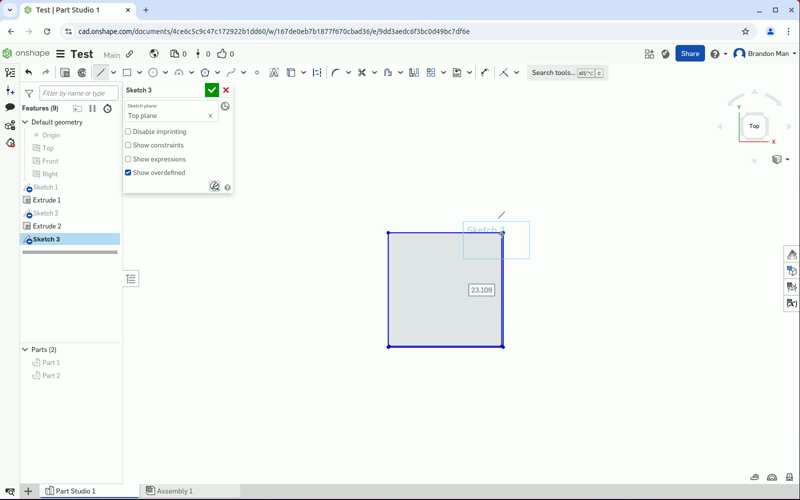
key_down(shift)
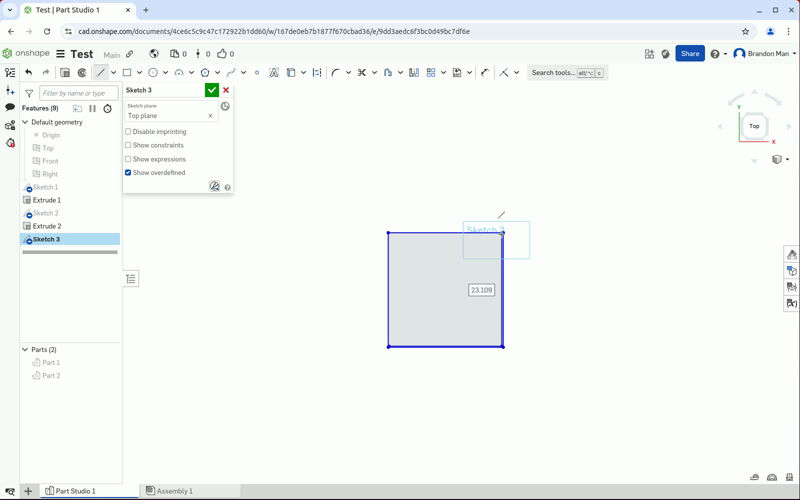
mouse_move(389, 233)
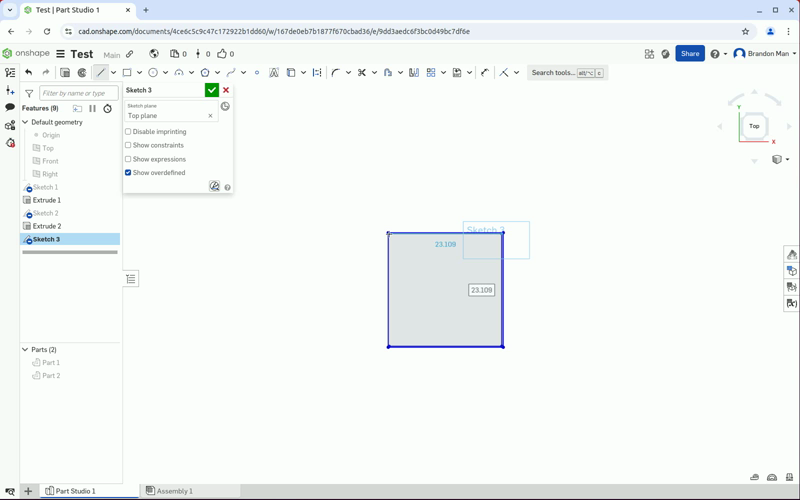
scroll(6)
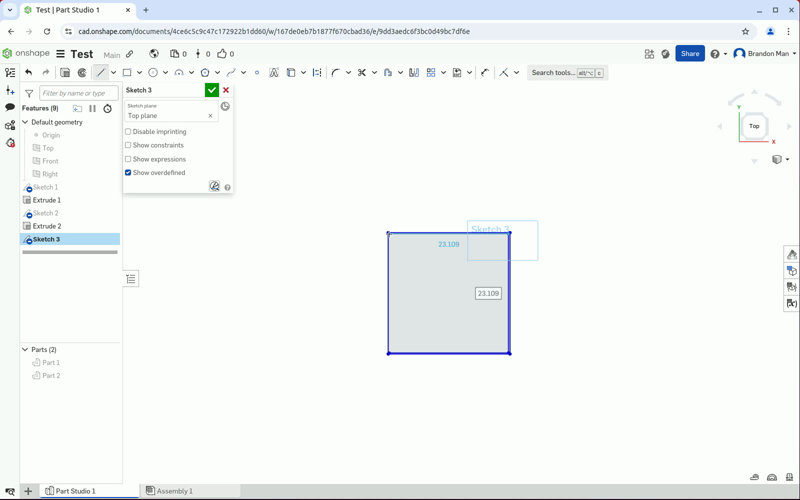
scroll(6)
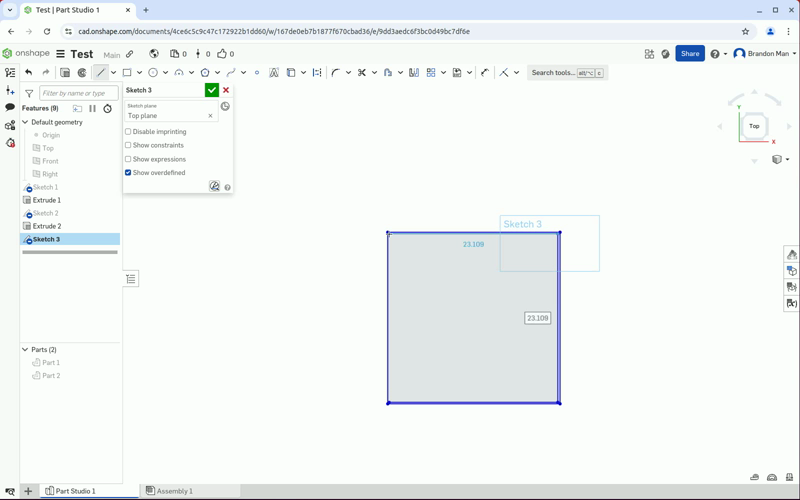
scroll(6)
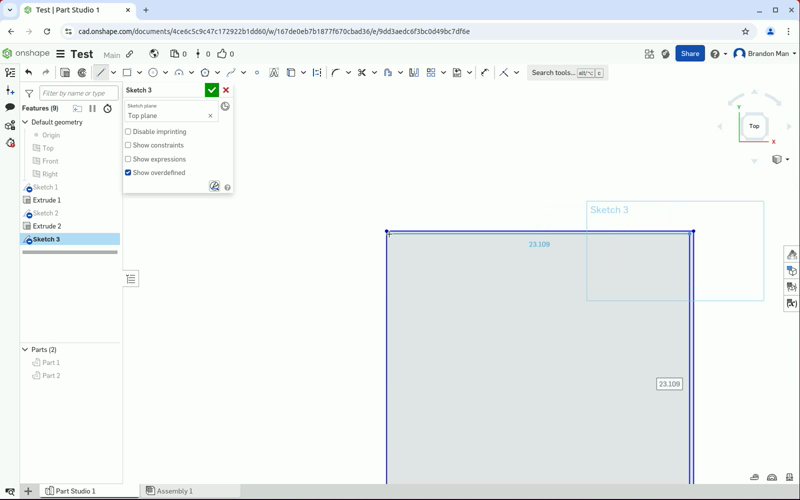
scroll(6)
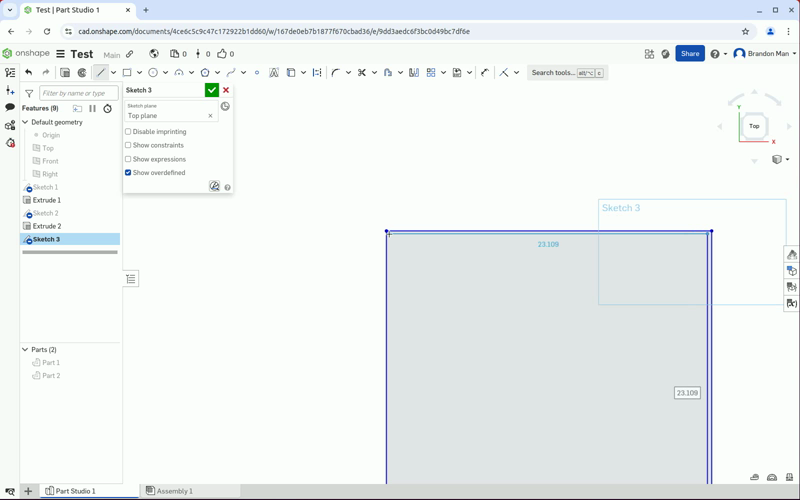
scroll(6)
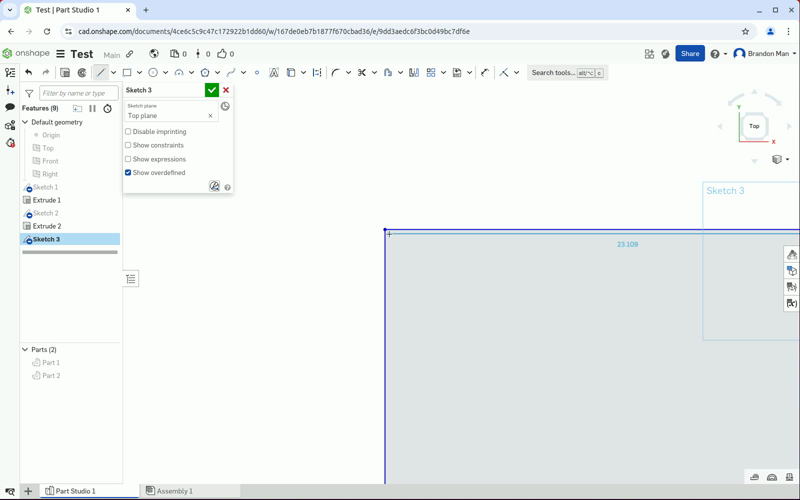
scroll(6)
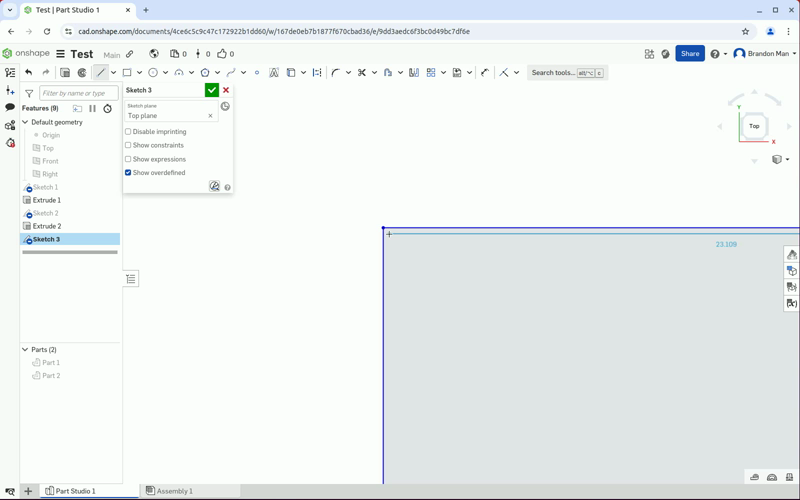
scroll(6)
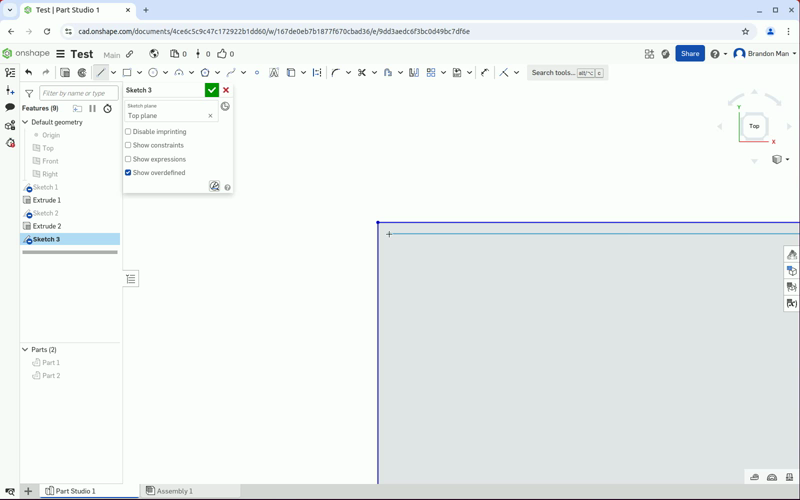
click(389, 233)
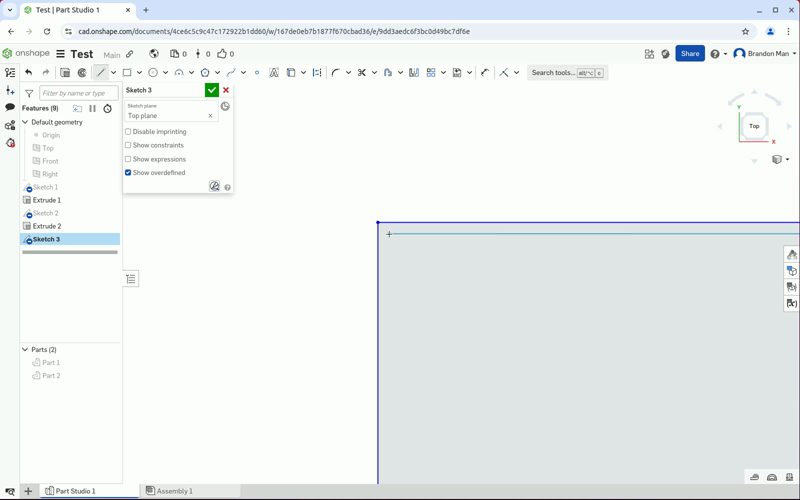
scroll(-6)
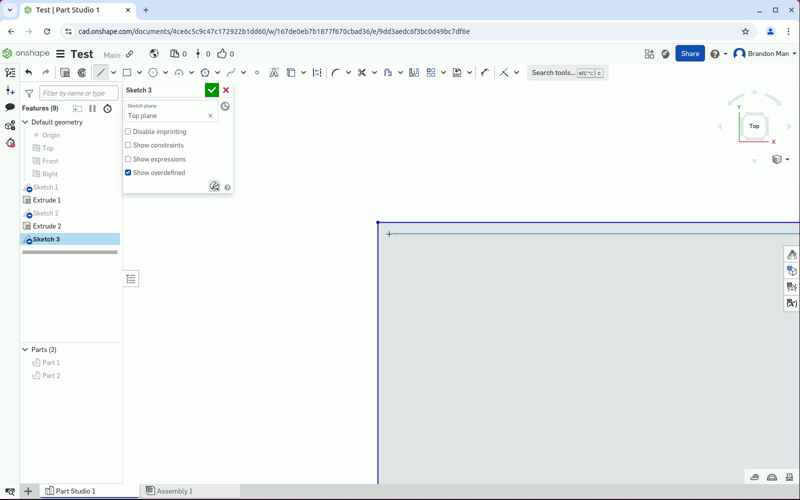
scroll(-6)
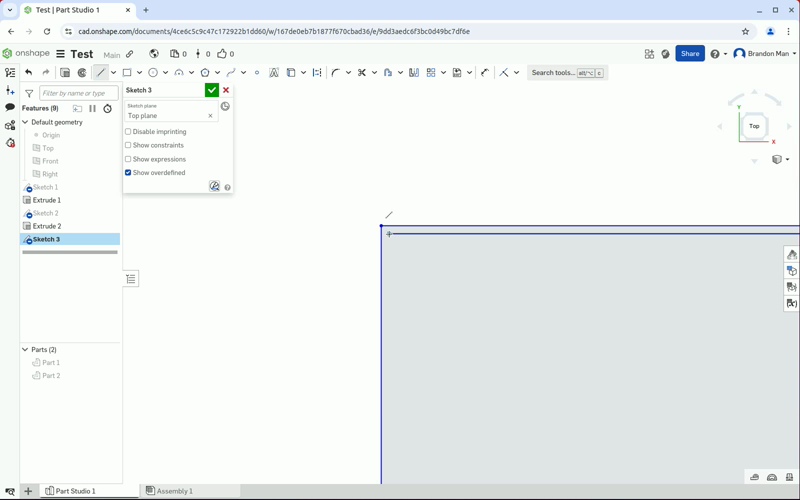
scroll(-6)
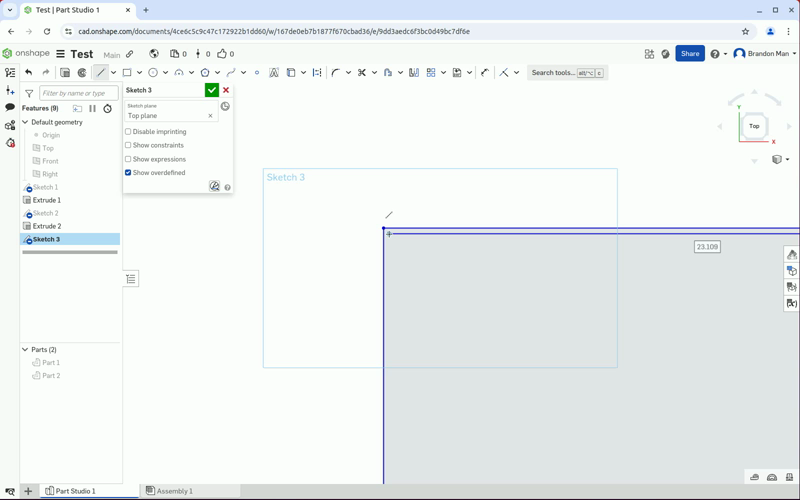
scroll(-6)
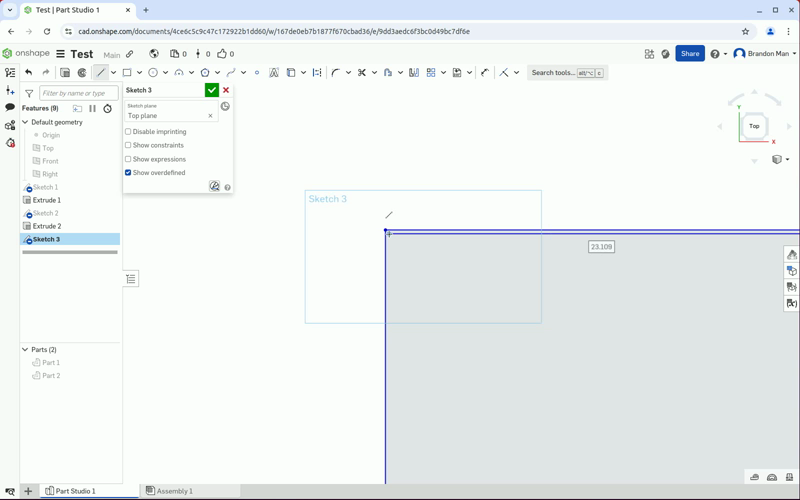
scroll(-6)
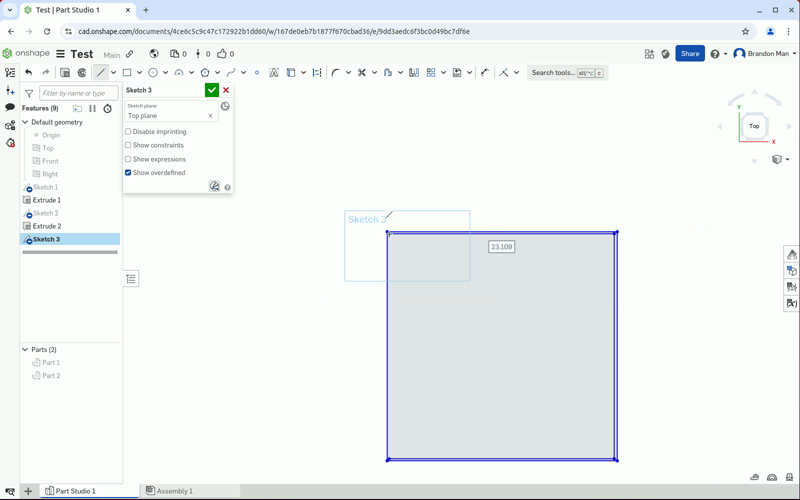
scroll(-6)
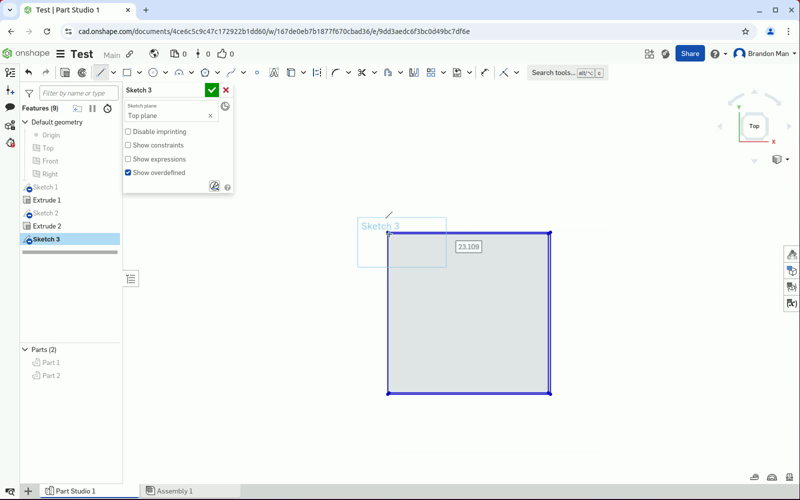
scroll(-6)
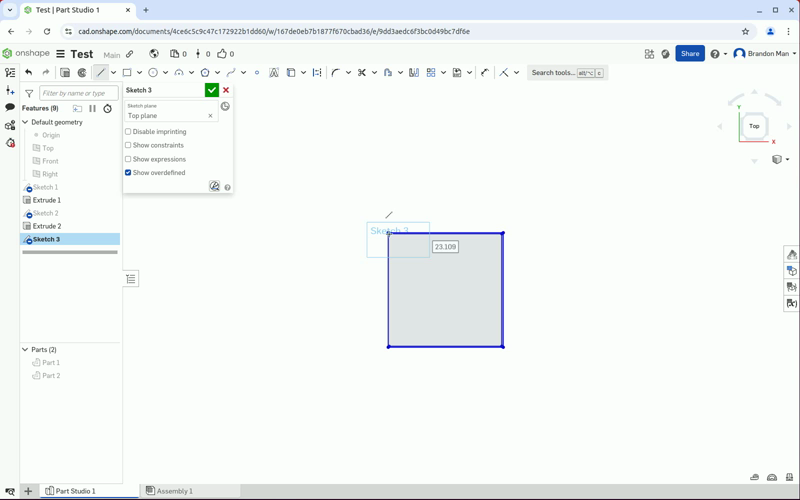
key_up(shift)
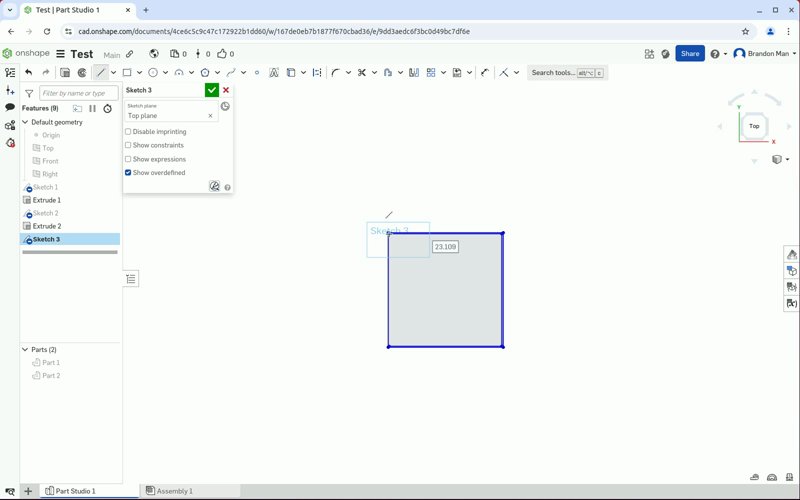
key_down(shift)
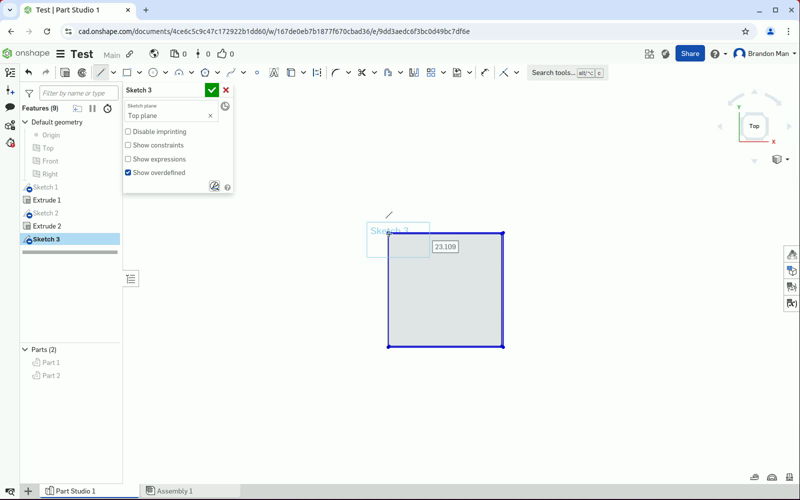
mouse_move(389, 346)
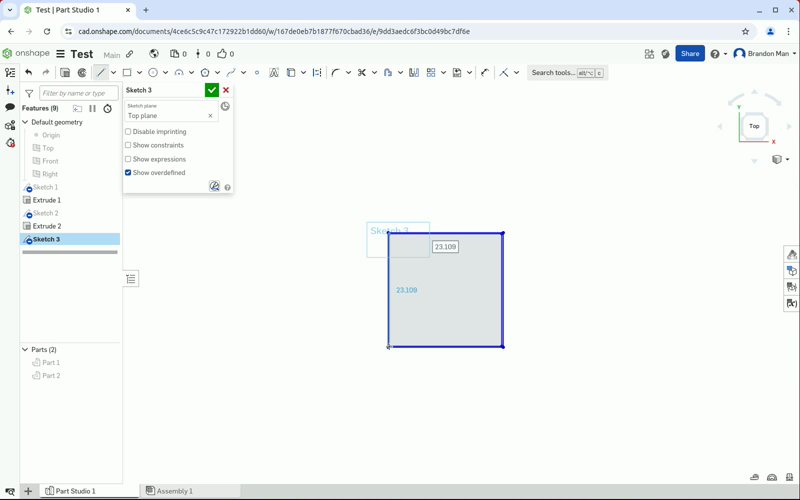
scroll(6)
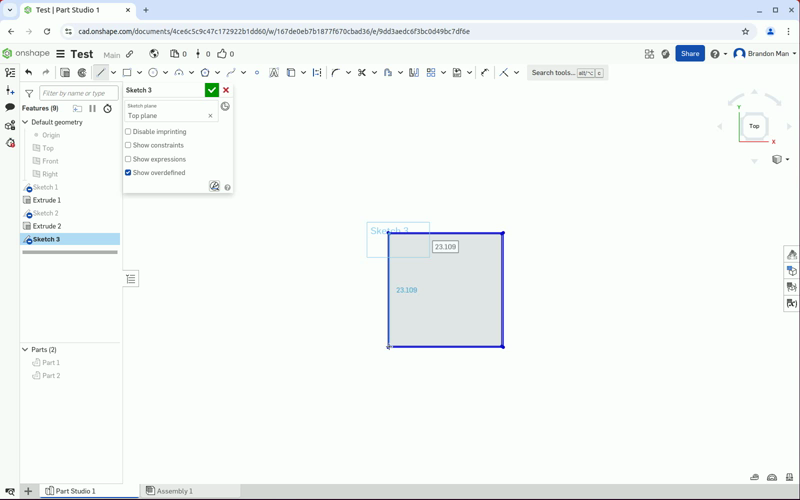
scroll(6)
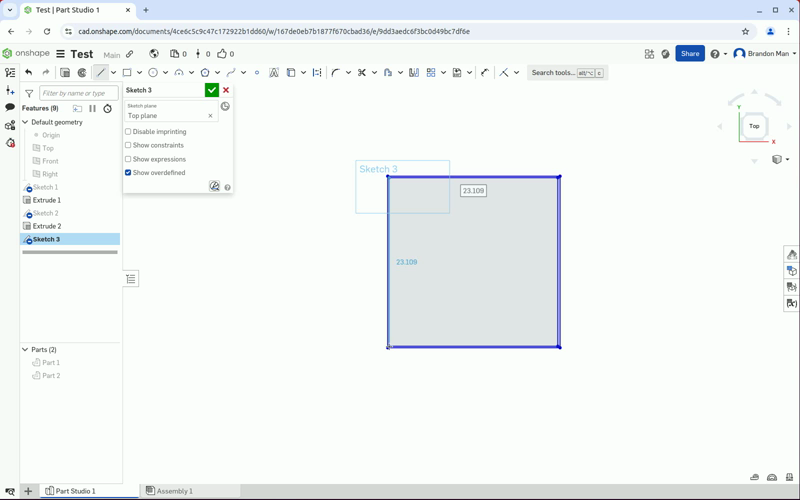
scroll(6)
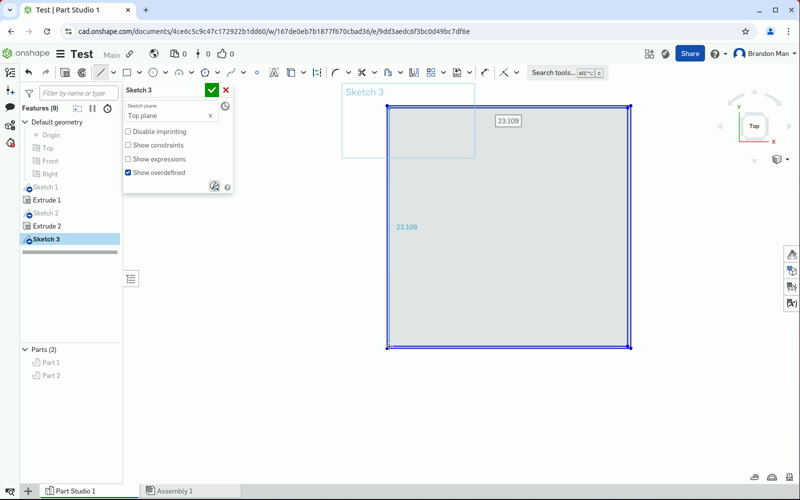
scroll(6)
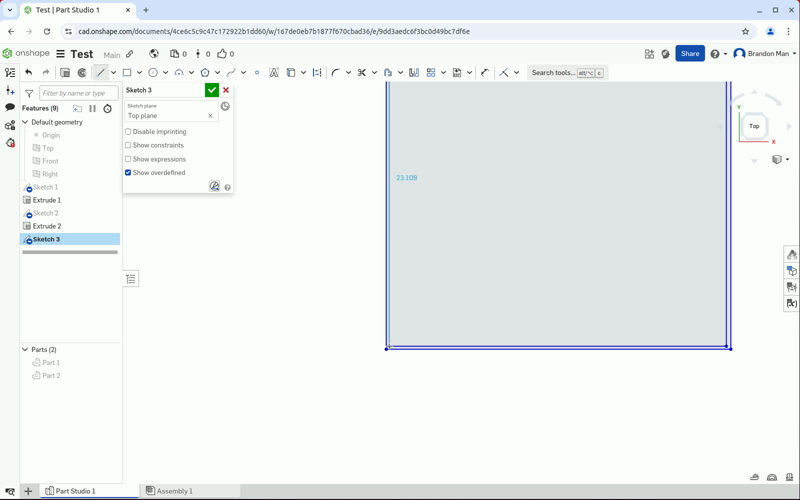
scroll(6)
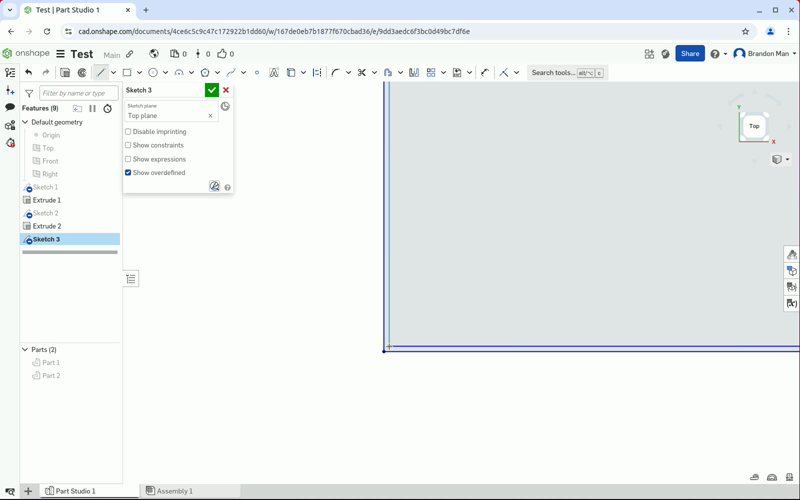
scroll(6)
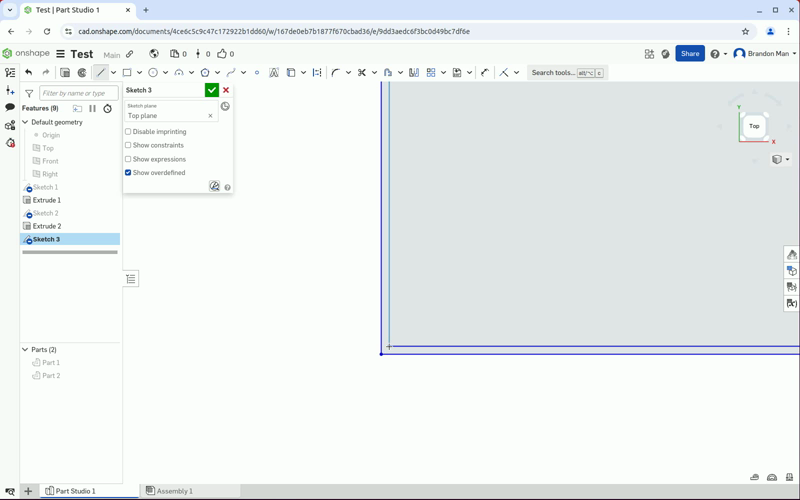
scroll(6)
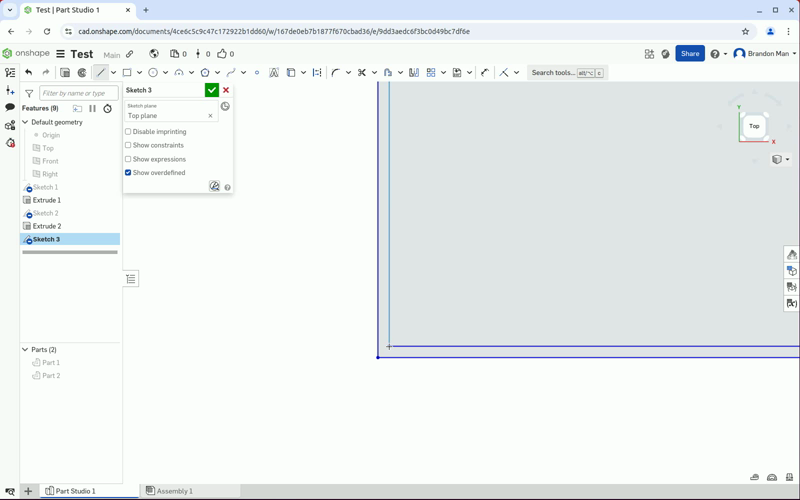
key_up(shift)
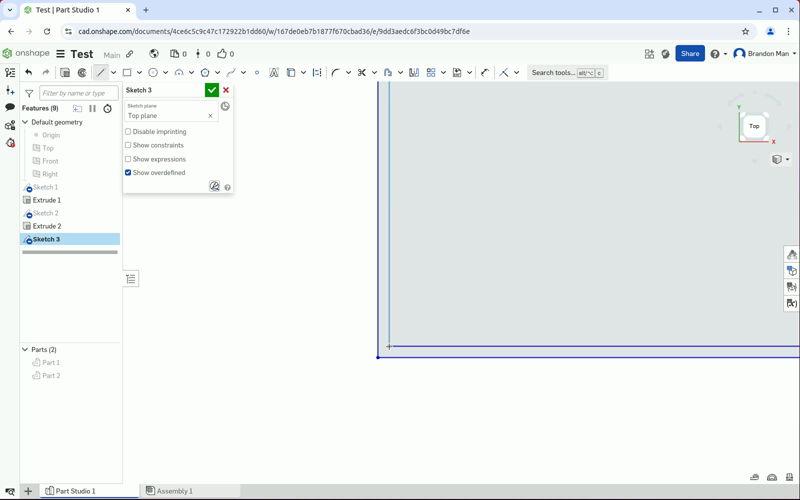
click(389, 346)
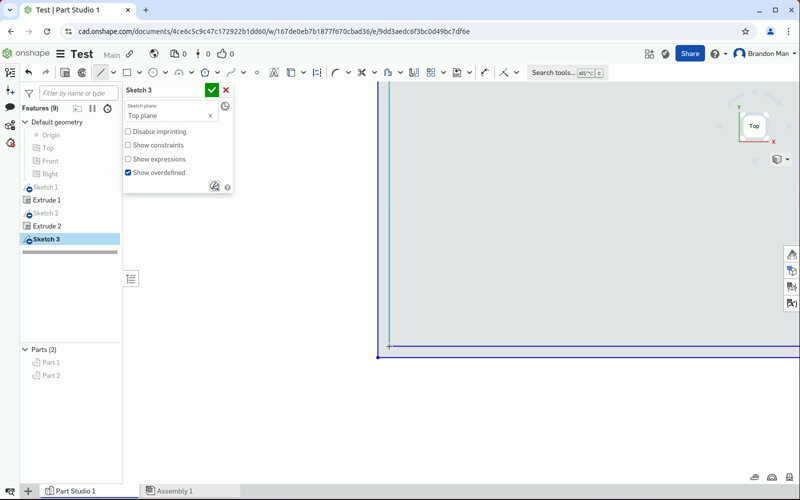
scroll(-6)
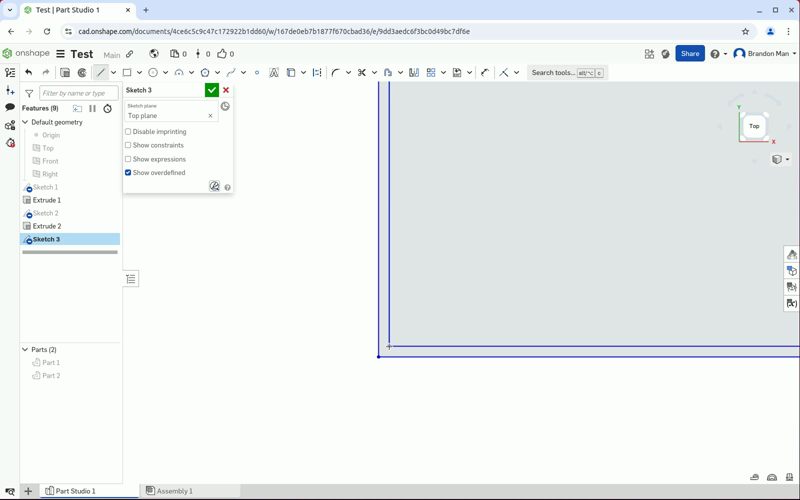
scroll(-6)
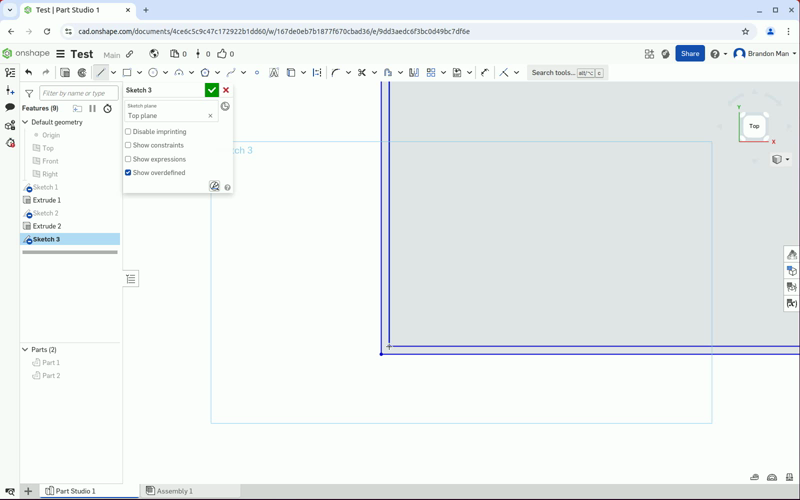
scroll(-6)
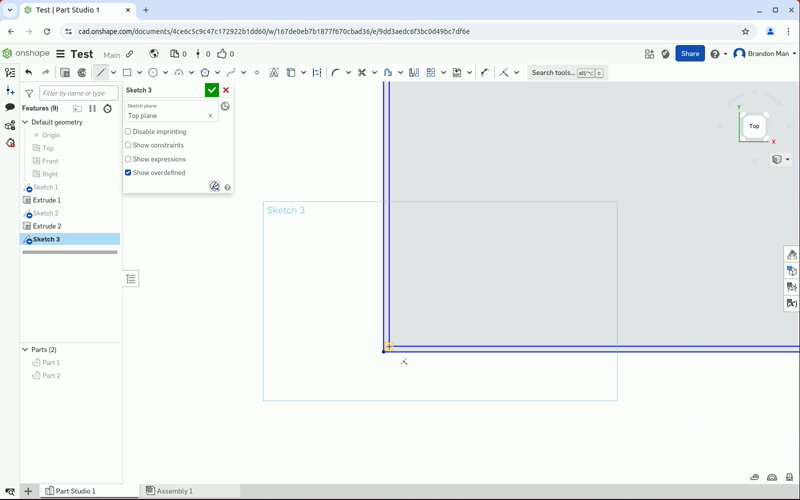
scroll(-6)
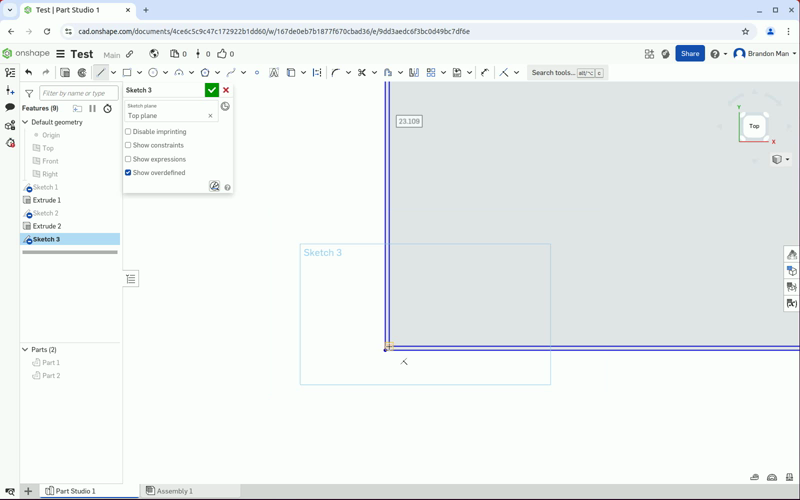
scroll(-6)
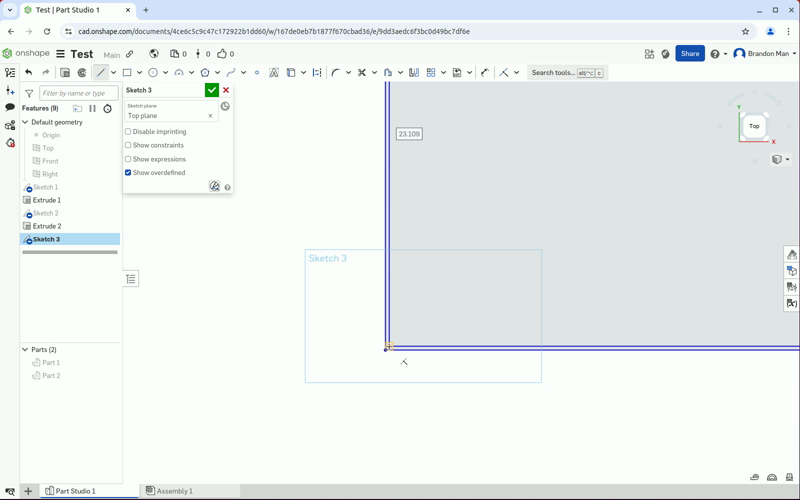
scroll(-6)
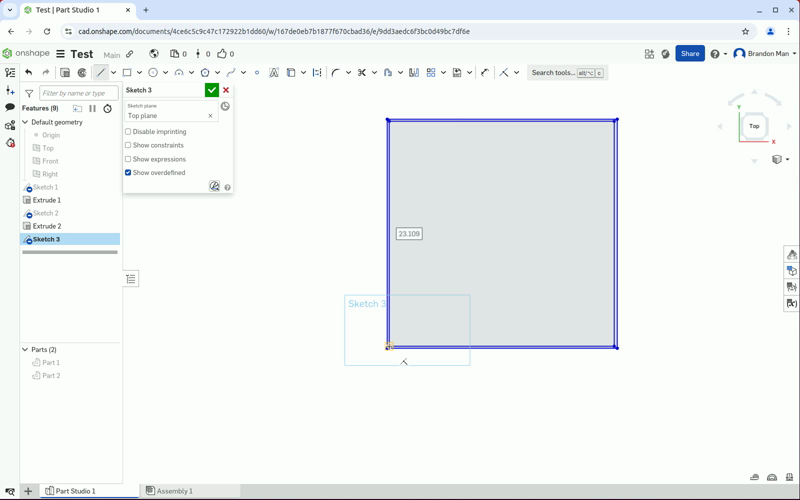
scroll(-6)
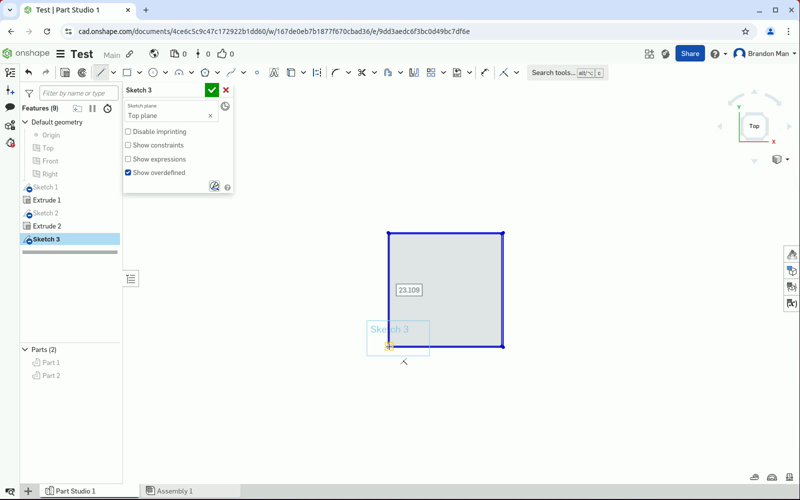
key(esc)
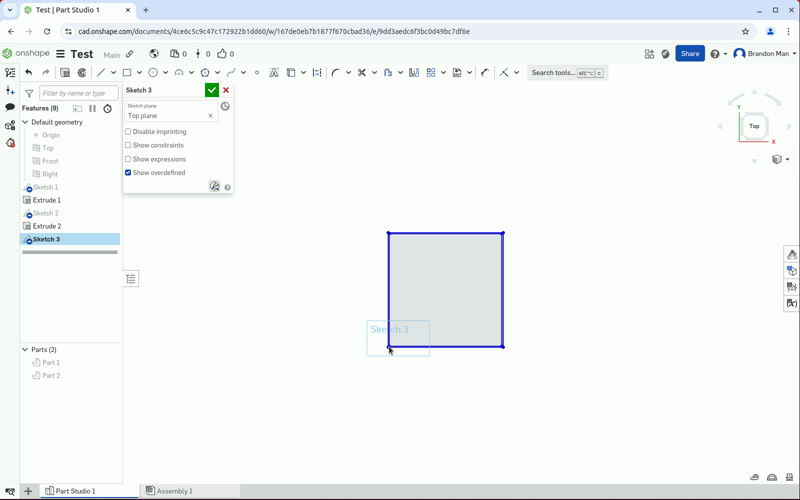
mouse_move(432, 233)
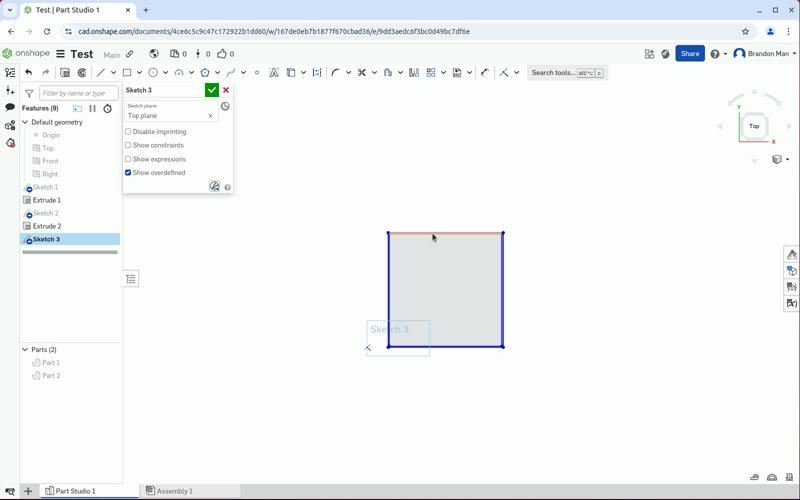
scroll(6)
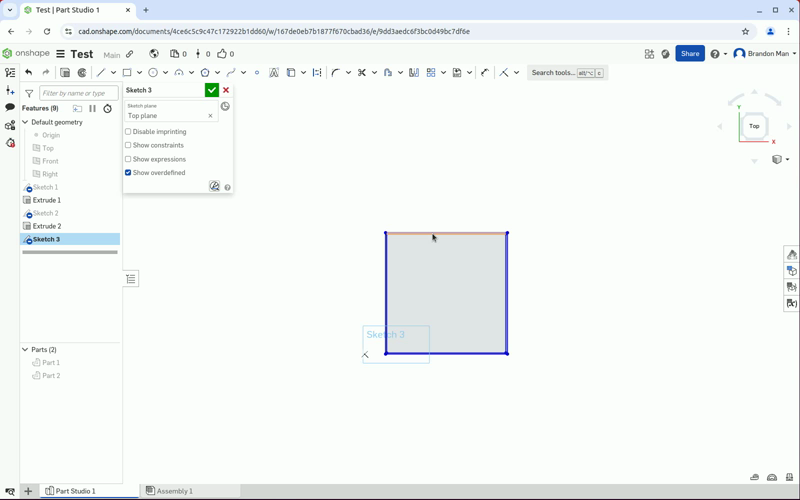
scroll(6)
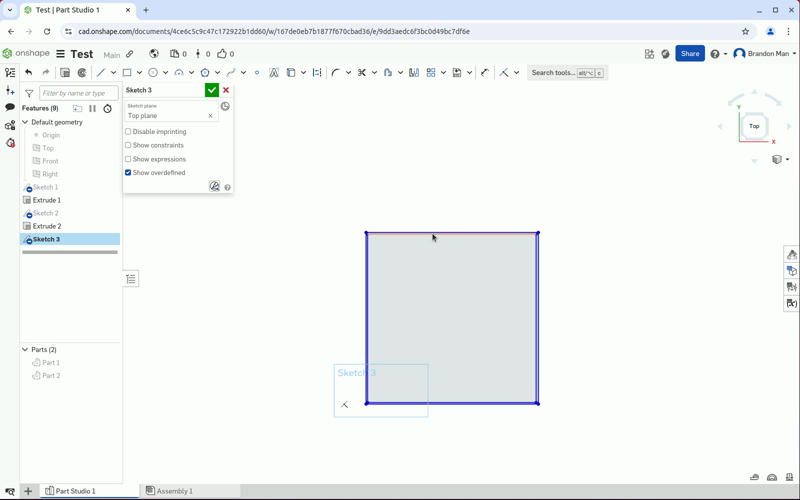
scroll(6)
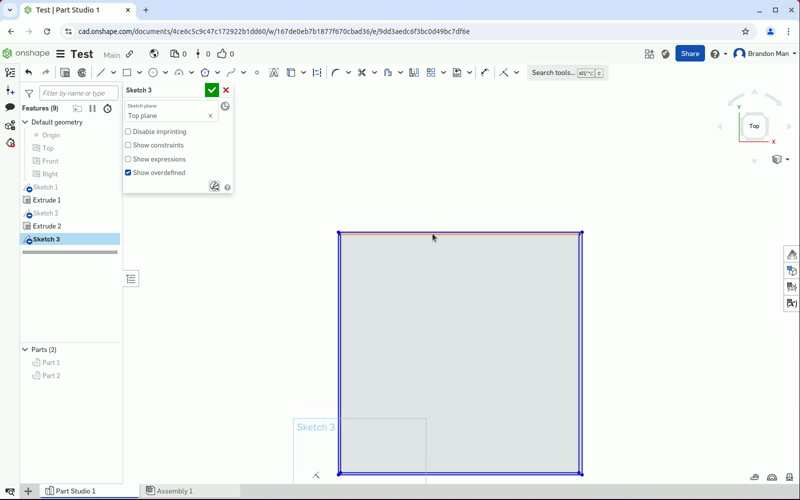
scroll(6)
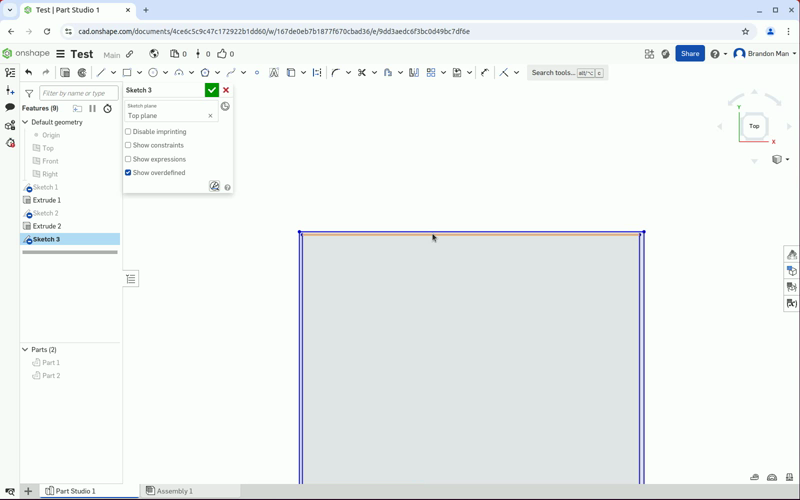
scroll(6)
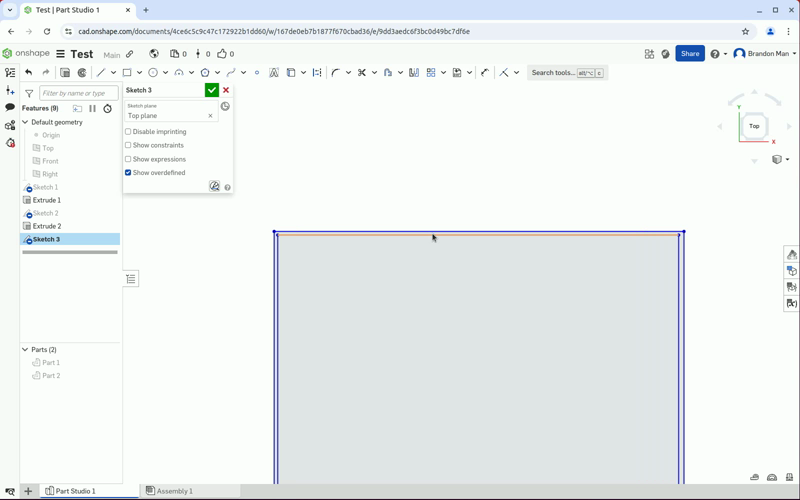
scroll(6)
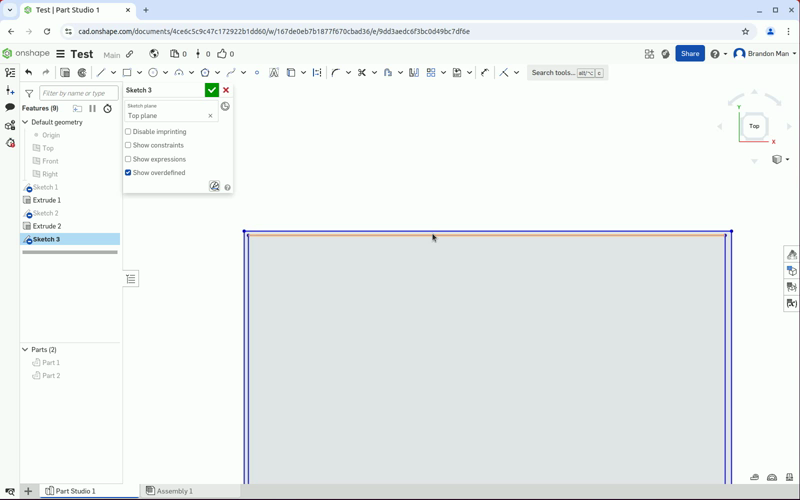
scroll(6)
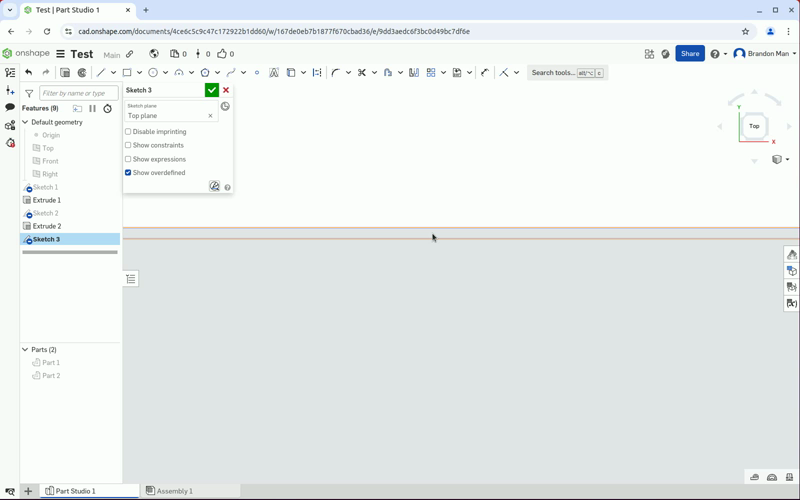
click(432, 233)
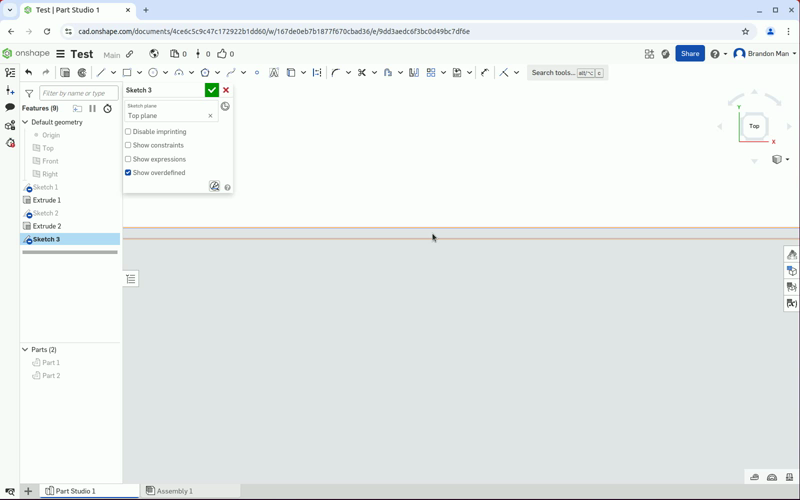
scroll(-6)
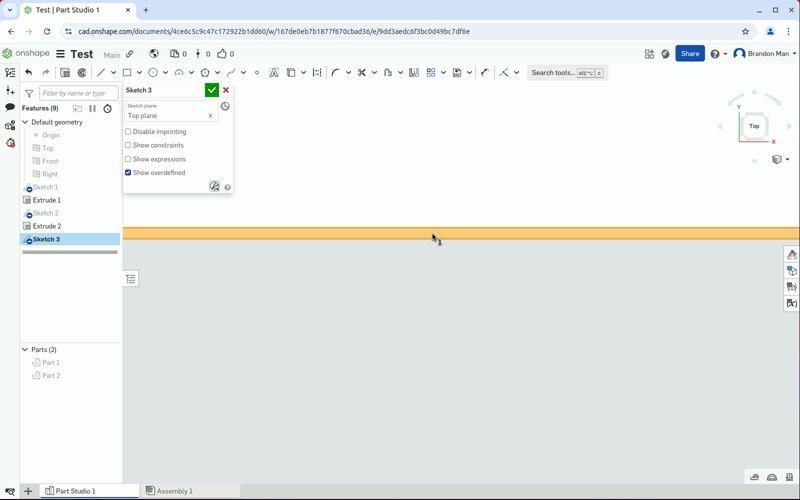
scroll(-6)
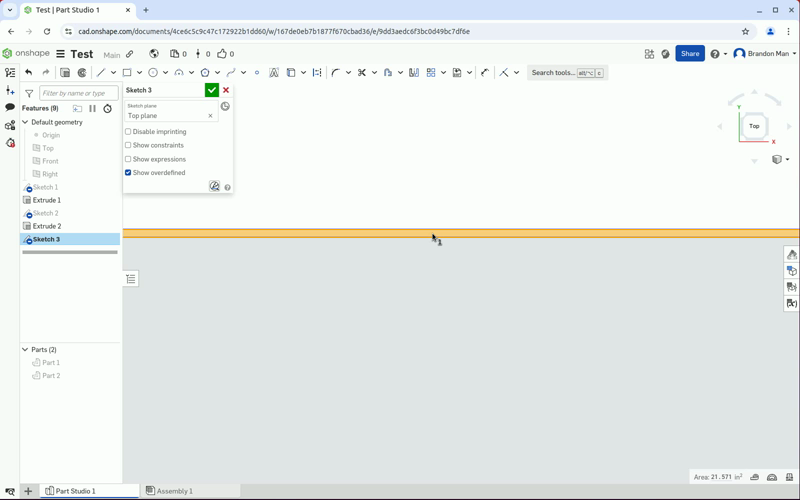
scroll(-6)
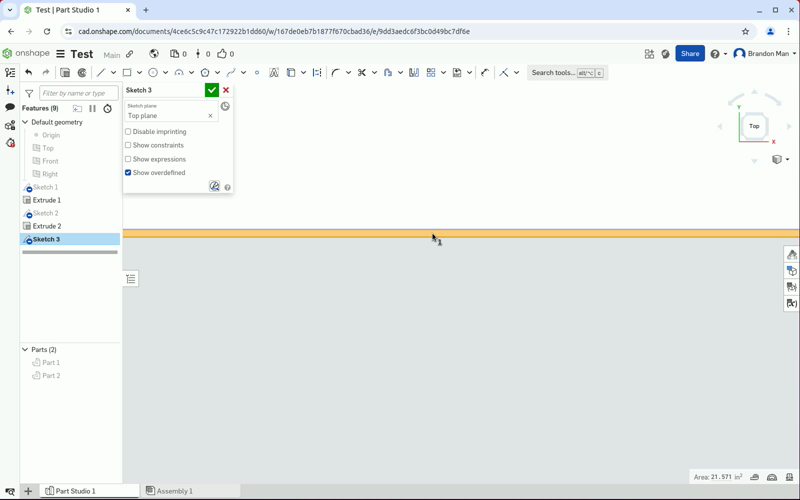
scroll(-6)
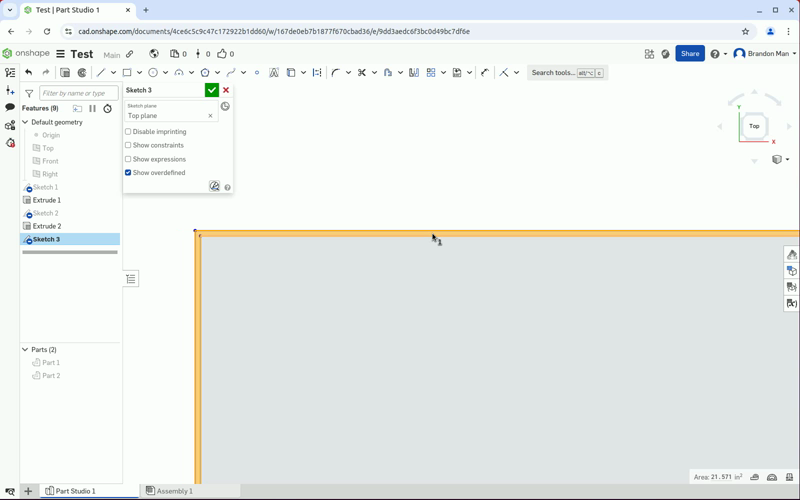
scroll(-6)
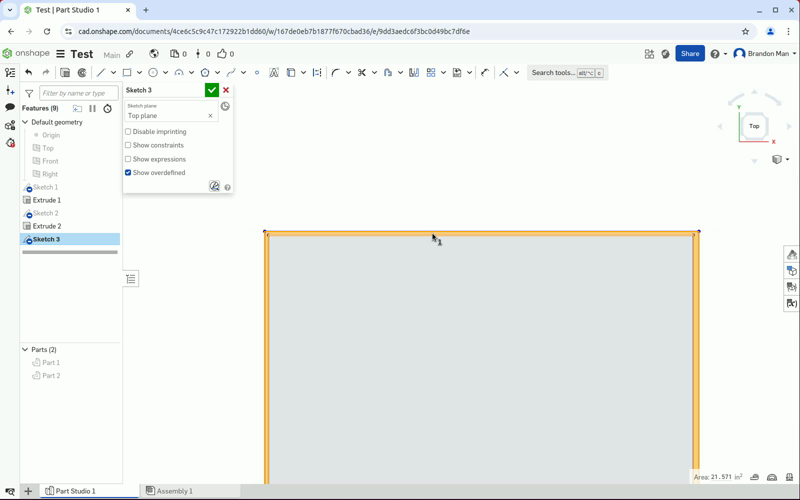
scroll(-6)
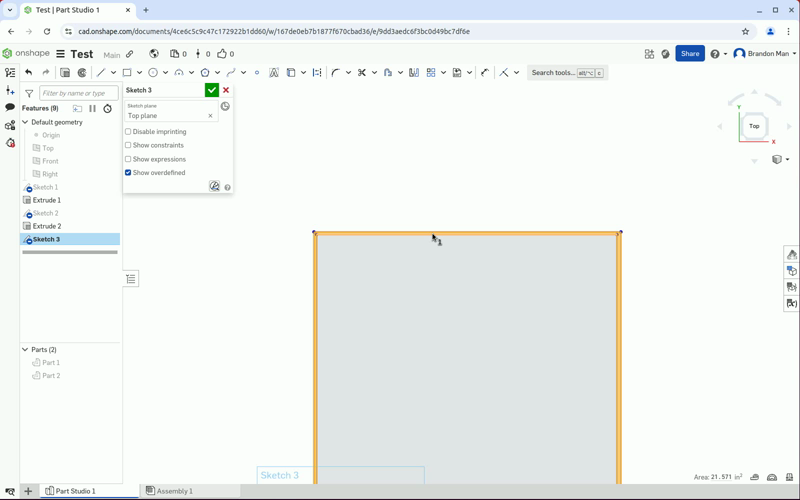
scroll(-6)
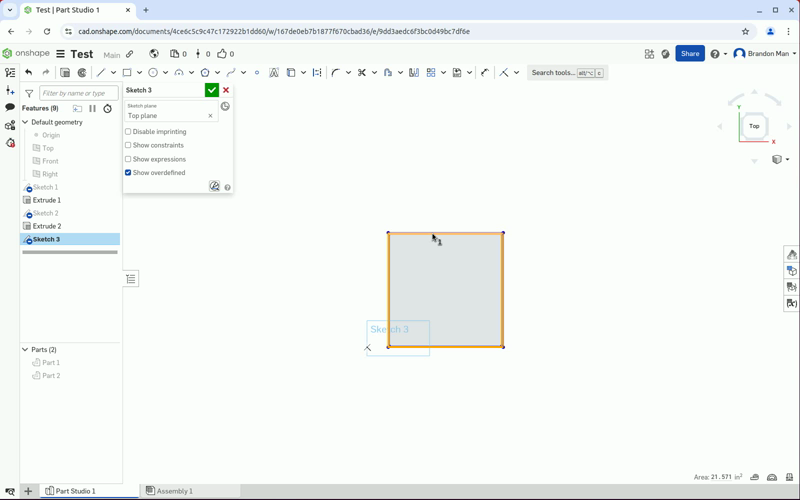
mouse_move(73, 352)
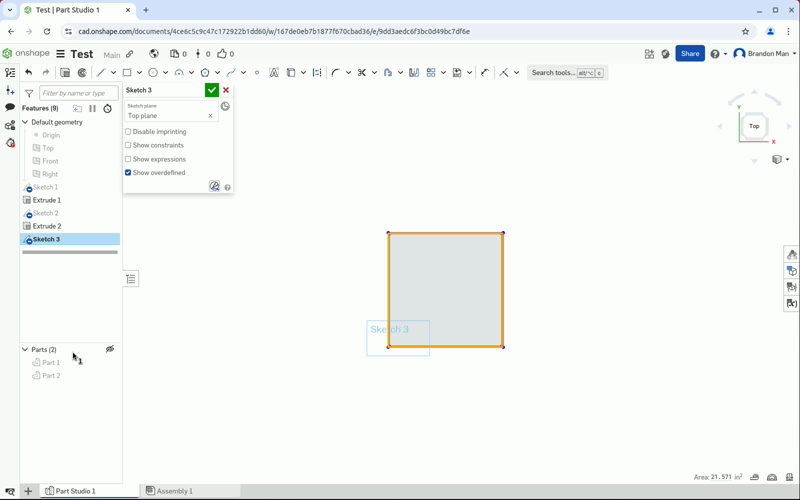
key(shift+y)
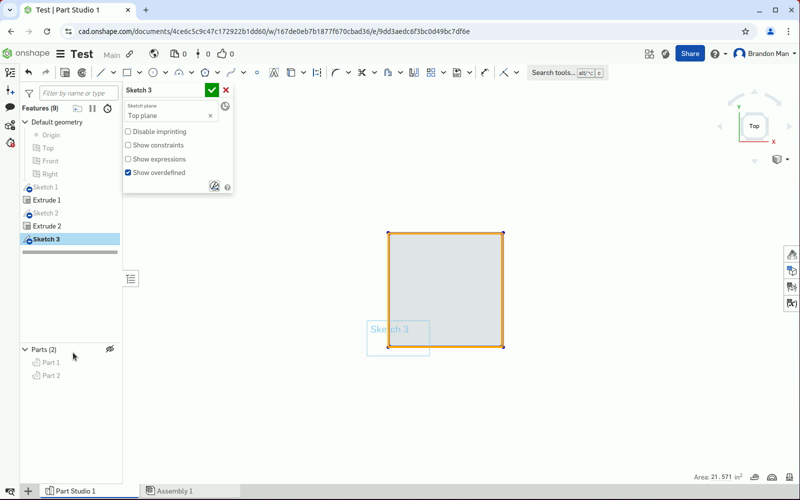
key(shift+e)
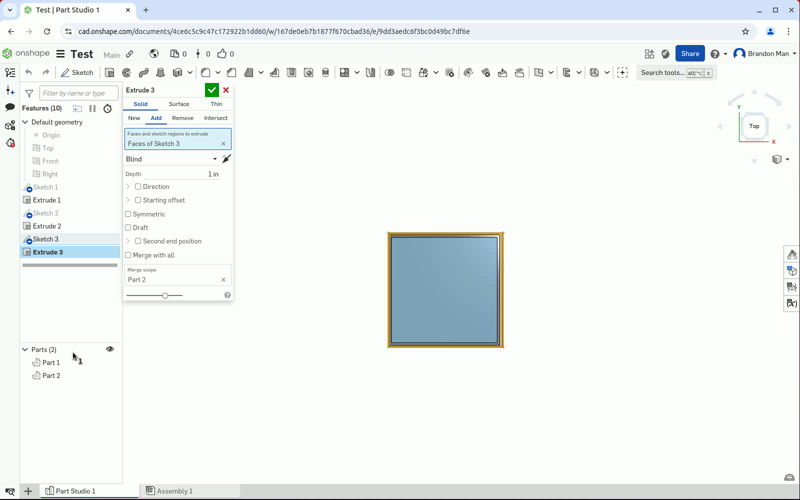
mouse_move(143, 106)
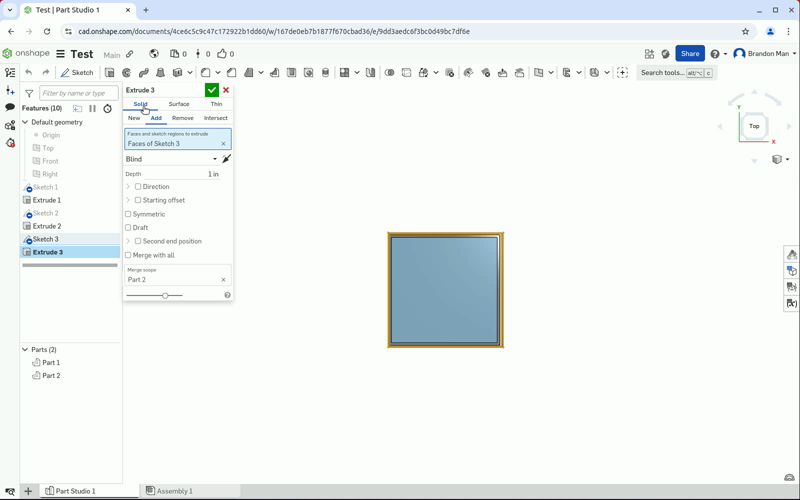
click(143, 106)
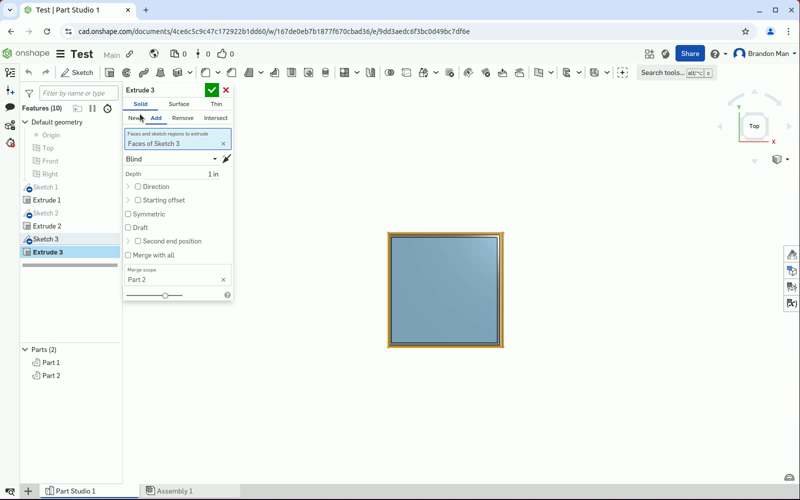
mouse_move(137, 120)
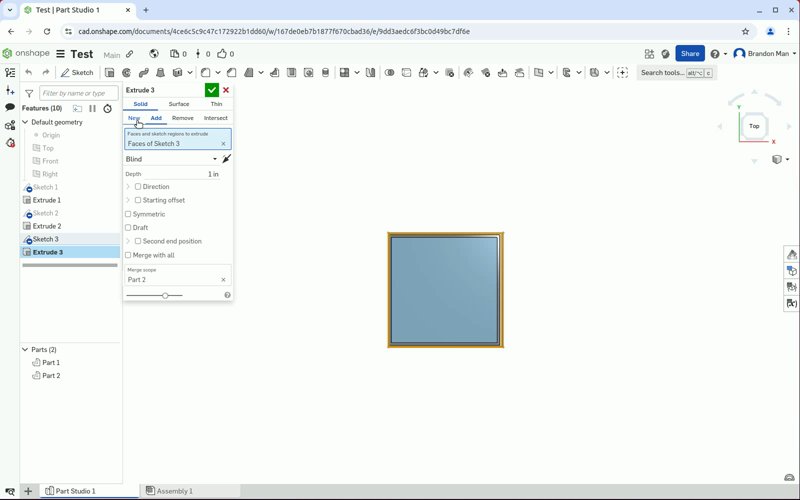
click(137, 120)
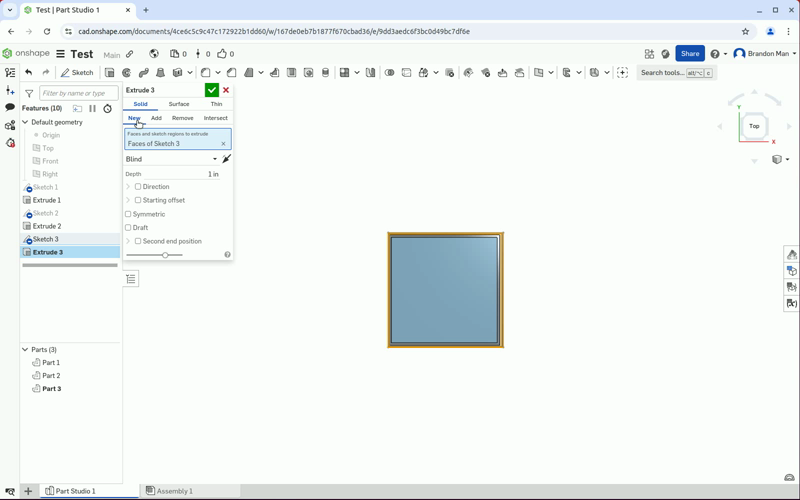
key(tab, 4)
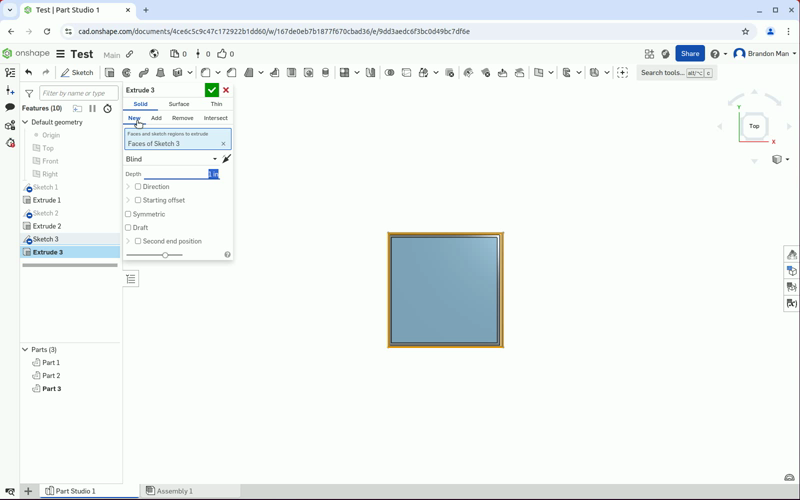
text(23.108)
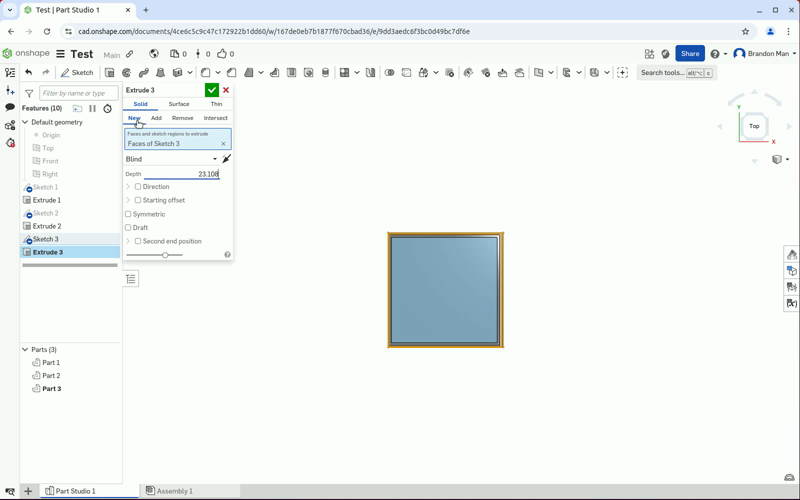
key(enter)
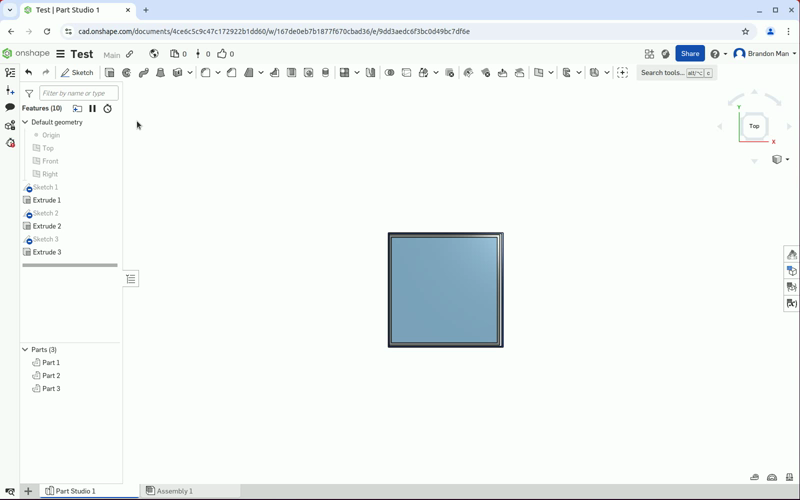
key(shift+h)
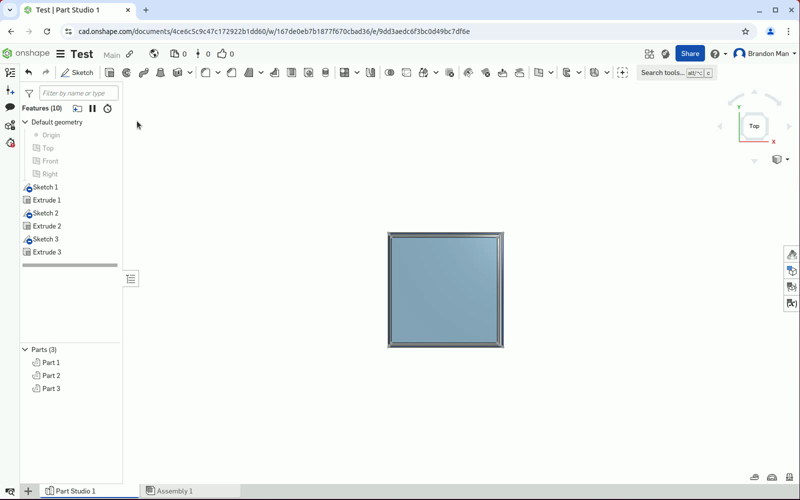
key(shift+h)
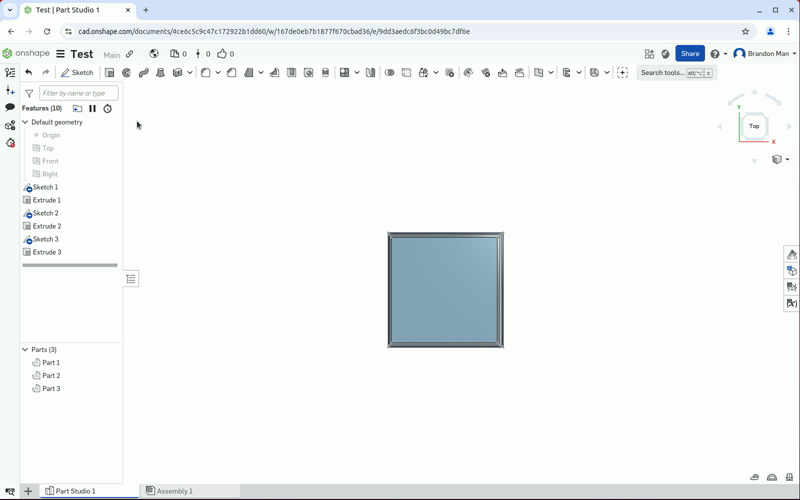
key(shift+7)
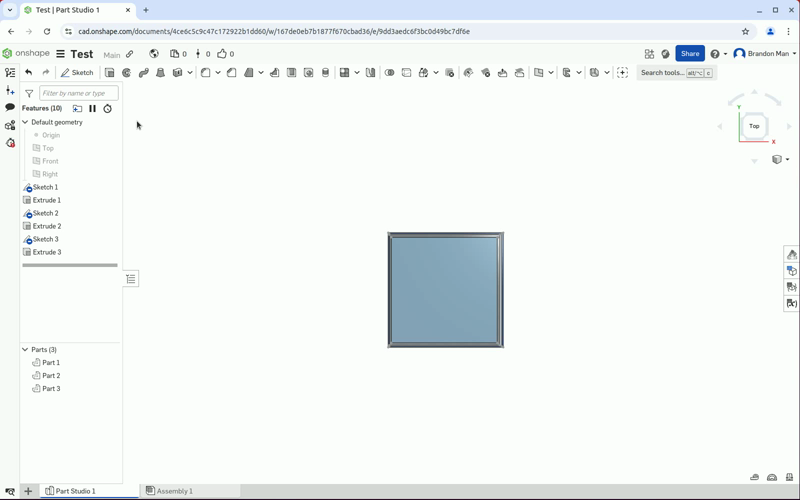
key(up, 3)
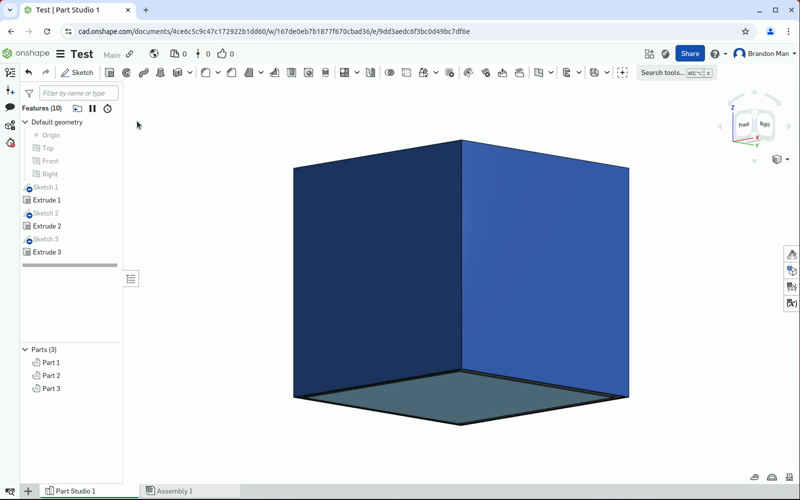
key(left, 3)
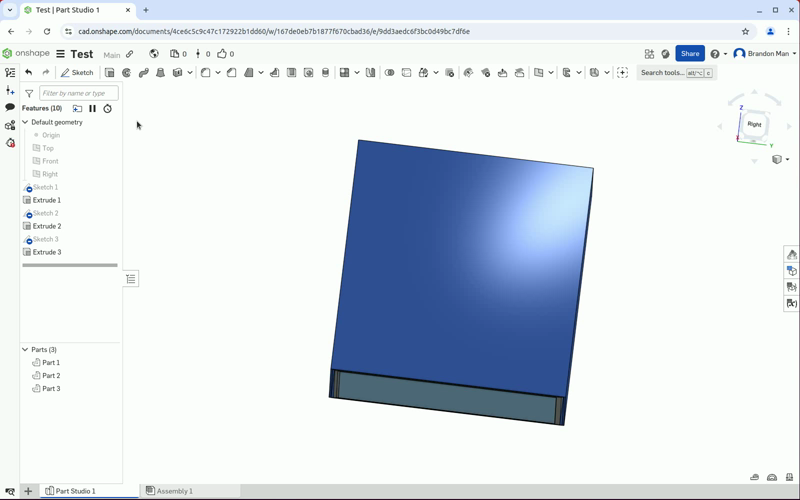
key(right, 3)
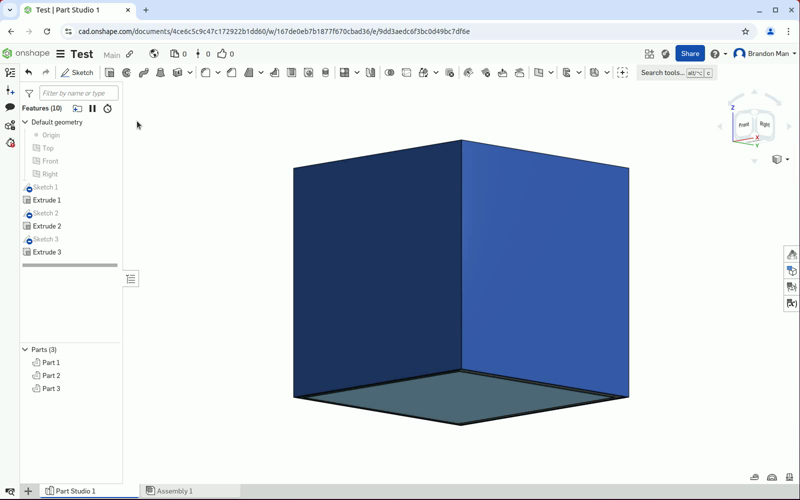
key(down, 3)
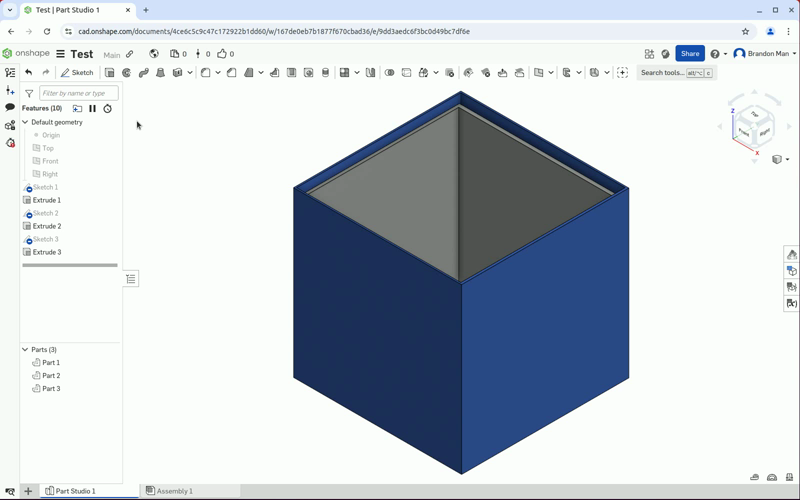
mouse_move(73, 189)
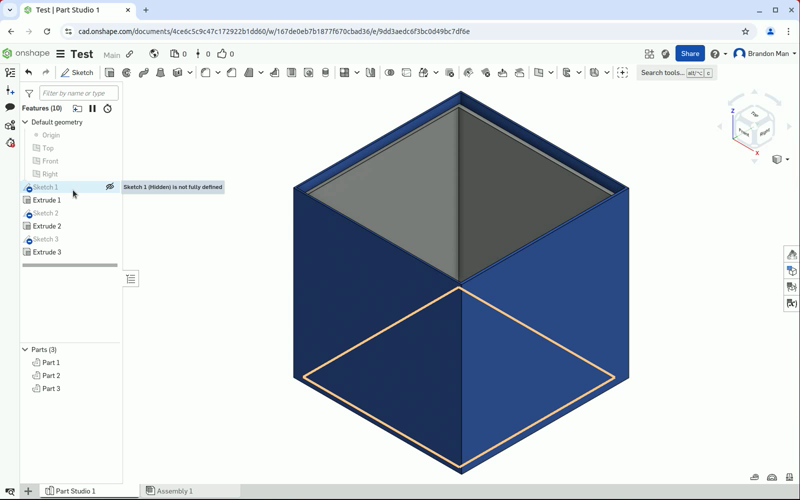
click(73, 189)